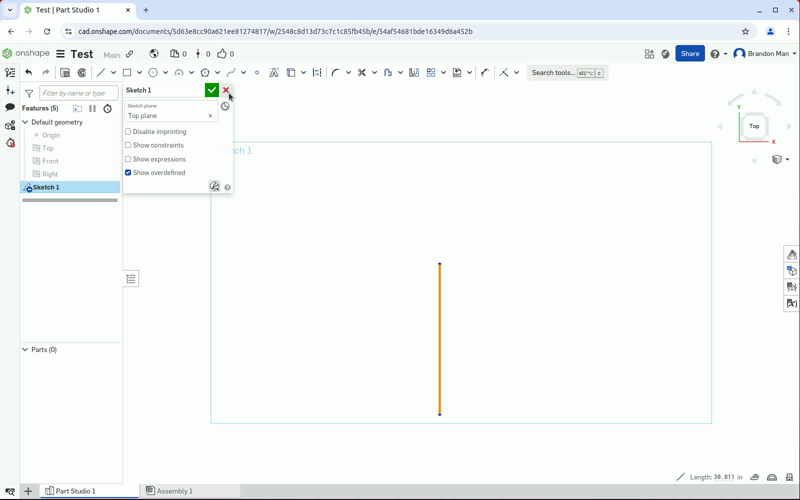
key(shift+h)
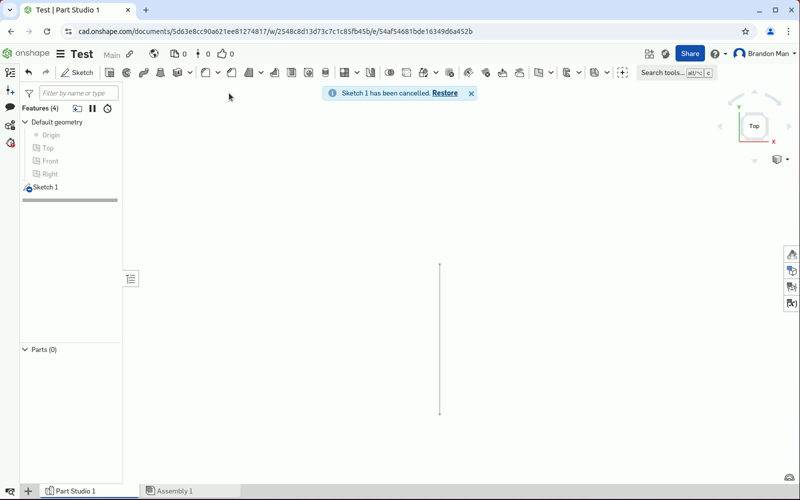
mouse_move(73, 352)
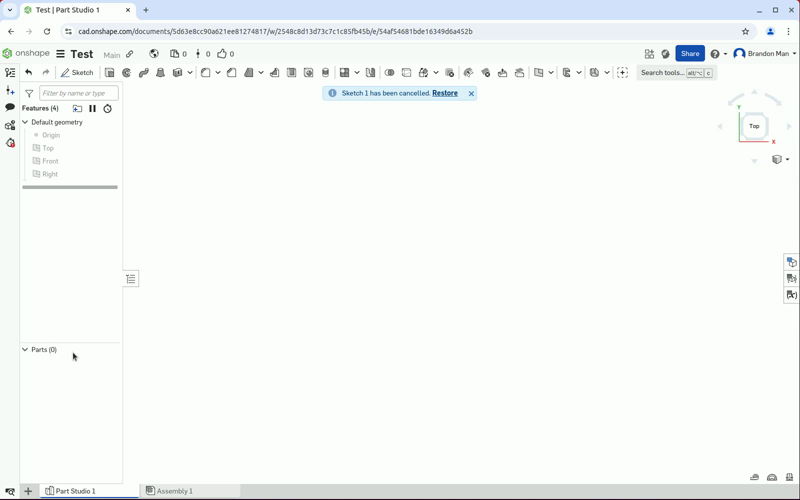
key(y)
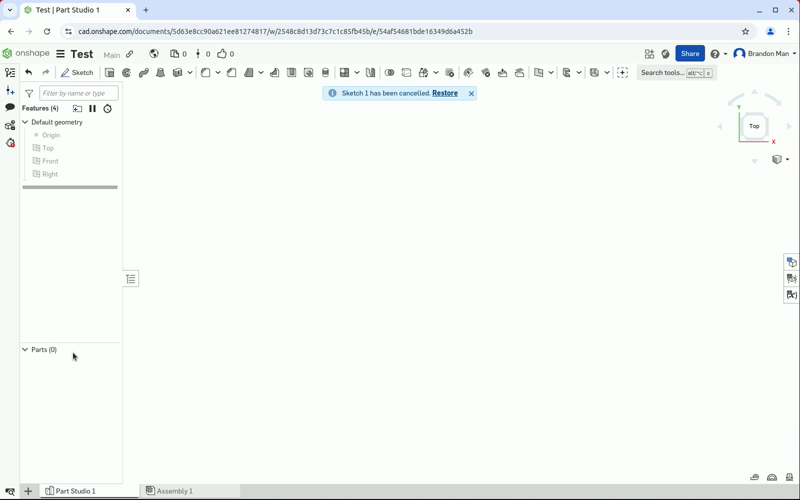
key(shift+p)
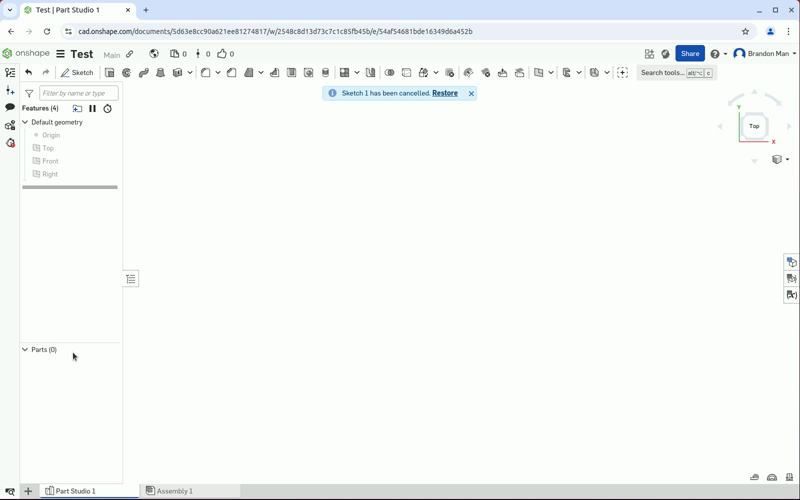
key(space)
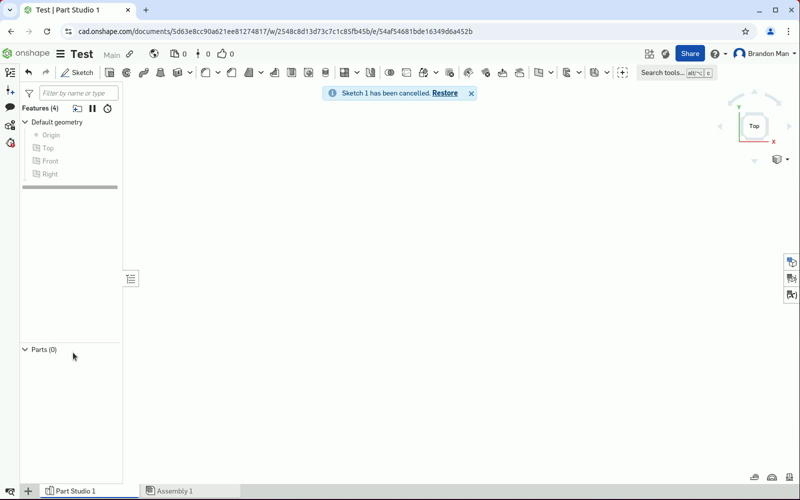
key_down(shift)
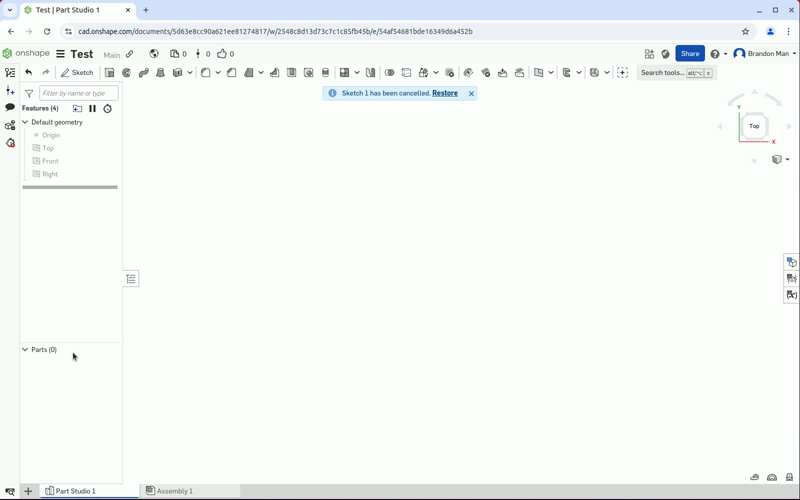
key(up)
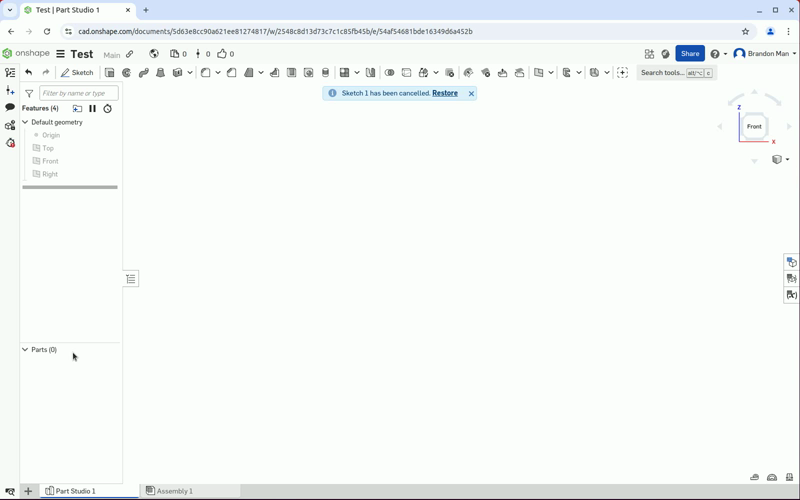
key_up(shift)
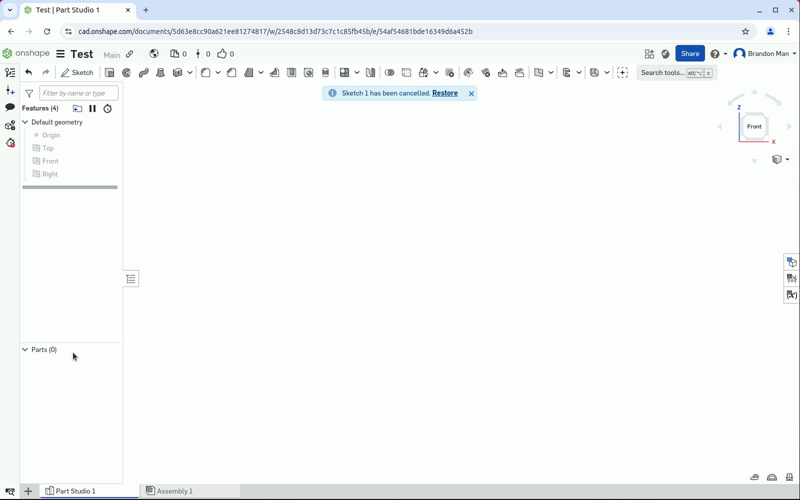
mouse_move(73, 352)
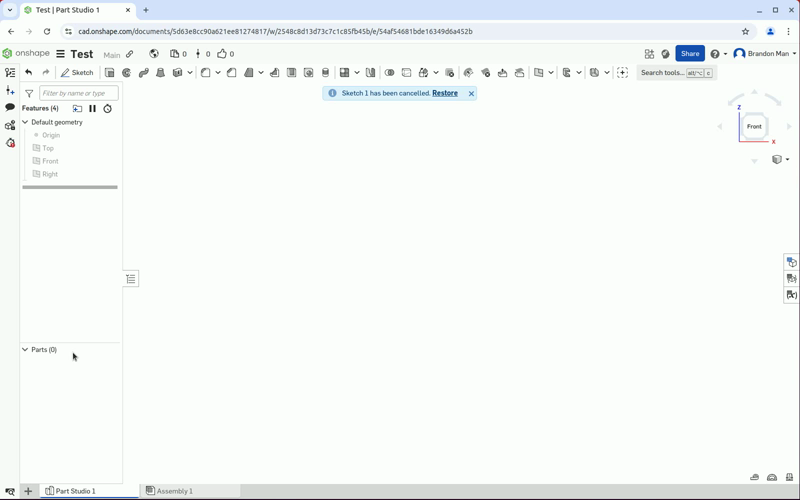
key(shift+y)
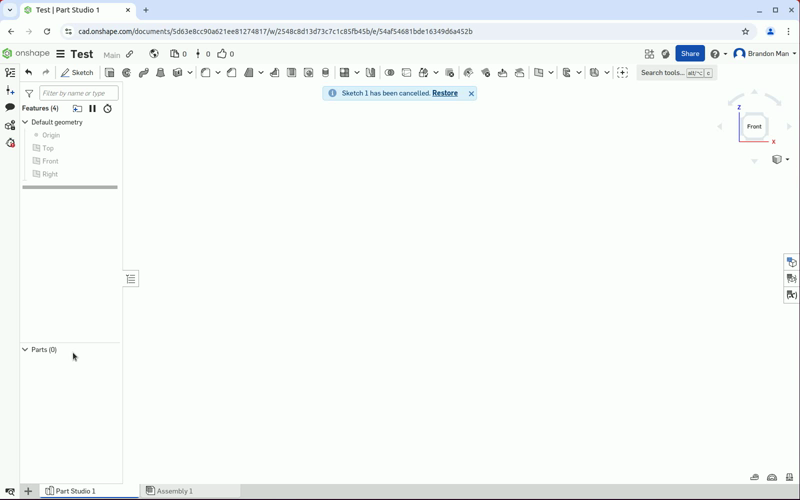
key(shift+s)
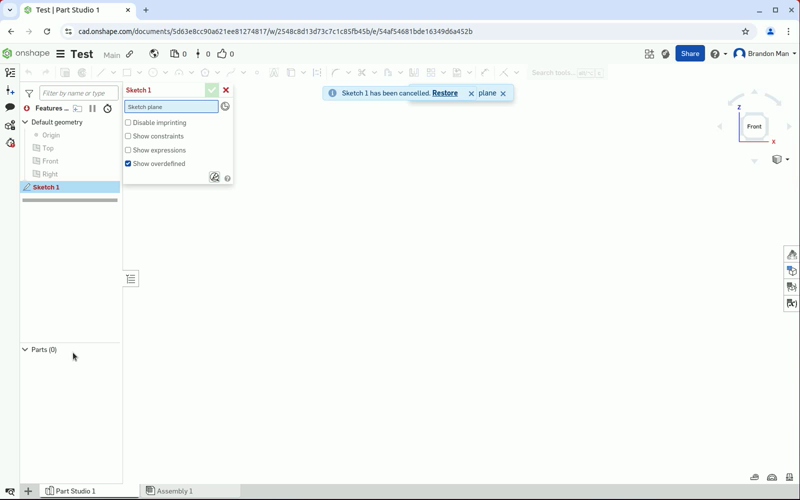
mouse_move(73, 163)
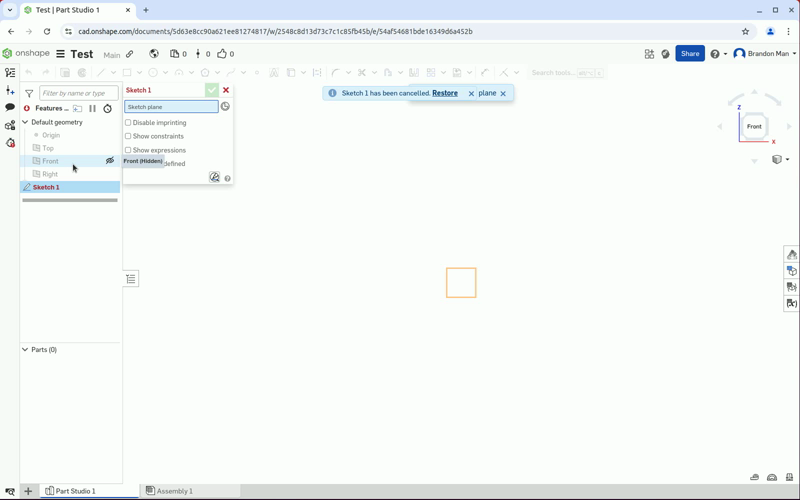
click(73, 163)
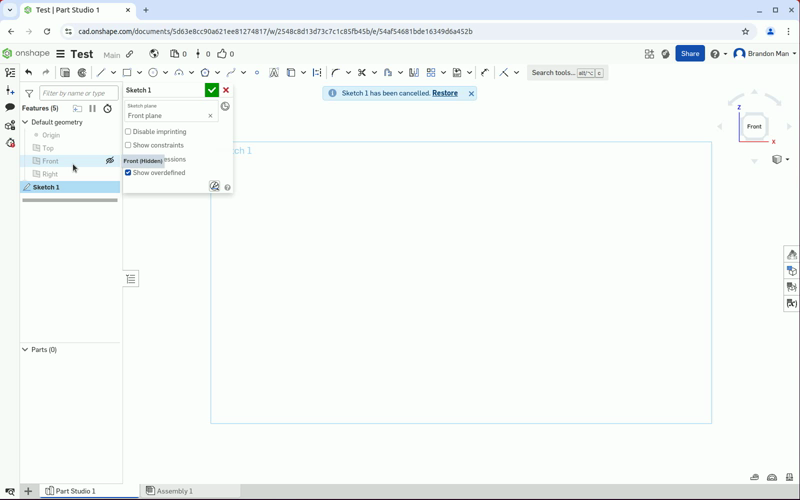
mouse_move(73, 352)
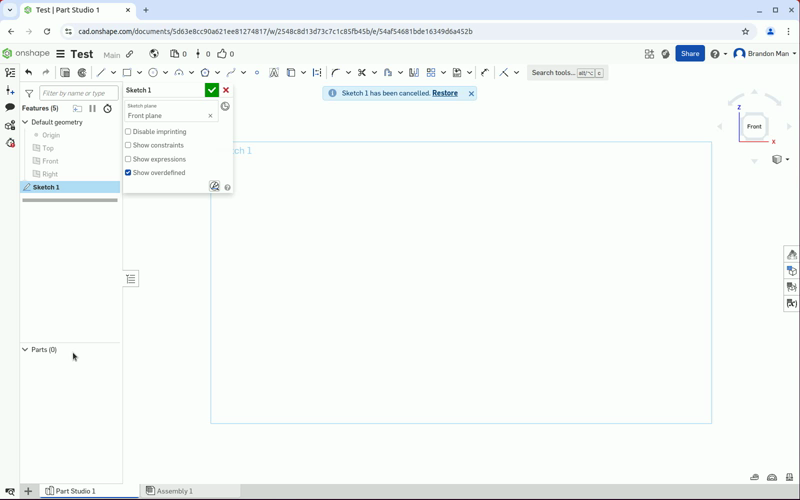
key(y)
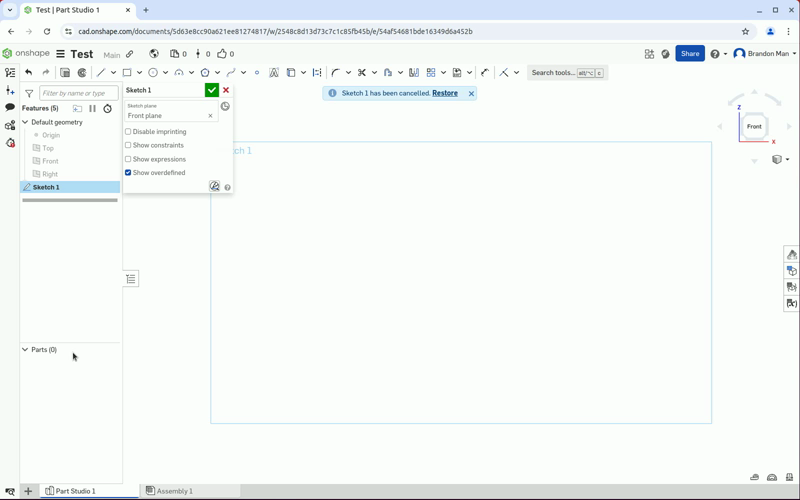
key(l)
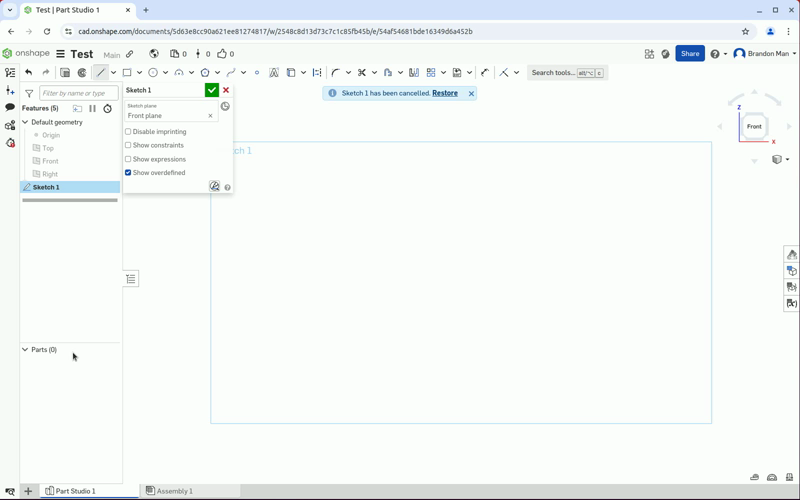
key_down(shift)
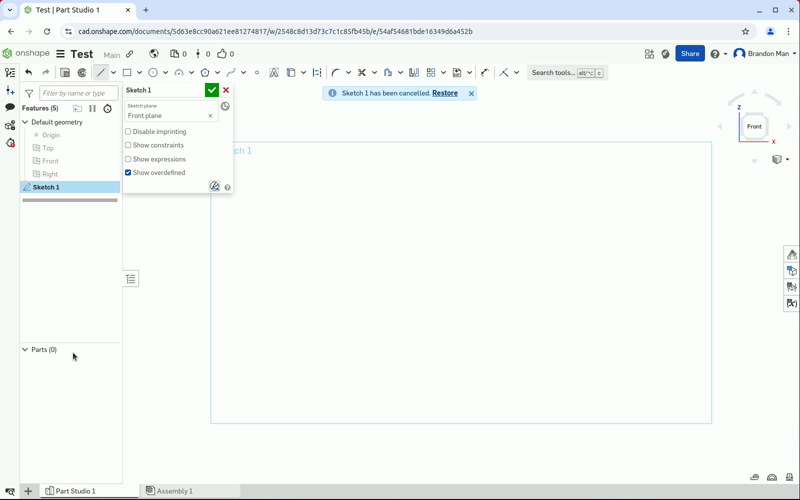
mouse_move(425, 311)
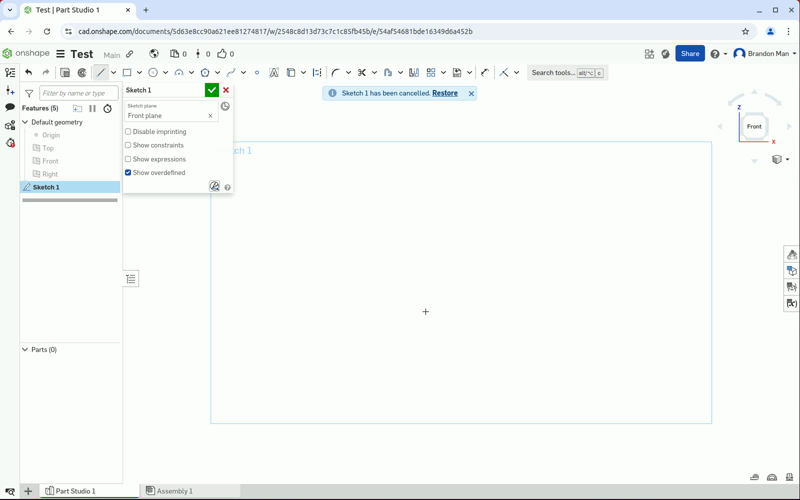
click(425, 311)
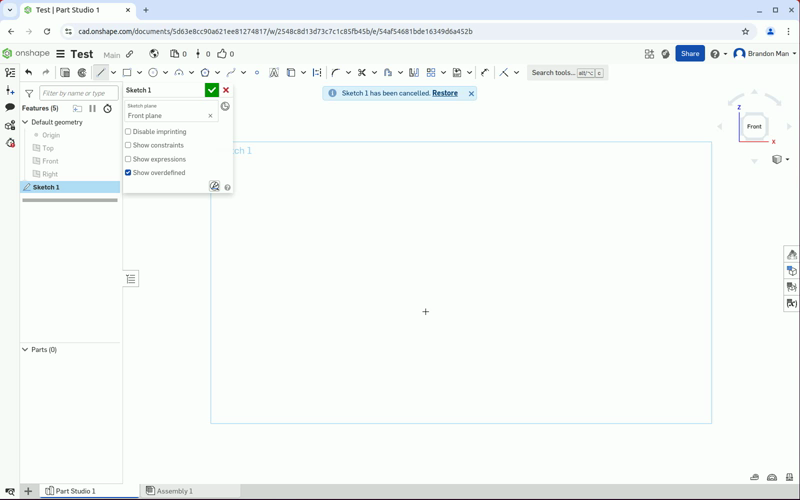
key_up(shift)
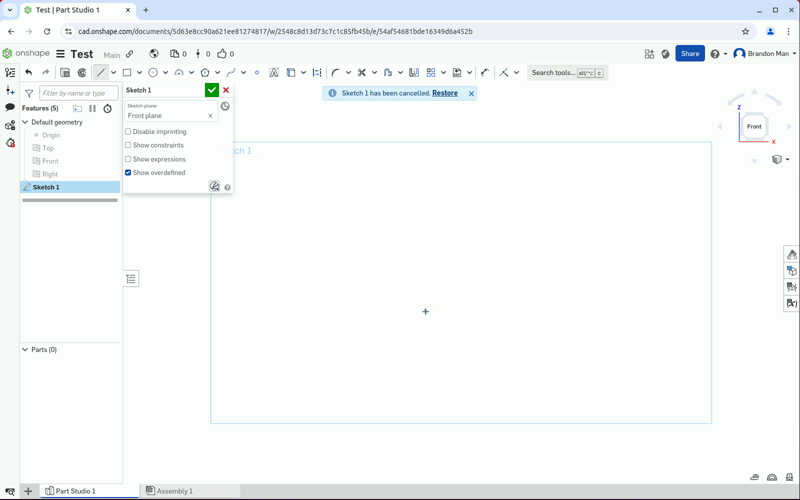
key_down(shift)
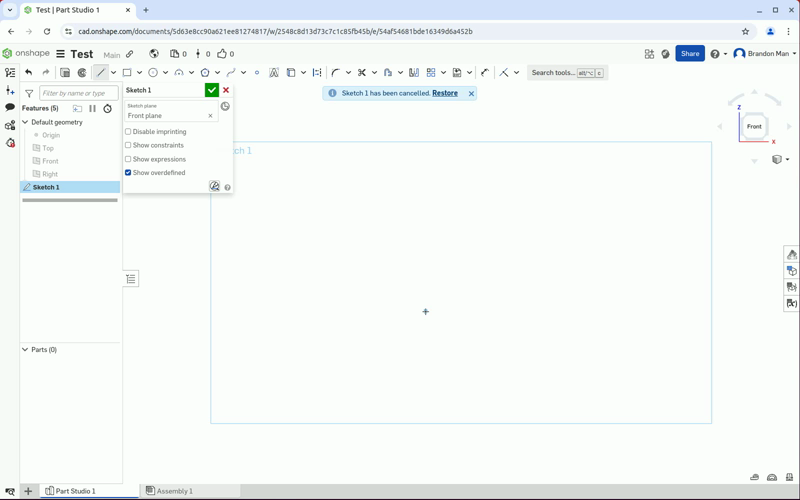
mouse_move(455, 311)
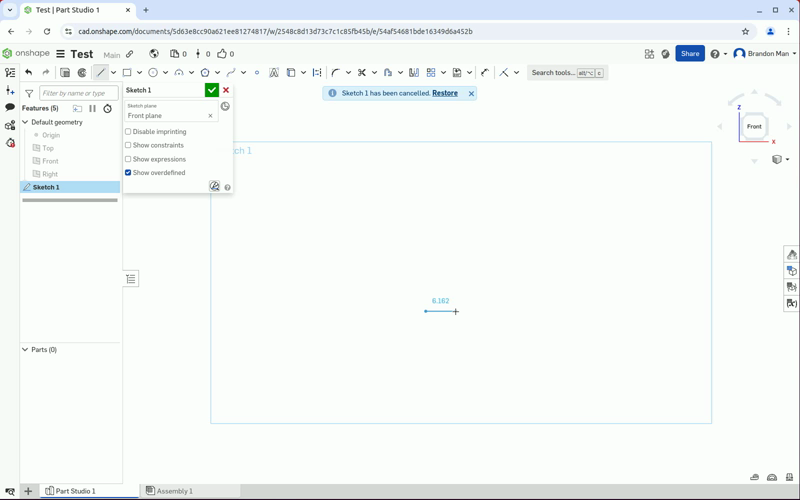
mouse_move(469, 277)
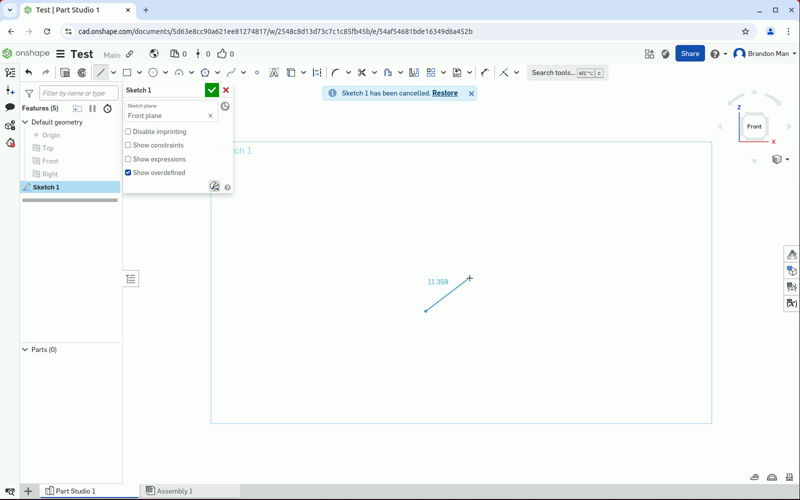
click(469, 277)
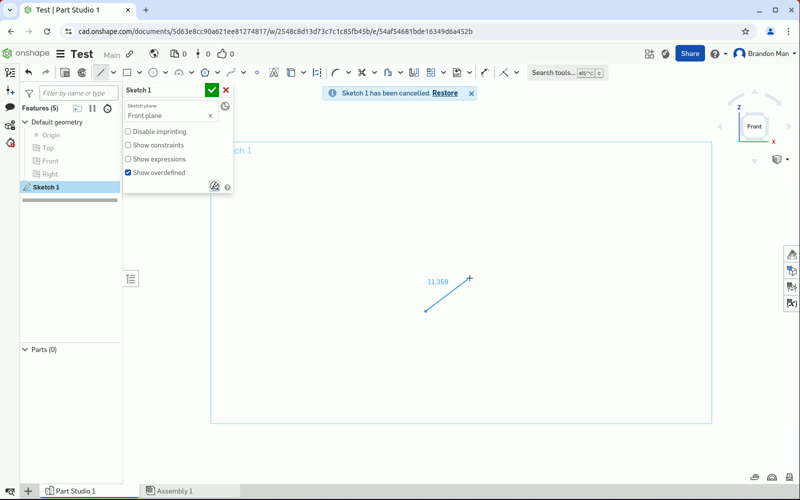
key_up(shift)
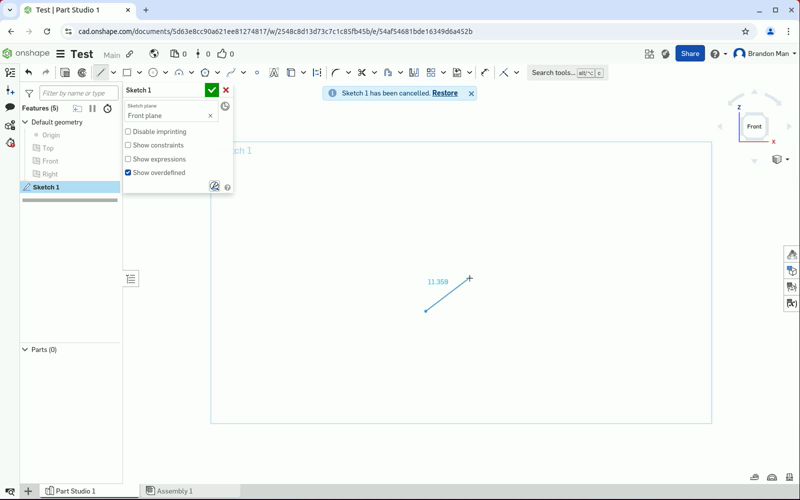
key_down(shift)
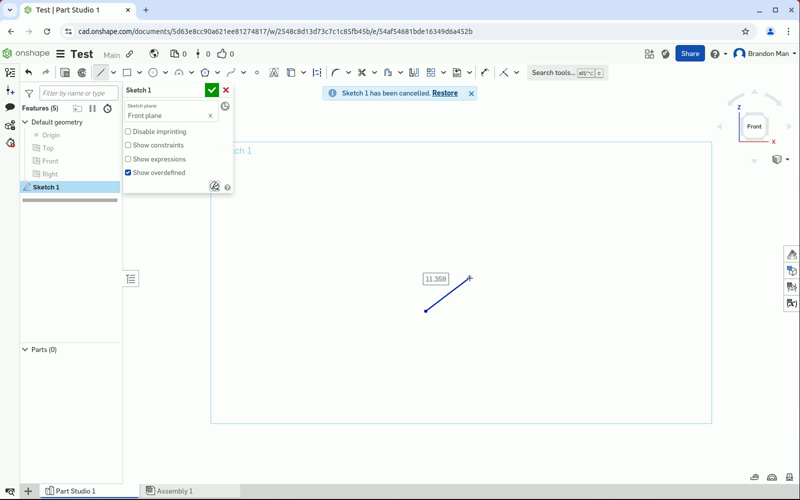
mouse_move(499, 277)
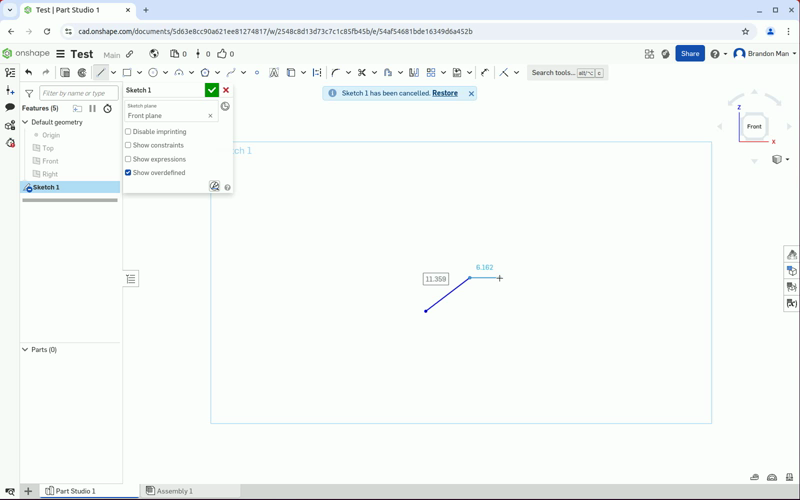
mouse_move(425, 277)
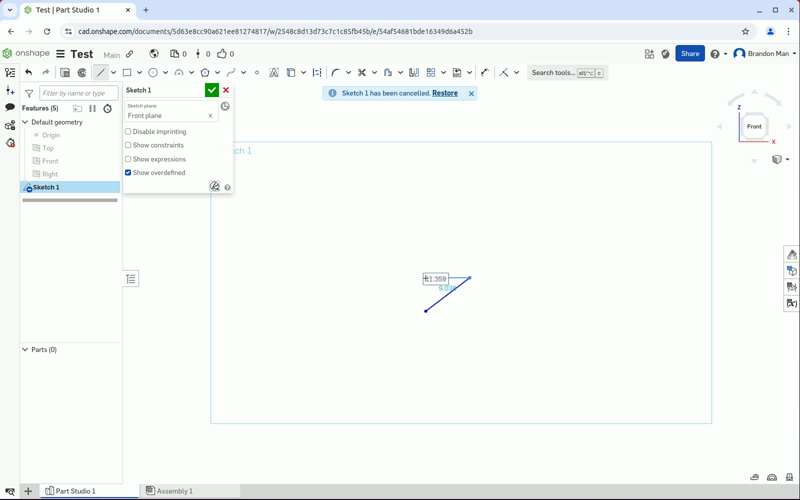
click(425, 277)
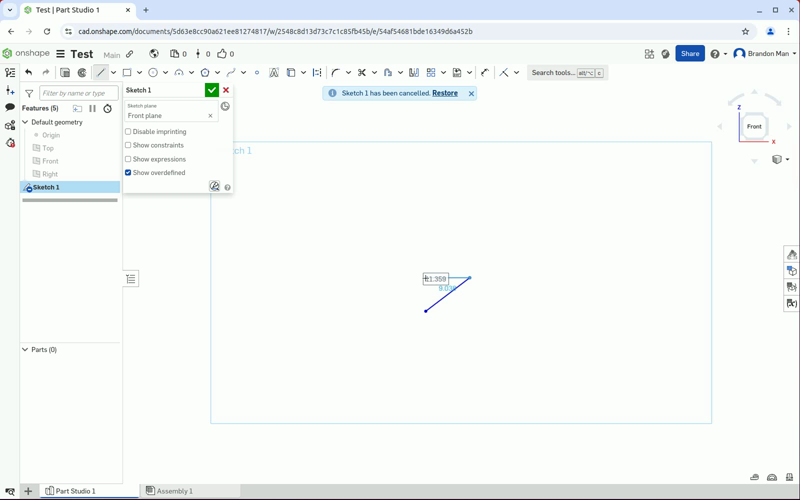
key_up(shift)
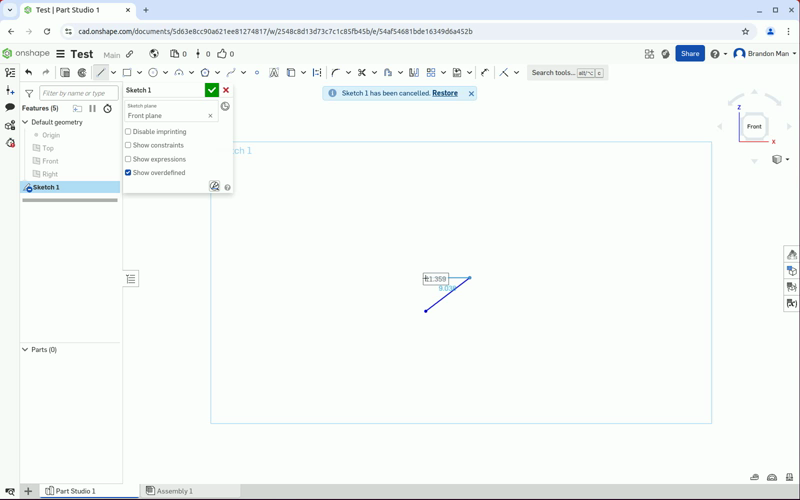
mouse_move(455, 277)
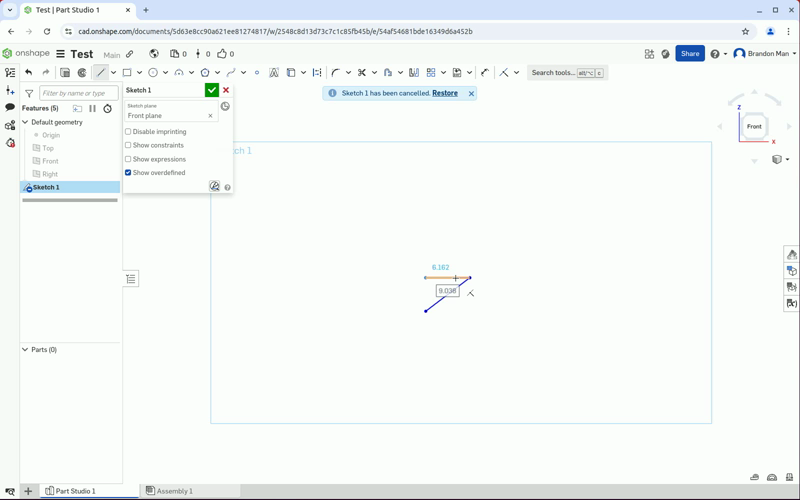
key_down(shift)
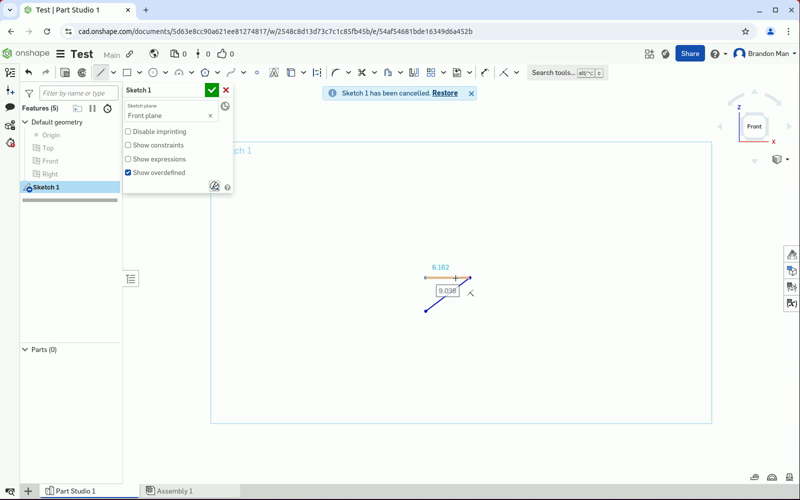
mouse_move(425, 311)
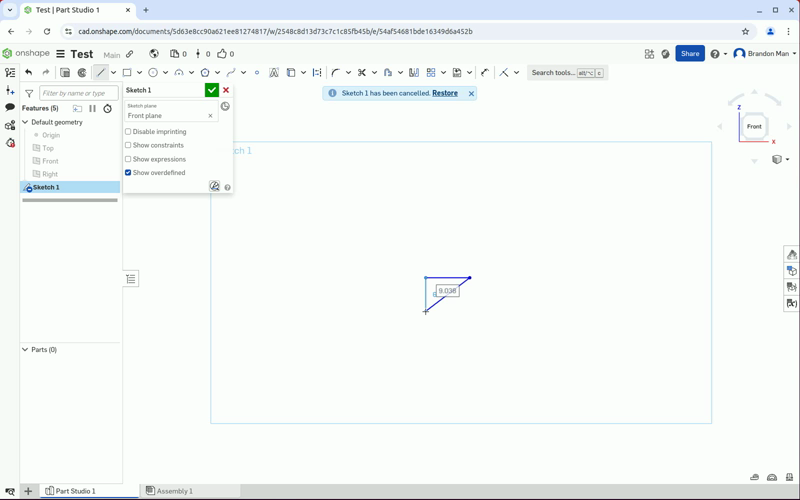
key_up(shift)
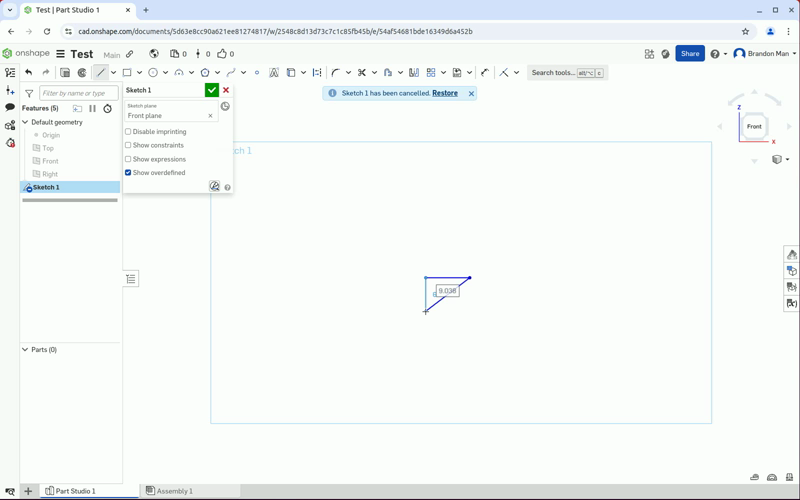
click(425, 311)
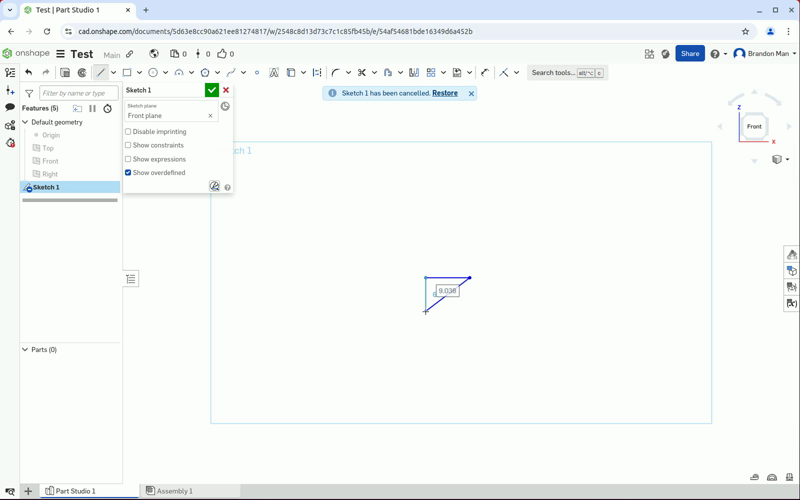
key(esc)
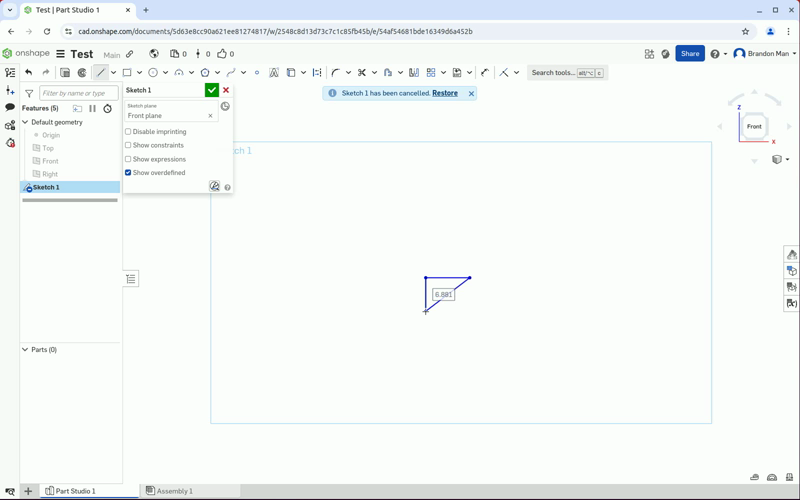
mouse_move(434, 297)
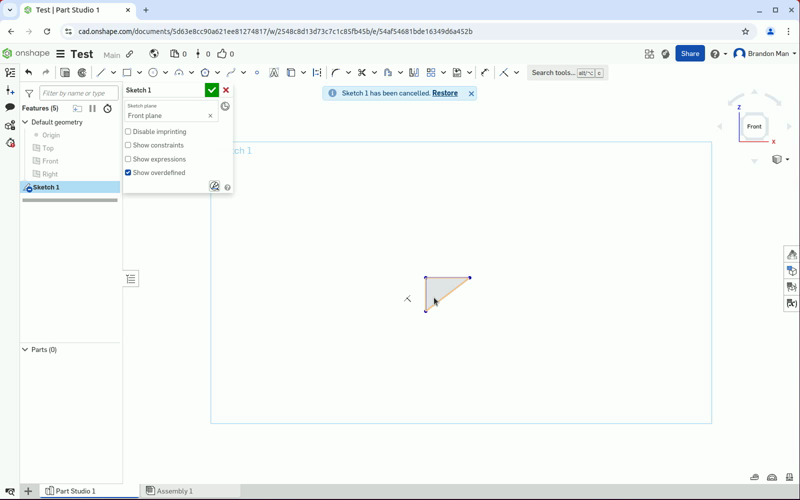
scroll(6)
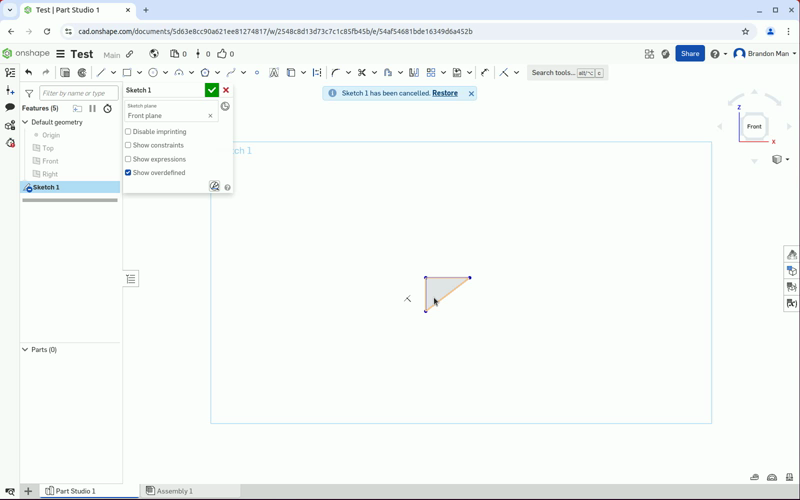
scroll(6)
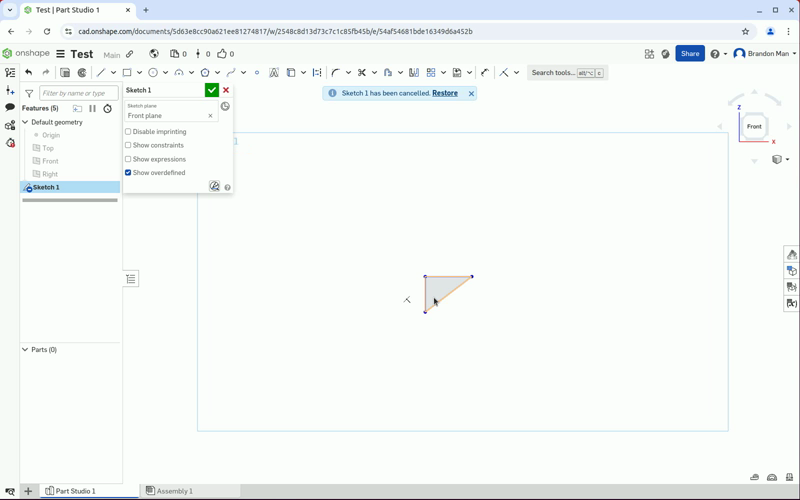
scroll(6)
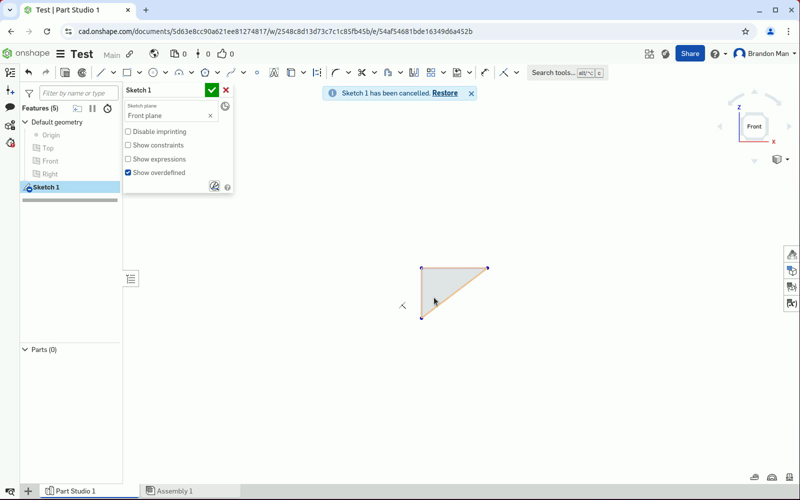
scroll(6)
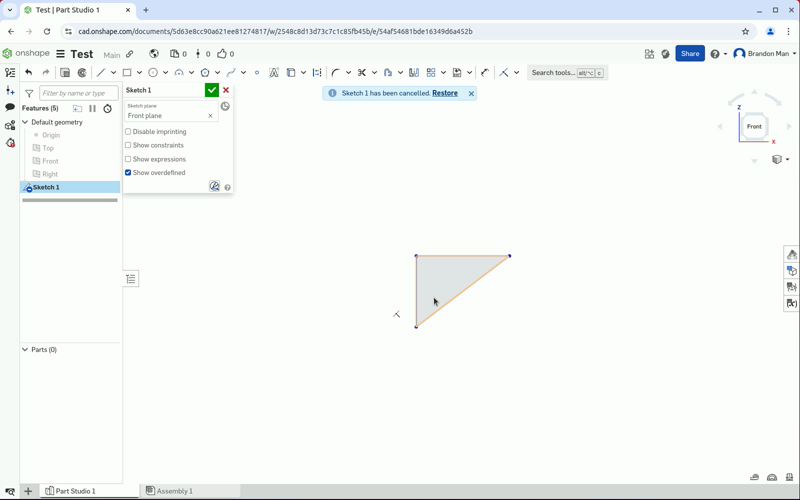
scroll(6)
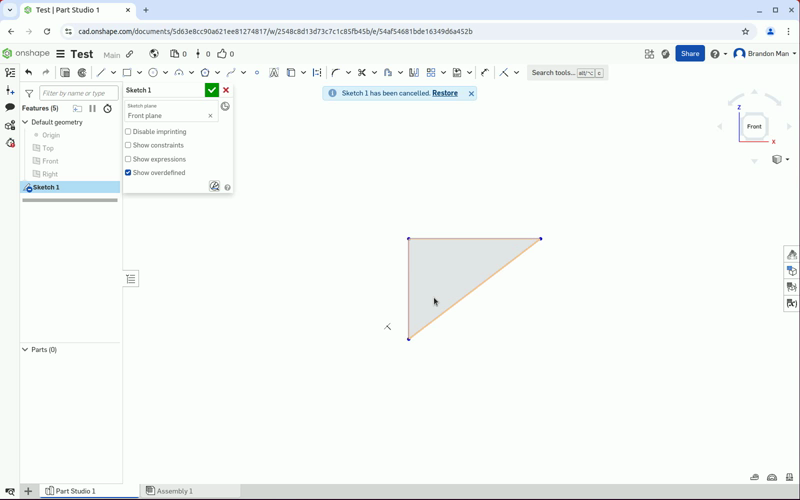
scroll(6)
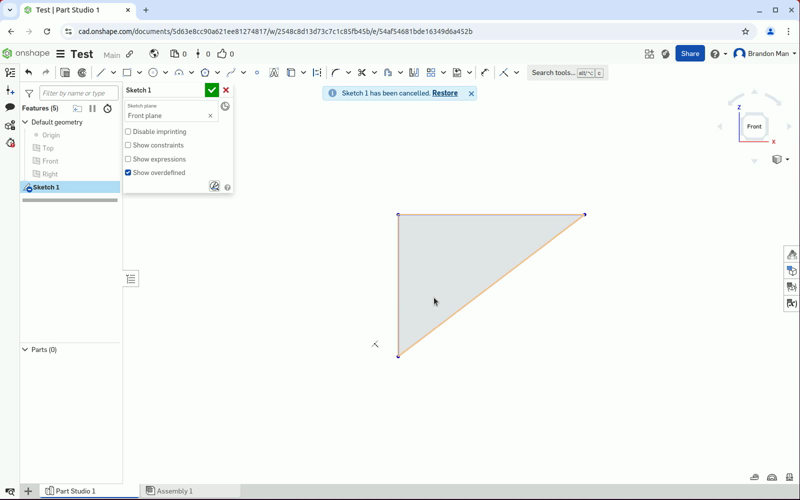
scroll(6)
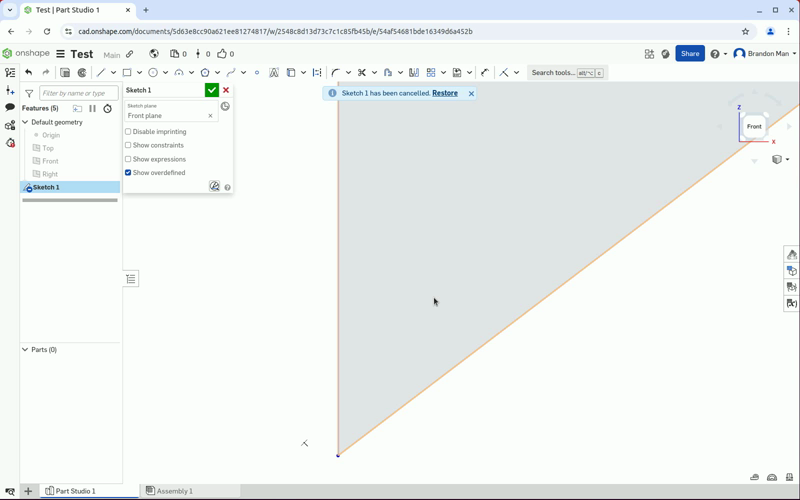
click(434, 297)
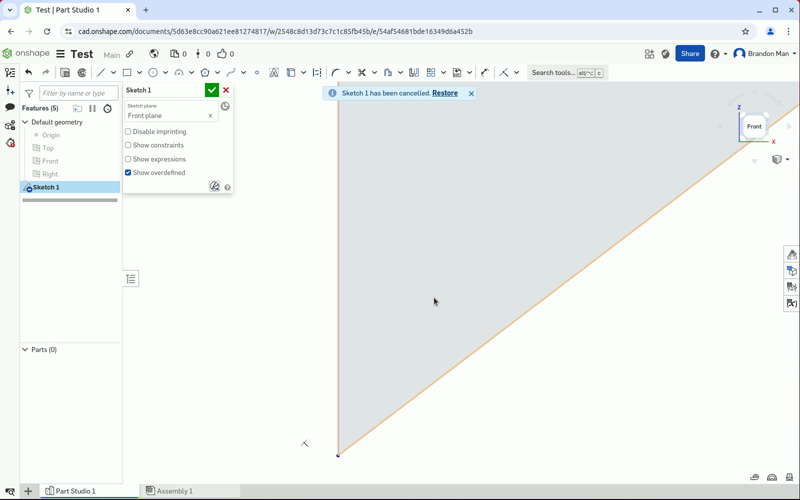
scroll(-6)
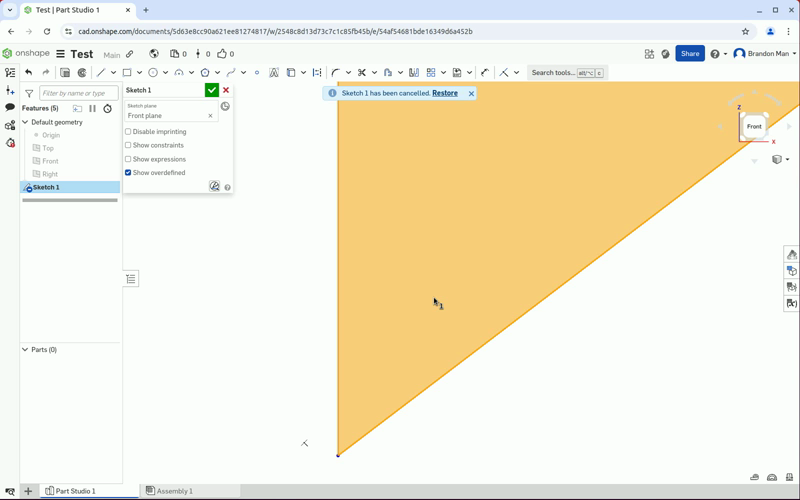
scroll(-6)
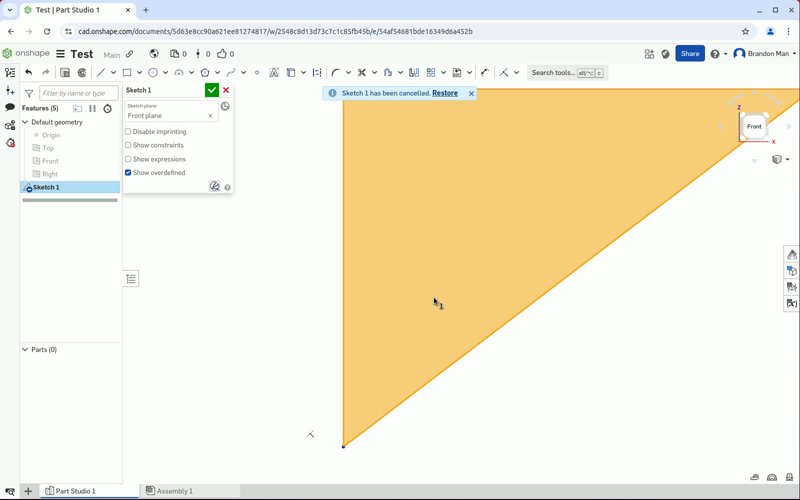
scroll(-6)
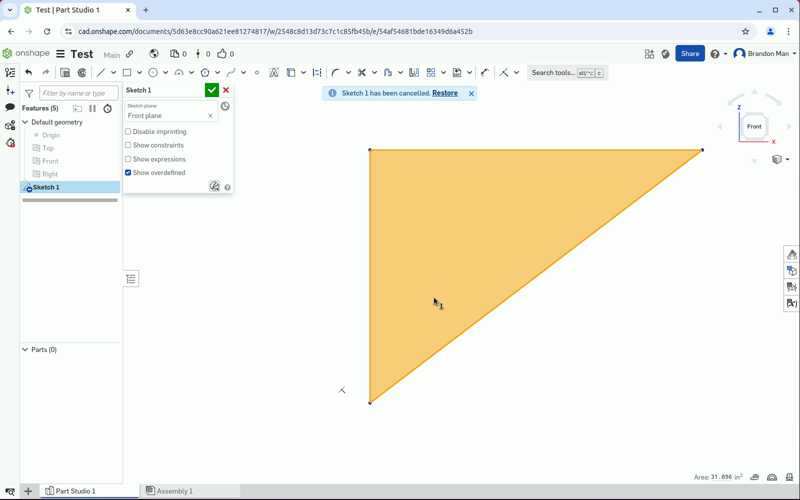
scroll(-6)
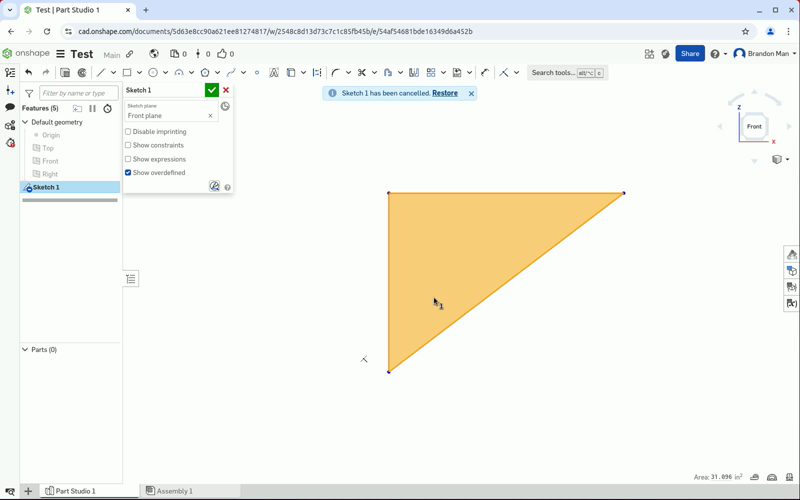
scroll(-6)
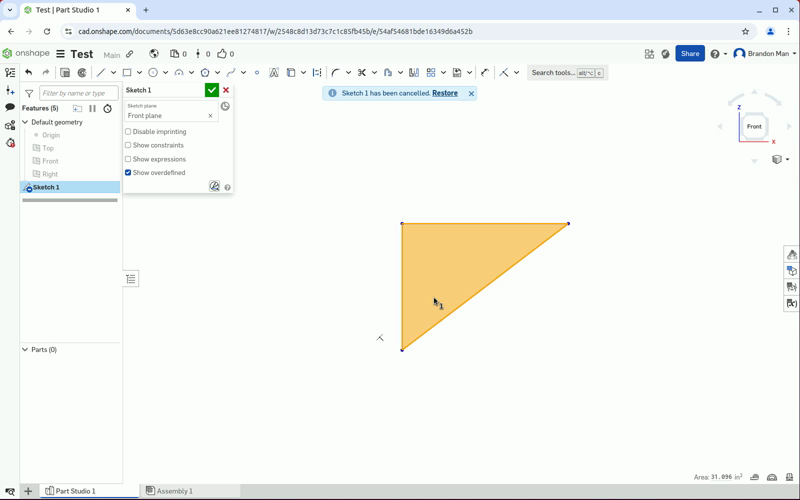
scroll(-6)
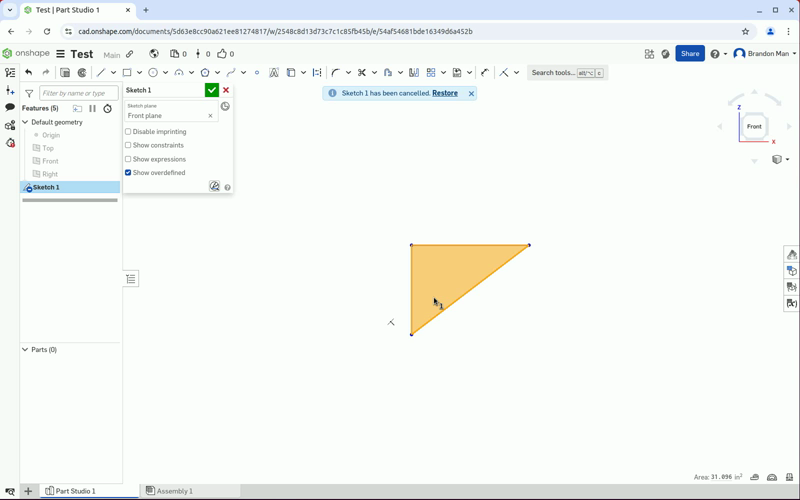
scroll(-6)
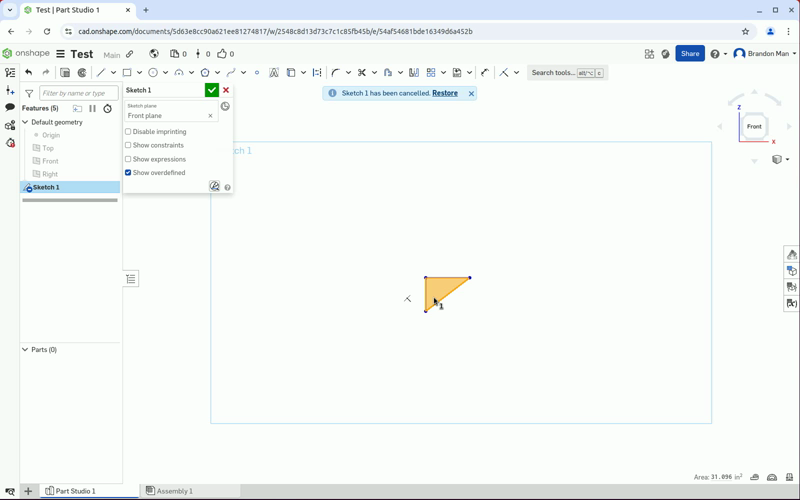
mouse_move(73, 352)
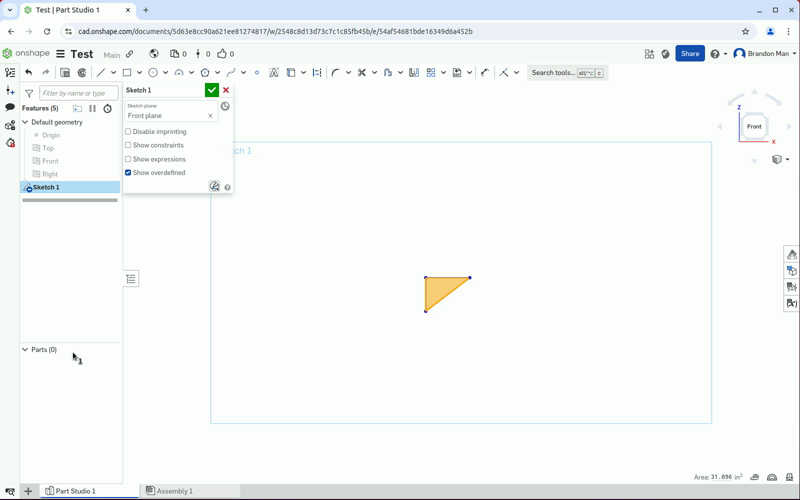
key(shift+y)
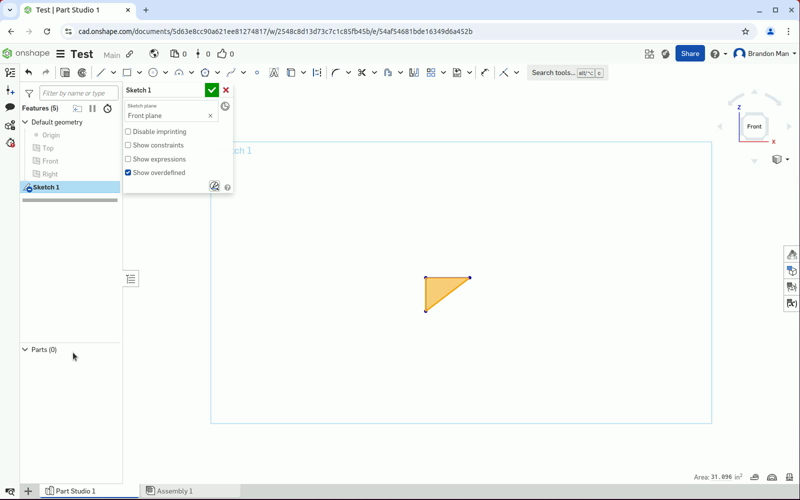
key(shift+e)
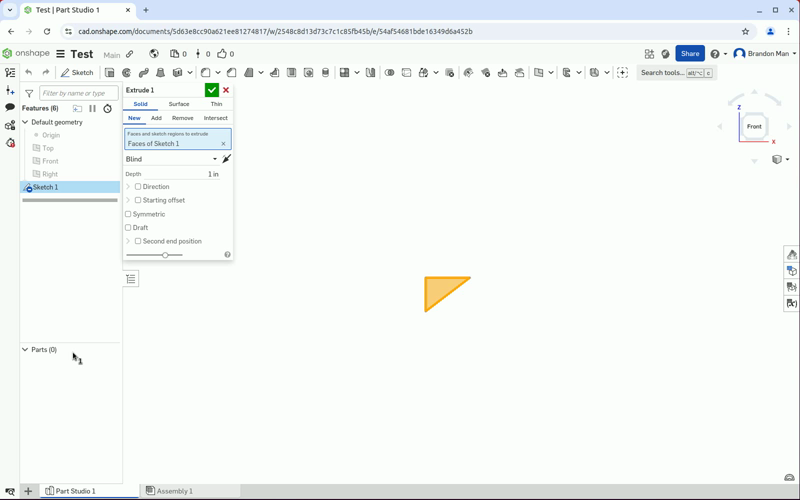
mouse_move(143, 106)
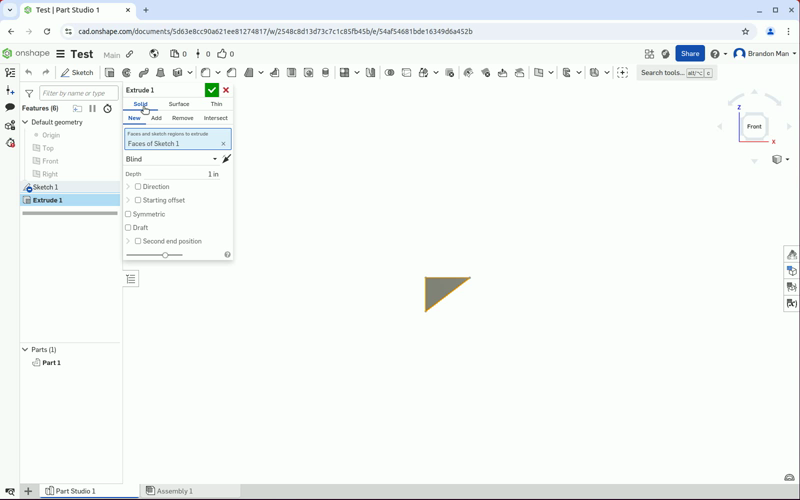
click(143, 106)
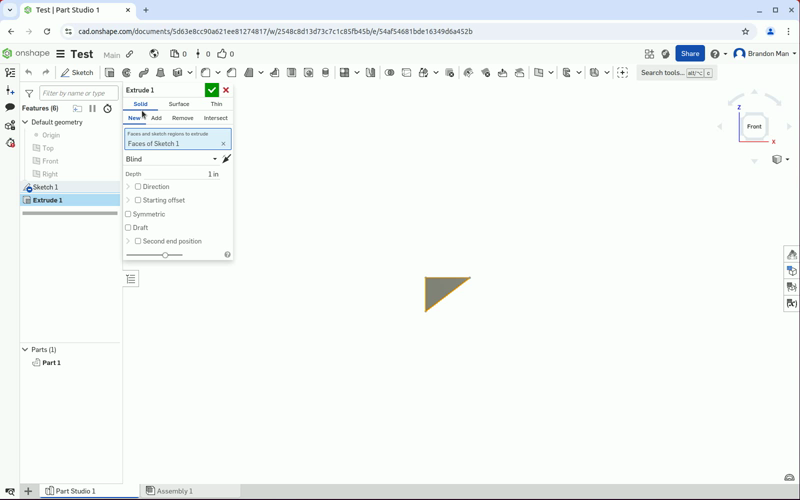
mouse_move(137, 120)
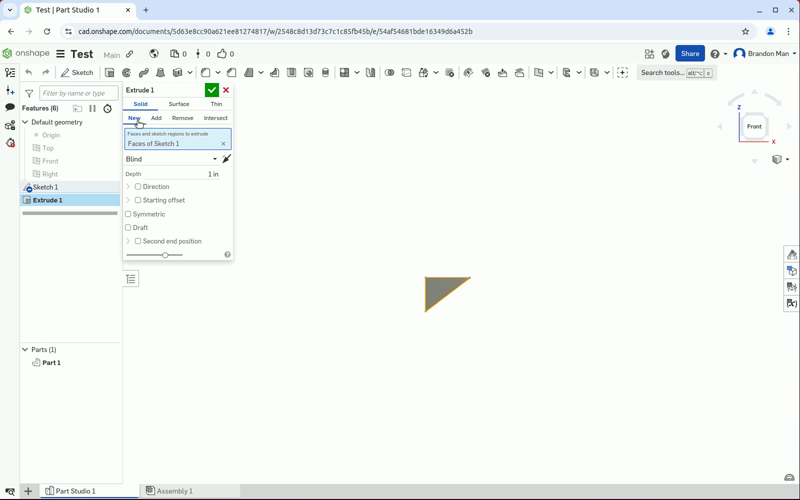
click(137, 120)
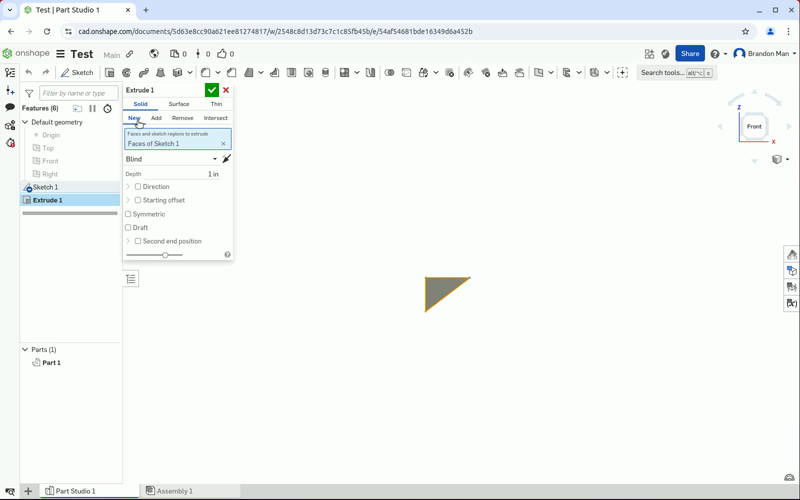
key(tab, 4)
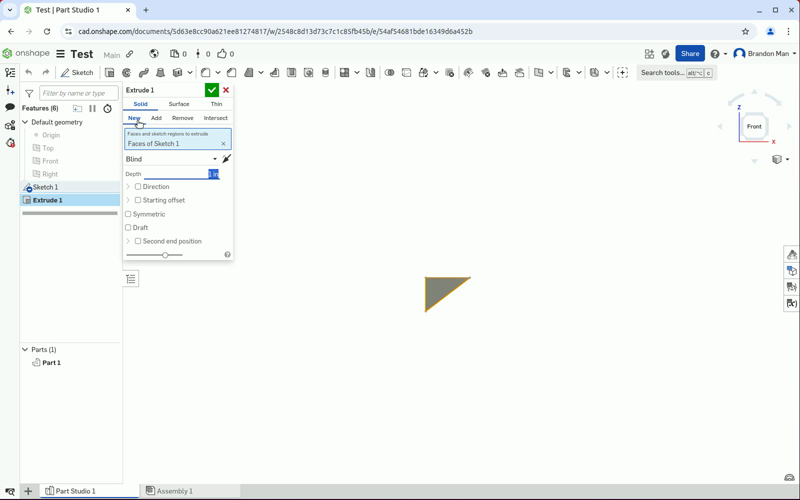
text(3.37)
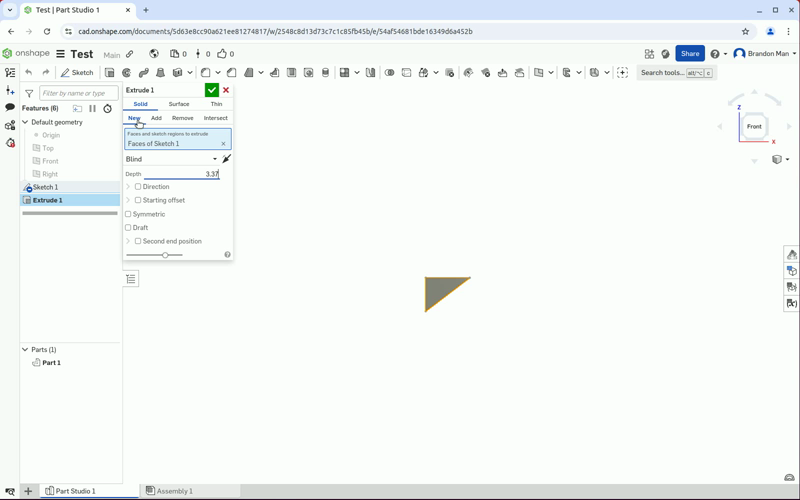
key(enter)
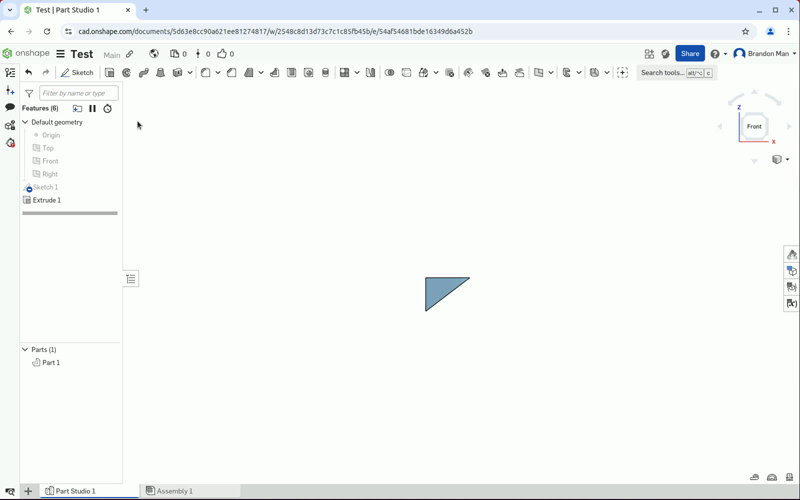
key(shift+h)
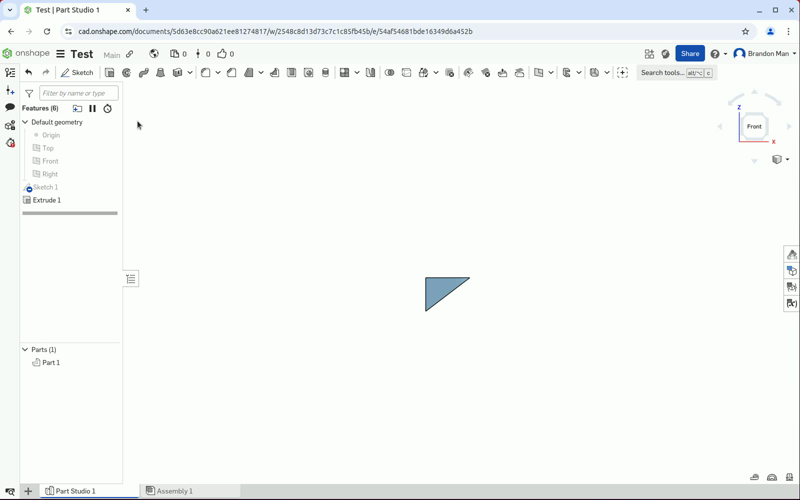
key(shift+h)
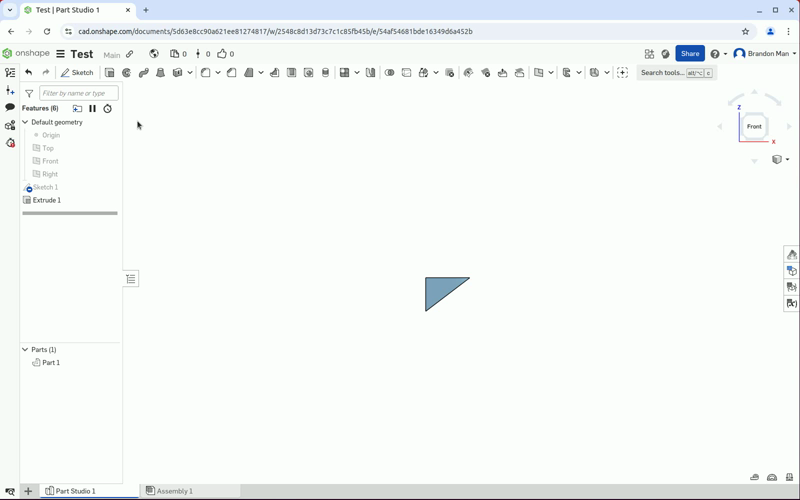
mouse_move(73, 189)
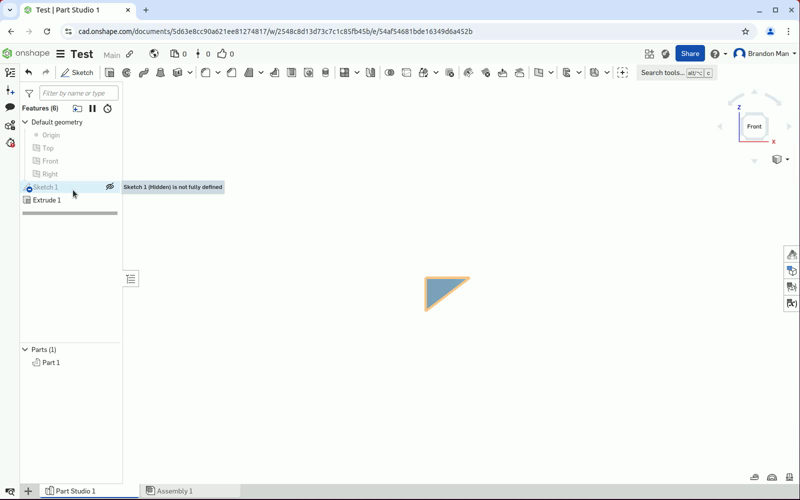
click(73, 189)
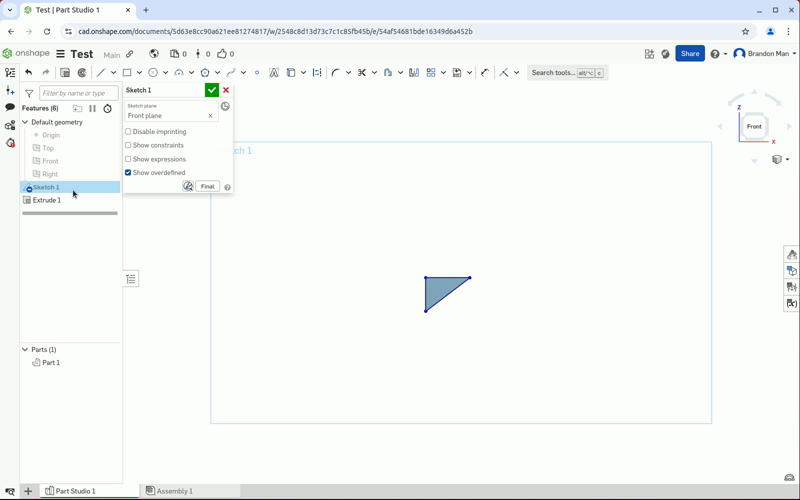
mouse_move(229, 92)
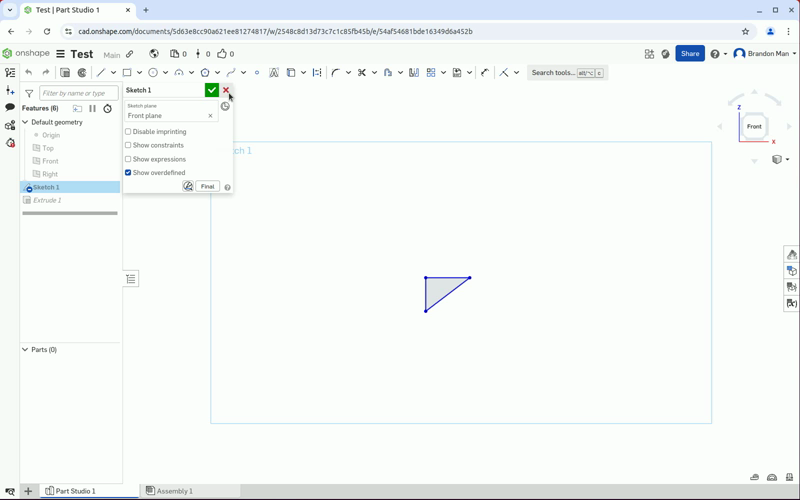
click(229, 92)
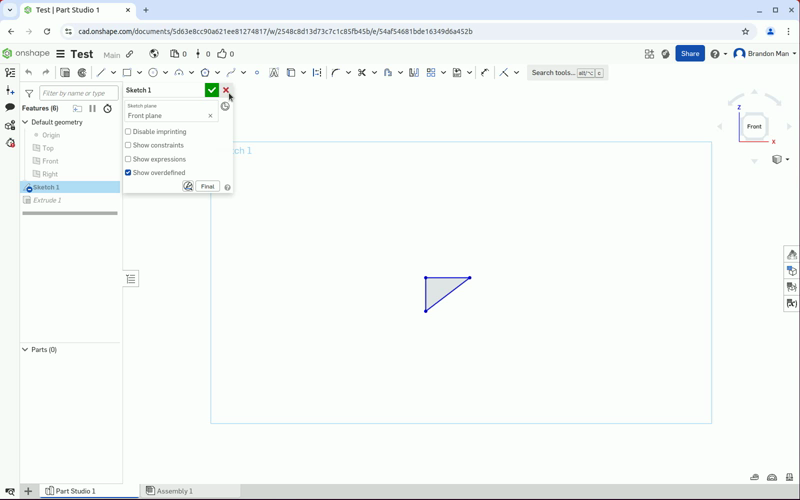
key(shift+s)
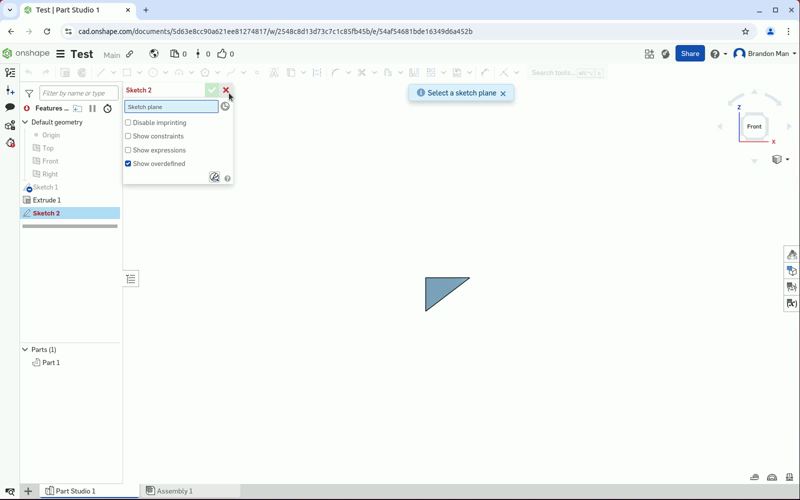
mouse_move(73, 163)
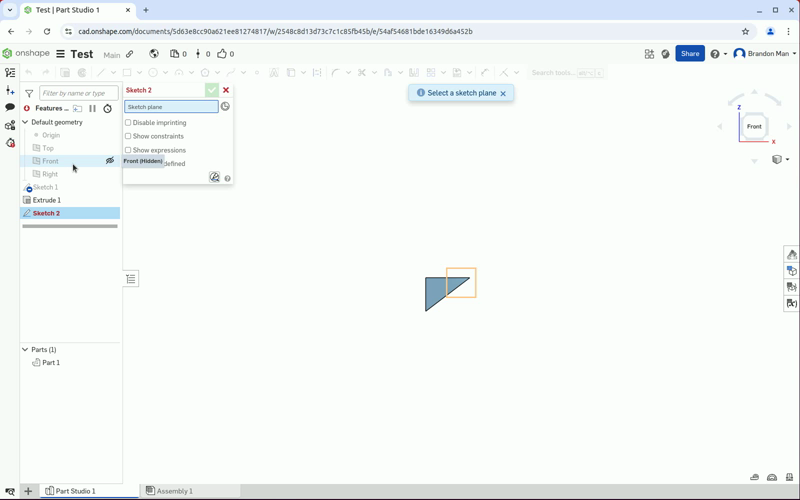
click(73, 163)
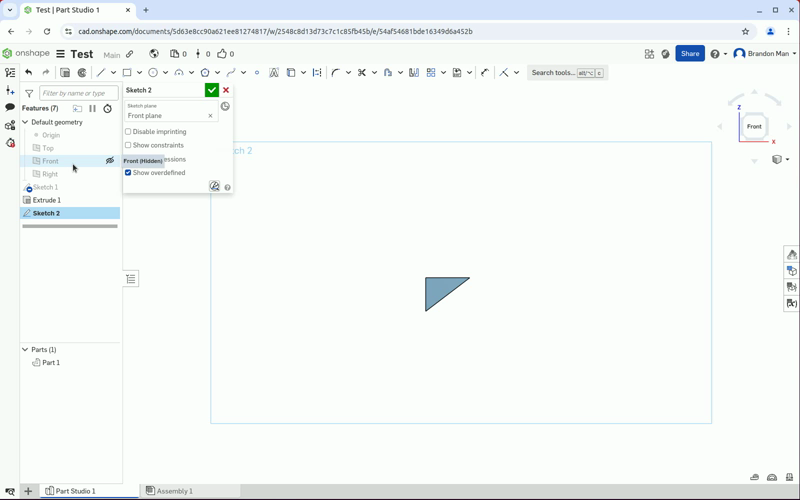
mouse_move(73, 352)
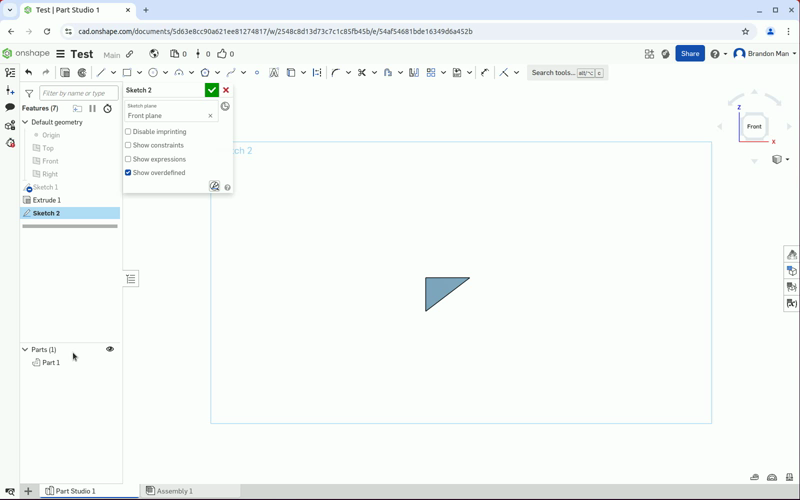
key(y)
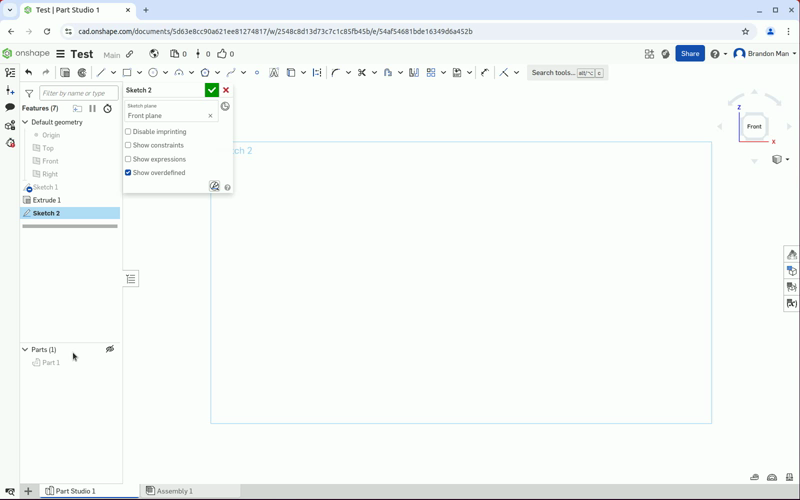
key(l)
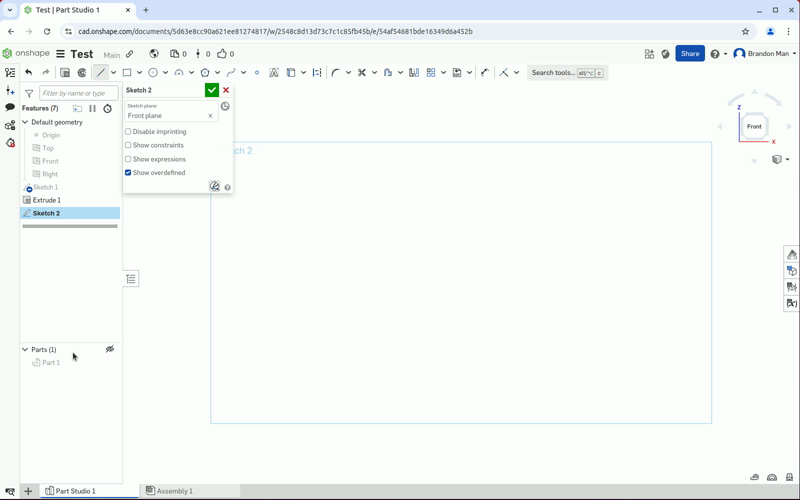
key_down(shift)
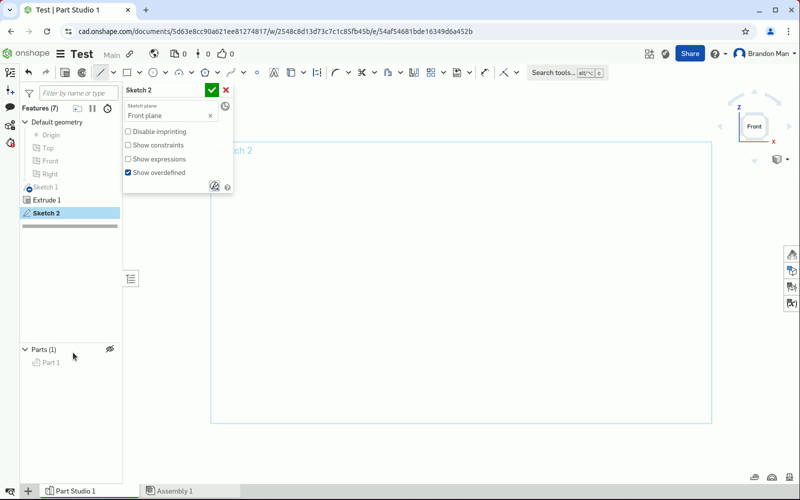
mouse_move(549, 264)
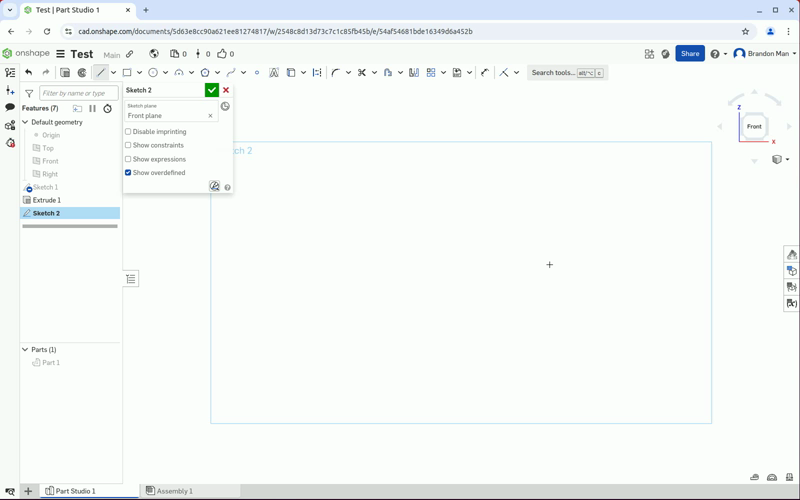
click(549, 264)
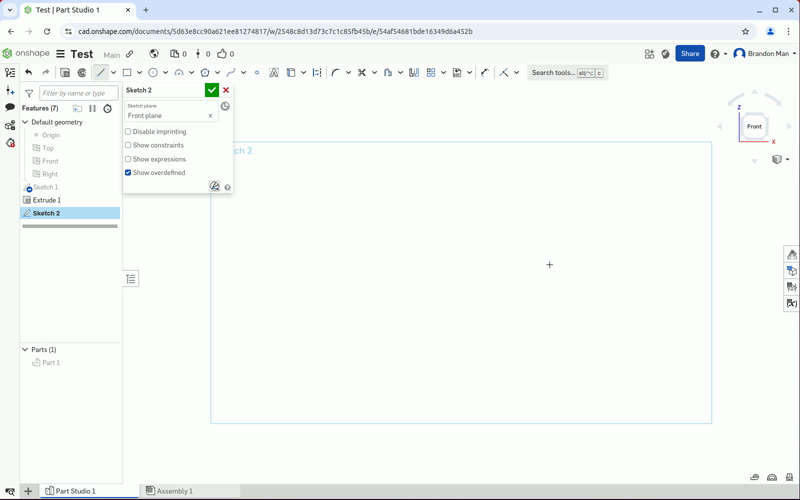
key_up(shift)
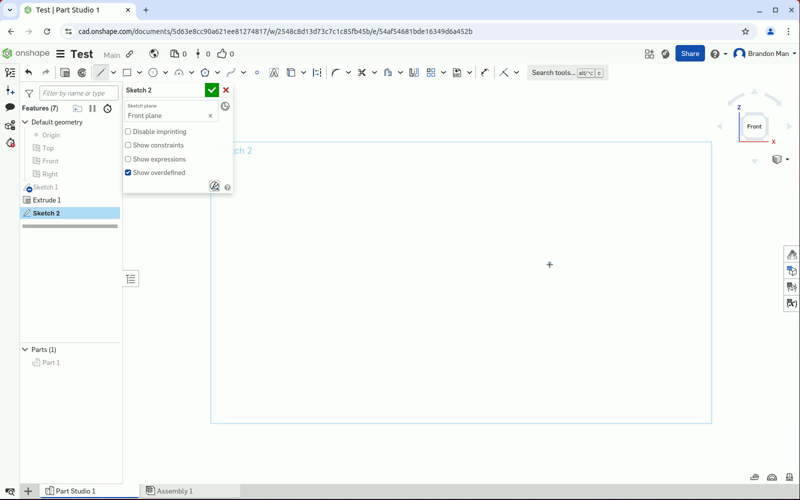
key_down(shift)
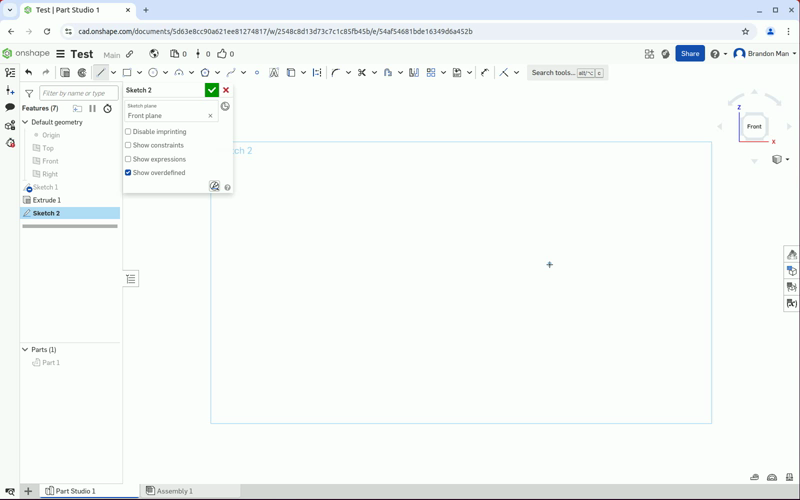
mouse_move(579, 264)
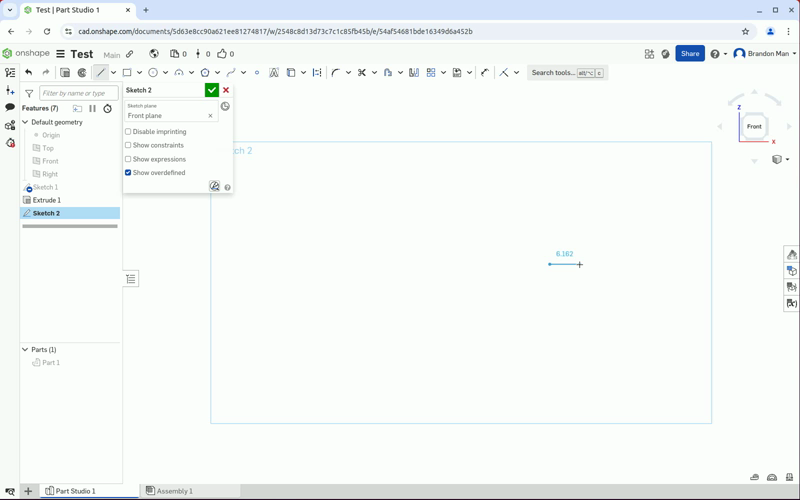
mouse_move(574, 262)
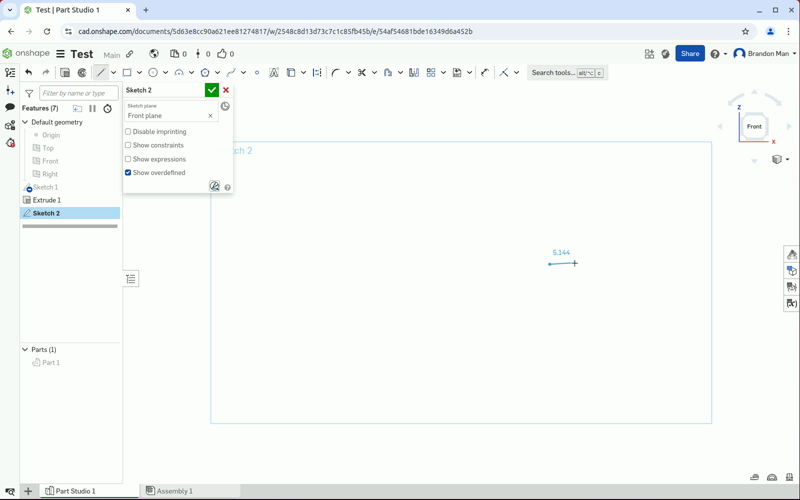
click(574, 262)
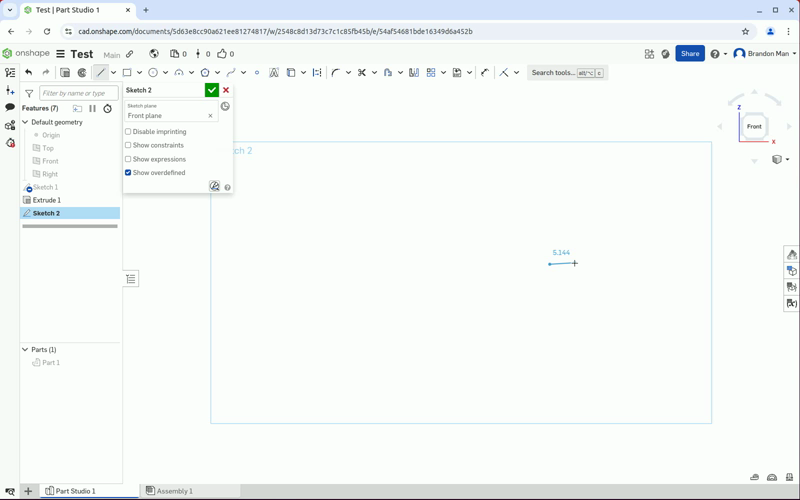
key_up(shift)
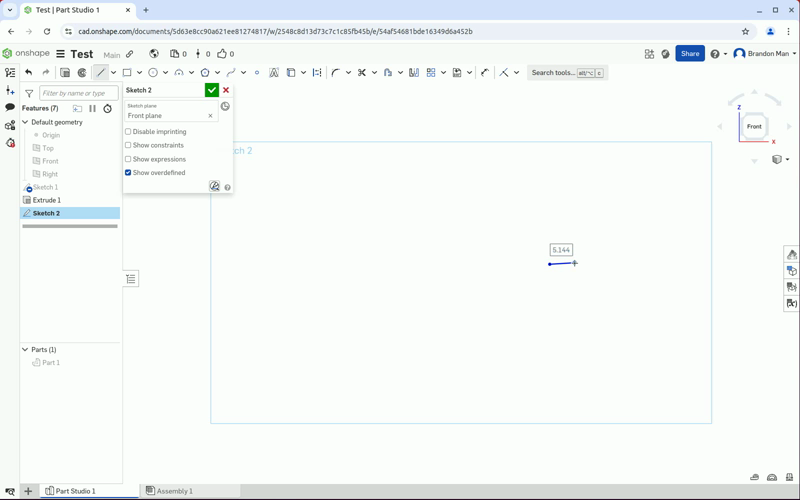
key_down(shift)
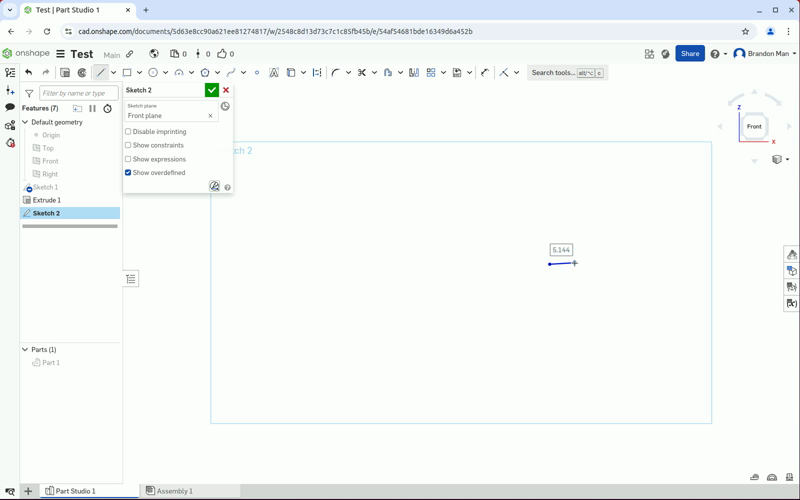
mouse_move(589, 262)
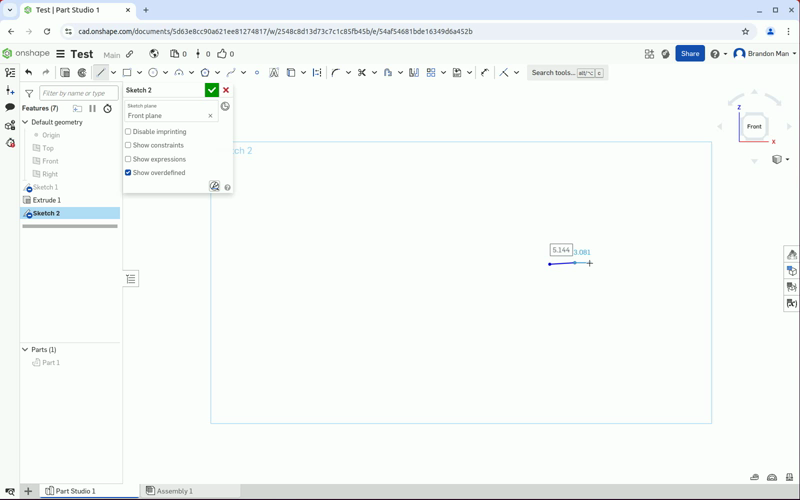
mouse_move(567, 231)
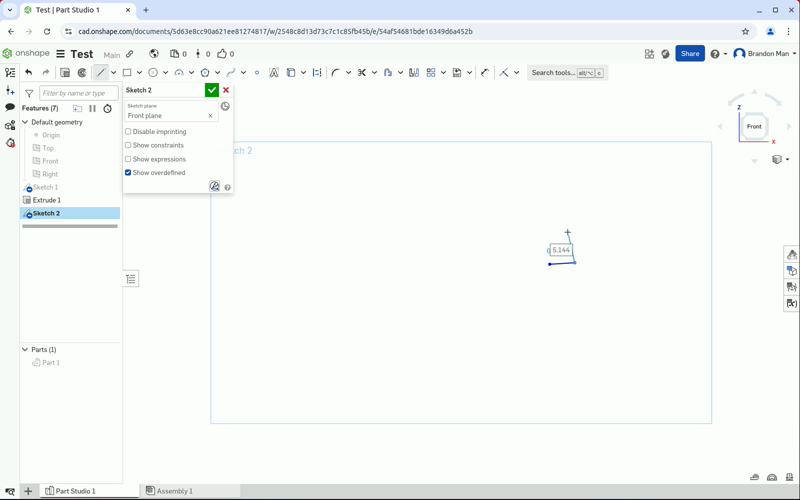
click(567, 231)
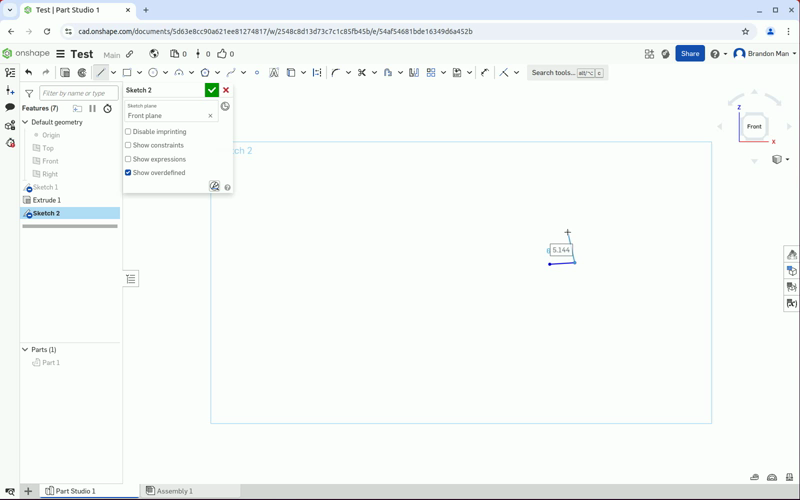
key_up(shift)
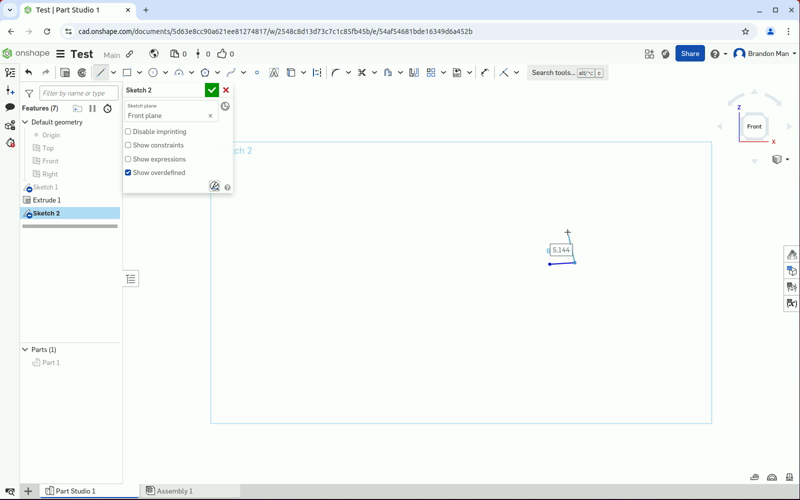
mouse_move(589, 231)
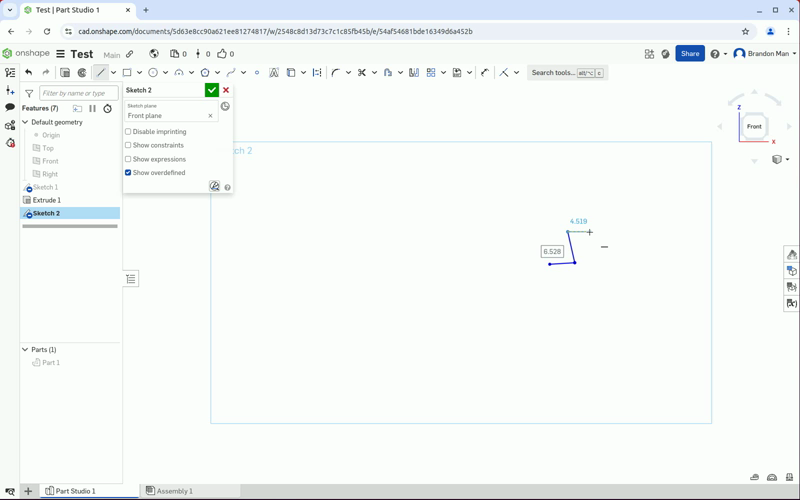
key_down(shift)
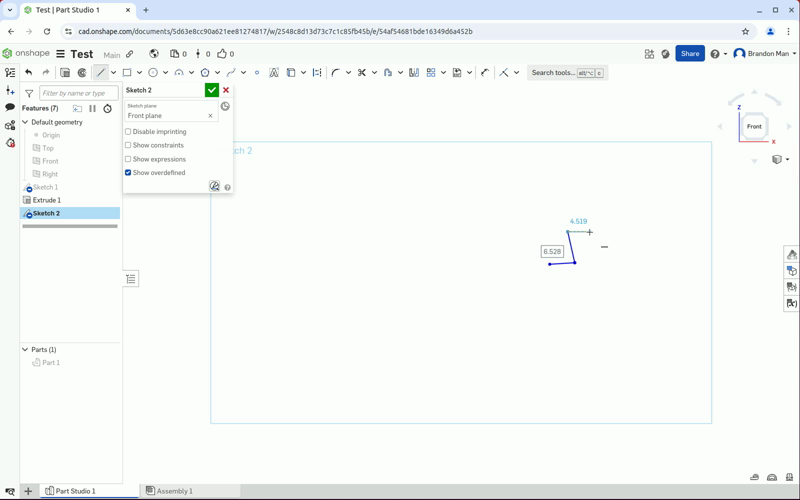
mouse_move(549, 264)
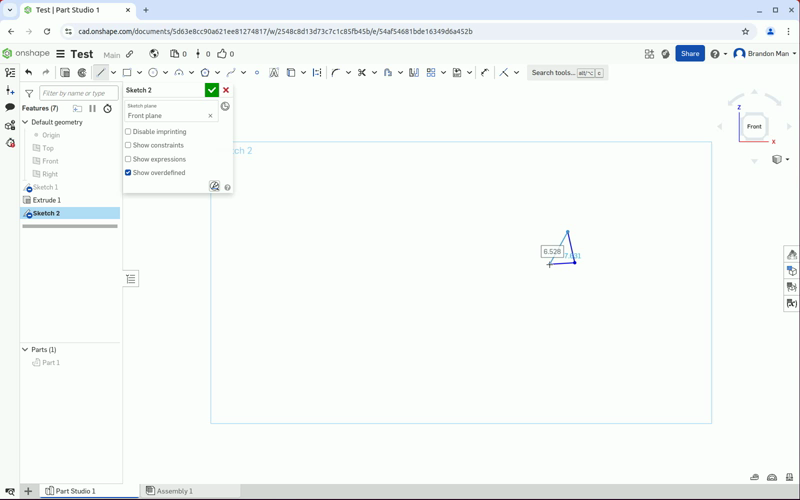
key_up(shift)
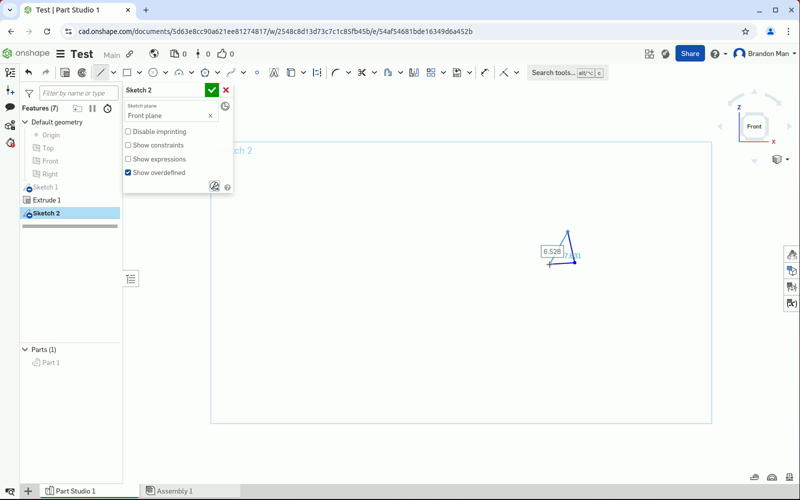
click(549, 264)
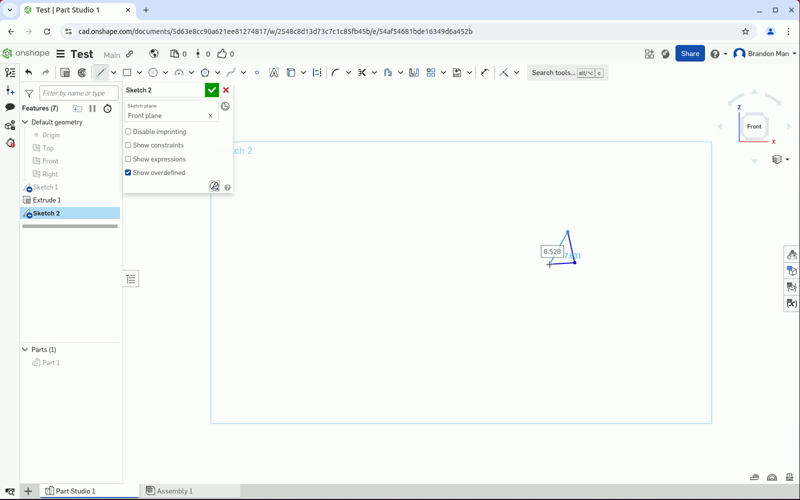
key(esc)
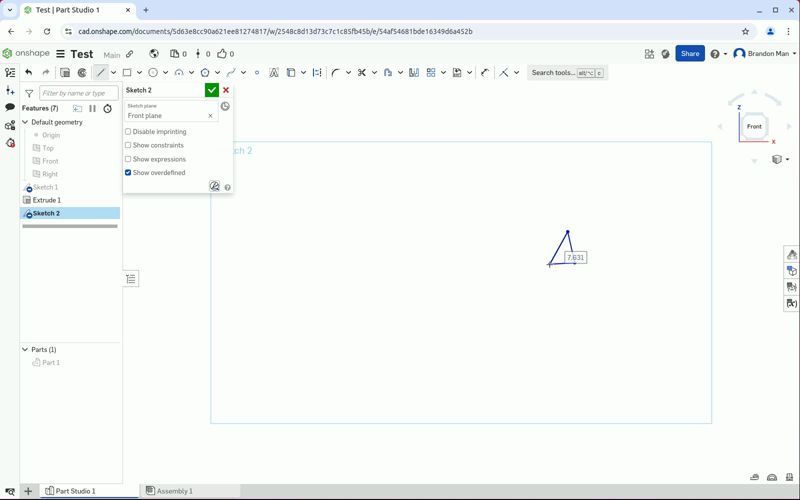
mouse_move(567, 257)
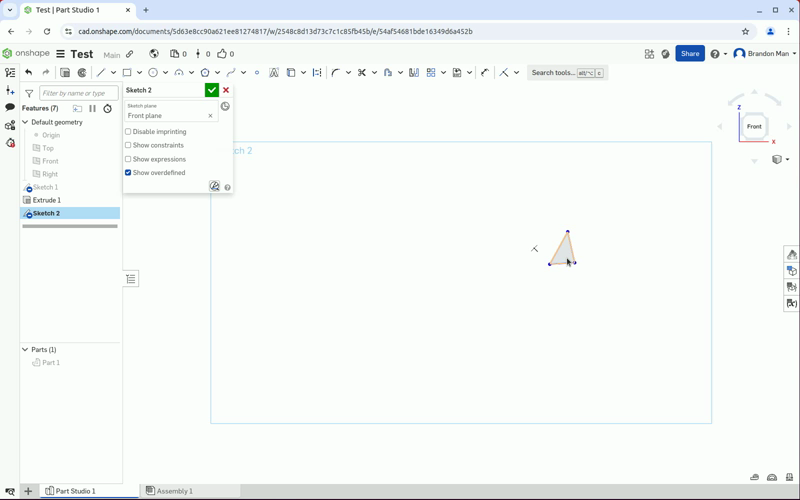
scroll(6)
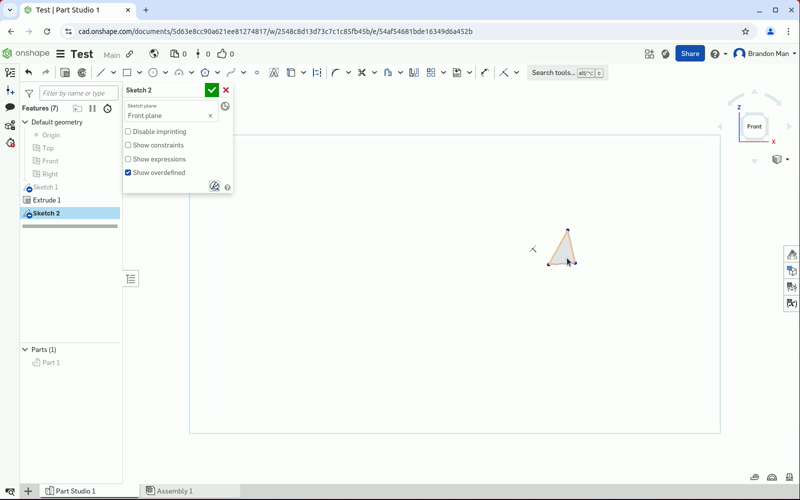
scroll(6)
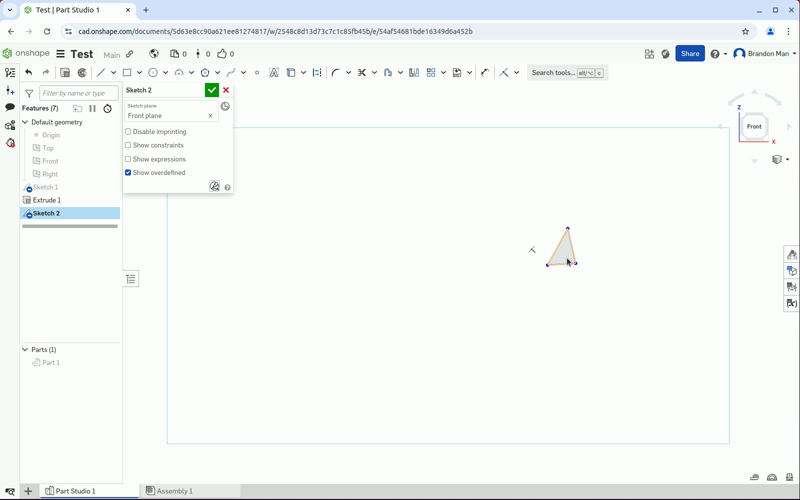
scroll(6)
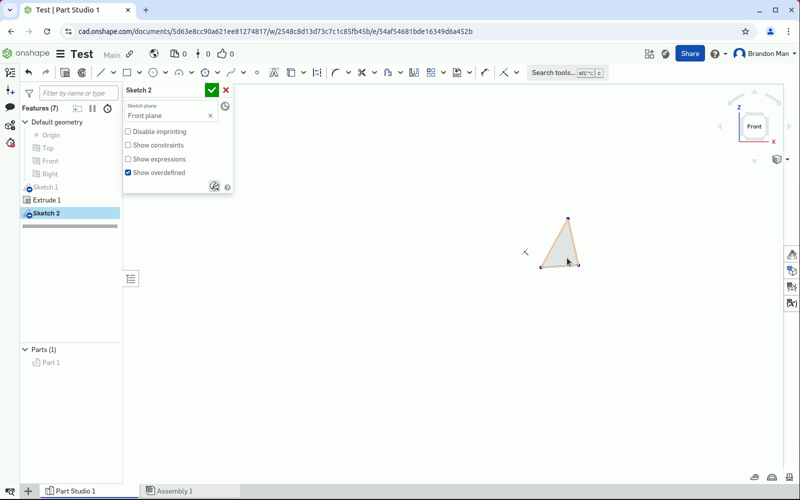
scroll(6)
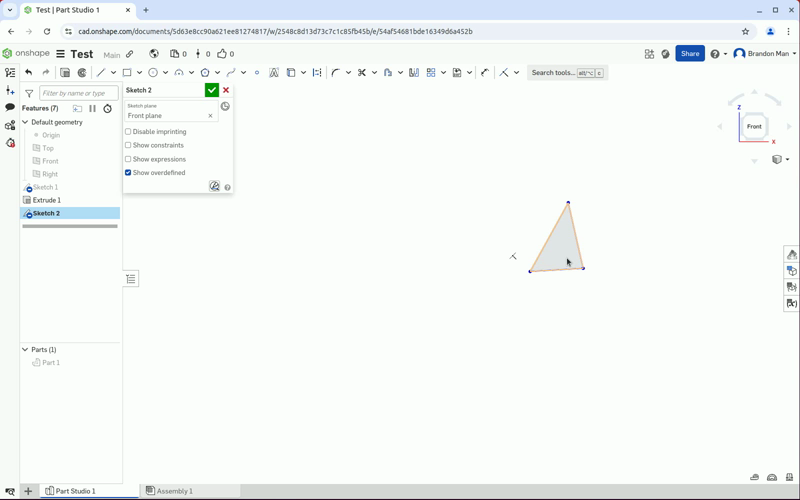
scroll(6)
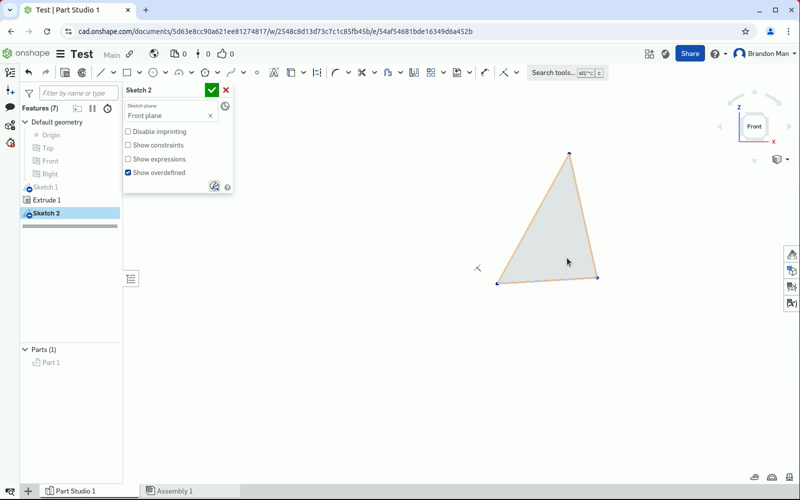
scroll(6)
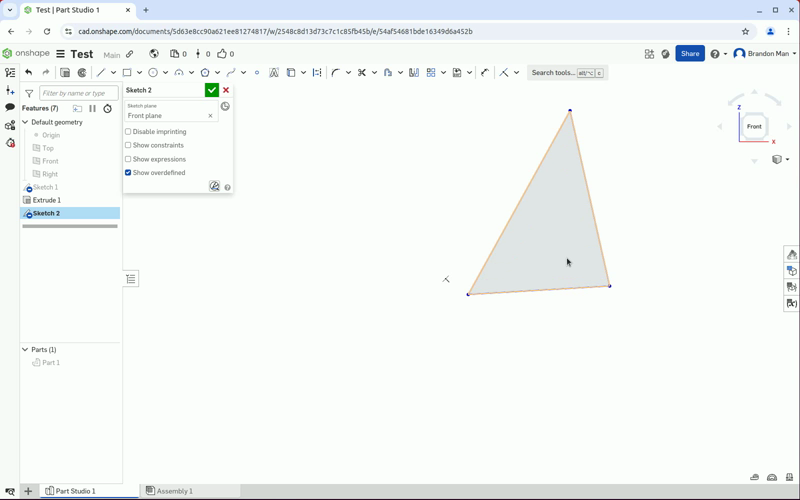
scroll(6)
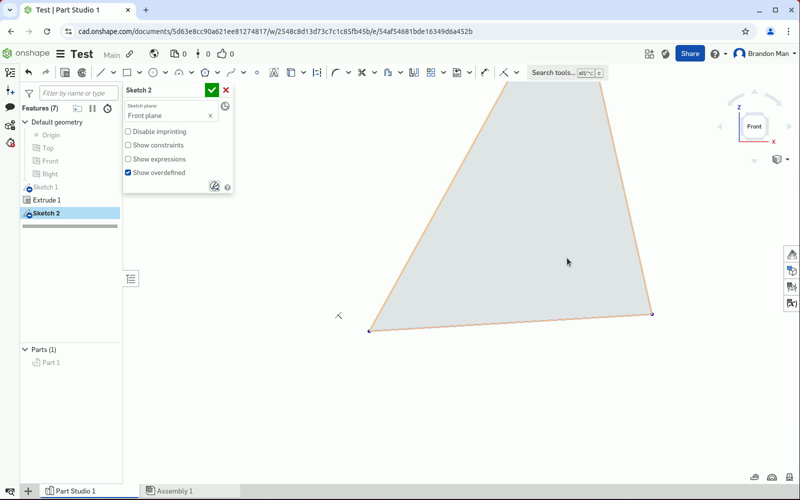
click(567, 257)
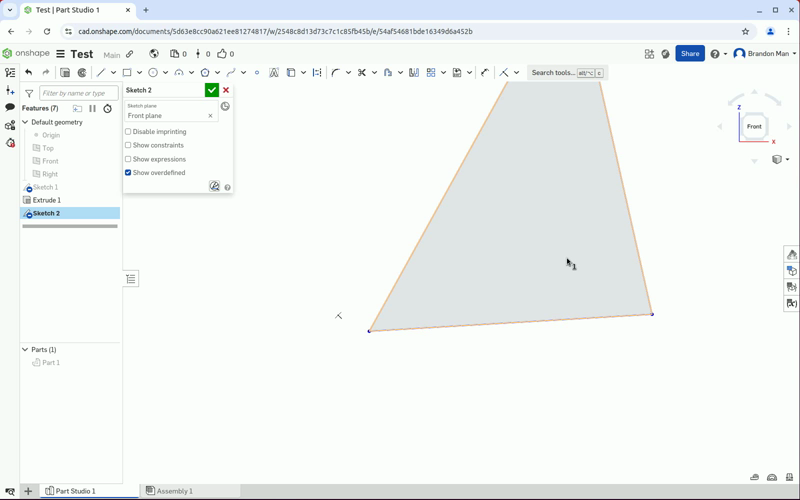
scroll(-6)
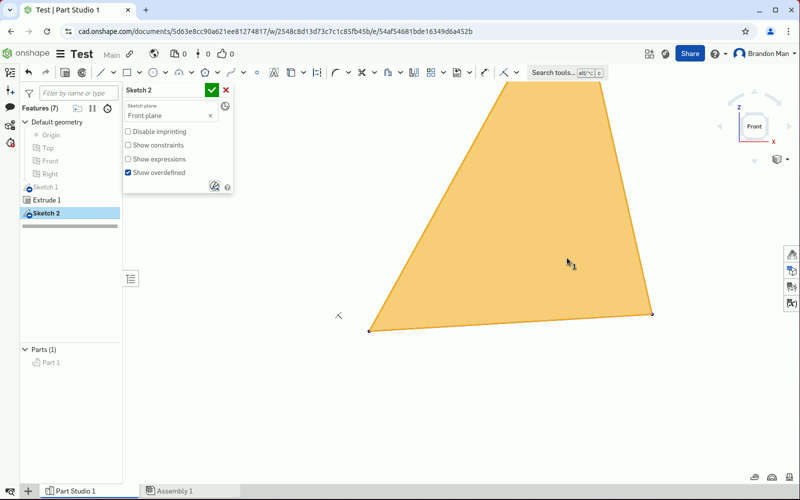
scroll(-6)
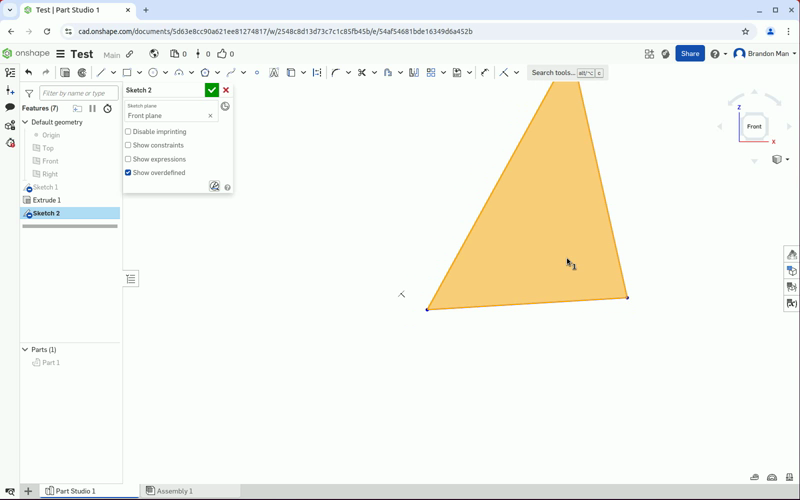
scroll(-6)
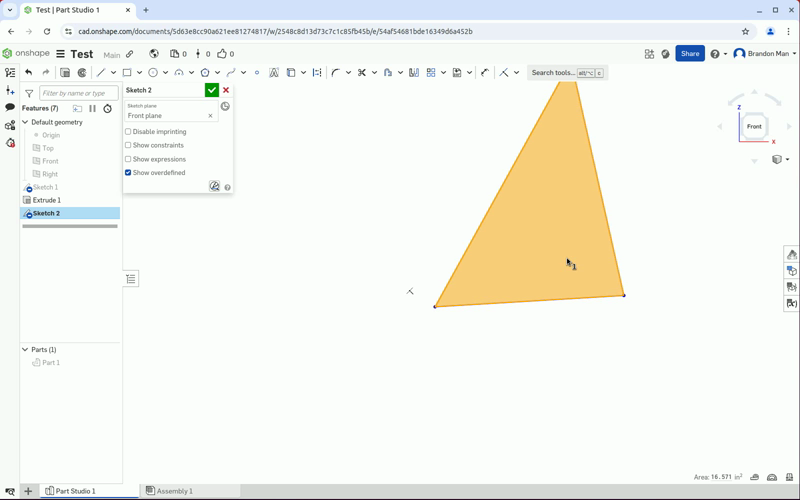
scroll(-6)
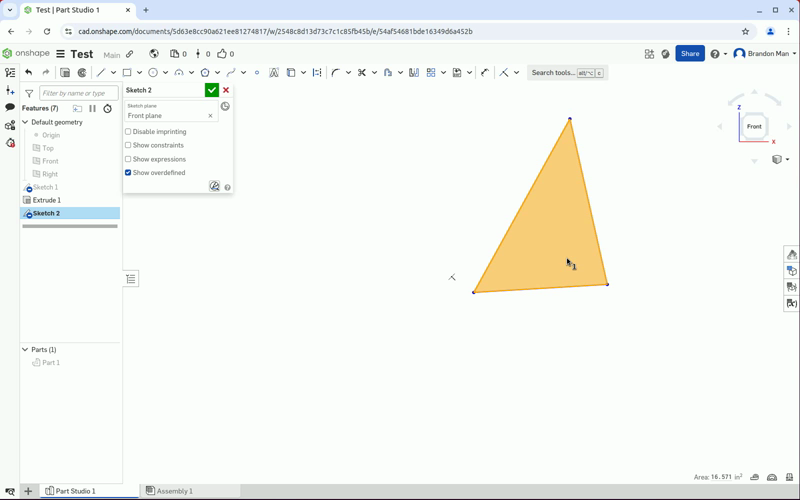
scroll(-6)
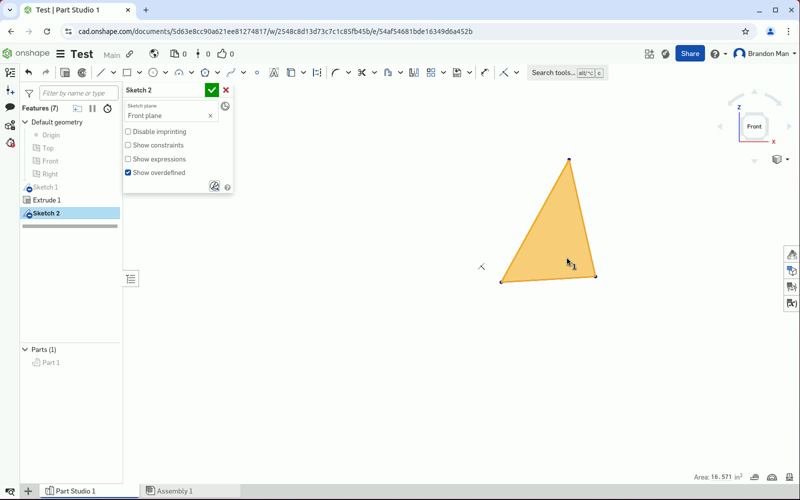
scroll(-6)
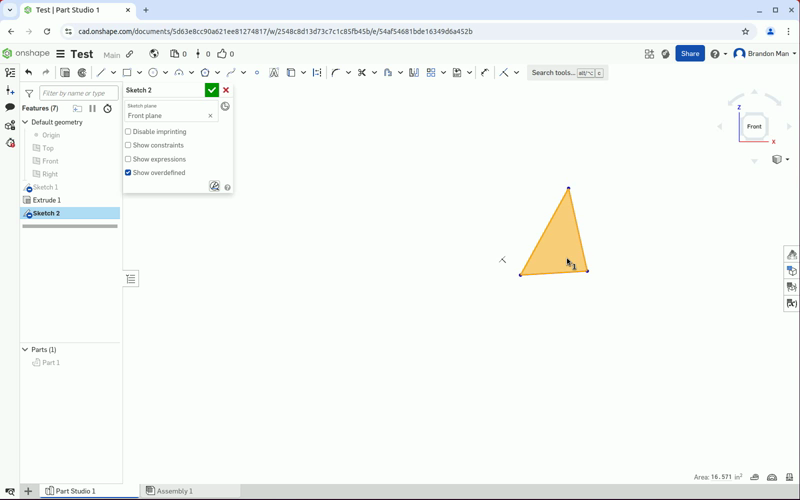
scroll(-6)
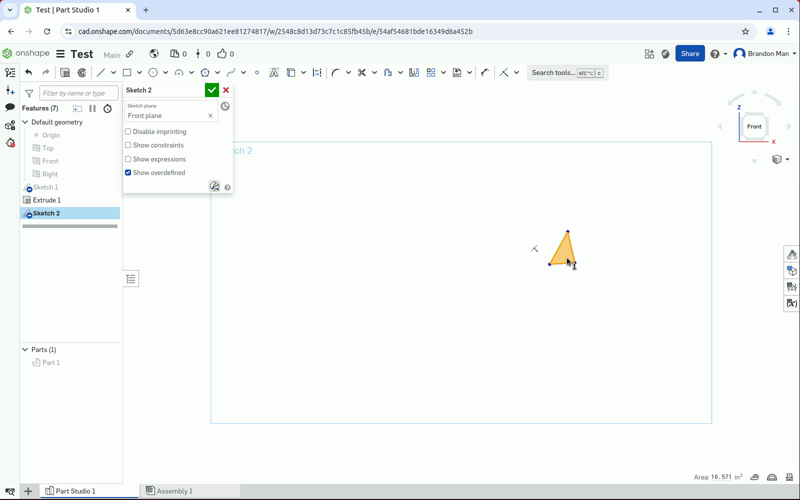
mouse_move(73, 352)
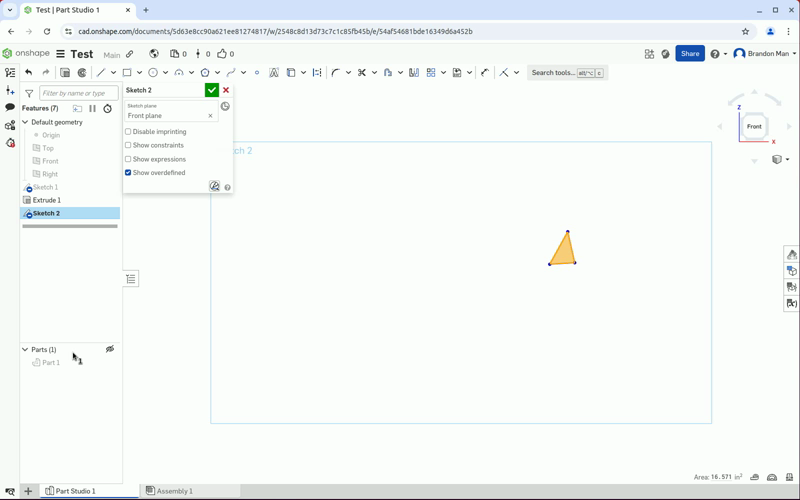
key(shift+y)
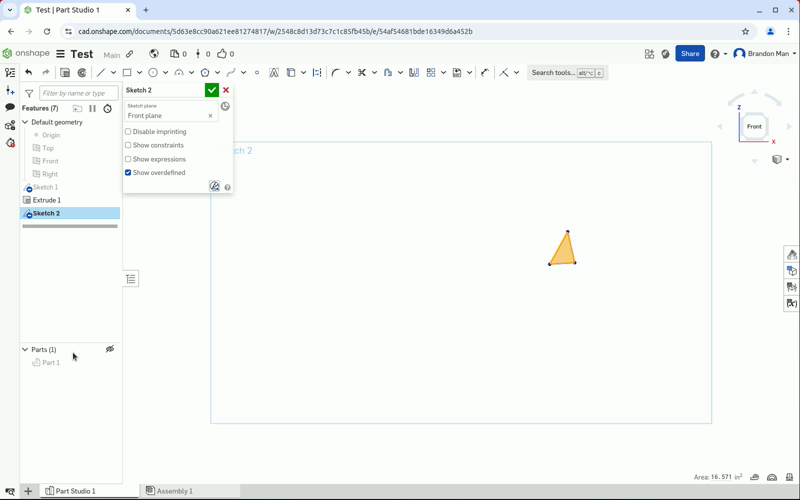
key(shift+e)
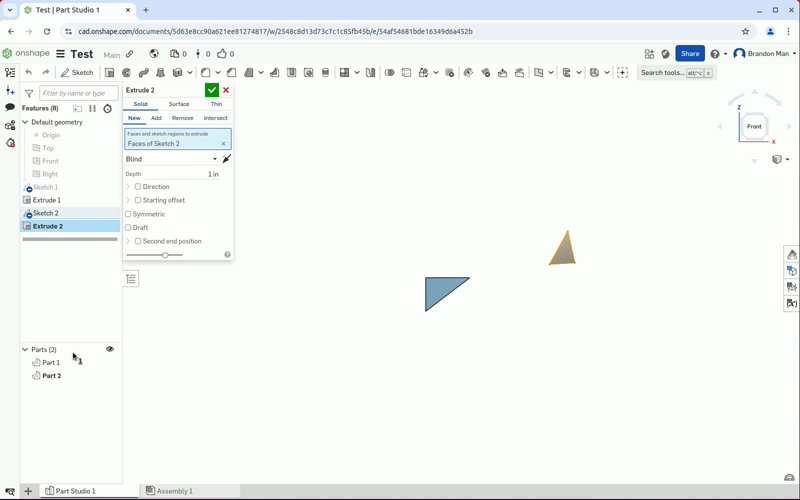
mouse_move(143, 106)
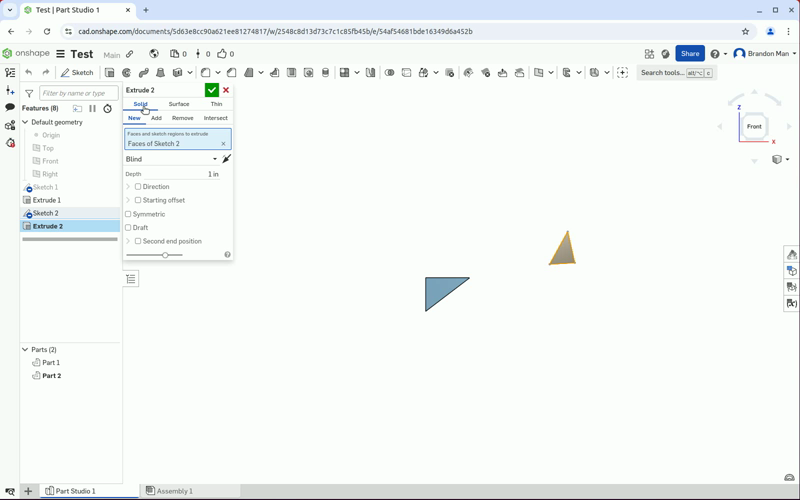
click(143, 106)
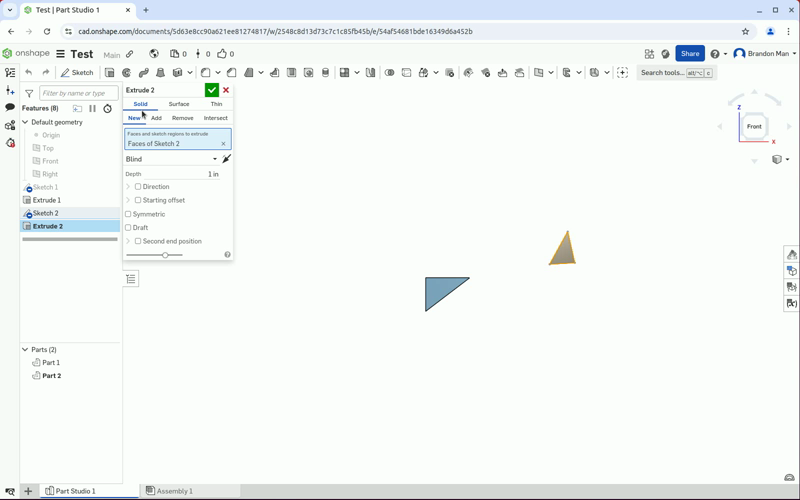
mouse_move(137, 120)
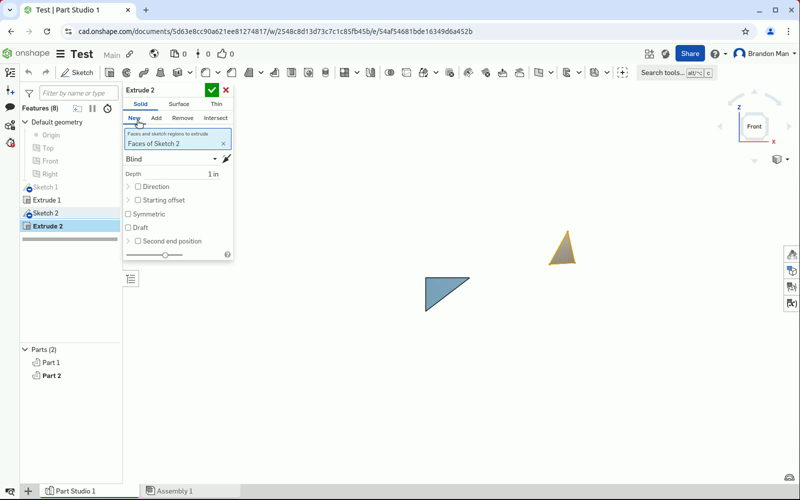
click(137, 120)
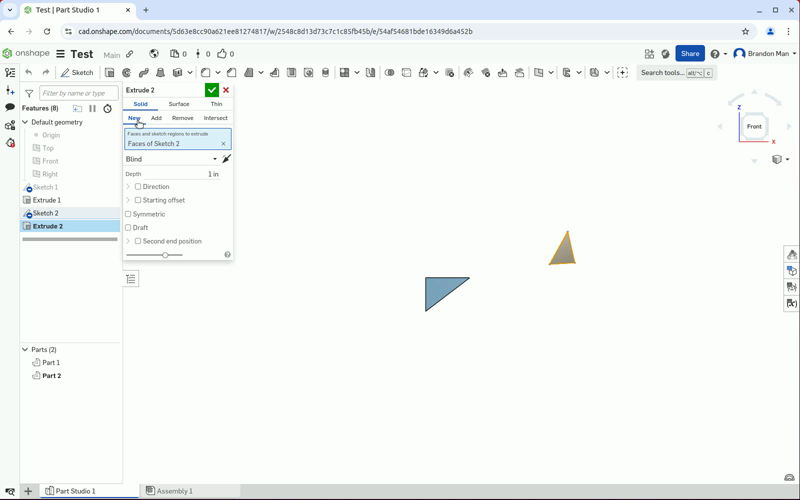
key(tab, 4)
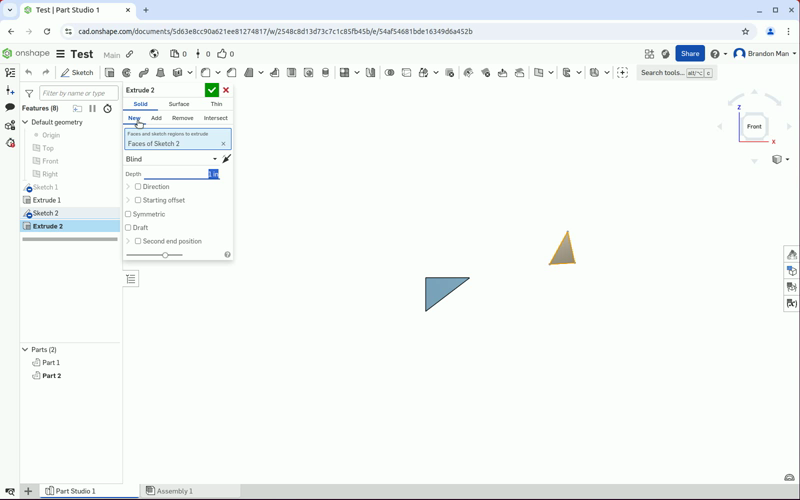
text(3.37)
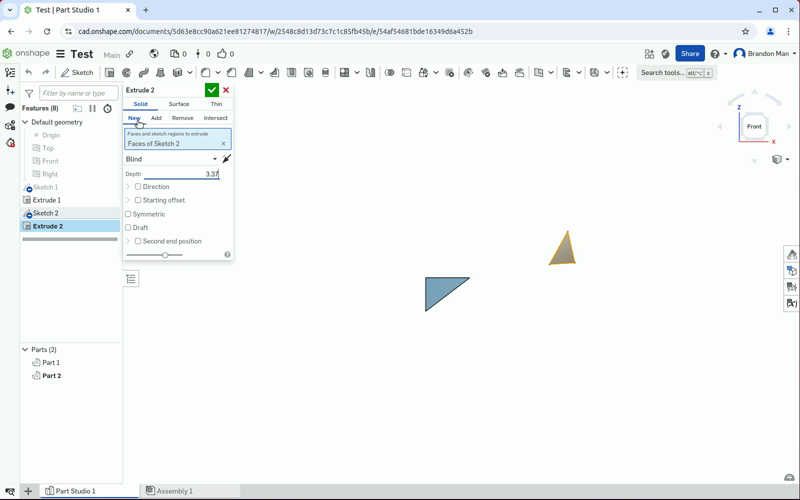
key(enter)
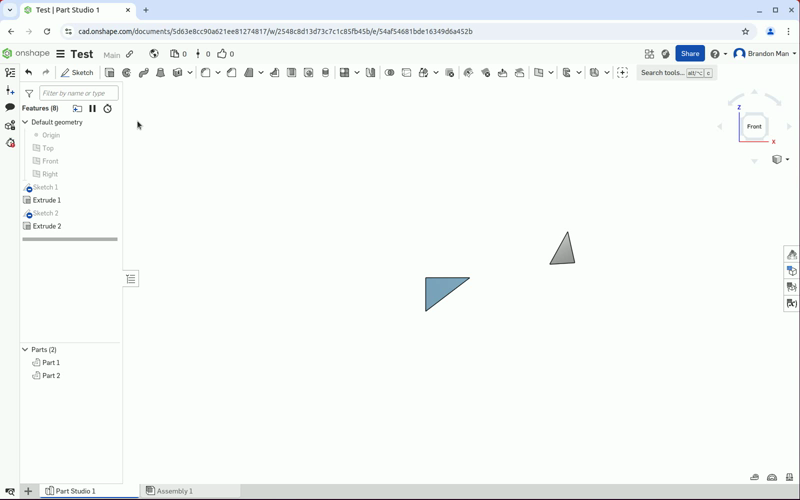
key(shift+h)
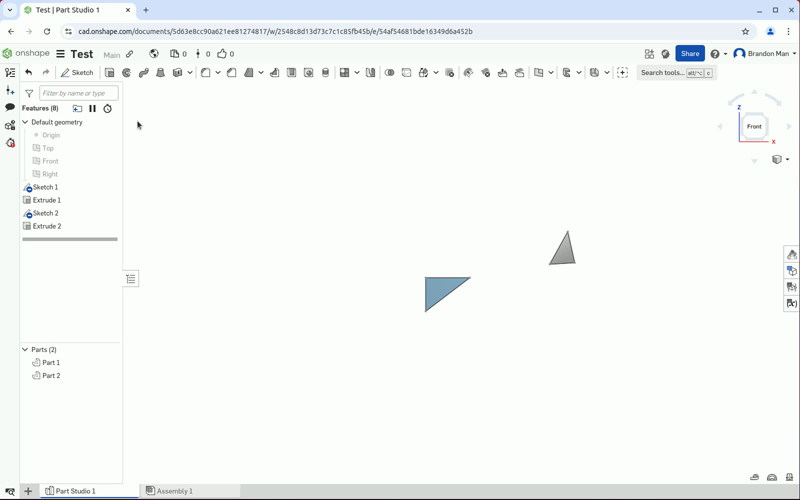
key(shift+h)
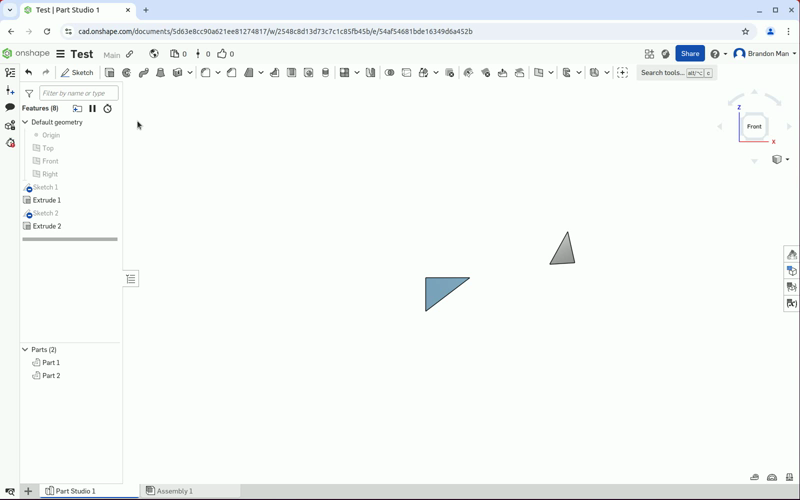
mouse_move(73, 189)
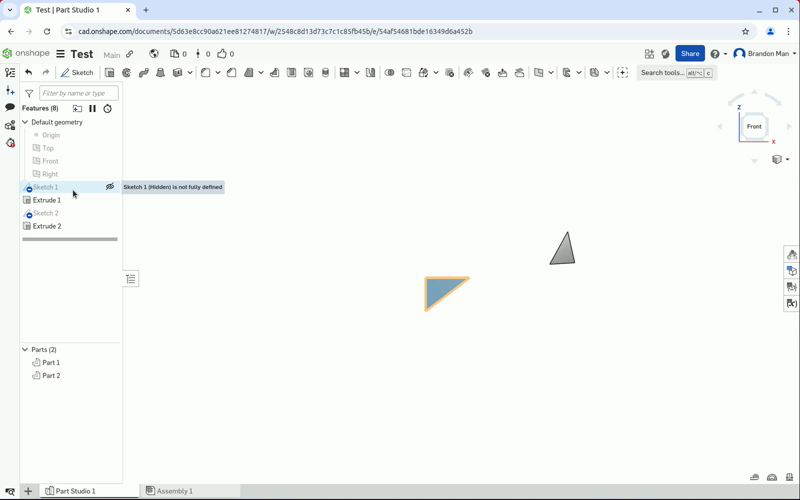
click(73, 189)
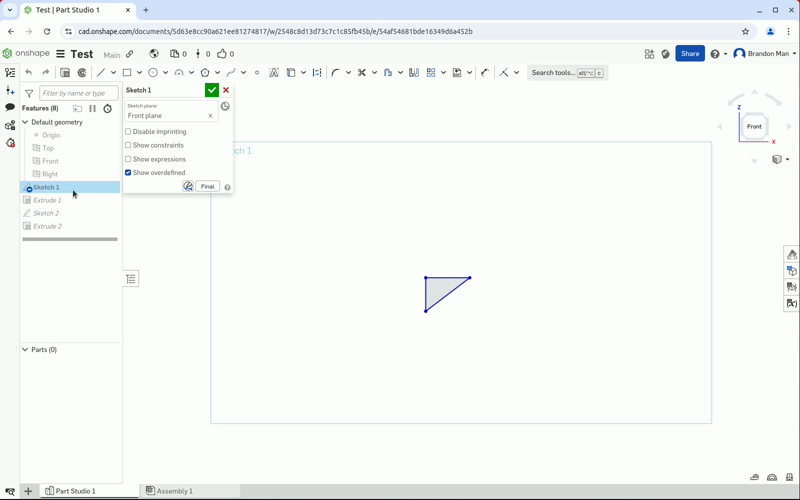
mouse_move(229, 92)
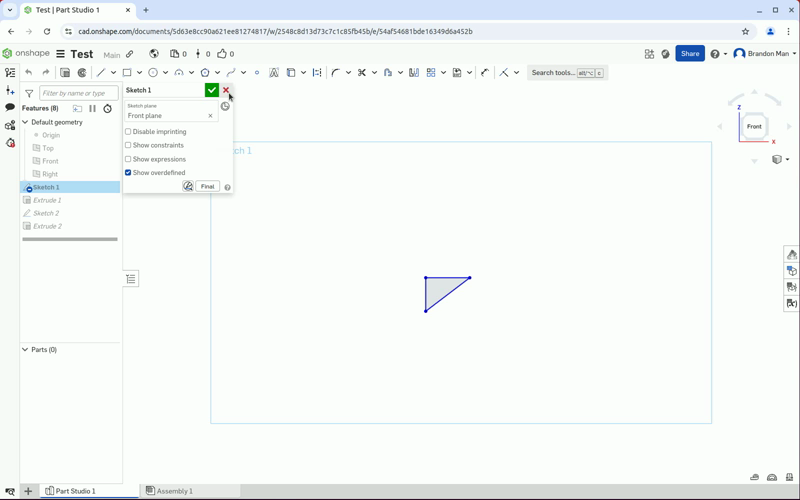
click(229, 92)
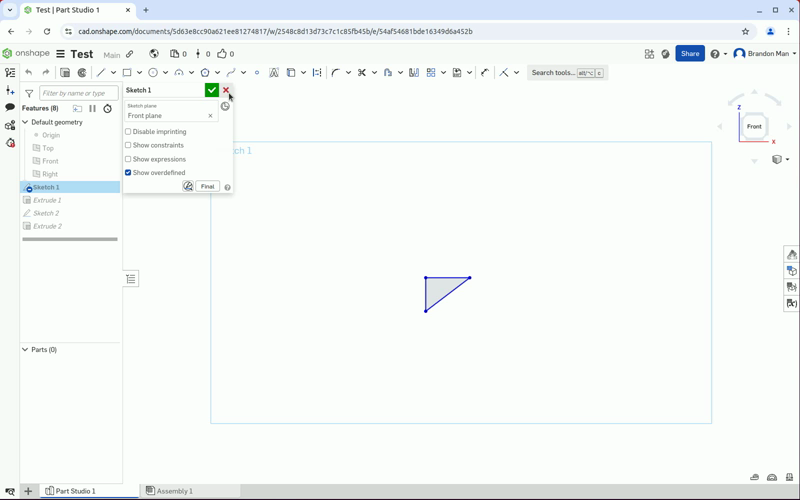
key(shift+s)
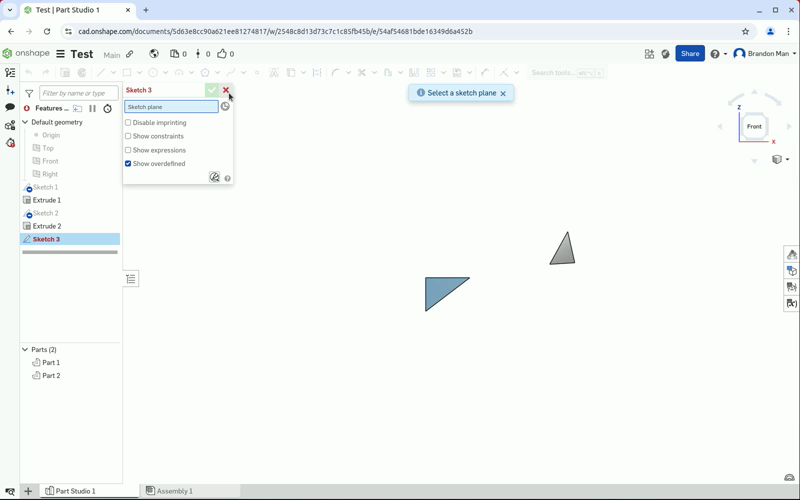
mouse_move(73, 163)
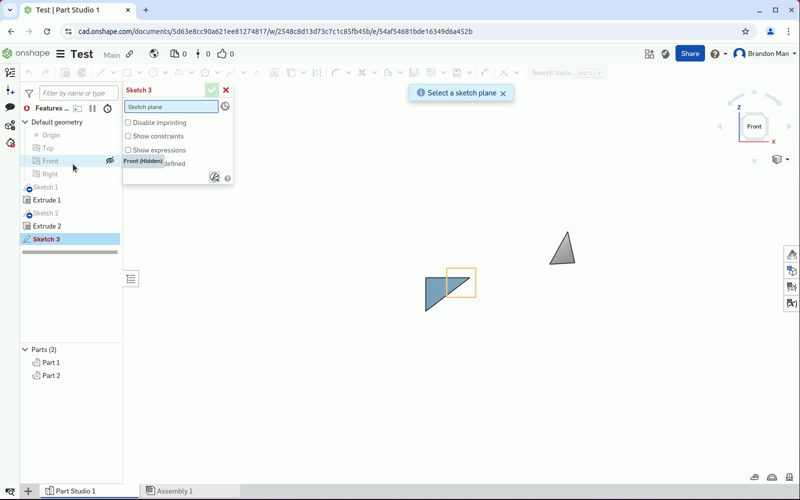
click(73, 163)
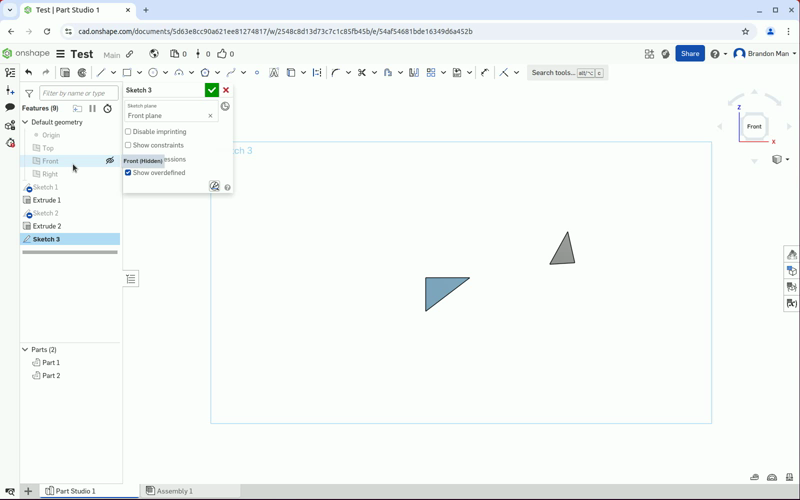
mouse_move(73, 352)
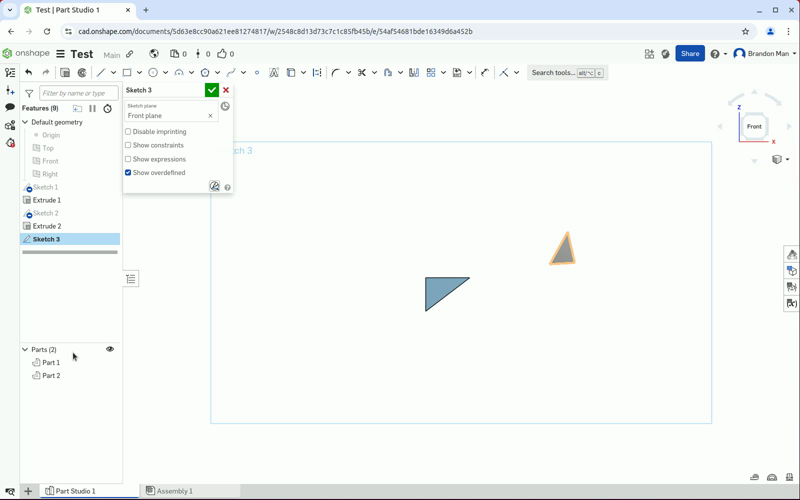
key(y)
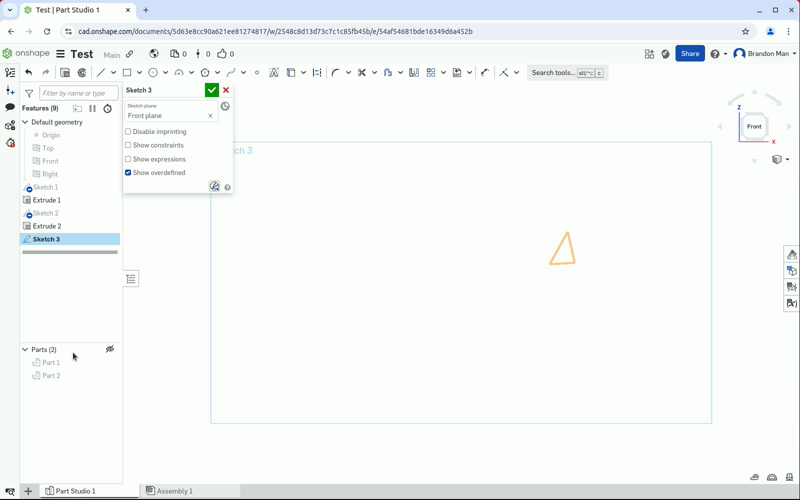
key(l)
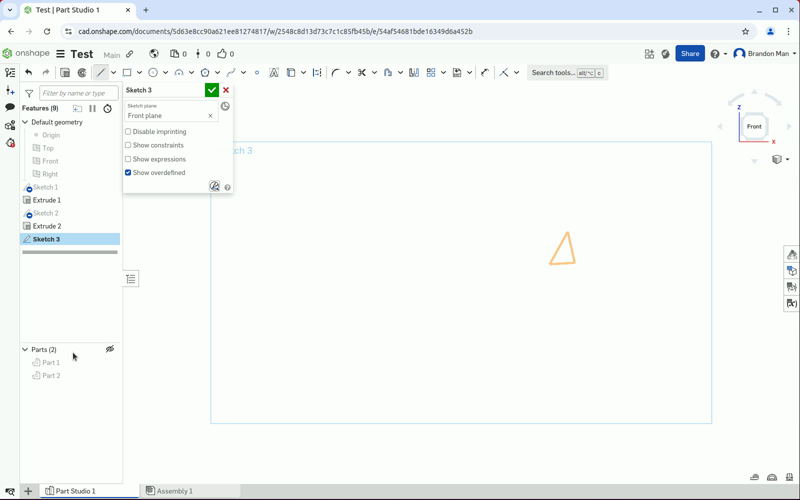
key_down(shift)
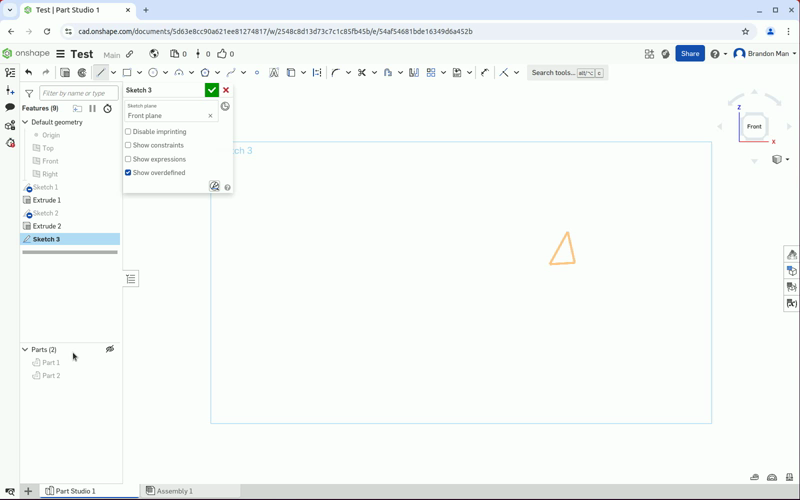
mouse_move(425, 278)
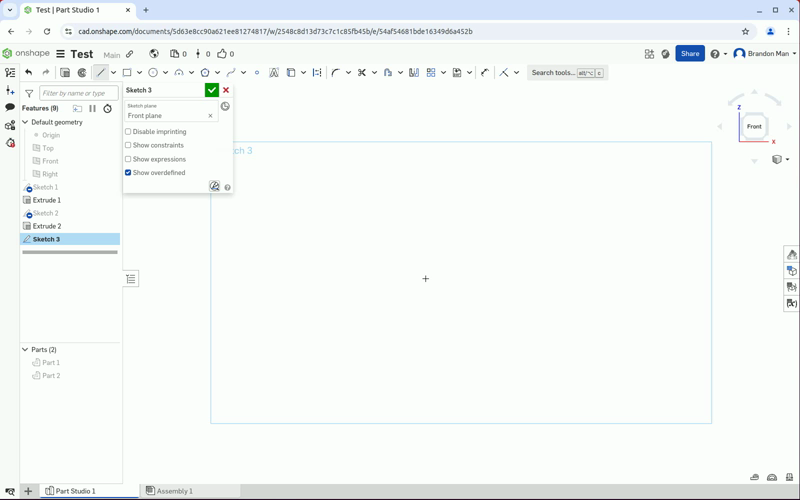
click(425, 278)
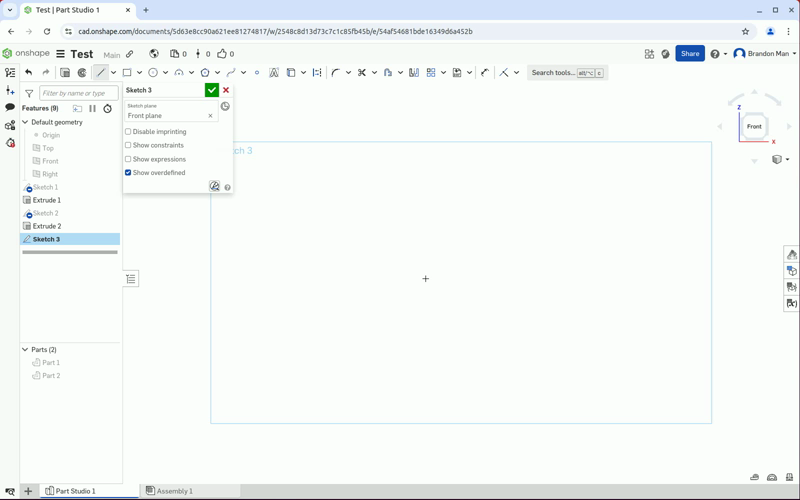
key_up(shift)
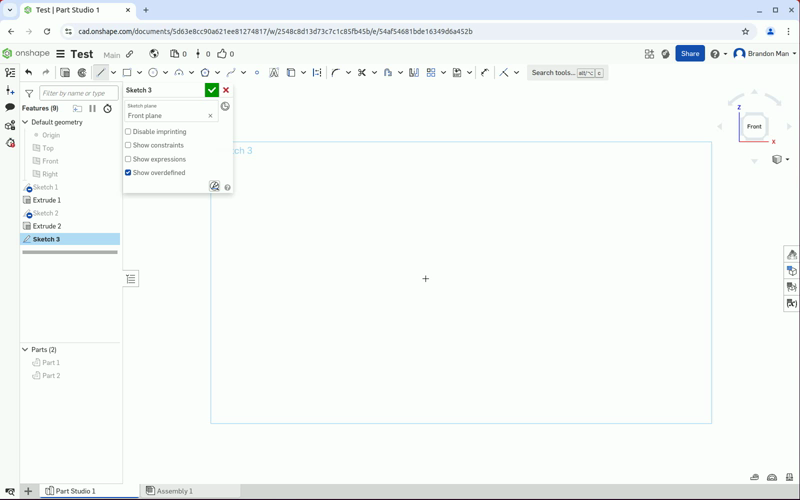
key_down(shift)
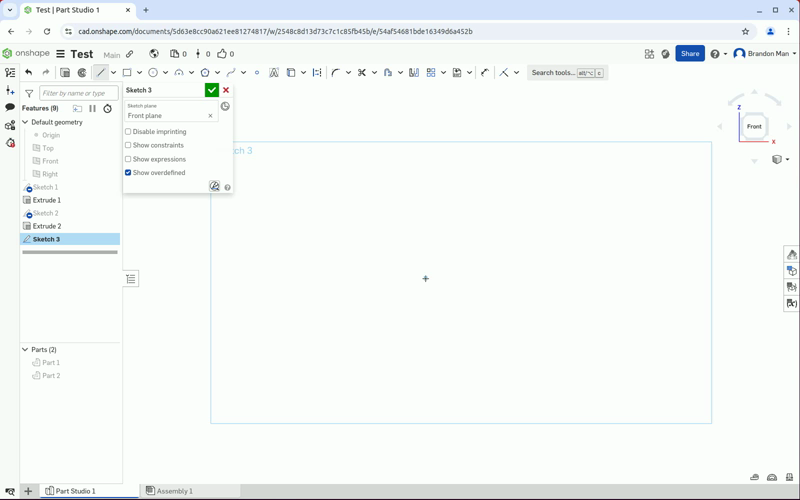
mouse_move(455, 278)
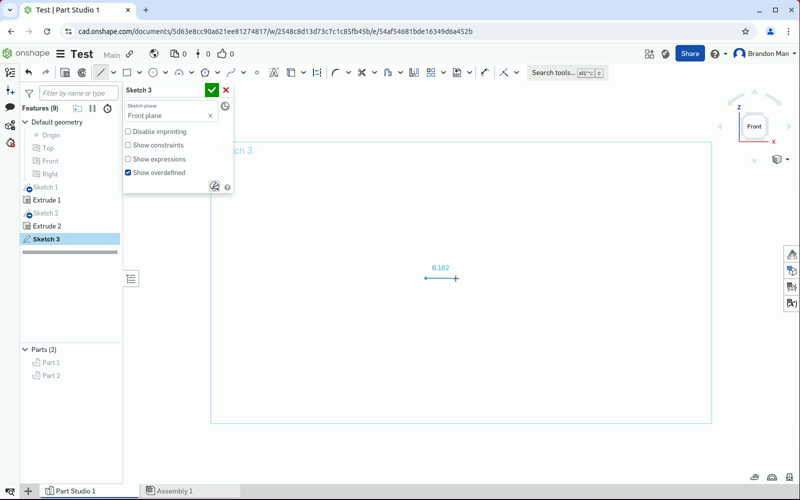
mouse_move(469, 278)
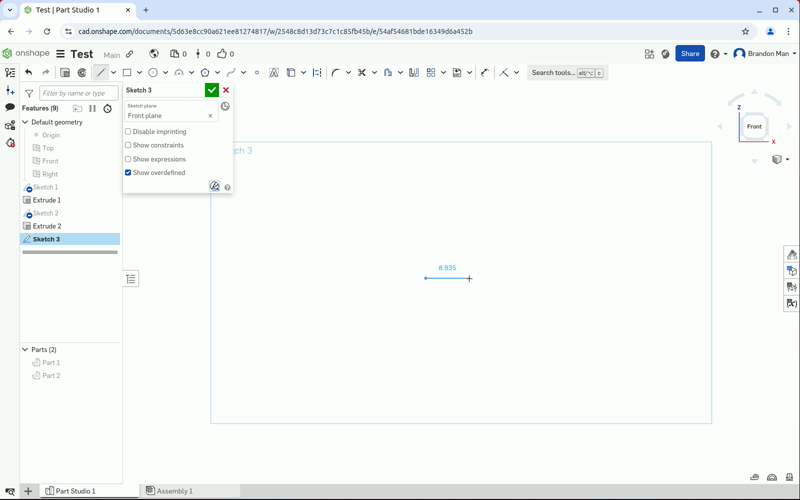
click(469, 278)
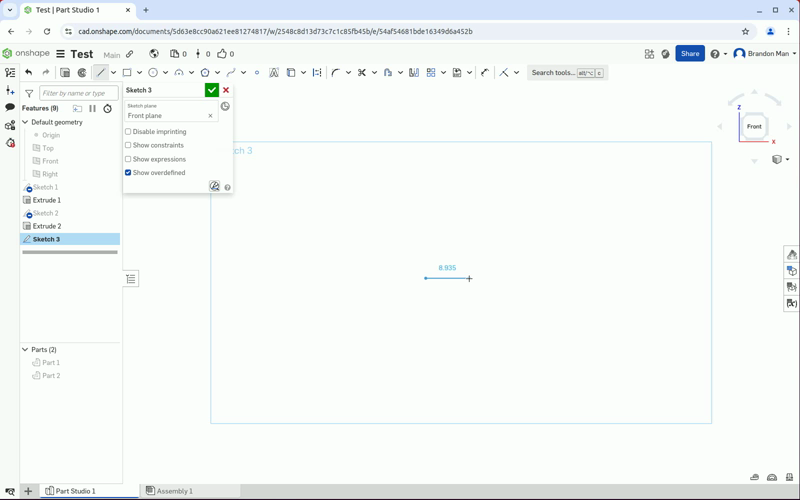
key_up(shift)
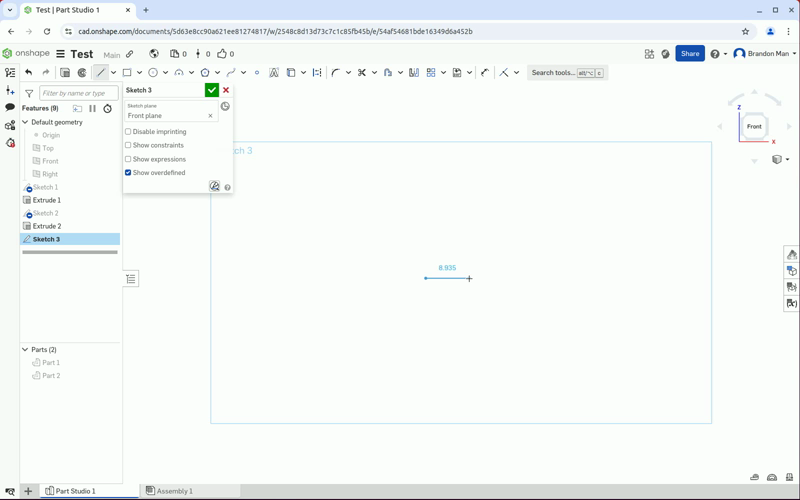
key_down(shift)
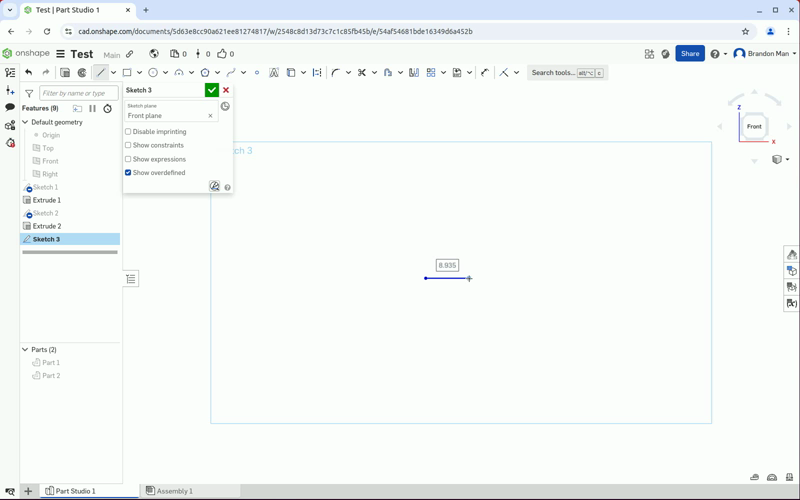
mouse_move(499, 278)
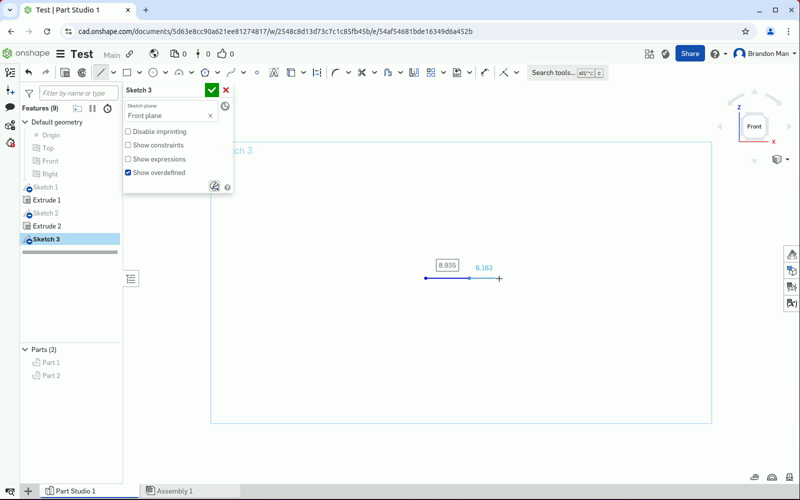
mouse_move(484, 266)
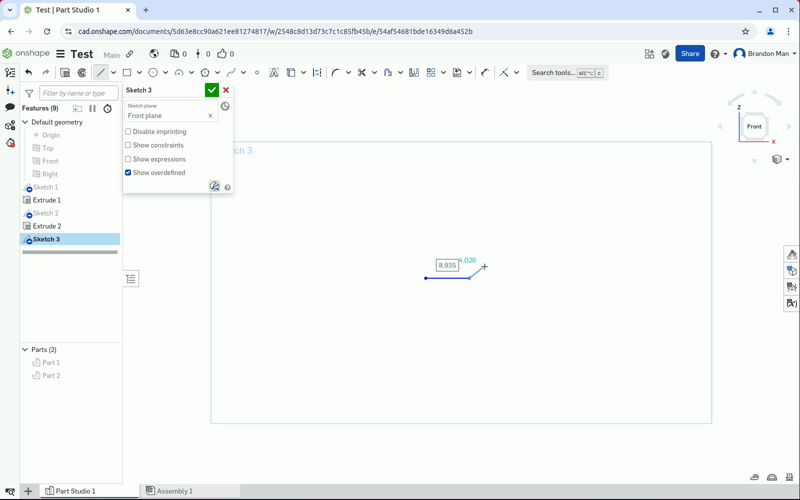
click(484, 266)
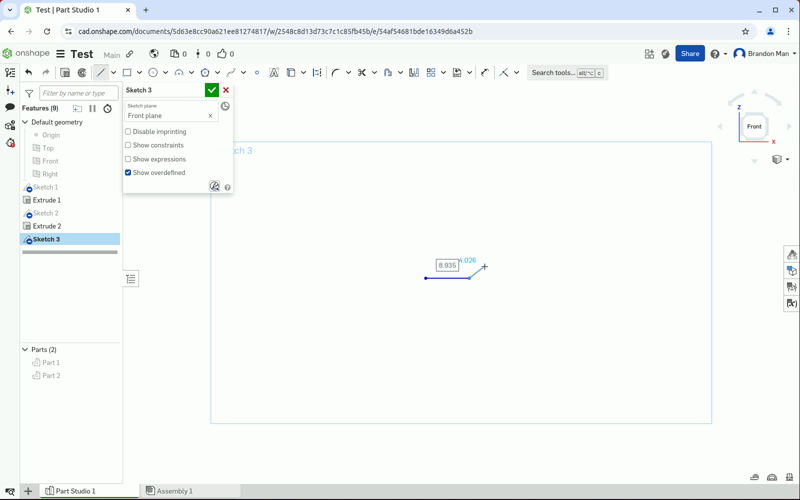
key_up(shift)
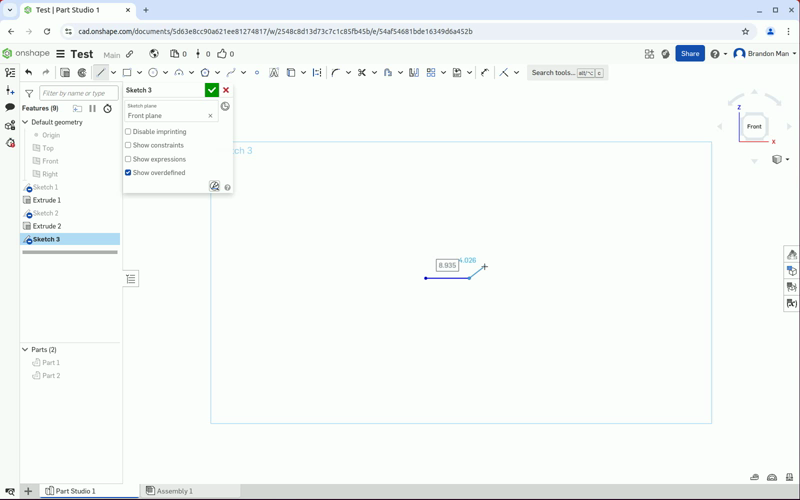
key_down(shift)
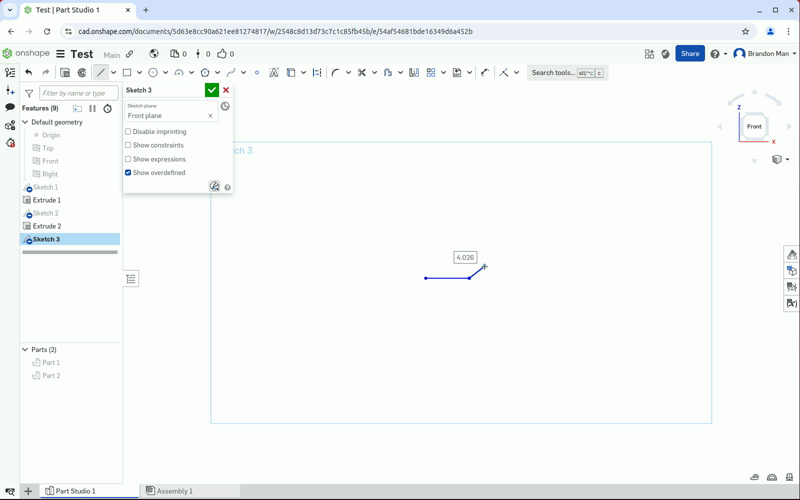
mouse_move(514, 266)
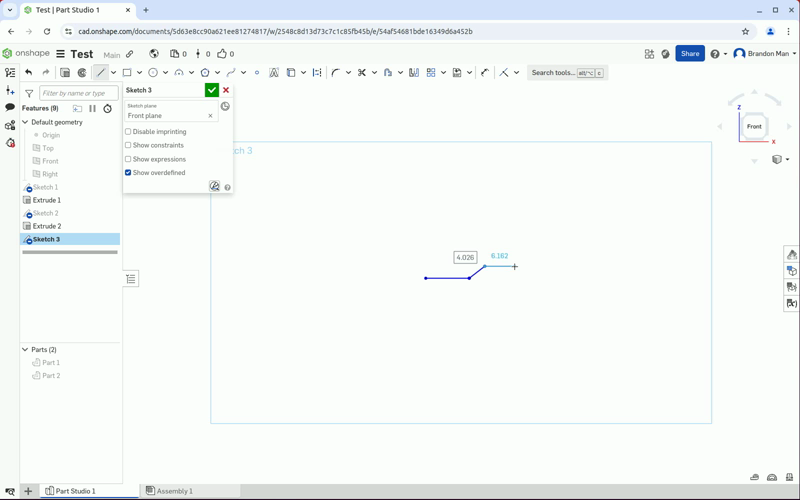
mouse_move(477, 233)
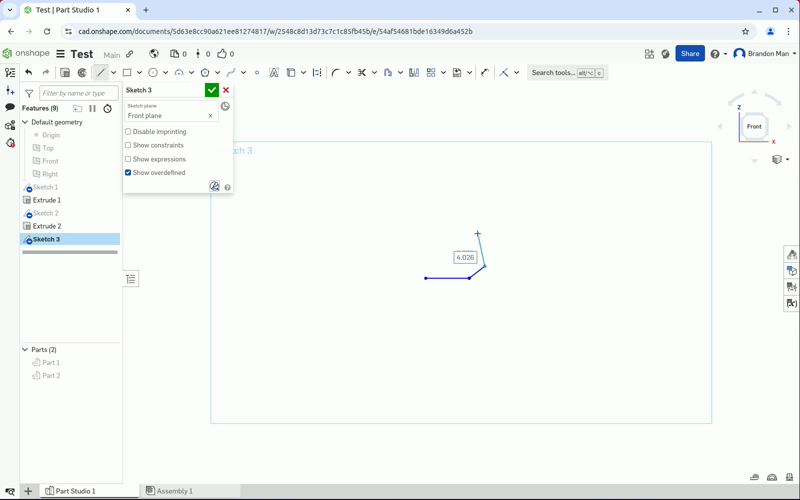
click(477, 233)
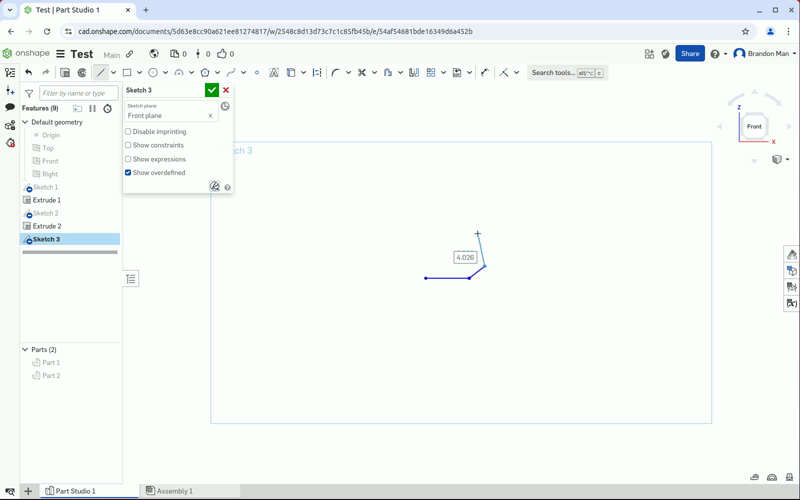
key_up(shift)
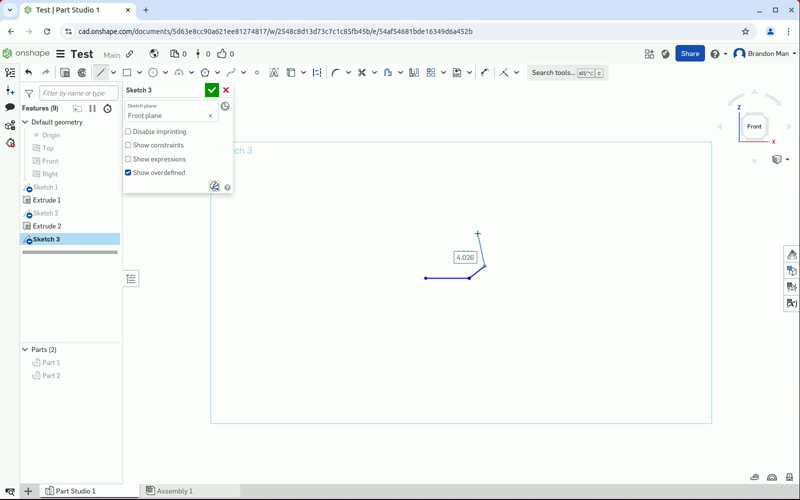
key_down(shift)
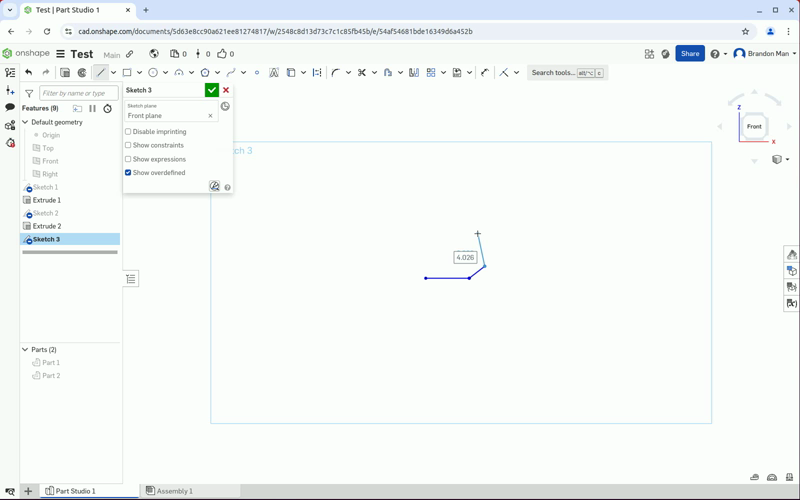
mouse_move(425, 278)
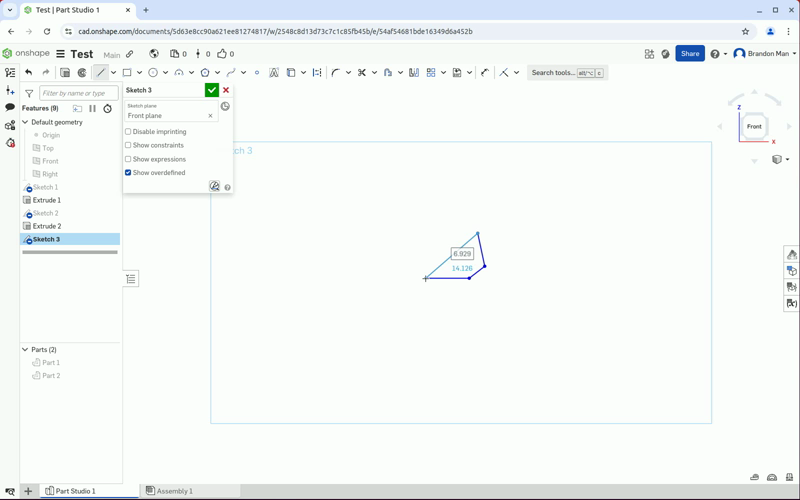
key_up(shift)
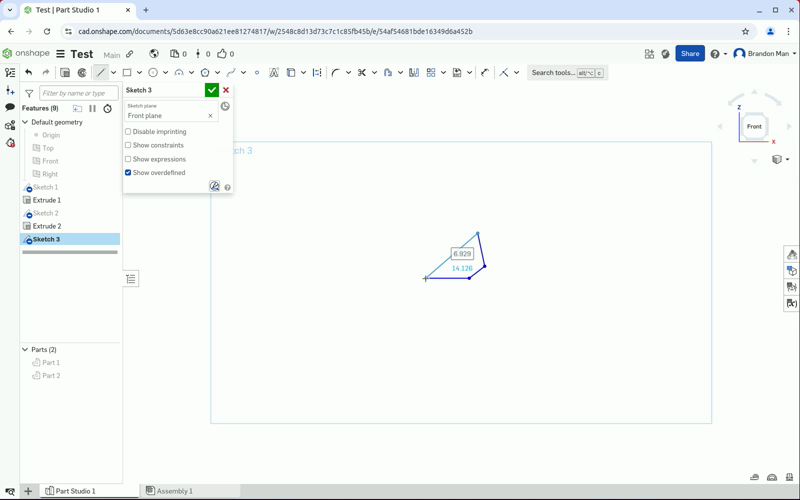
click(425, 278)
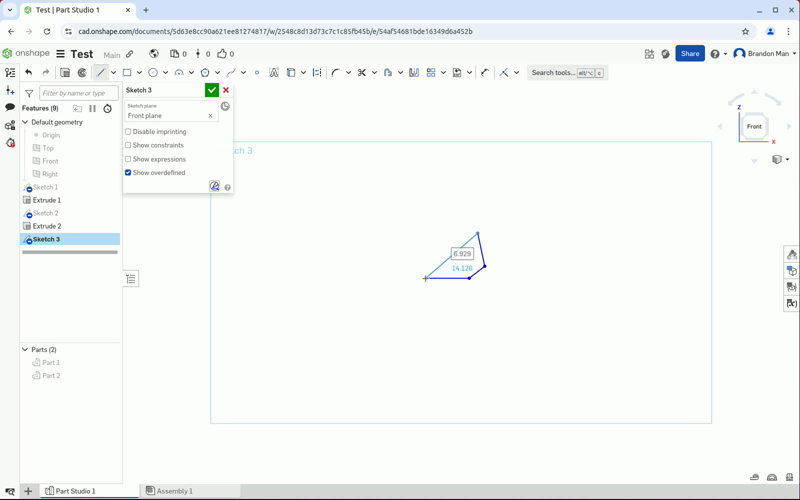
key(esc)
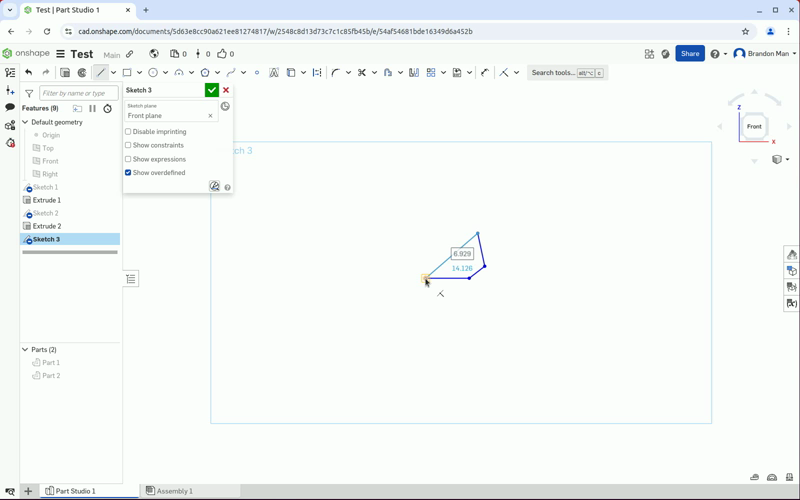
mouse_move(459, 266)
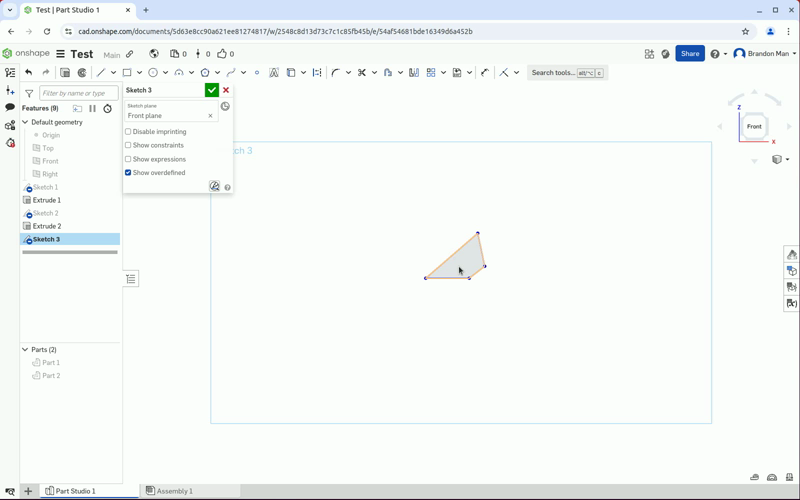
scroll(6)
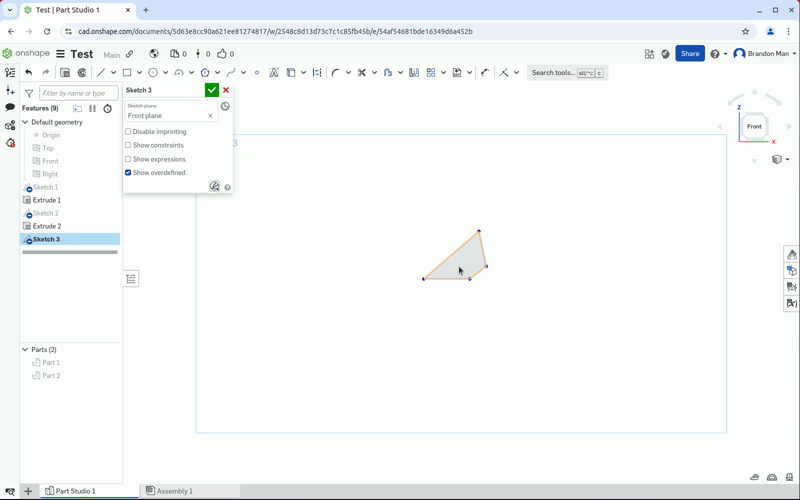
scroll(6)
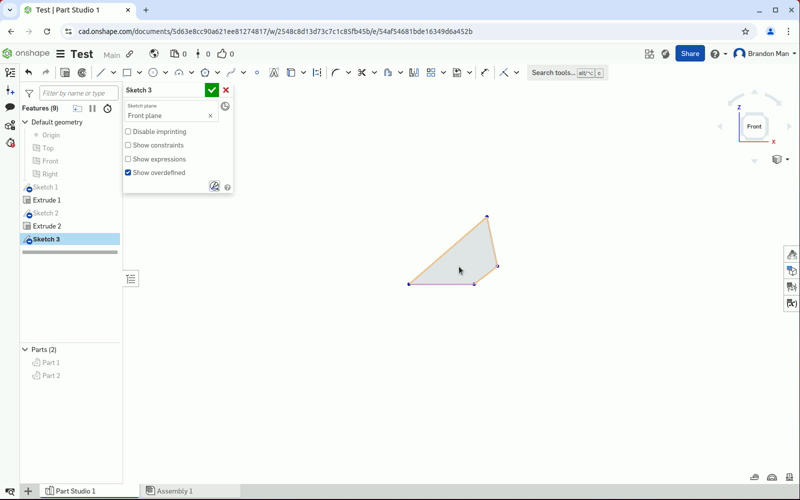
scroll(6)
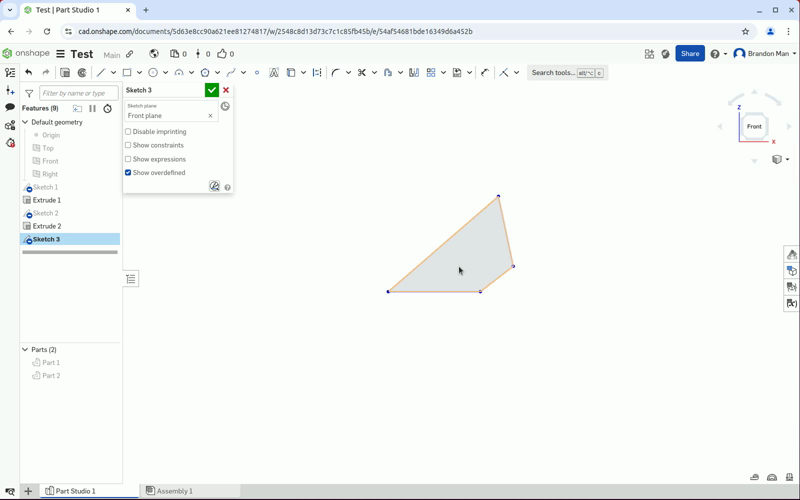
scroll(6)
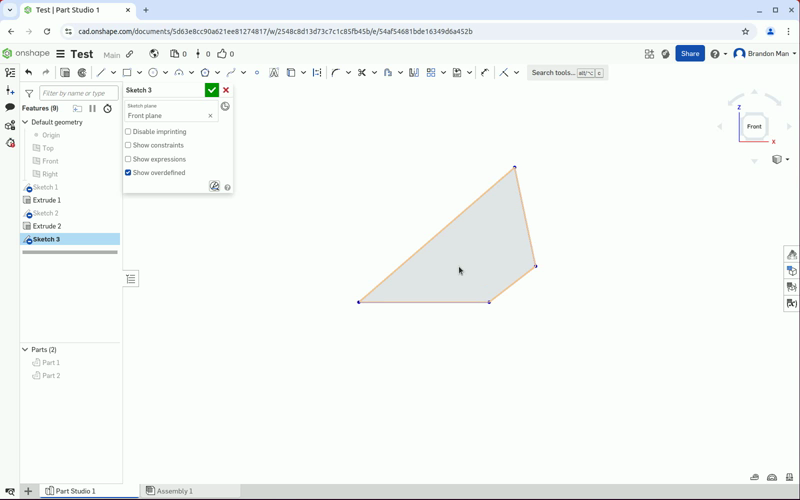
scroll(6)
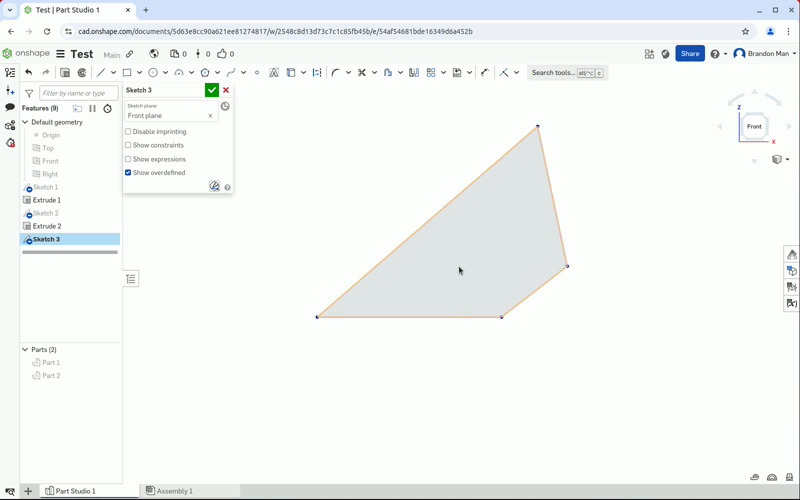
scroll(6)
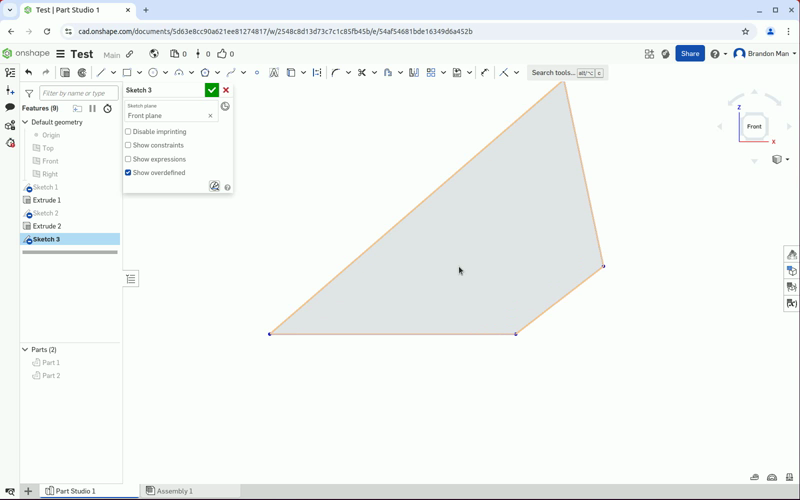
scroll(6)
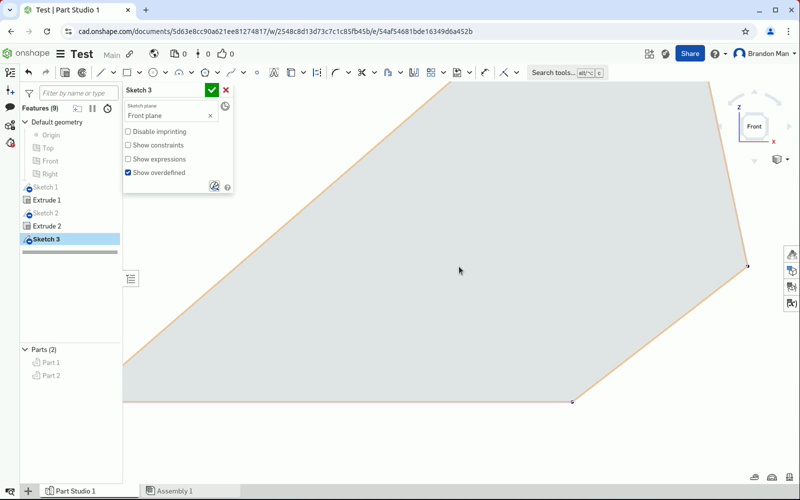
click(459, 266)
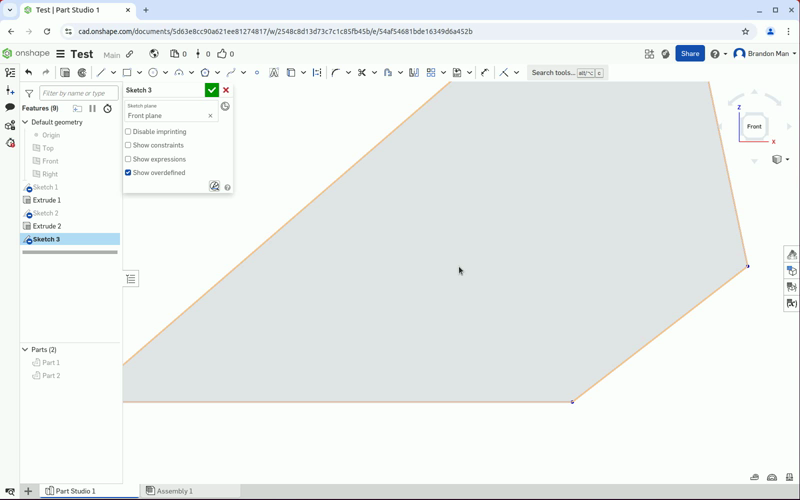
scroll(-6)
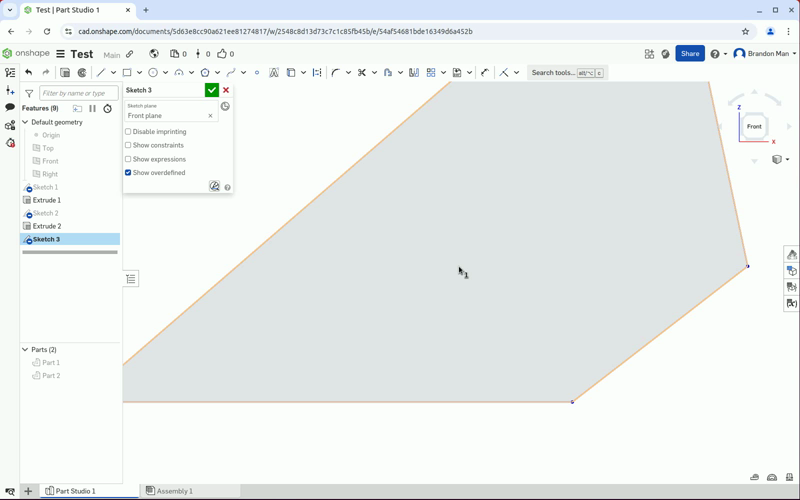
scroll(-6)
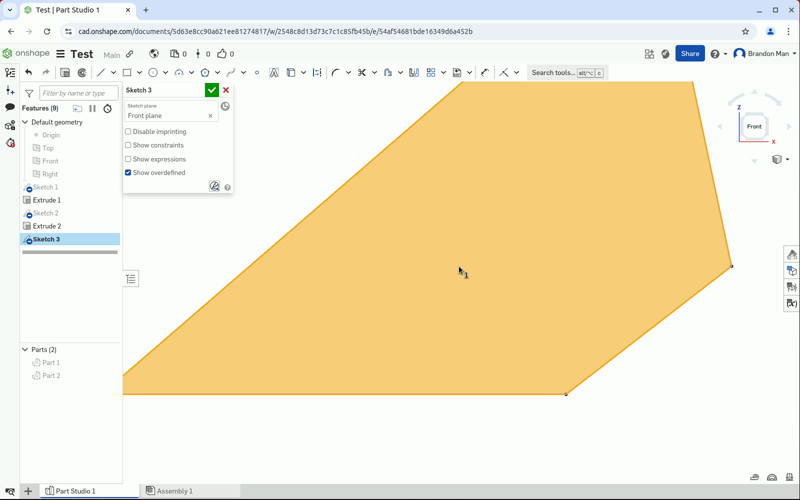
scroll(-6)
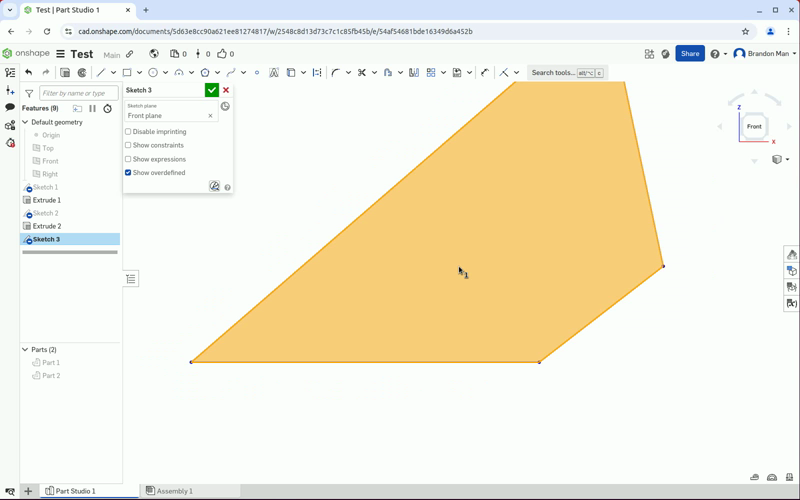
scroll(-6)
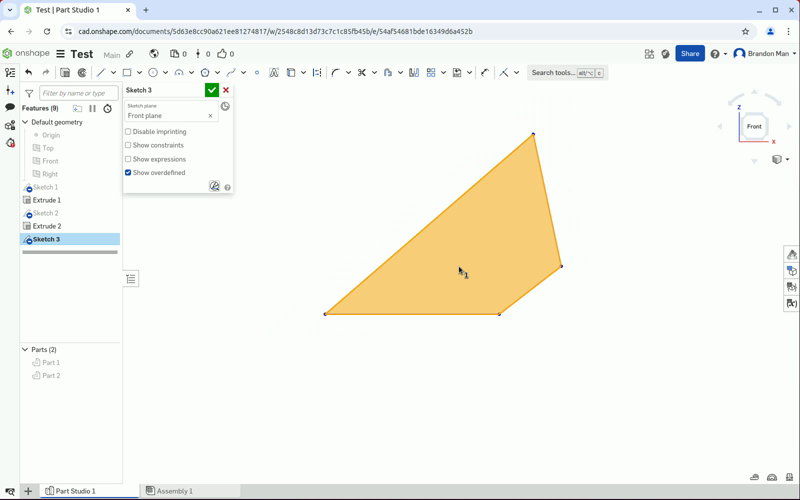
scroll(-6)
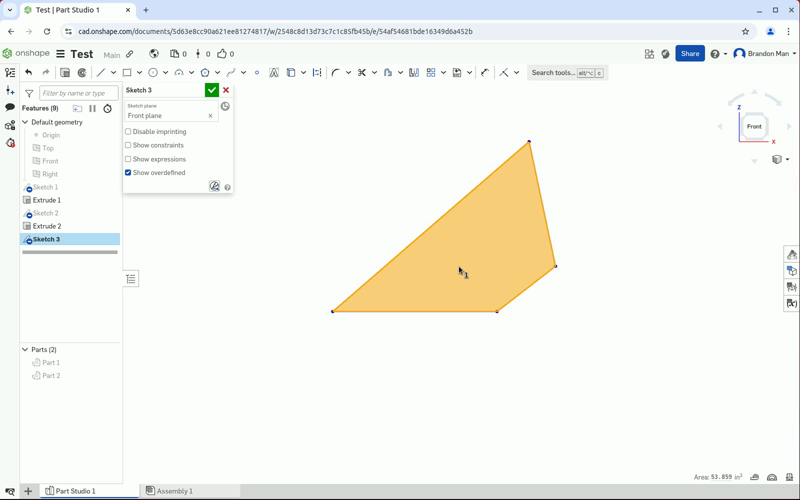
scroll(-6)
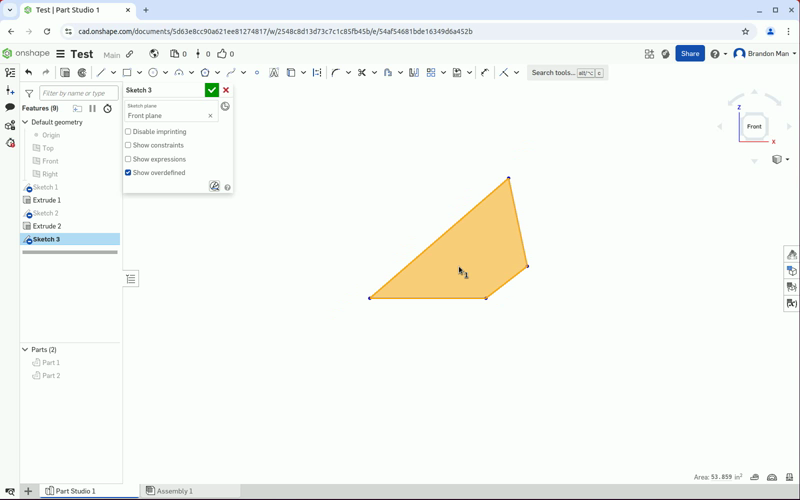
scroll(-6)
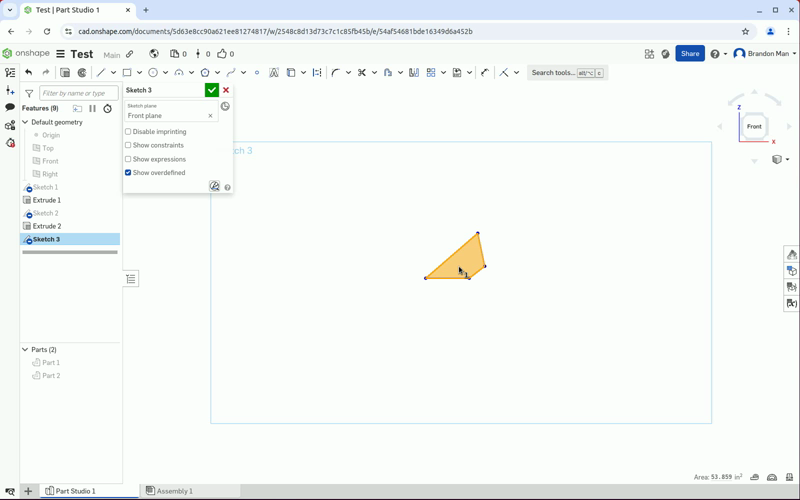
mouse_move(73, 352)
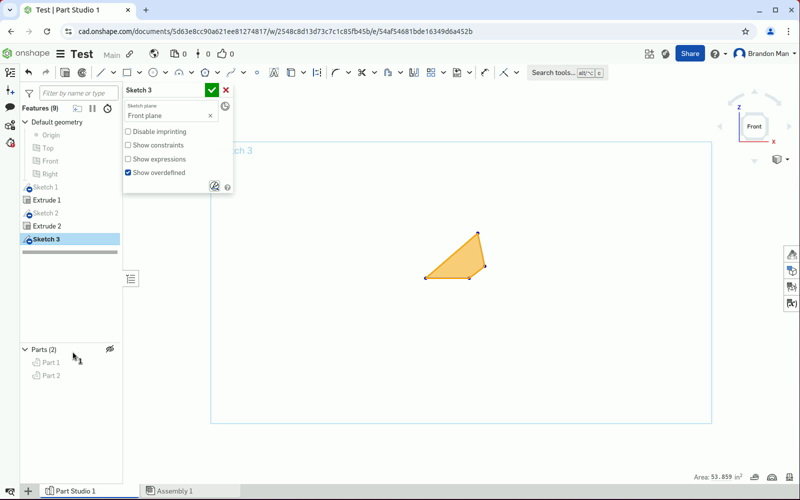
key(shift+y)
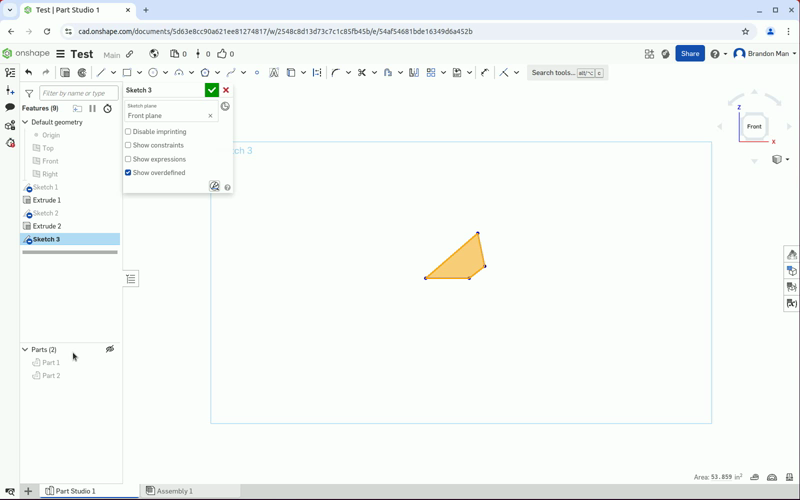
key(shift+e)
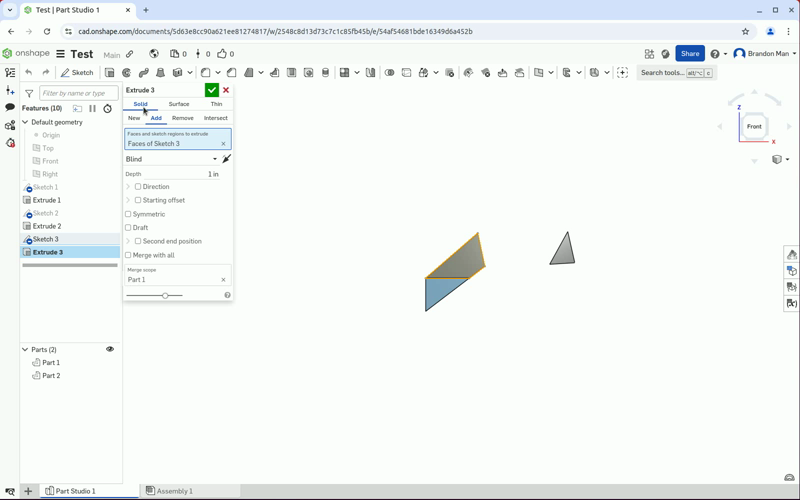
mouse_move(143, 106)
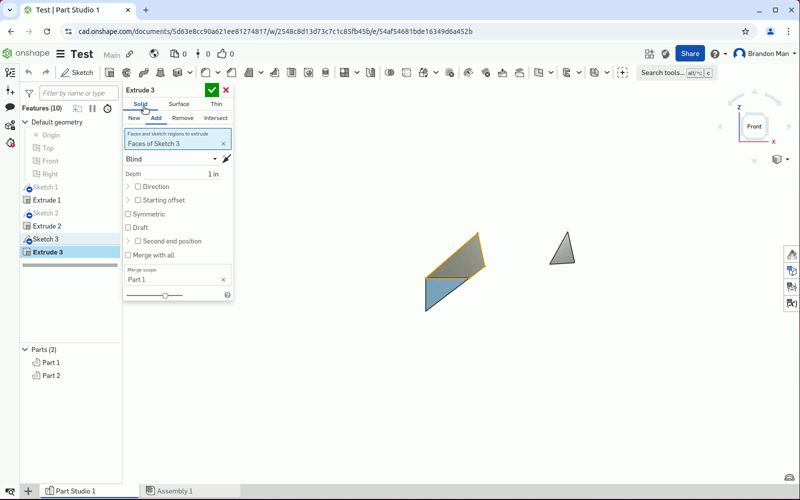
click(143, 106)
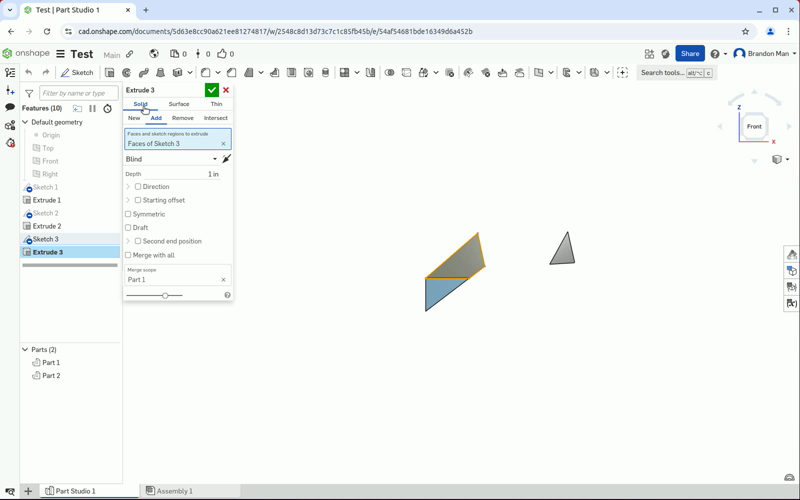
mouse_move(137, 120)
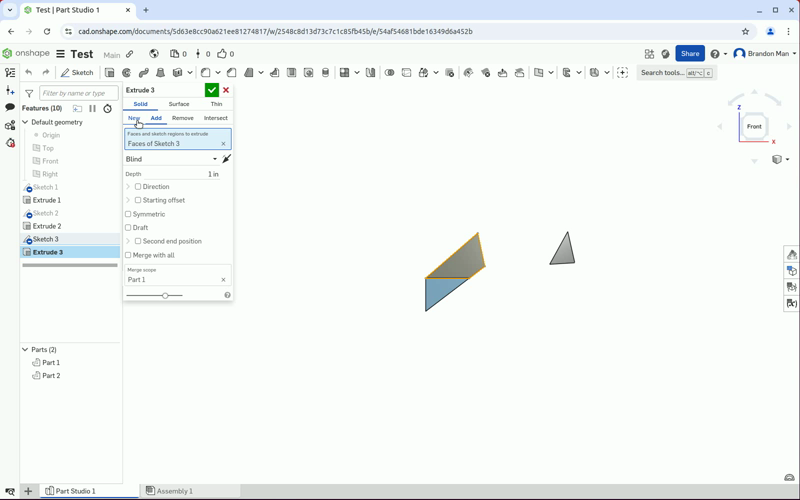
click(137, 120)
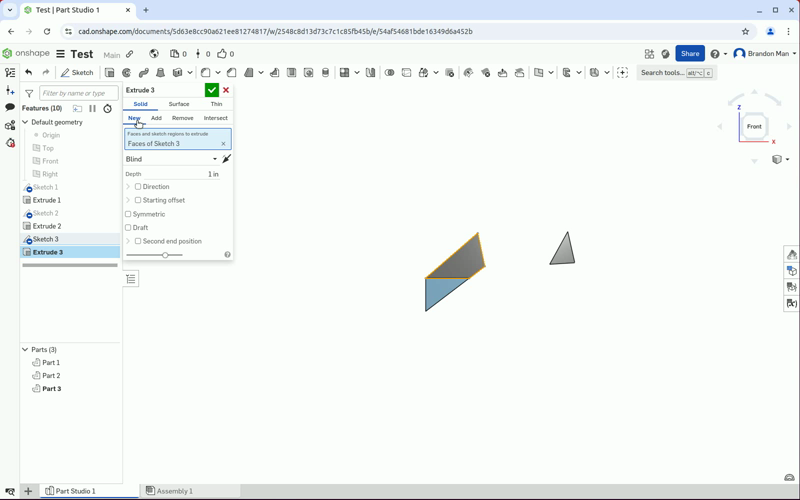
key(tab, 4)
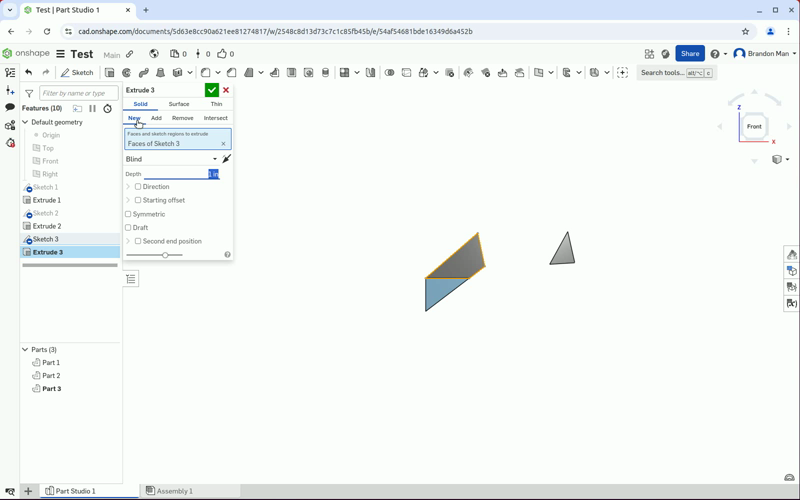
text(3.37)
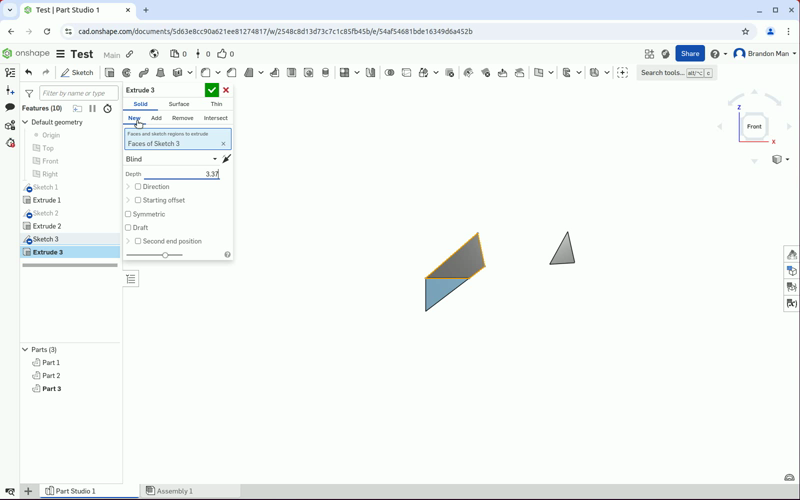
key(enter)
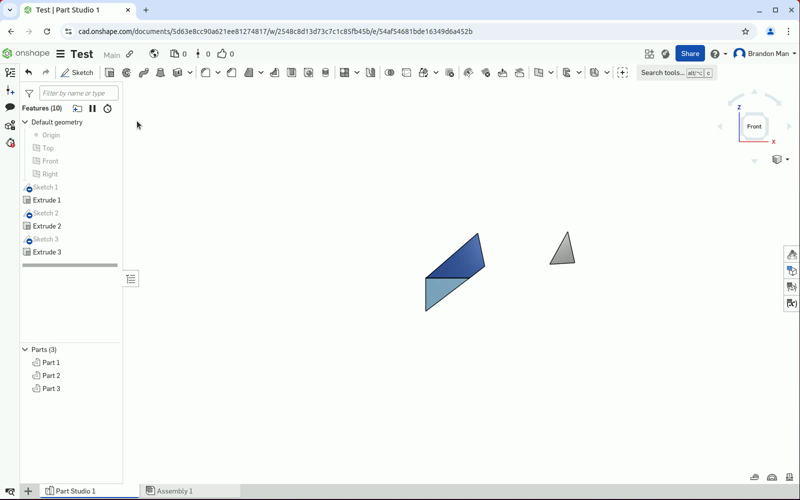
key(shift+h)
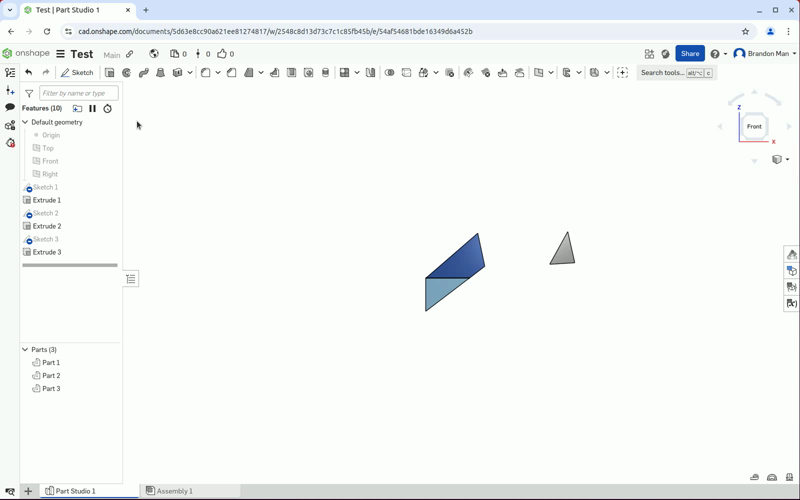
key(shift+h)
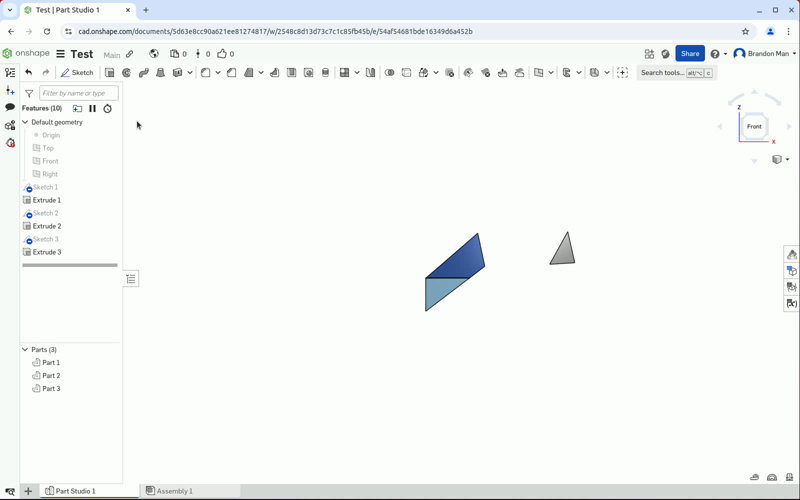
mouse_move(73, 189)
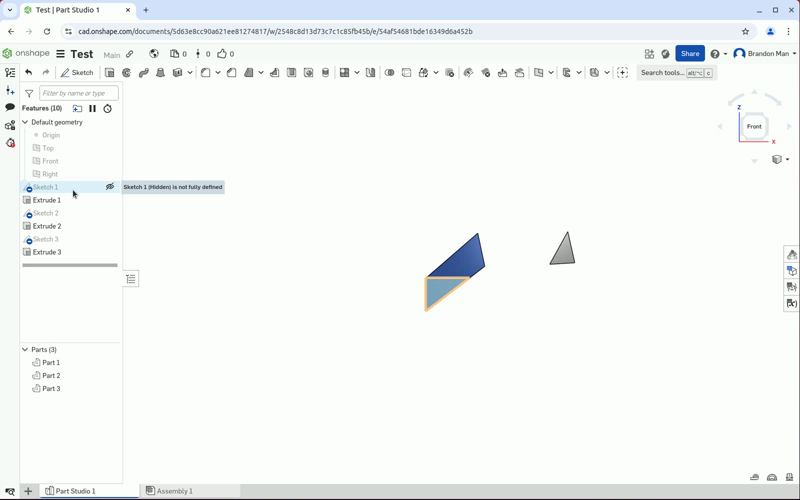
click(73, 189)
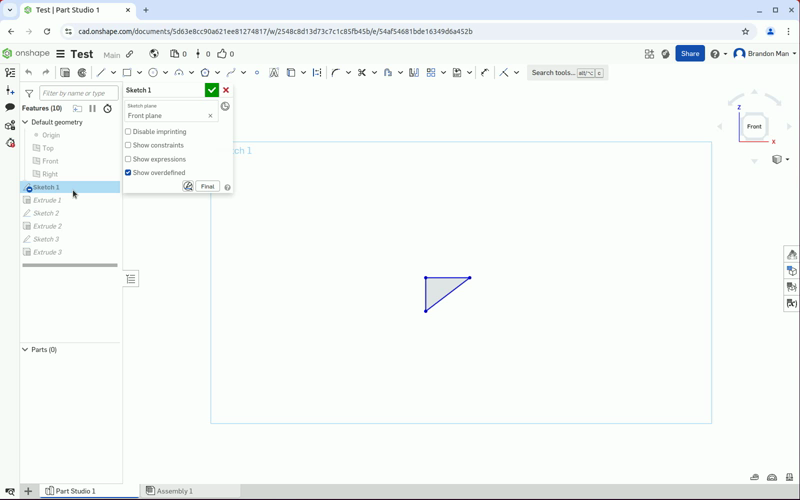
mouse_move(229, 92)
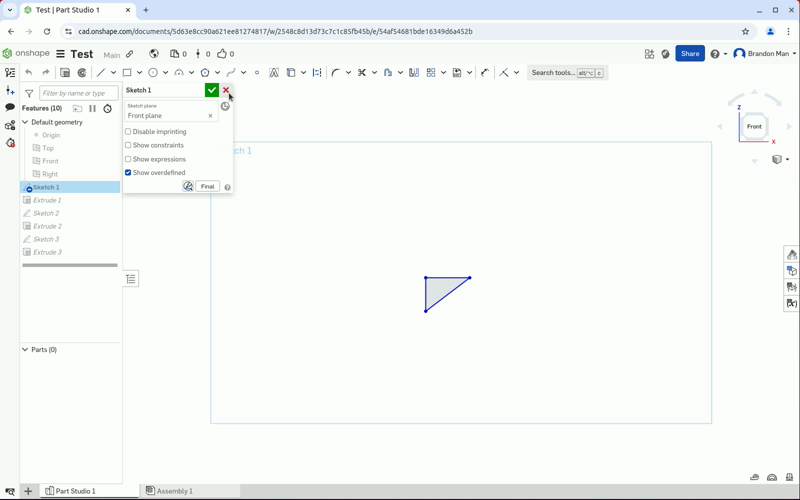
click(229, 92)
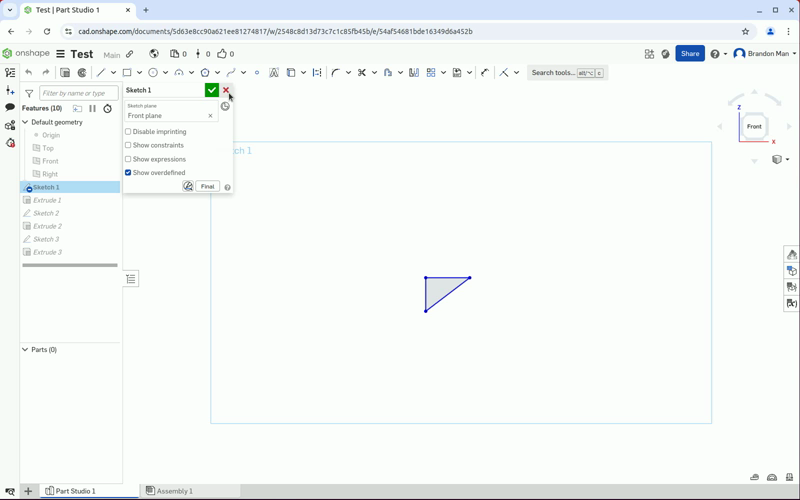
key(shift+s)
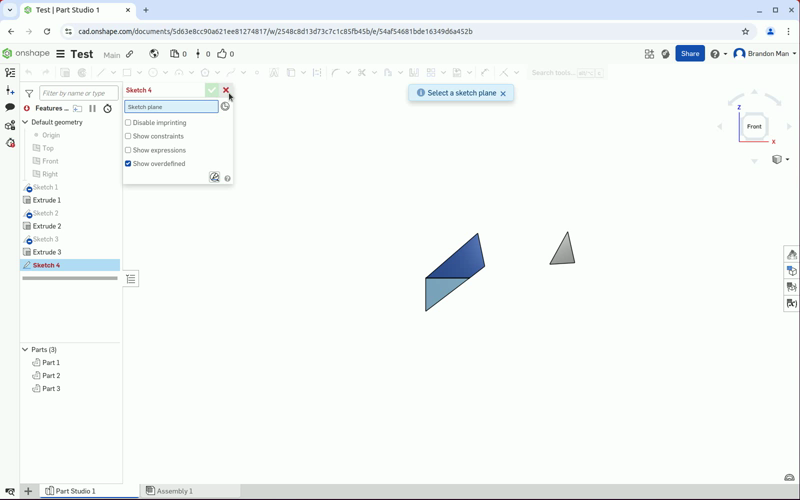
mouse_move(73, 163)
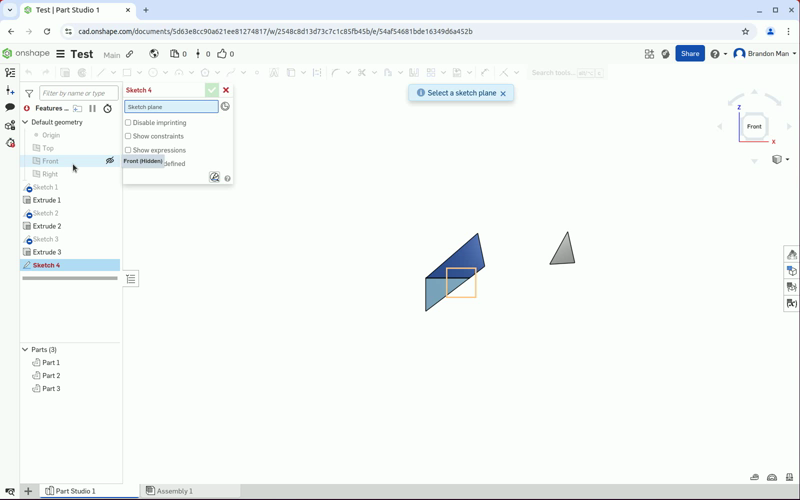
click(73, 163)
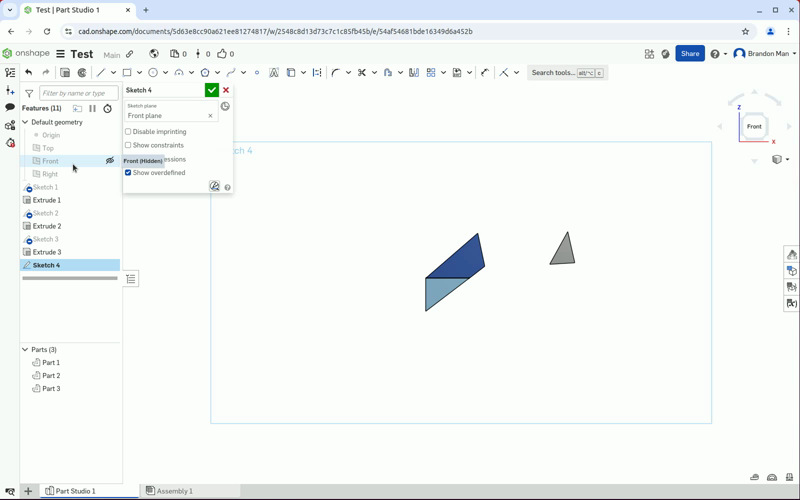
mouse_move(73, 352)
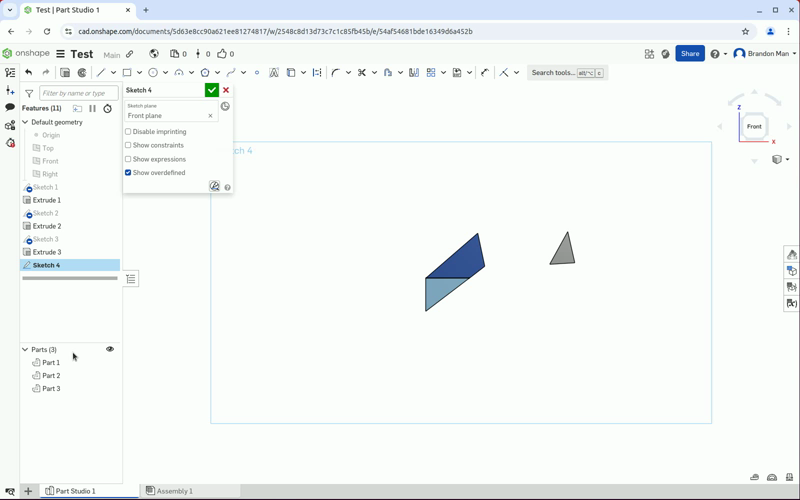
key(y)
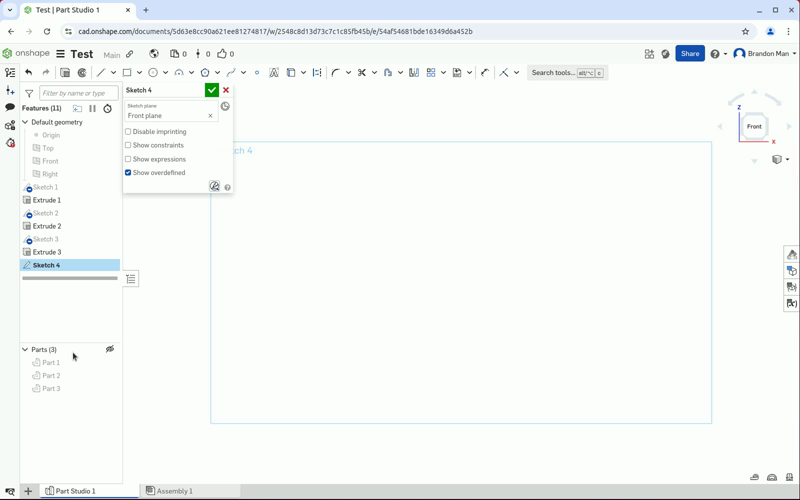
key(l)
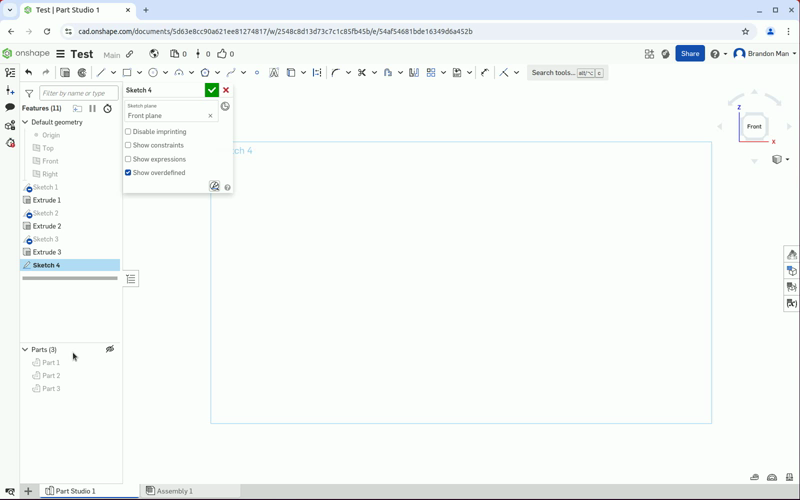
key_down(shift)
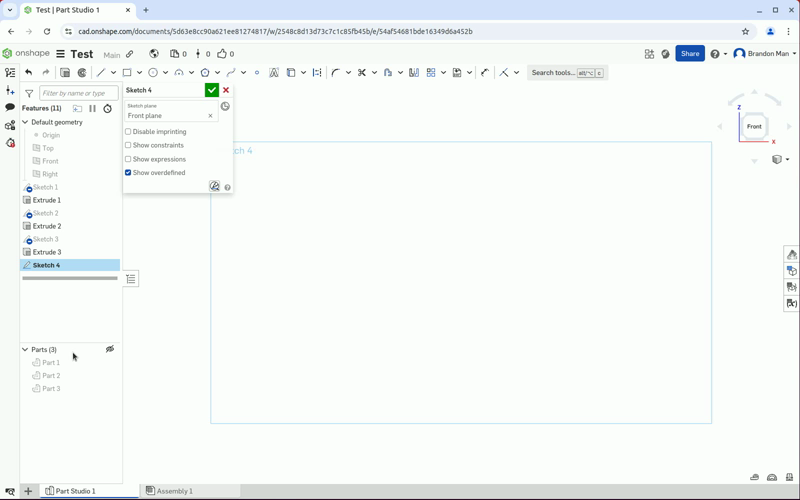
mouse_move(425, 311)
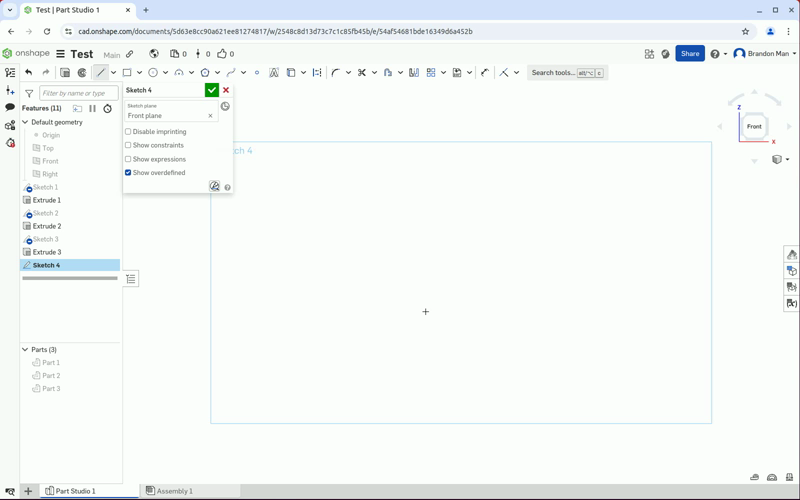
click(425, 311)
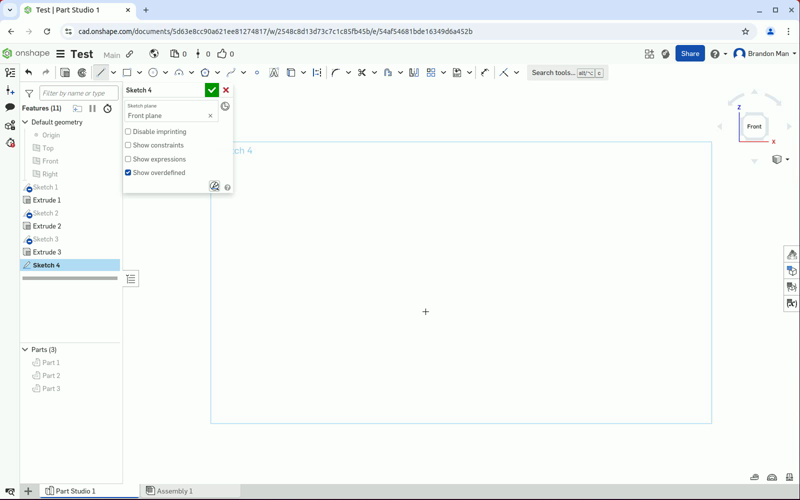
key_up(shift)
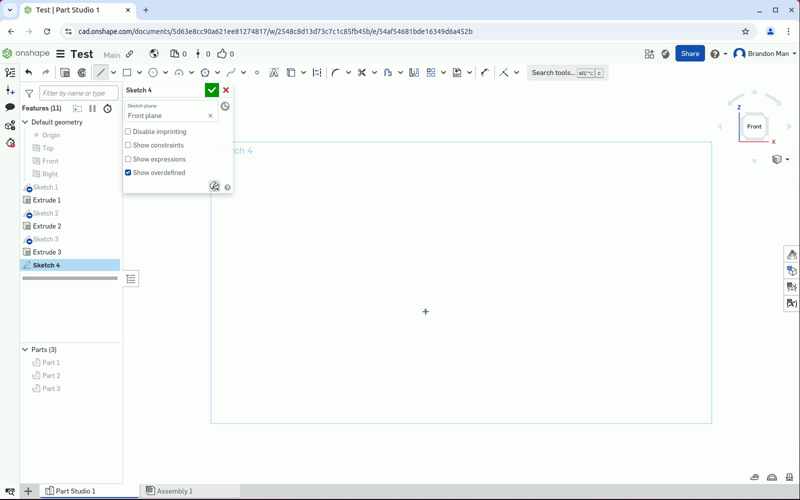
key_down(shift)
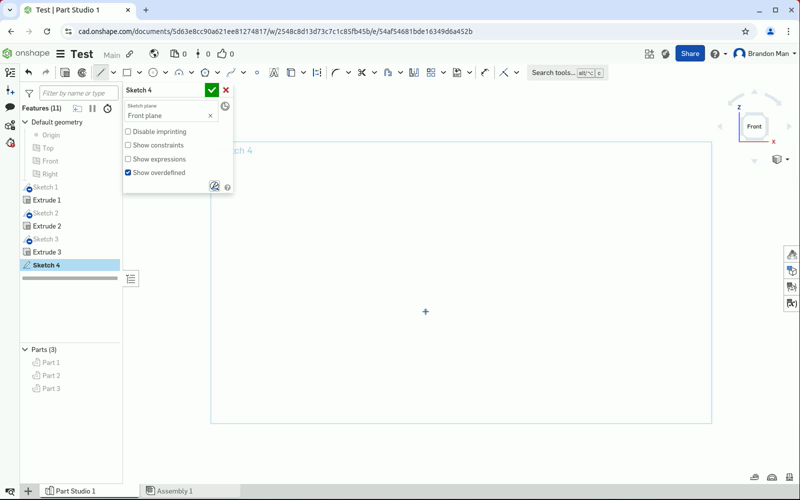
mouse_move(541, 311)
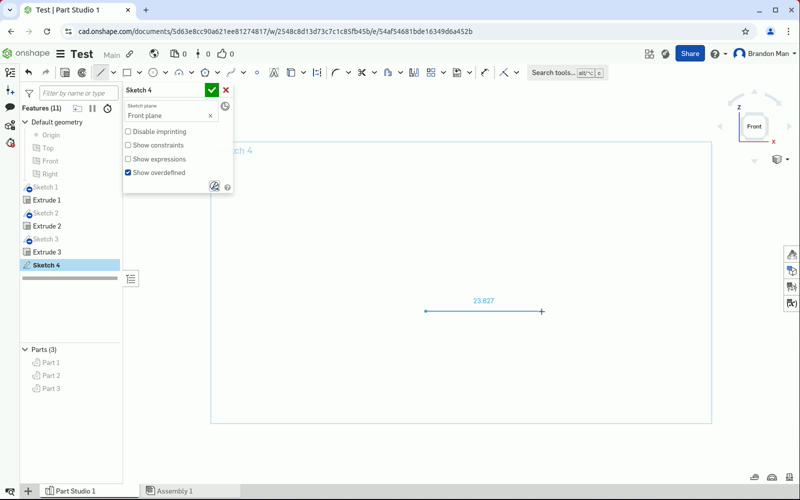
click(541, 311)
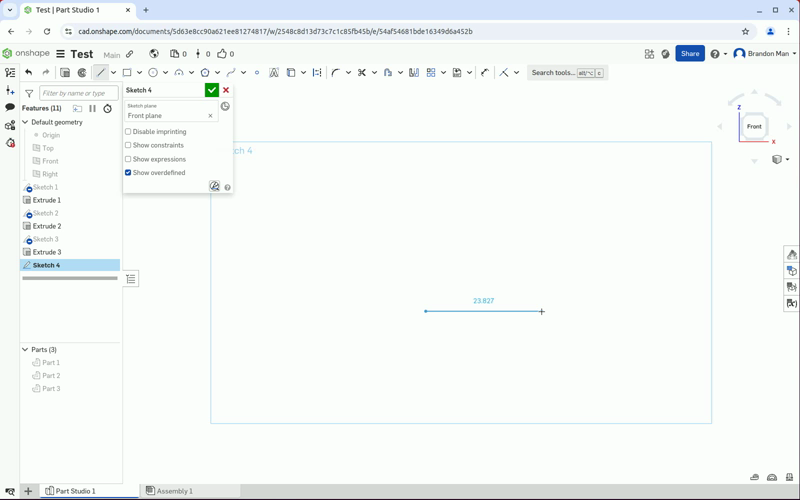
key_up(shift)
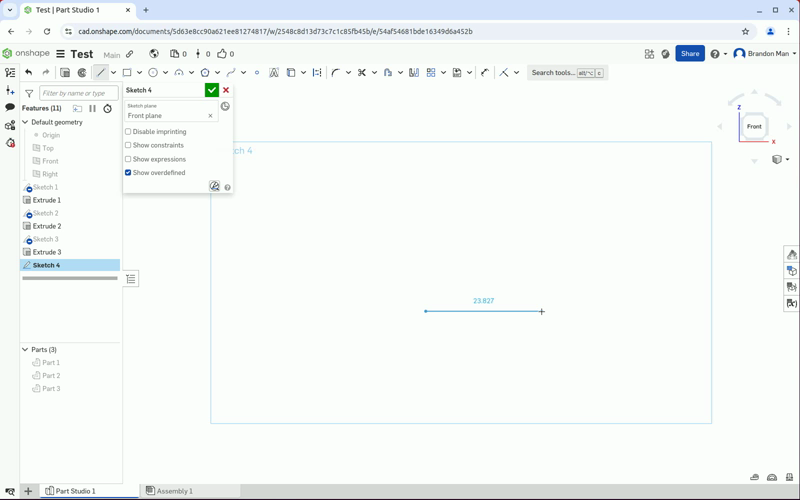
key_down(shift)
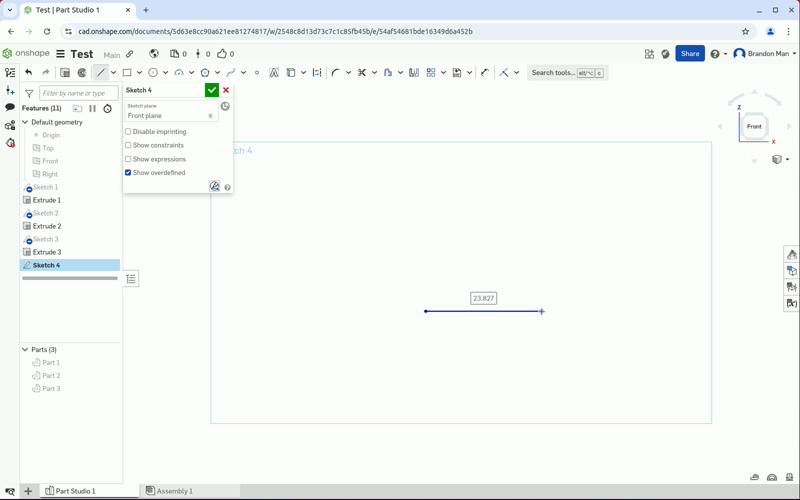
mouse_move(571, 311)
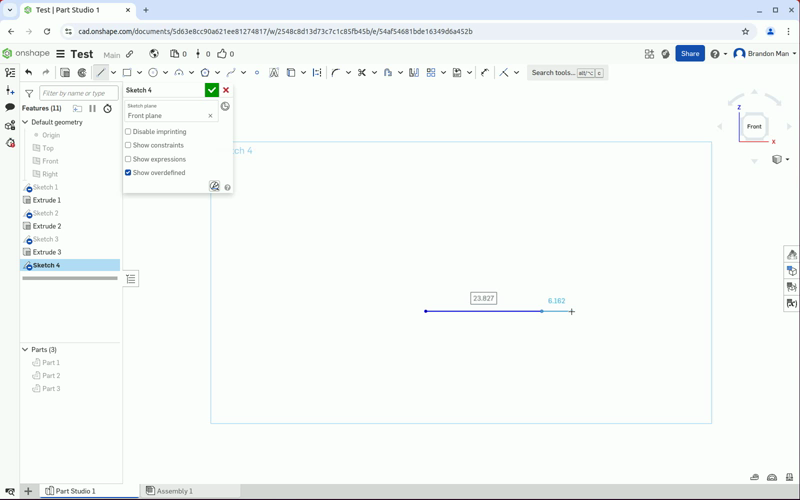
mouse_move(541, 278)
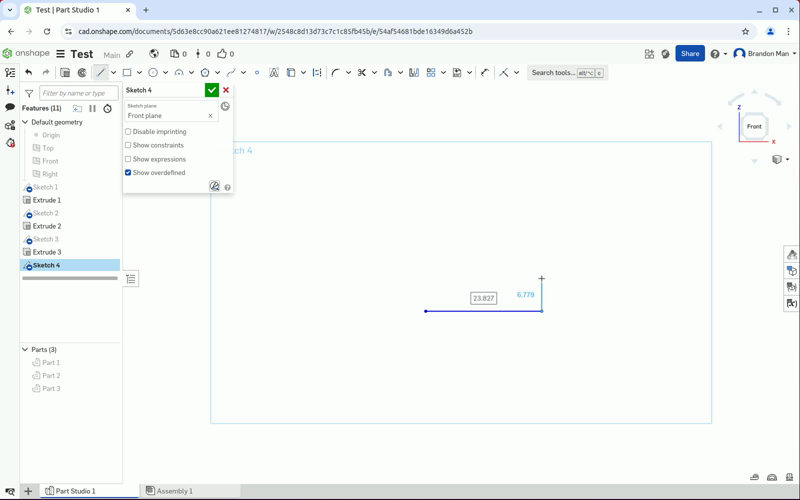
click(541, 278)
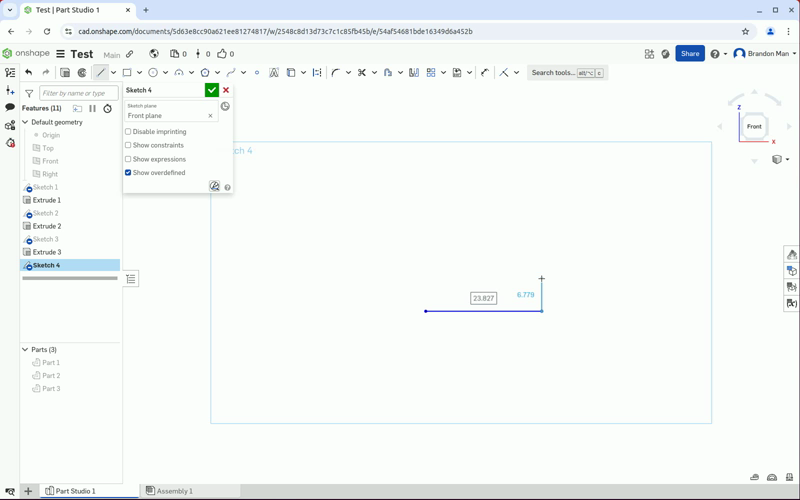
key_up(shift)
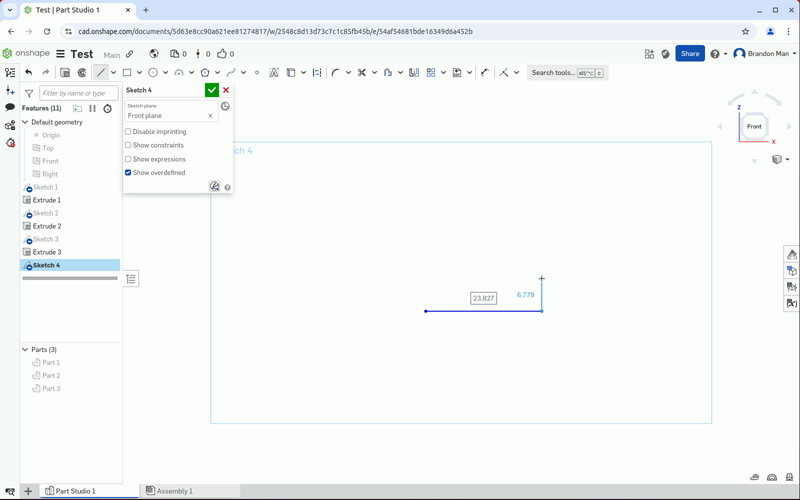
key_down(shift)
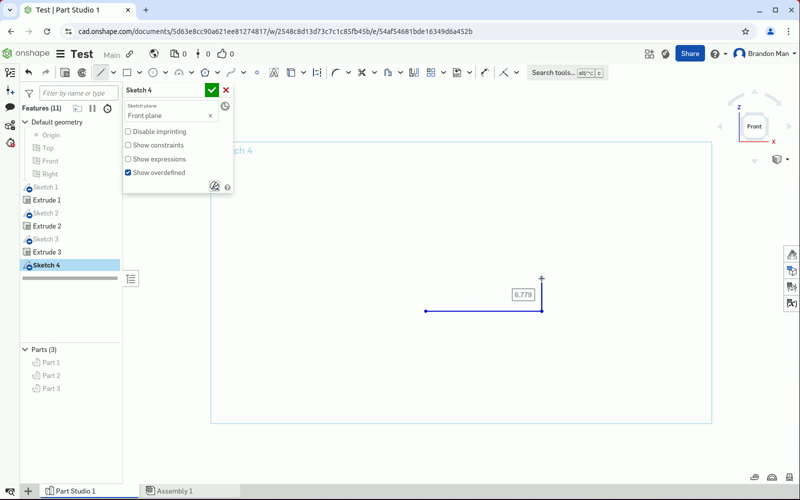
mouse_move(469, 278)
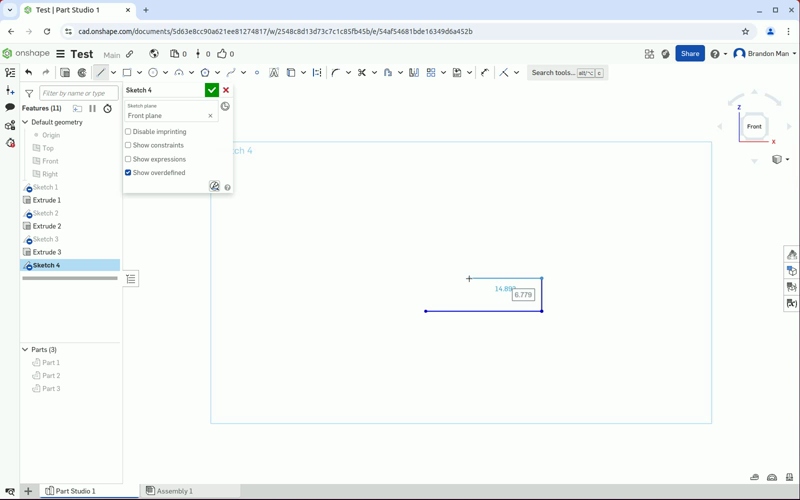
click(469, 278)
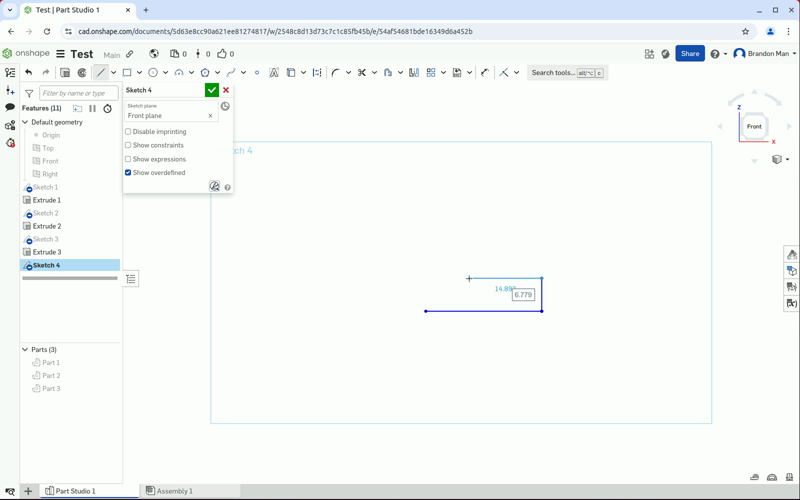
key_up(shift)
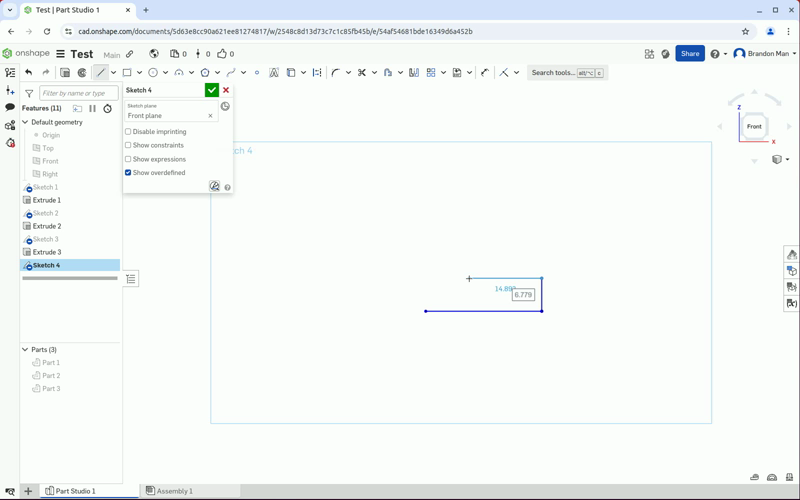
mouse_move(499, 278)
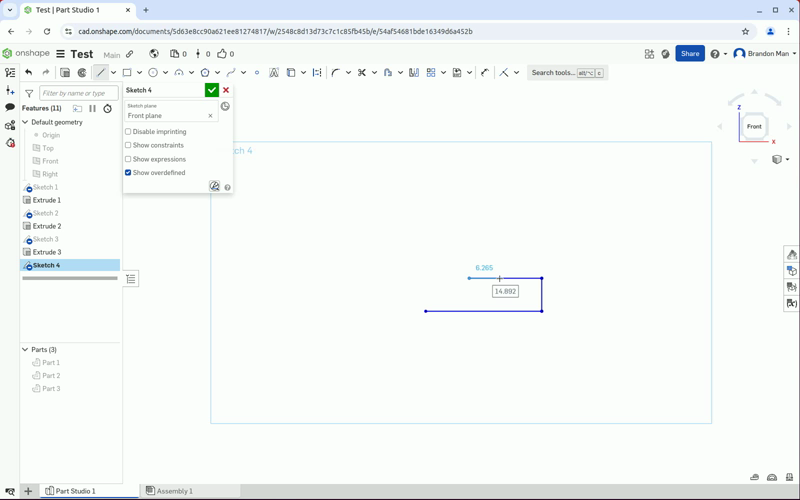
key_down(shift)
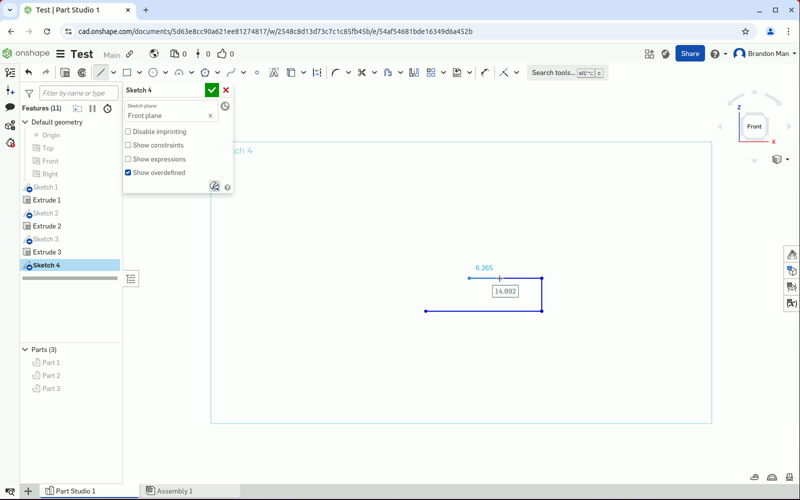
mouse_move(425, 311)
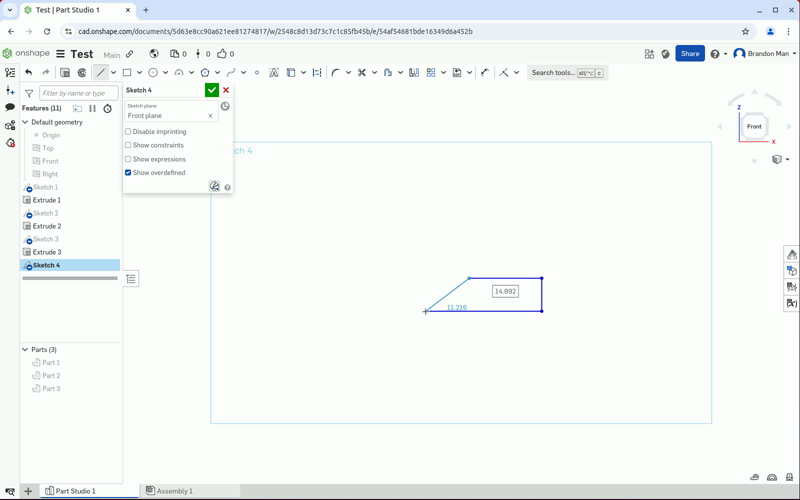
key_up(shift)
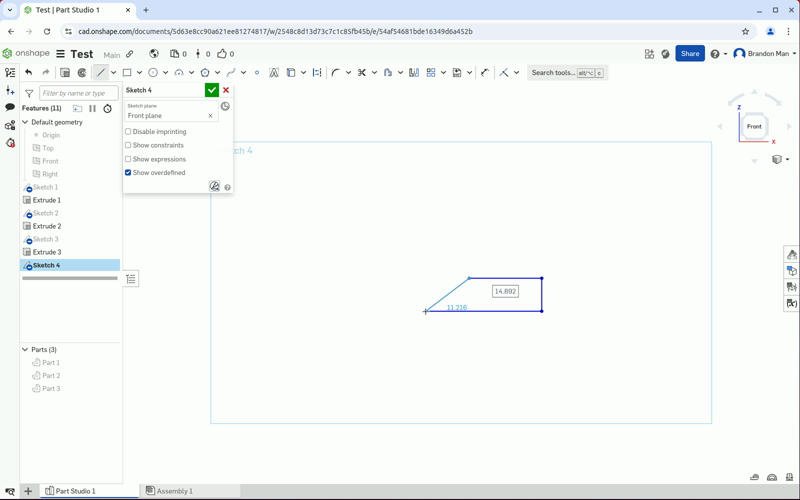
click(425, 311)
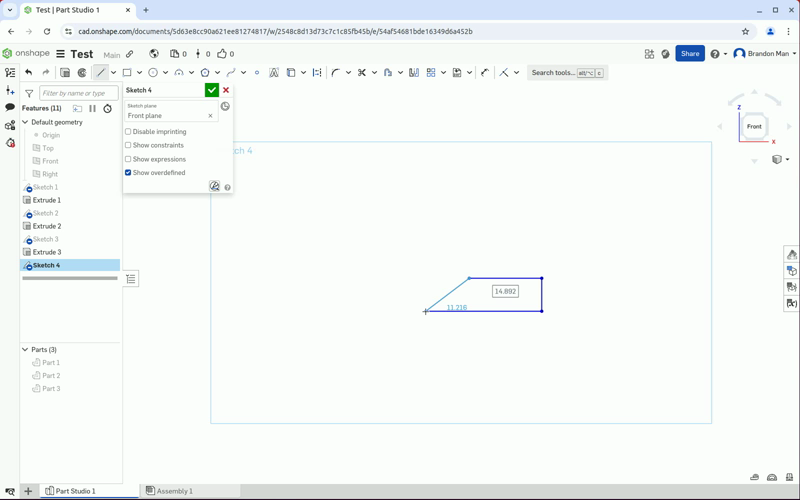
key(esc)
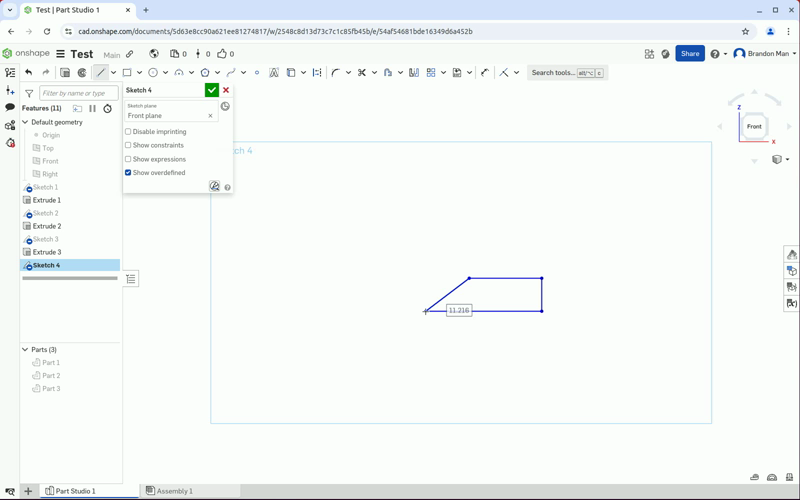
mouse_move(510, 284)
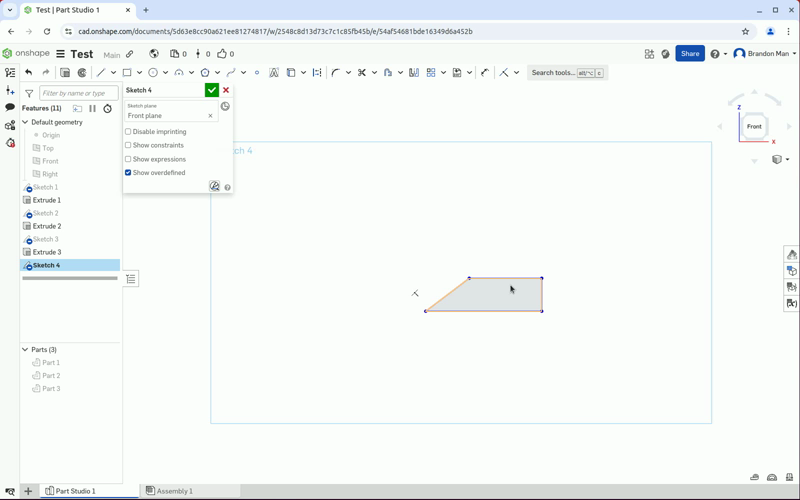
click(510, 284)
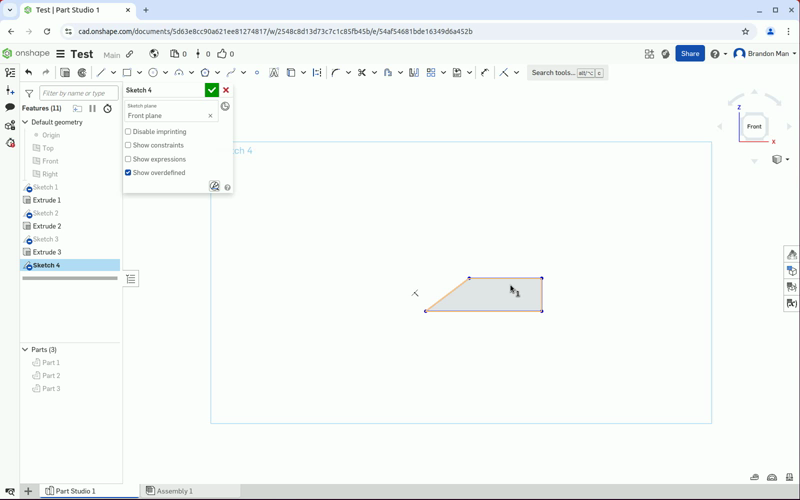
mouse_move(73, 352)
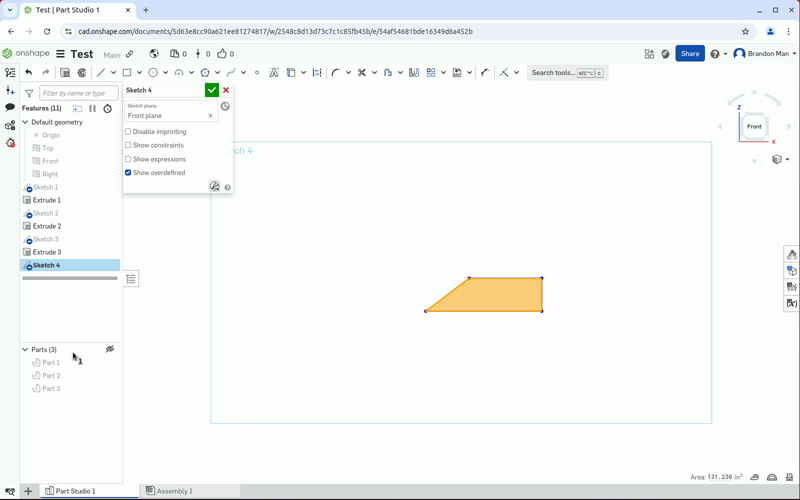
key(shift+y)
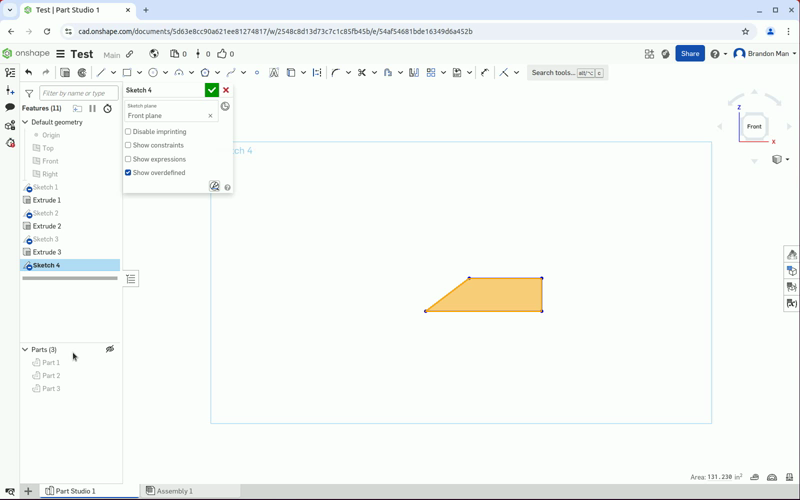
key(shift+e)
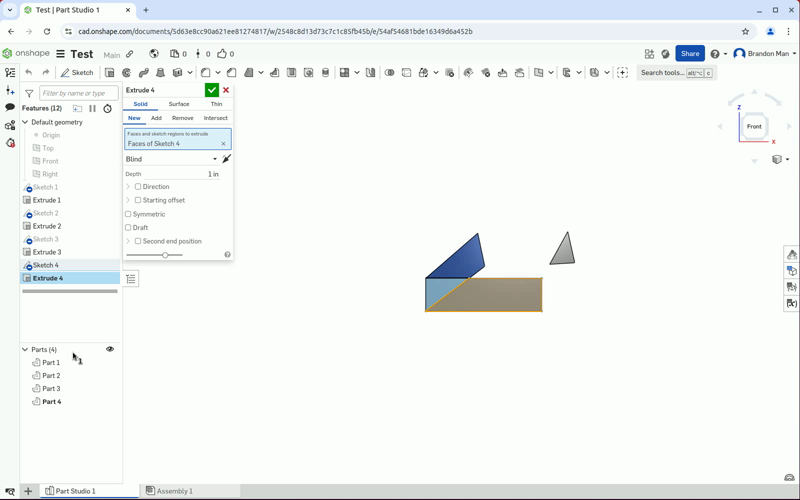
mouse_move(143, 106)
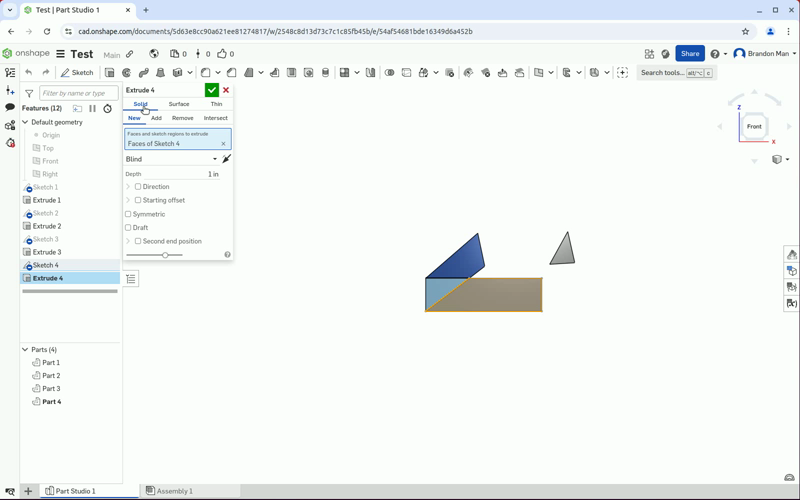
click(143, 106)
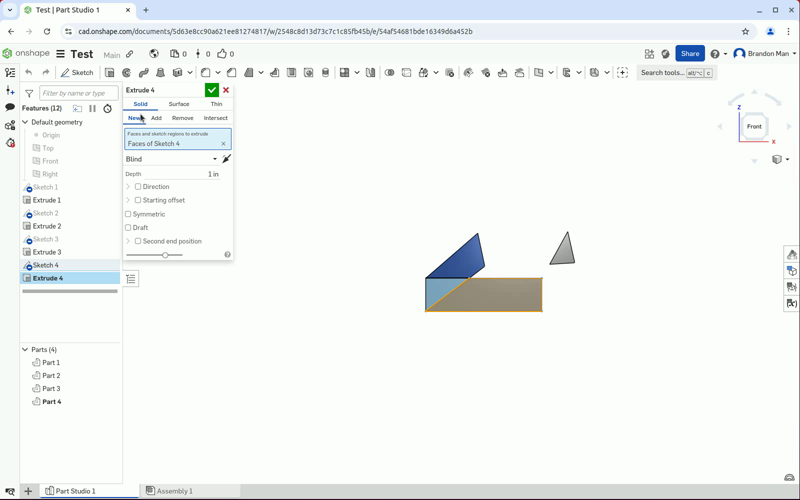
mouse_move(137, 120)
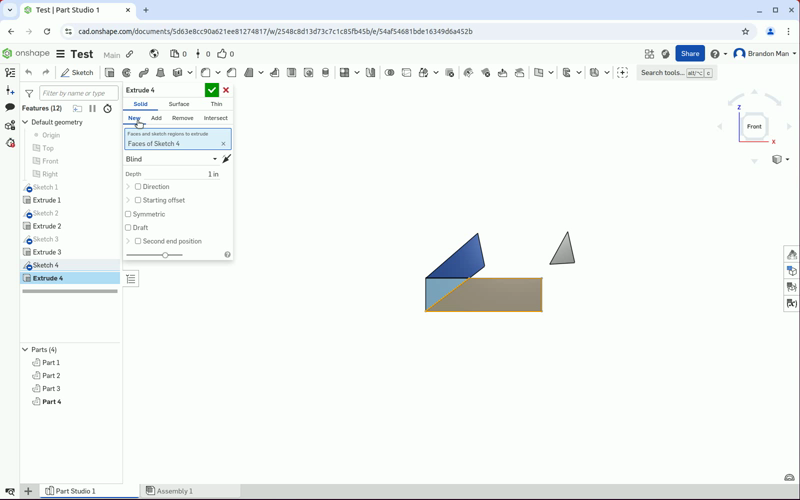
click(137, 120)
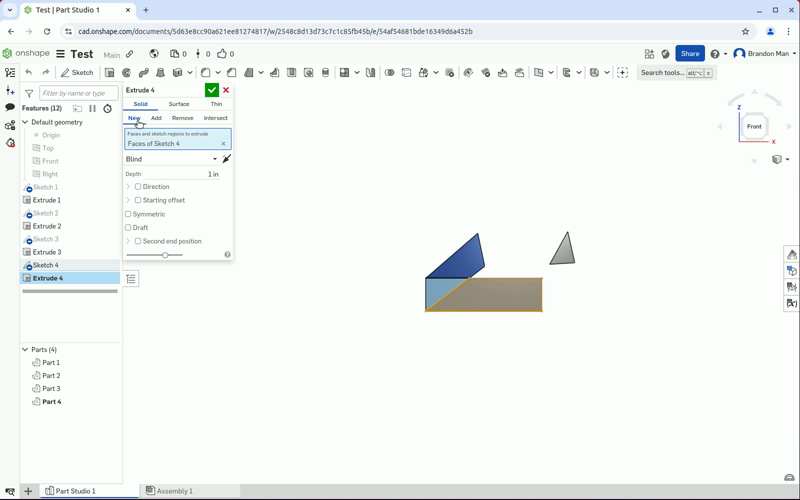
key(tab, 4)
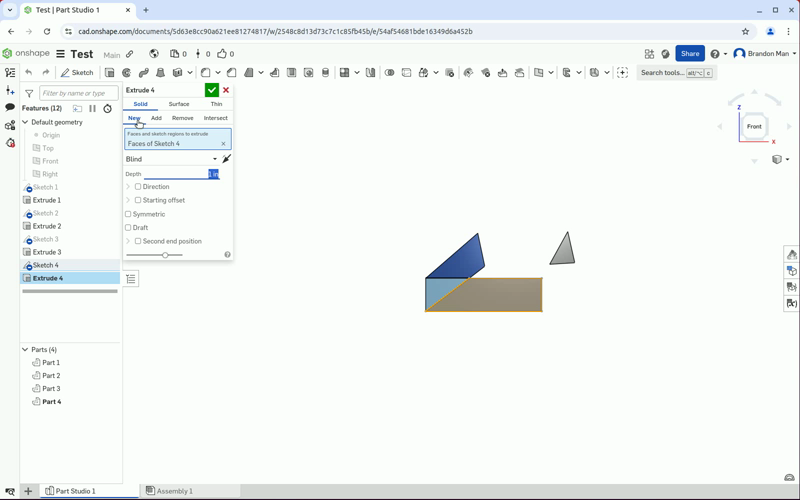
text(3.37)
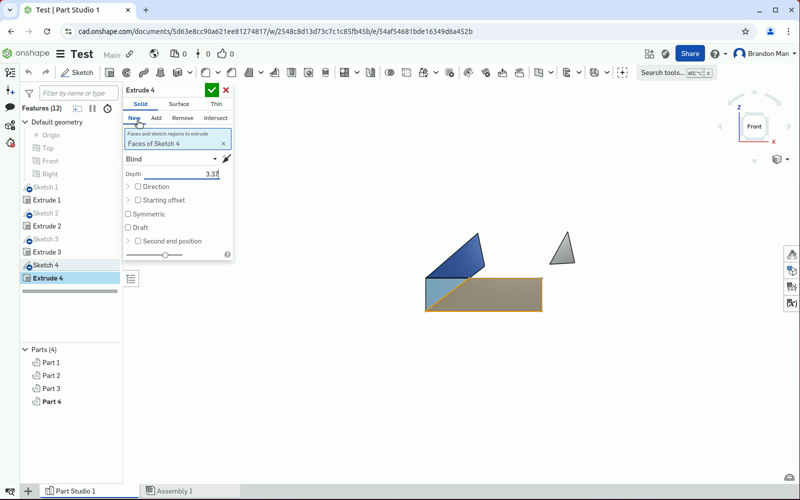
key(enter)
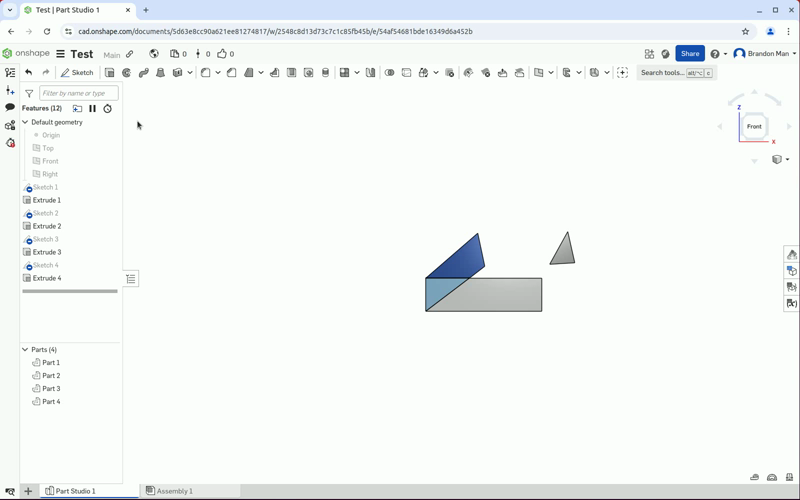
key(shift+h)
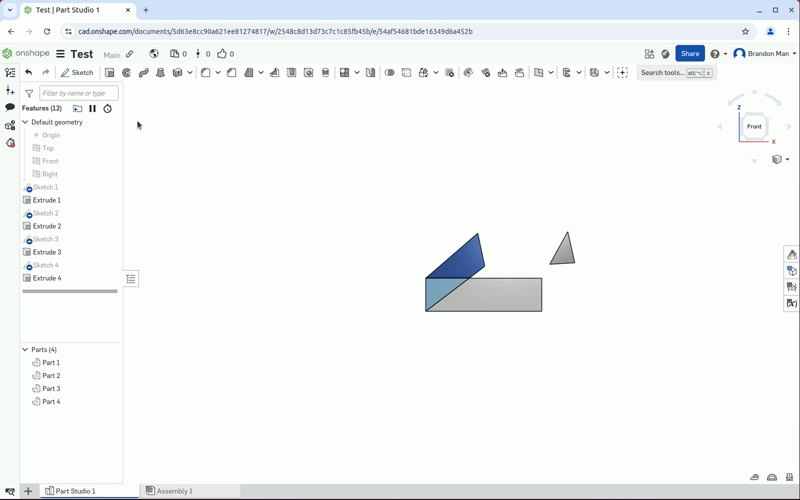
key(shift+h)
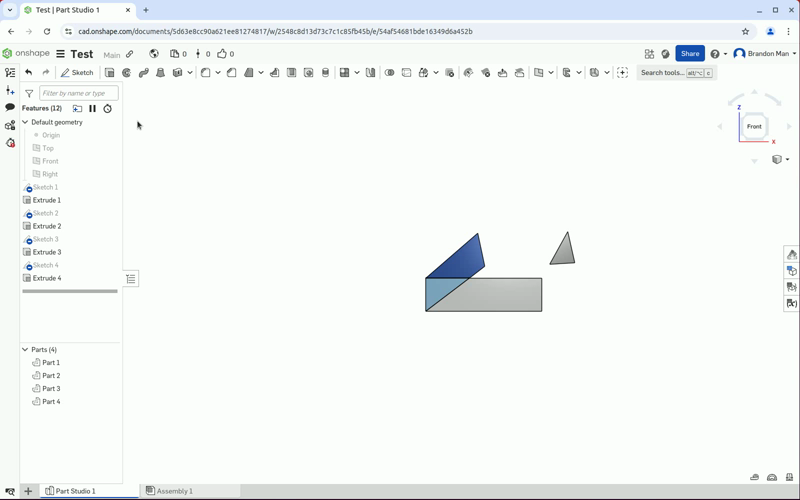
mouse_move(73, 189)
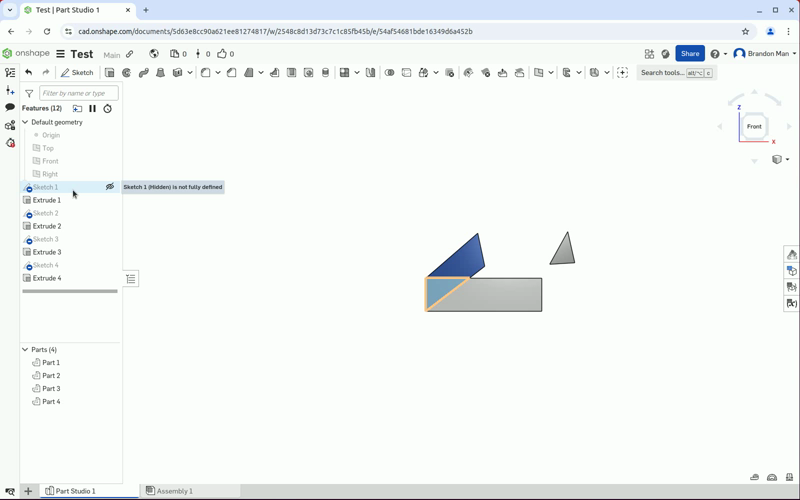
click(73, 189)
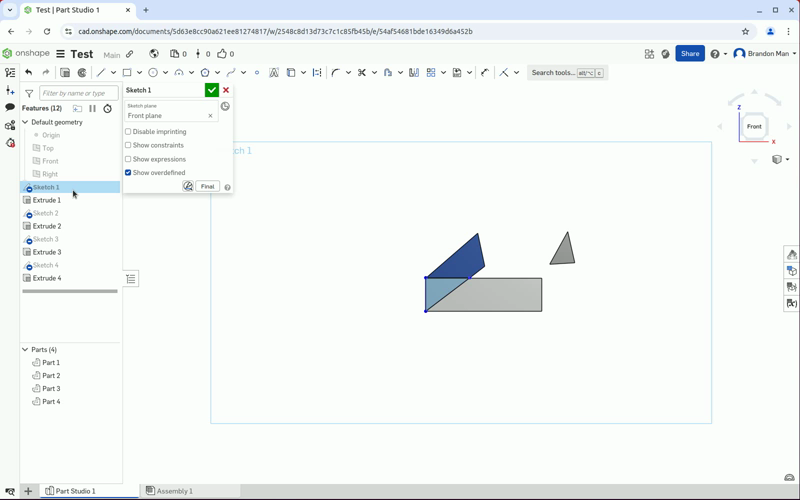
mouse_move(229, 92)
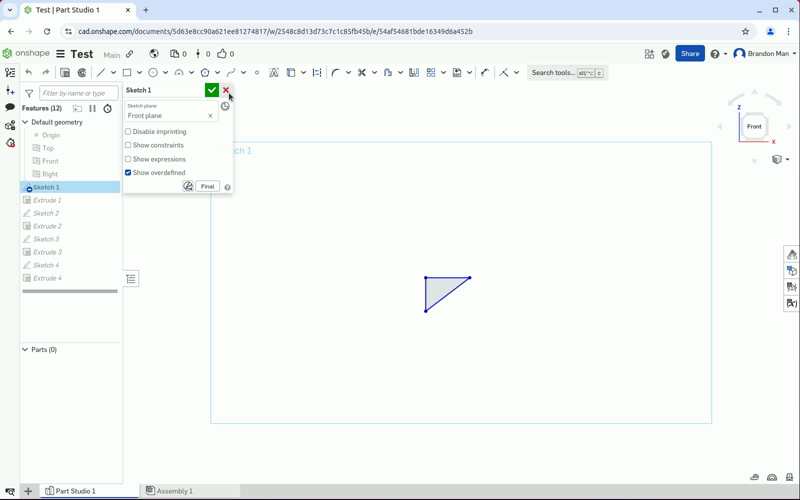
click(229, 92)
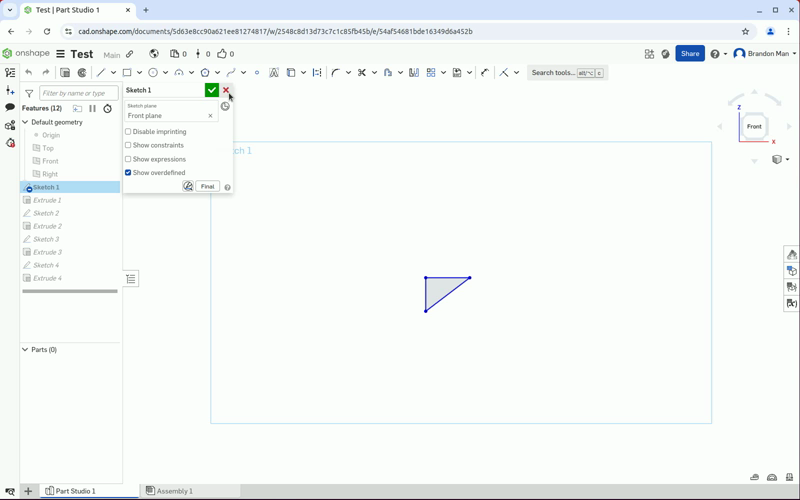
key(shift+s)
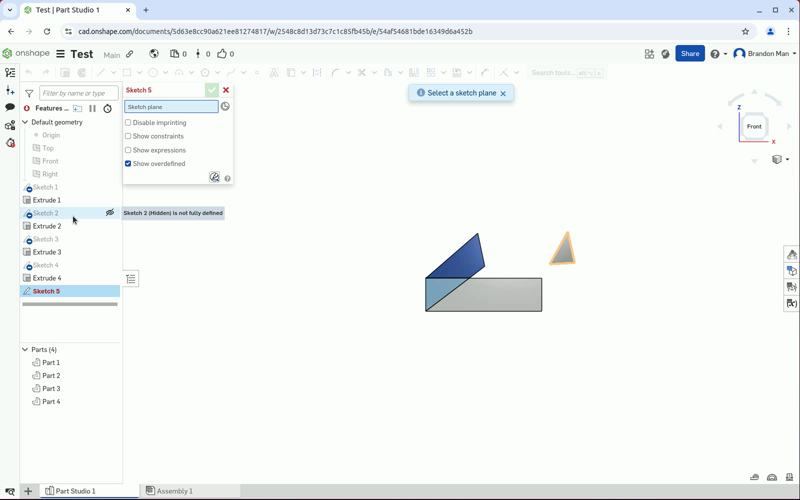
scroll(3)
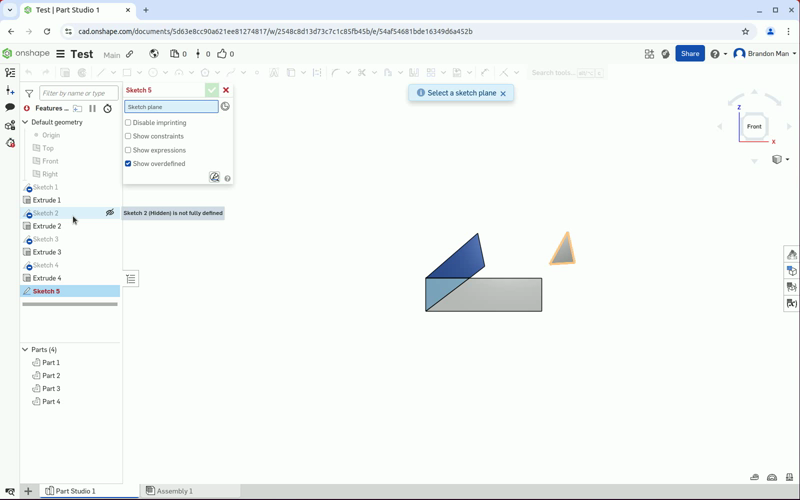
mouse_move(73, 163)
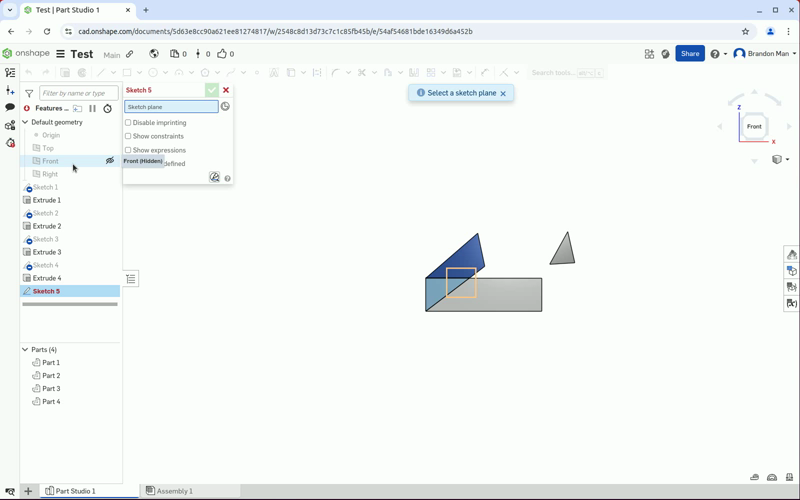
click(73, 163)
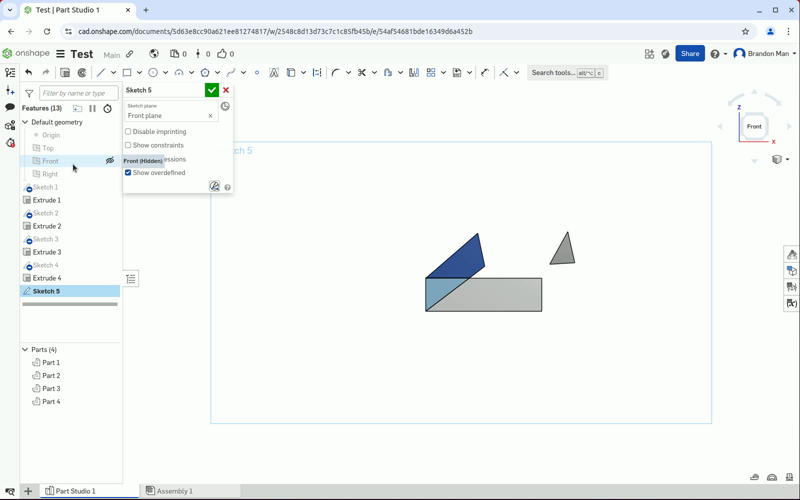
mouse_move(73, 352)
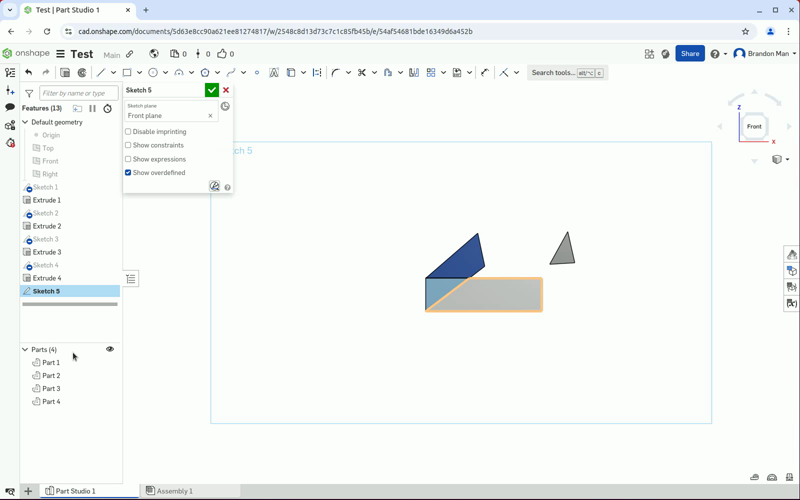
key(y)
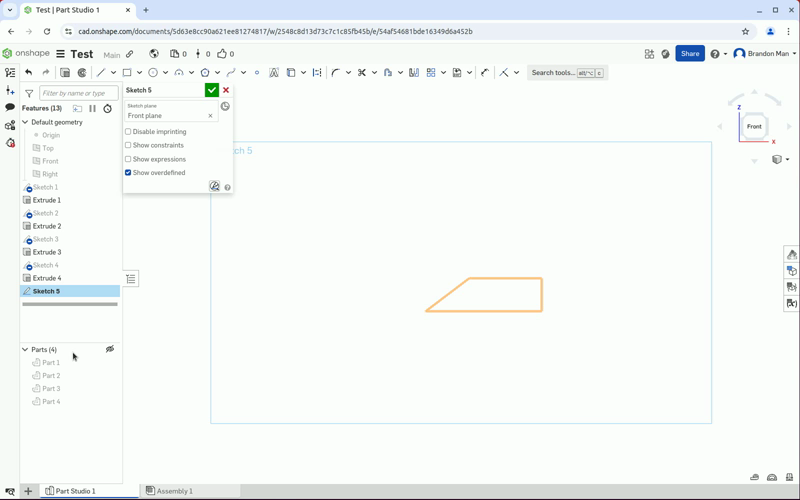
key(l)
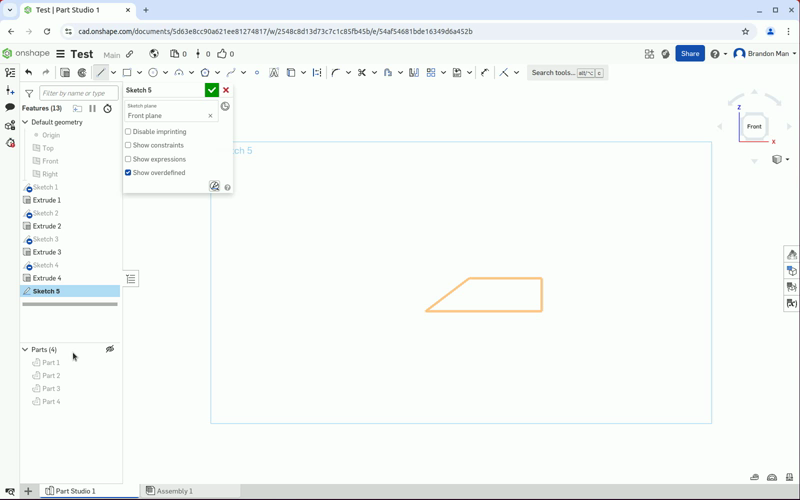
key_down(shift)
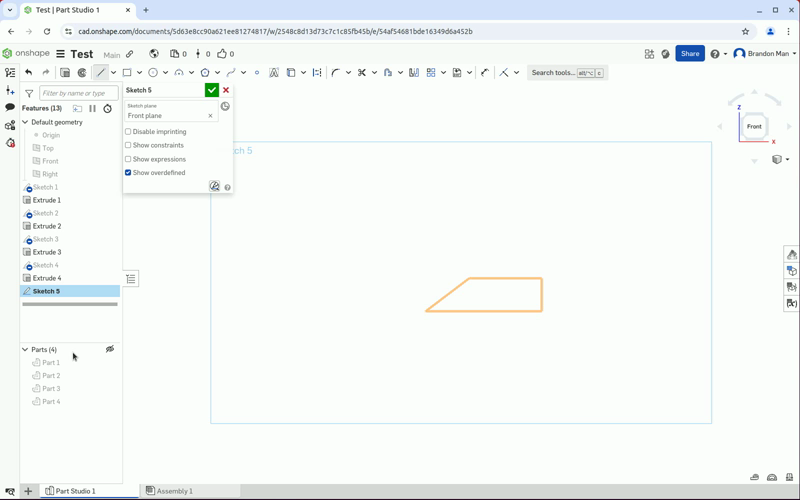
mouse_move(541, 311)
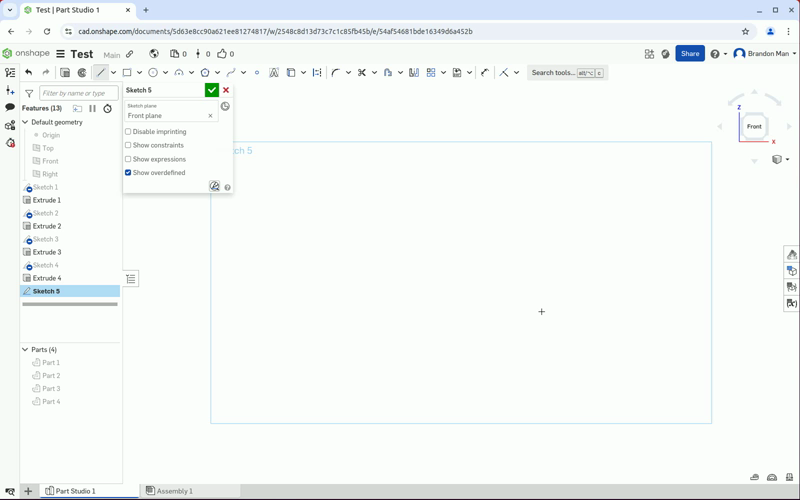
click(541, 311)
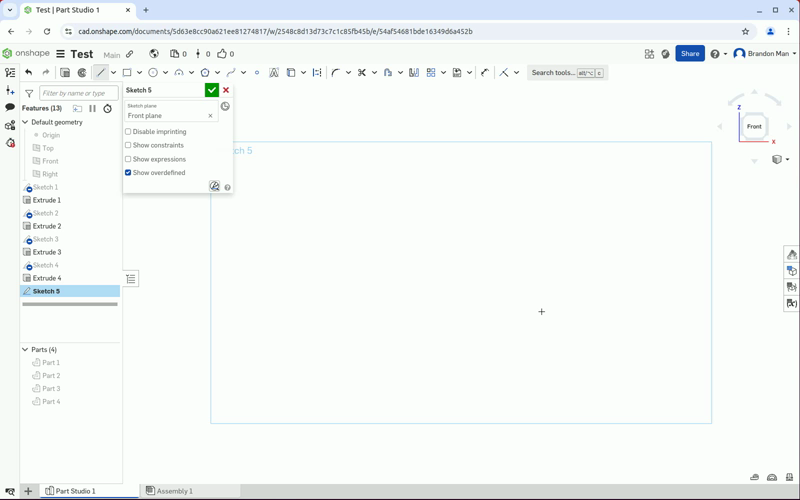
key_up(shift)
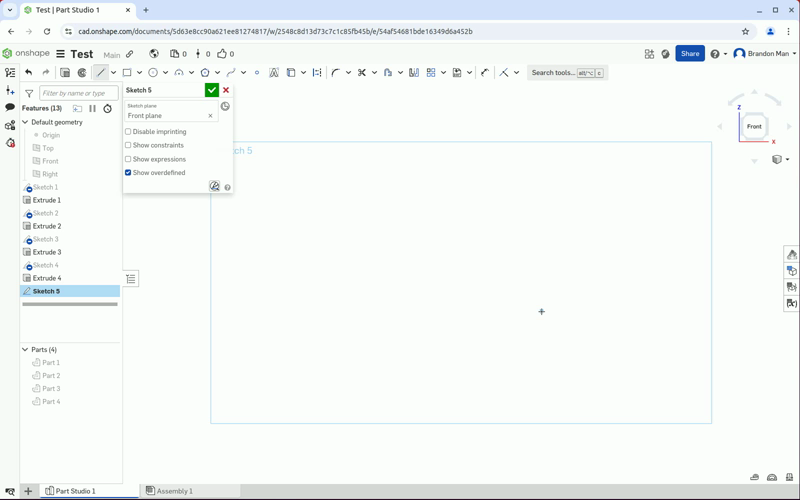
key_down(shift)
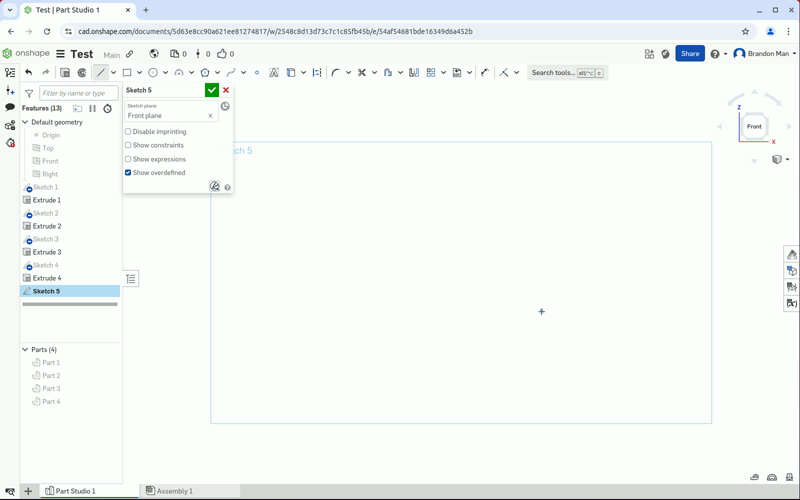
mouse_move(571, 311)
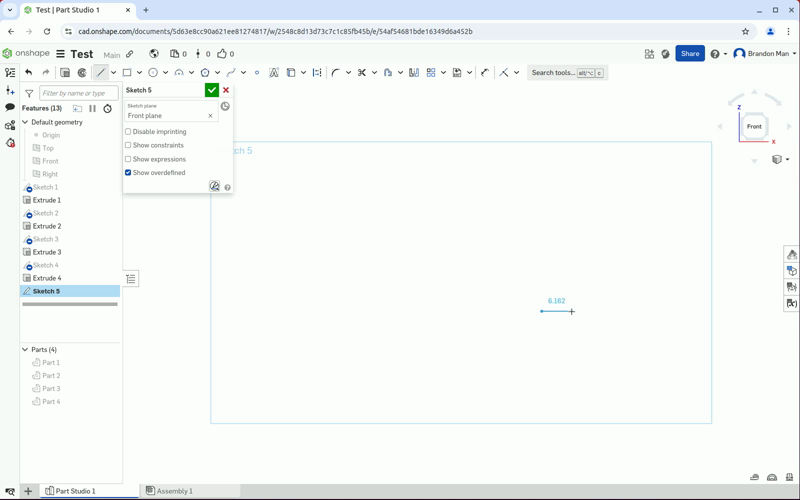
mouse_move(574, 261)
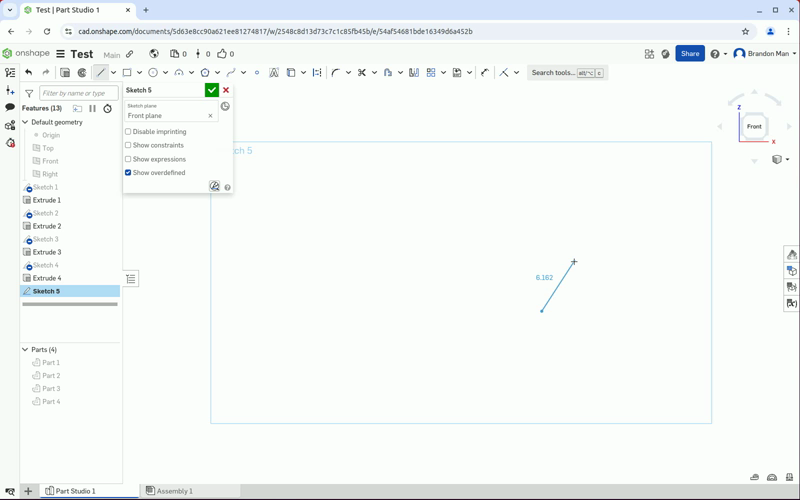
click(574, 261)
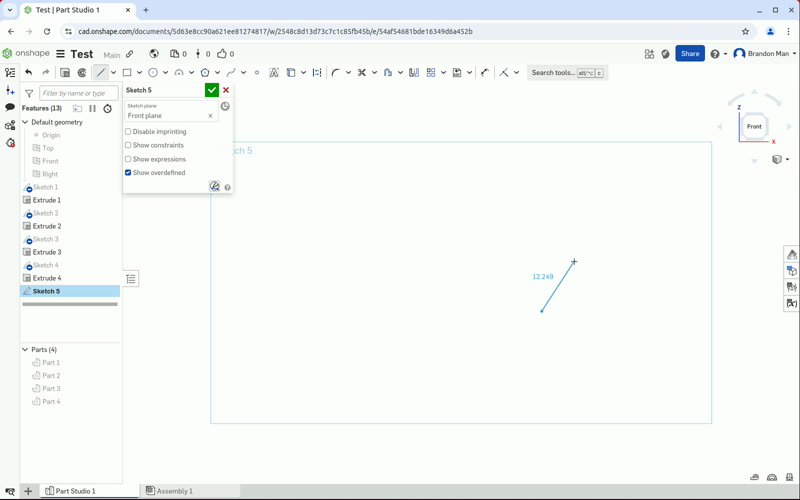
key_up(shift)
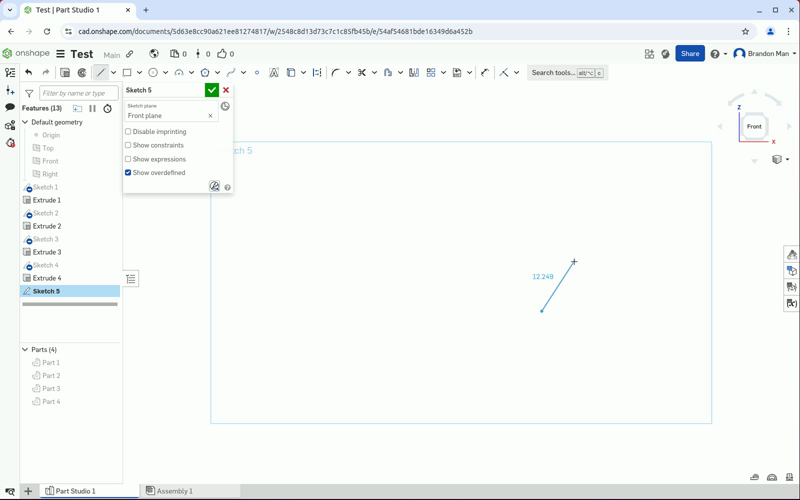
key_down(shift)
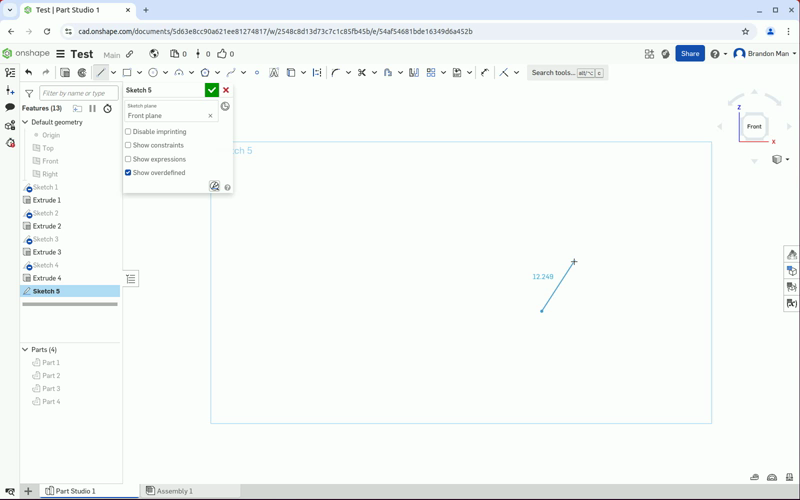
mouse_move(589, 261)
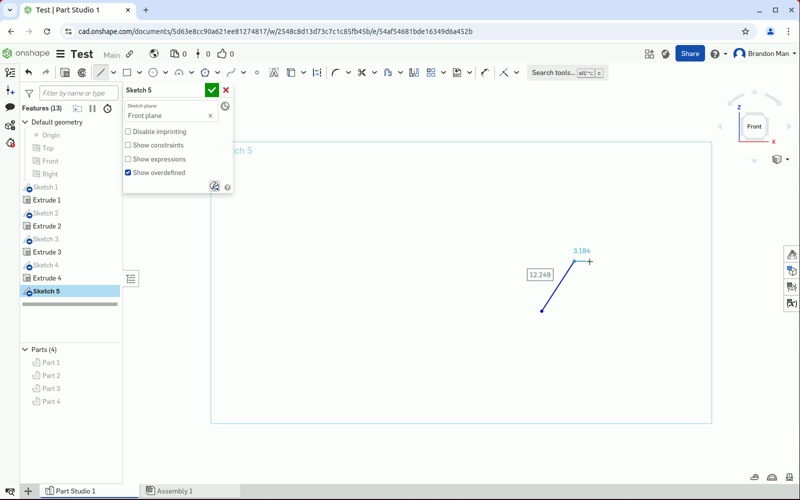
mouse_move(549, 262)
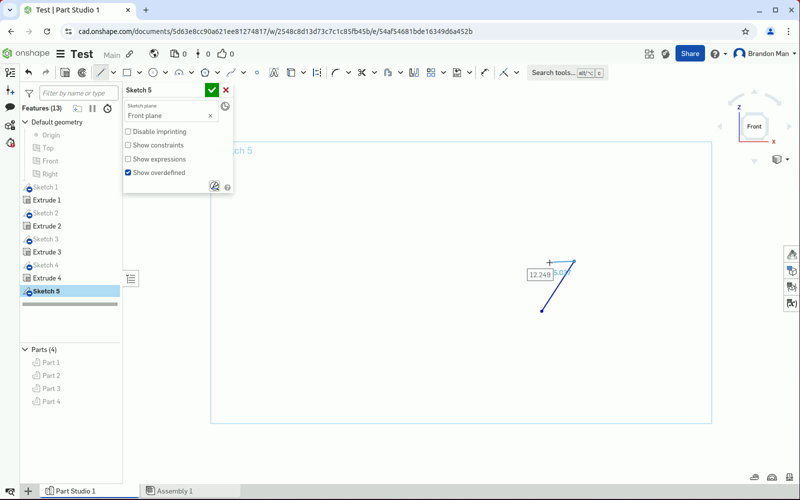
click(549, 262)
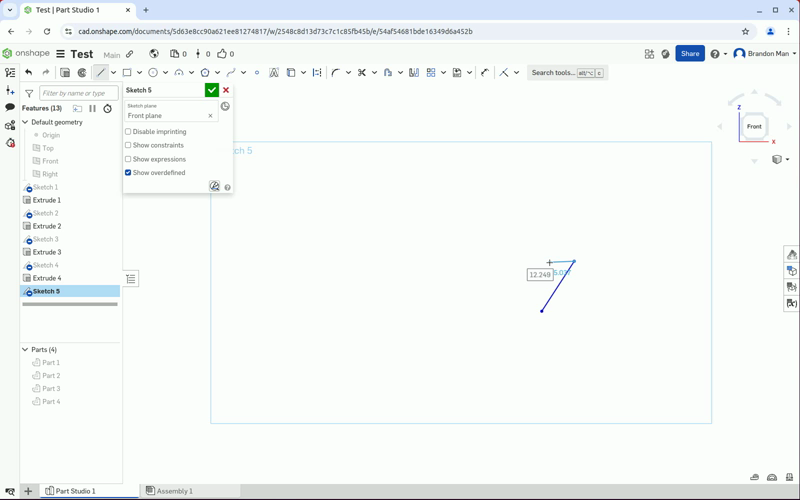
key_up(shift)
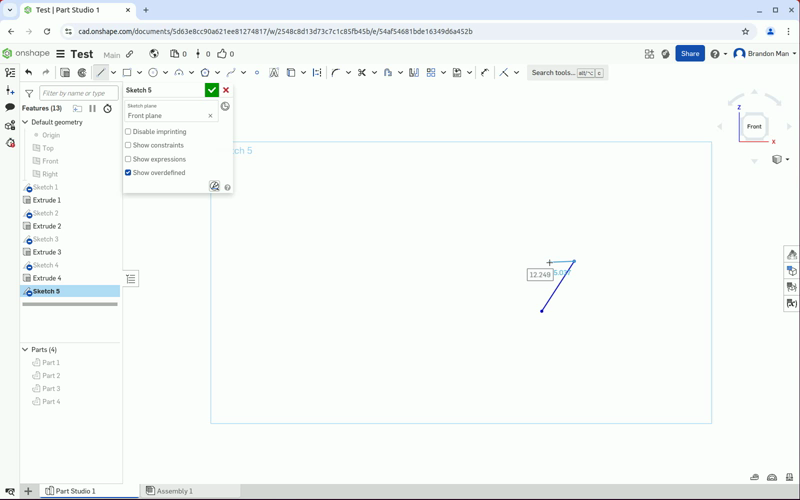
key_down(shift)
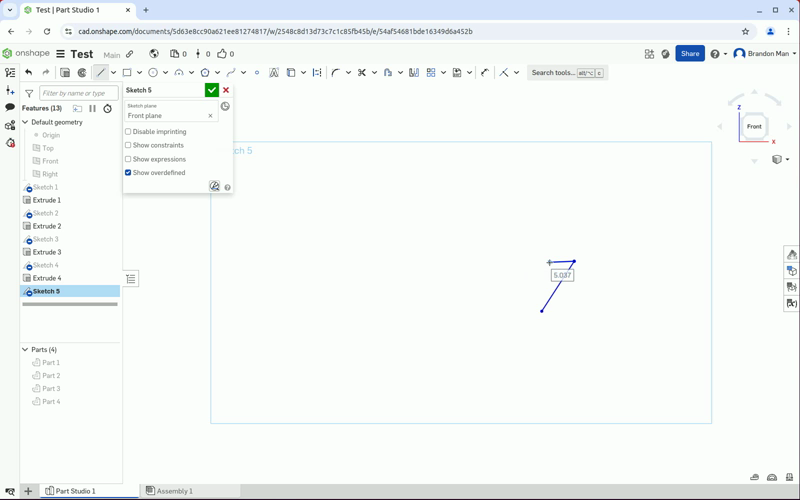
mouse_move(579, 262)
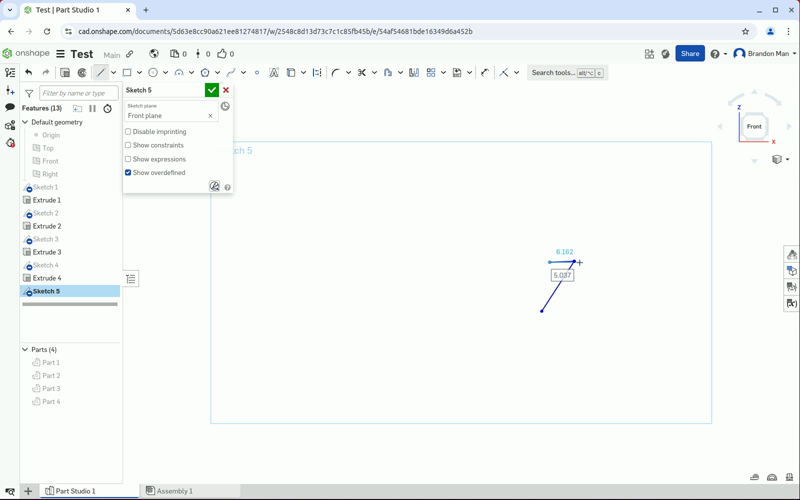
mouse_move(541, 277)
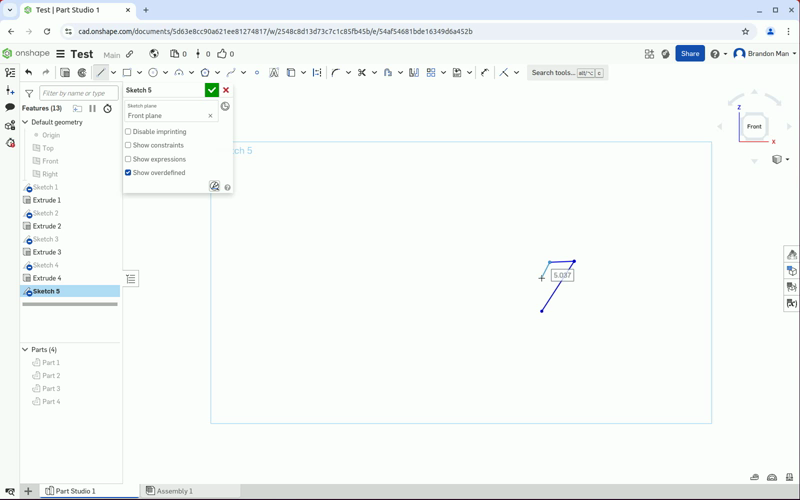
click(541, 277)
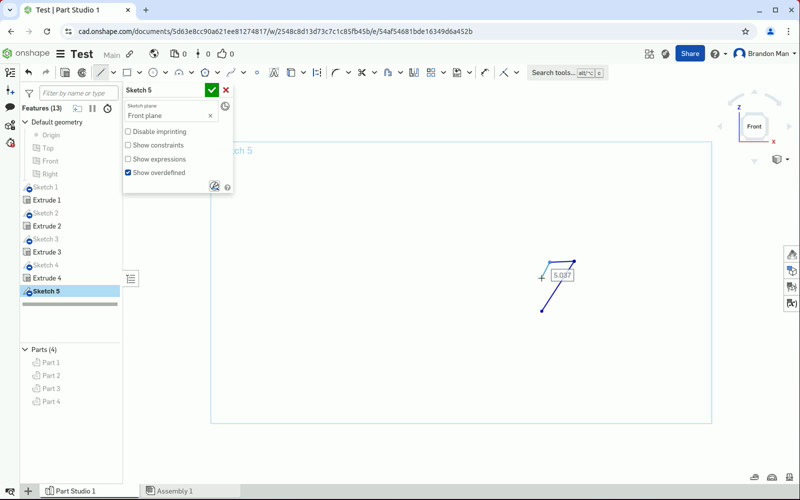
key_up(shift)
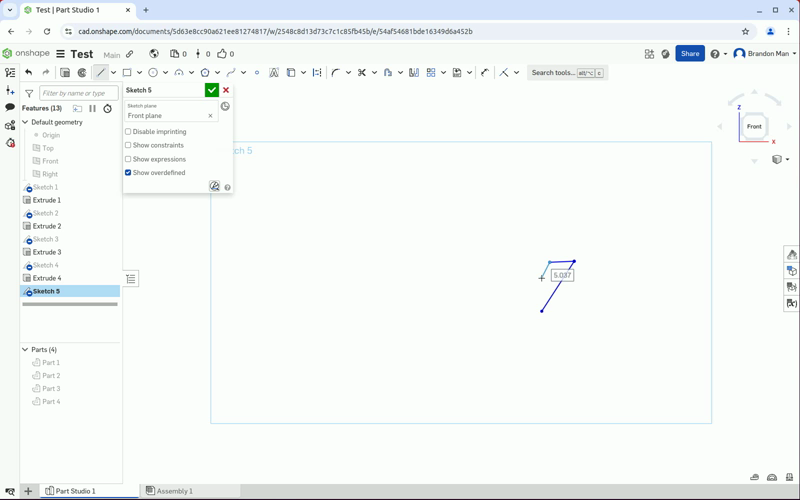
mouse_move(571, 277)
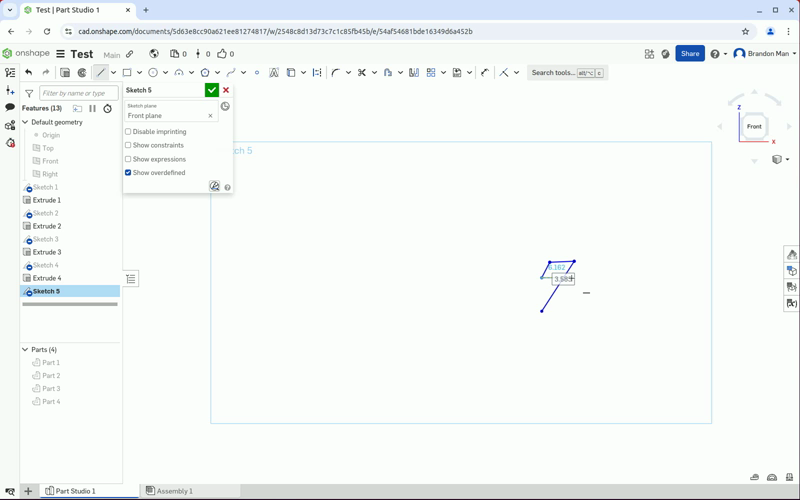
key_down(shift)
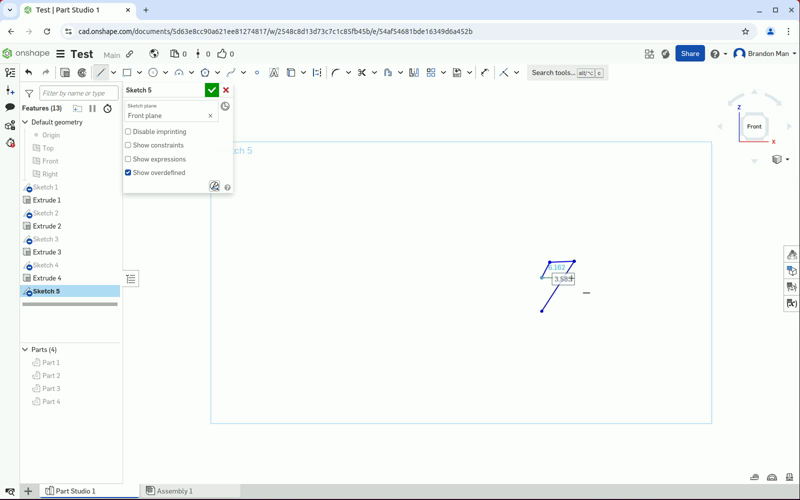
mouse_move(541, 311)
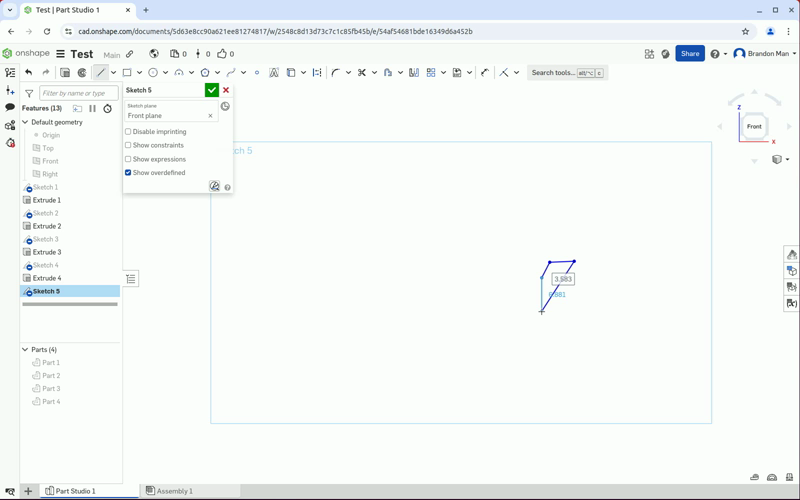
key_up(shift)
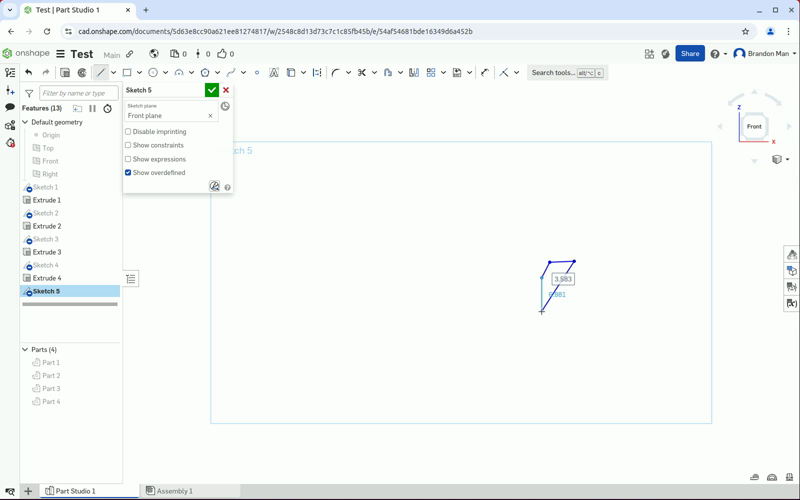
click(541, 311)
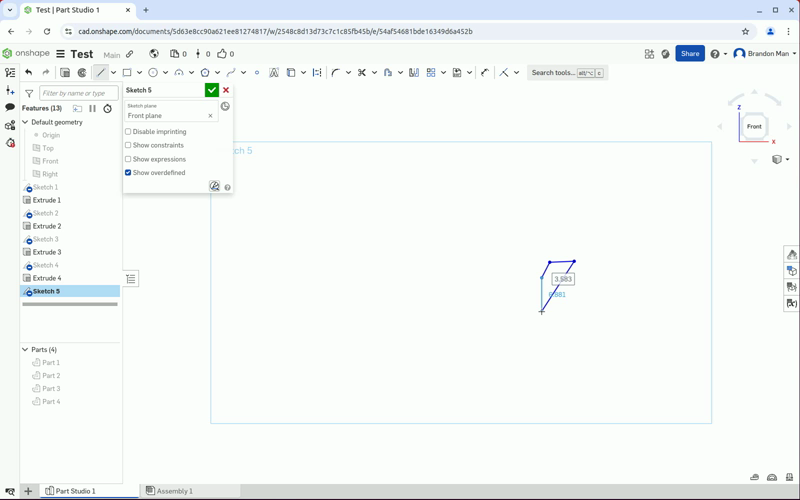
key(esc)
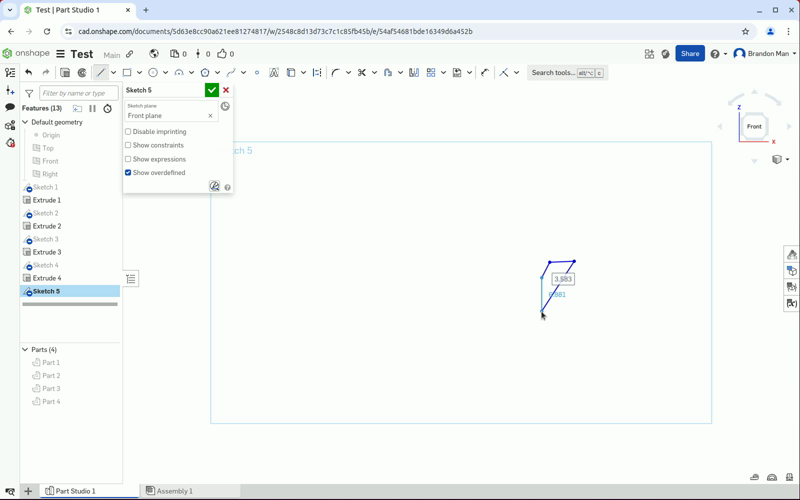
mouse_move(549, 285)
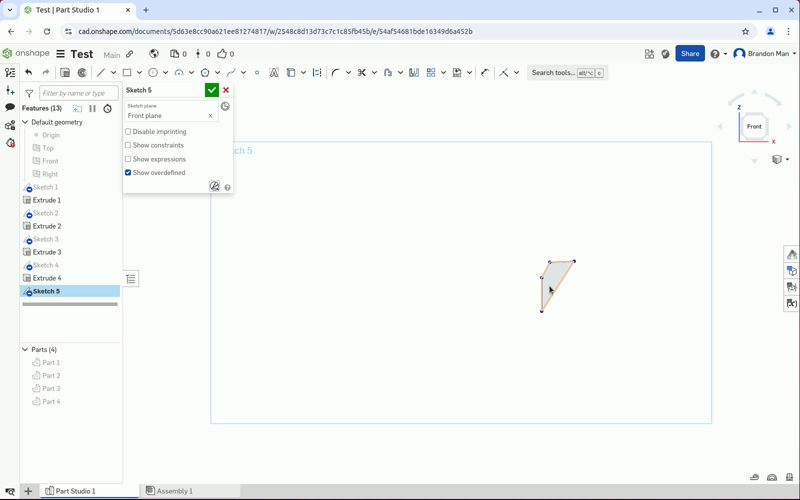
scroll(6)
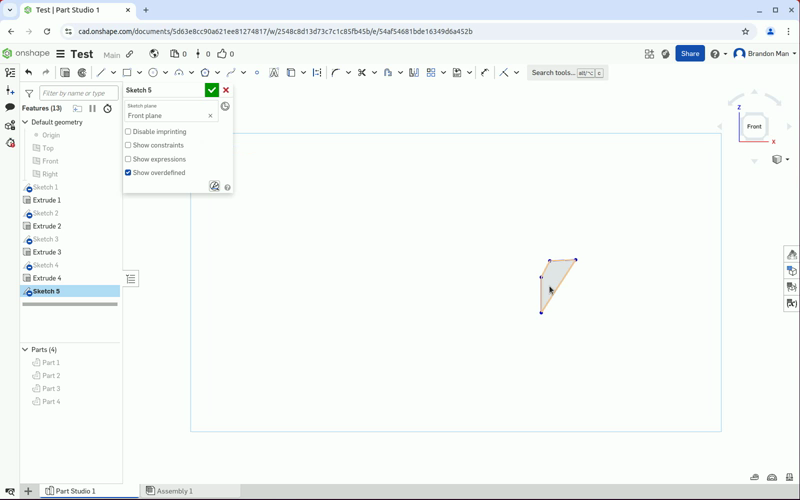
scroll(6)
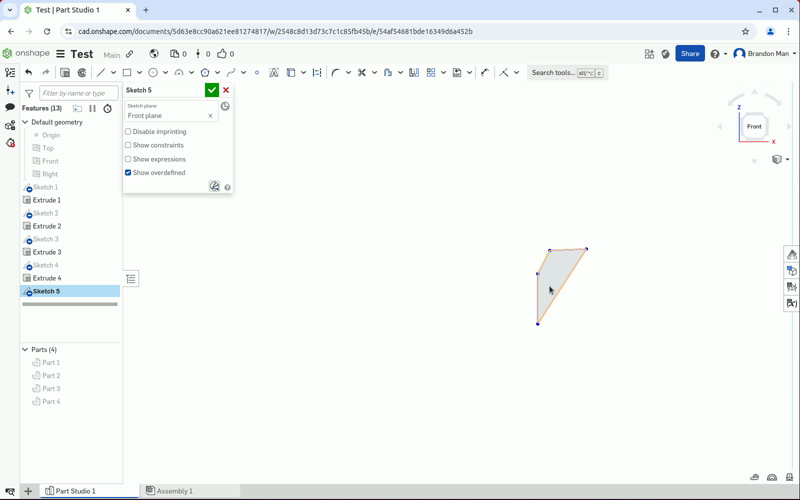
scroll(6)
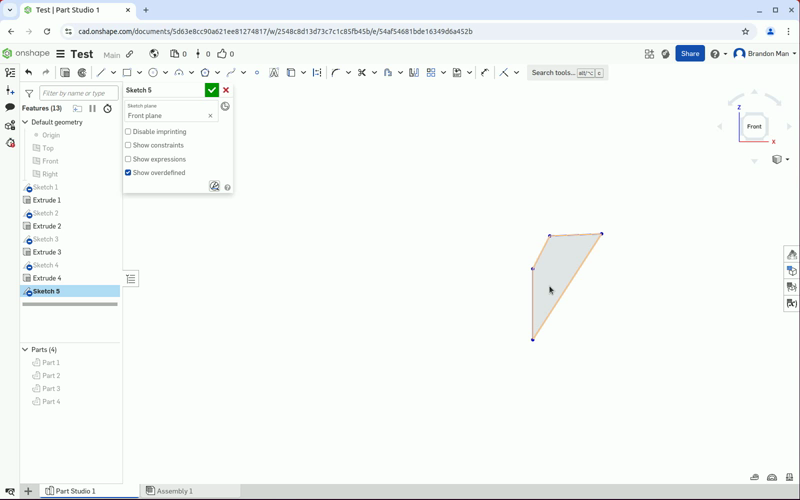
scroll(6)
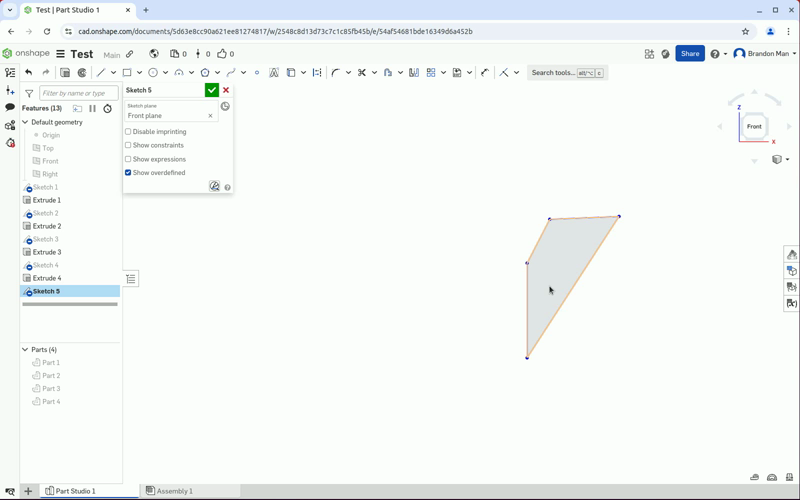
scroll(6)
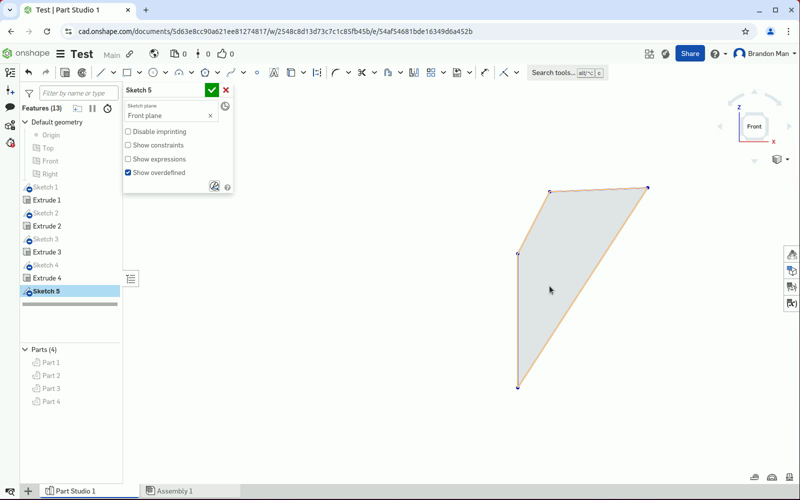
scroll(6)
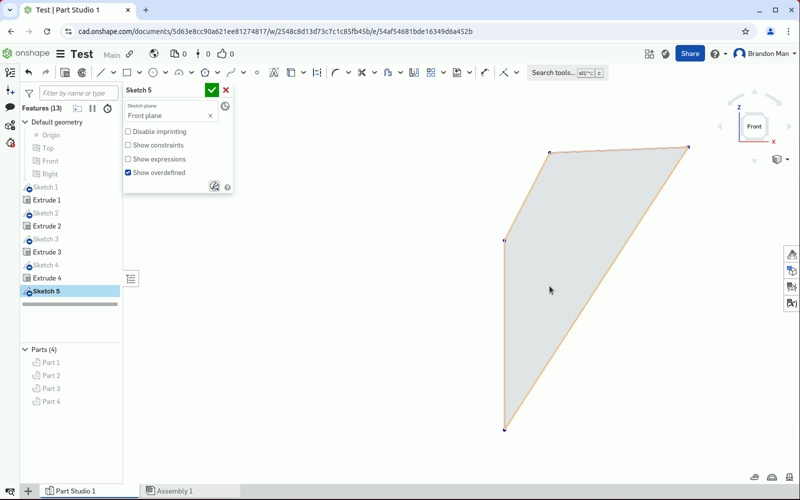
scroll(6)
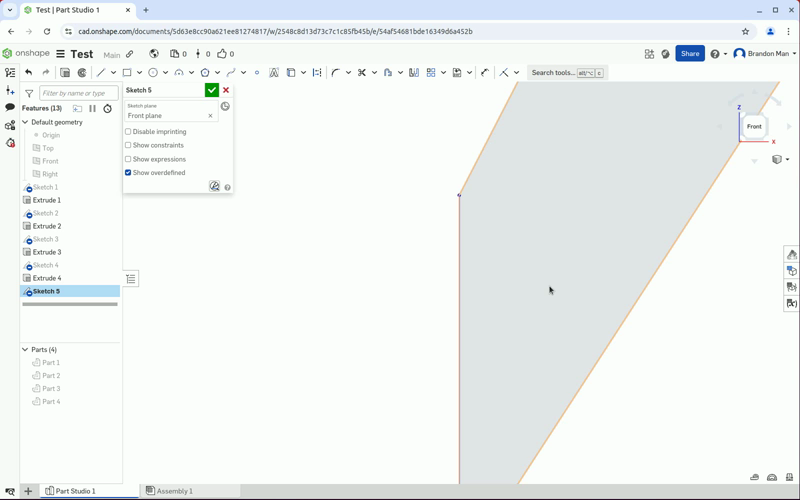
click(549, 285)
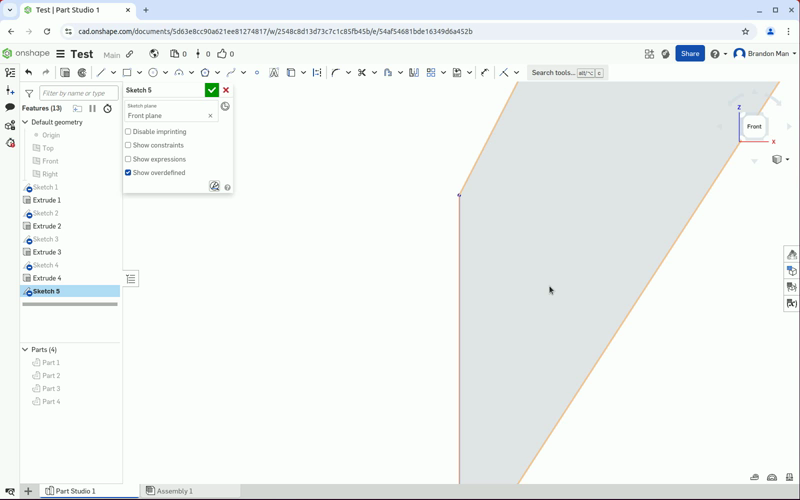
scroll(-6)
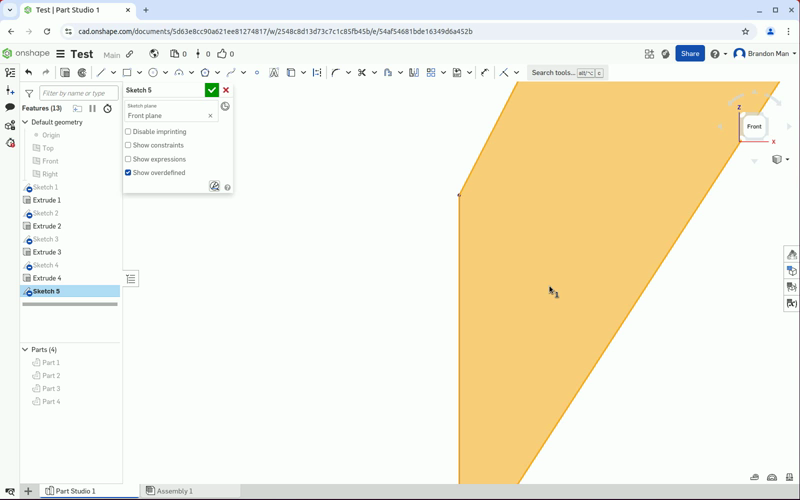
scroll(-6)
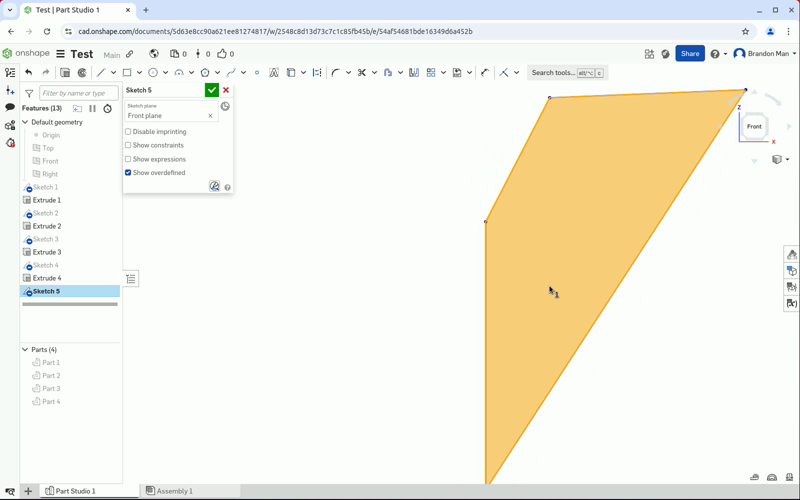
scroll(-6)
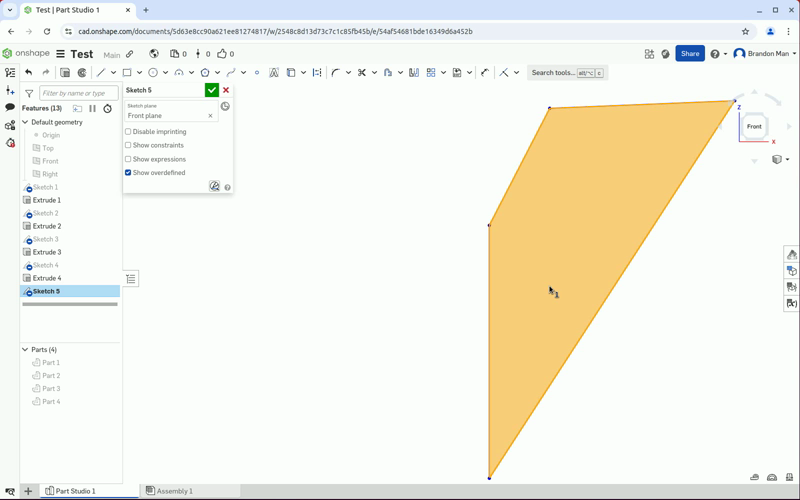
scroll(-6)
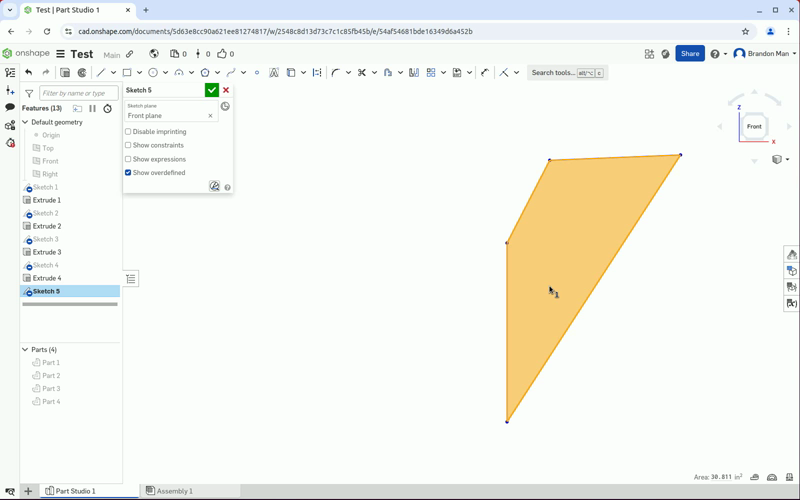
scroll(-6)
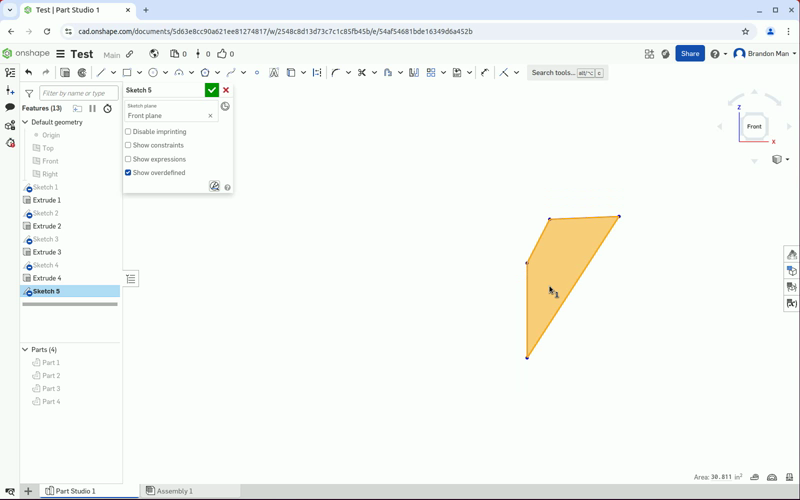
scroll(-6)
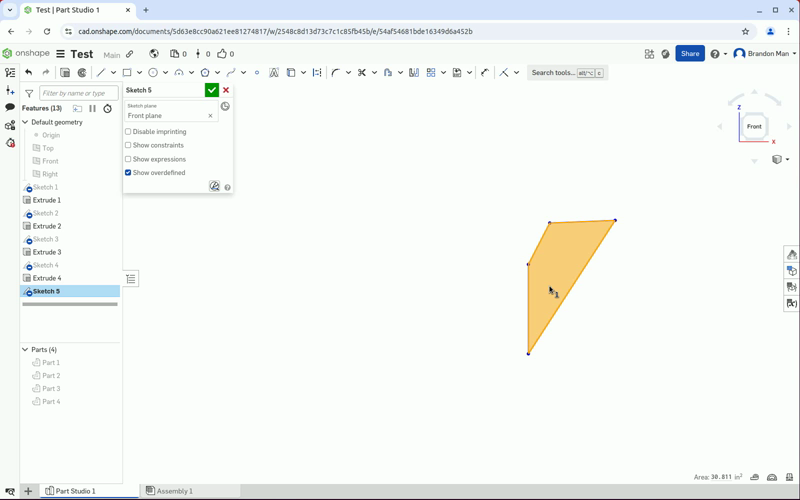
scroll(-6)
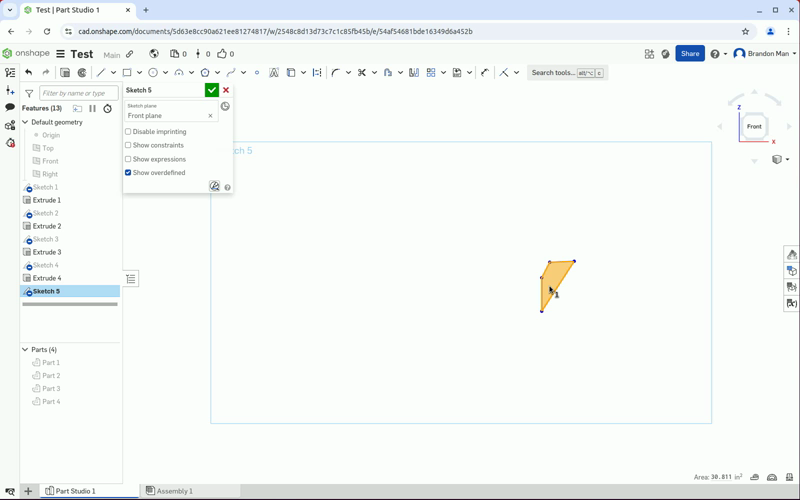
mouse_move(73, 352)
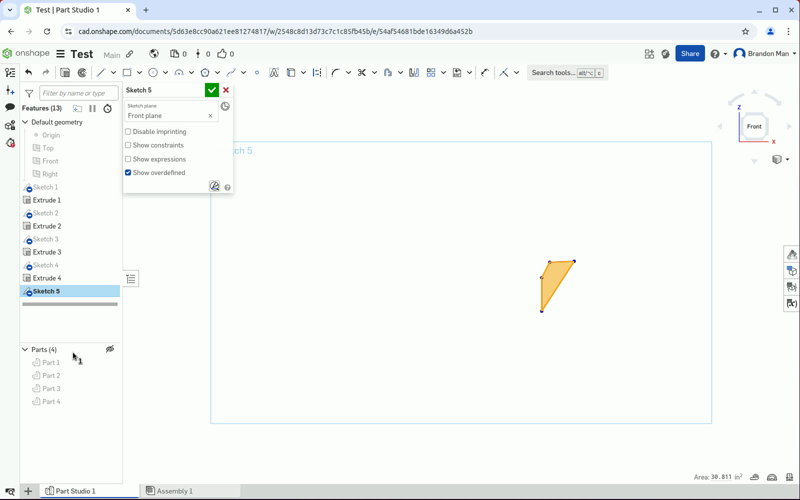
key(shift+y)
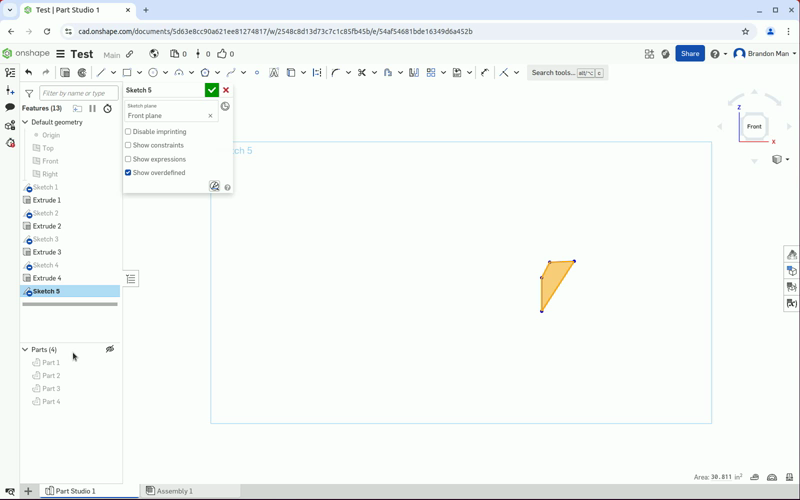
key(shift+e)
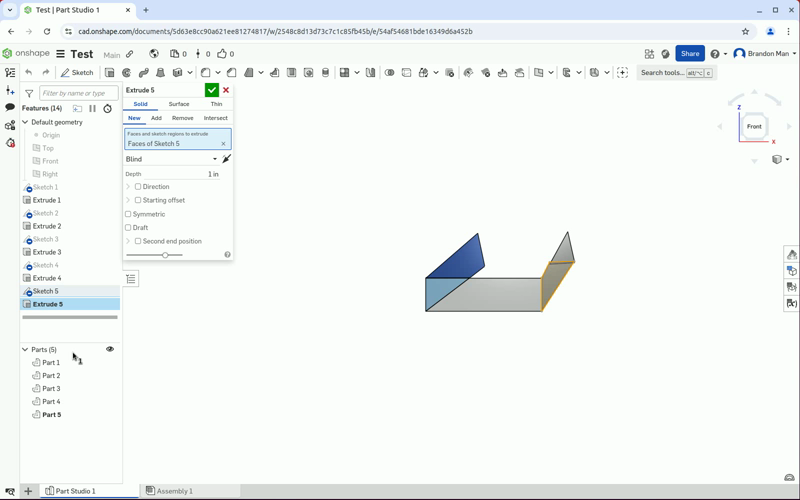
mouse_move(143, 106)
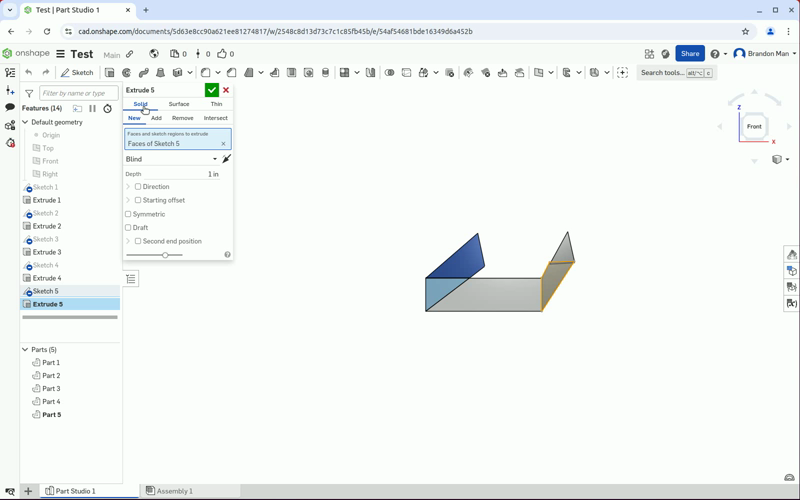
click(143, 106)
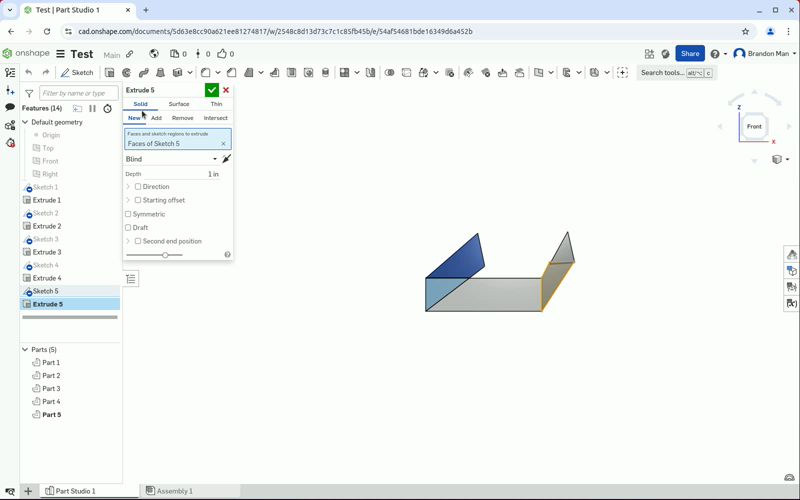
mouse_move(137, 120)
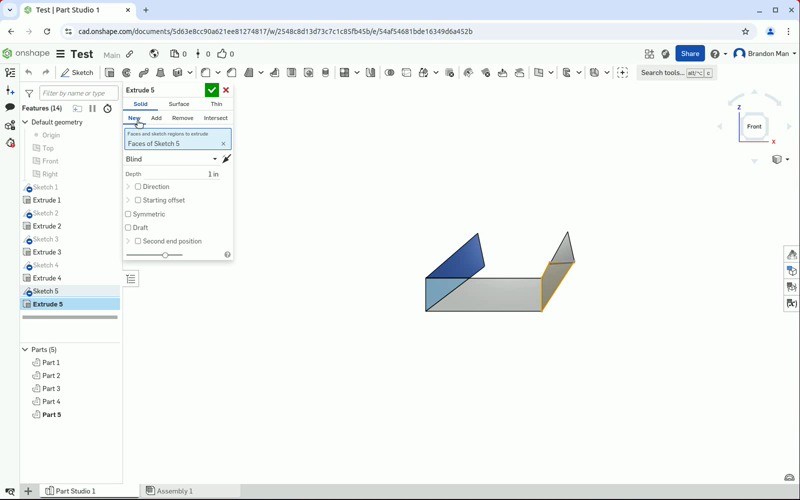
click(137, 120)
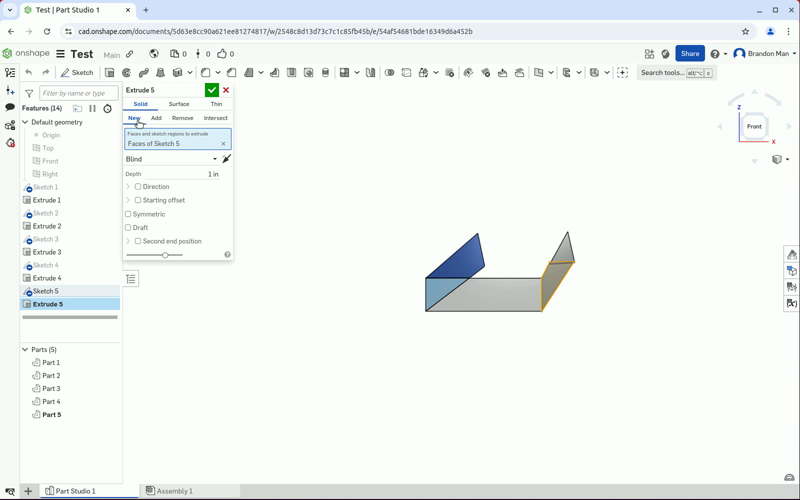
key(tab, 4)
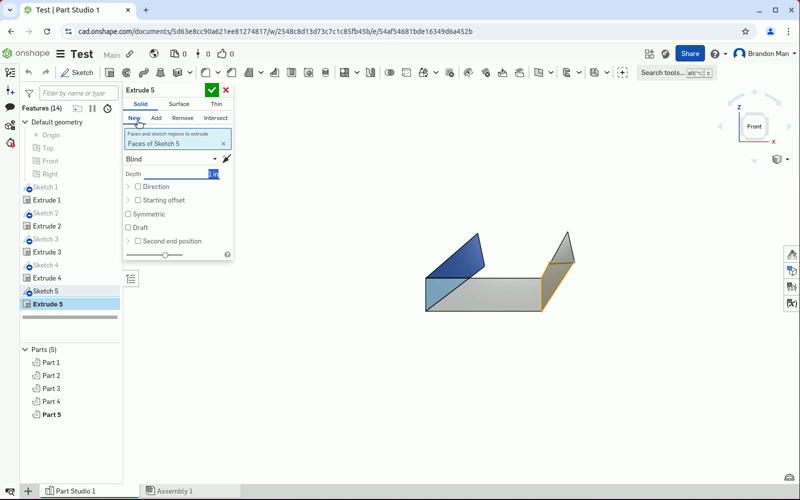
text(3.37)
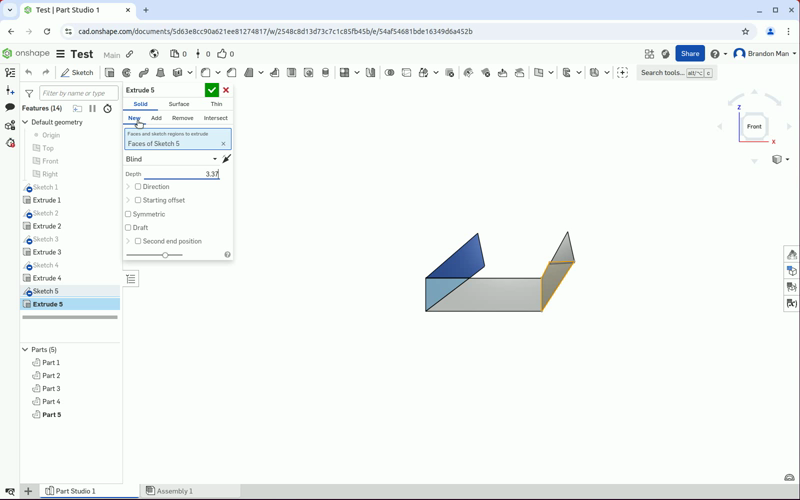
key(enter)
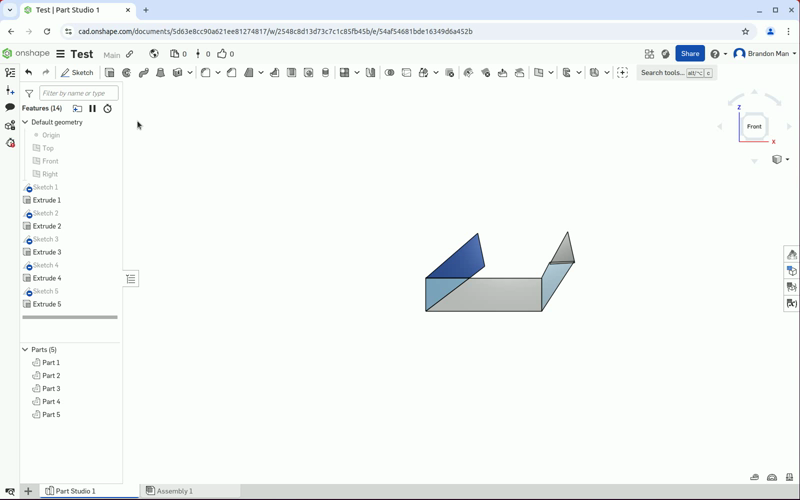
key(shift+h)
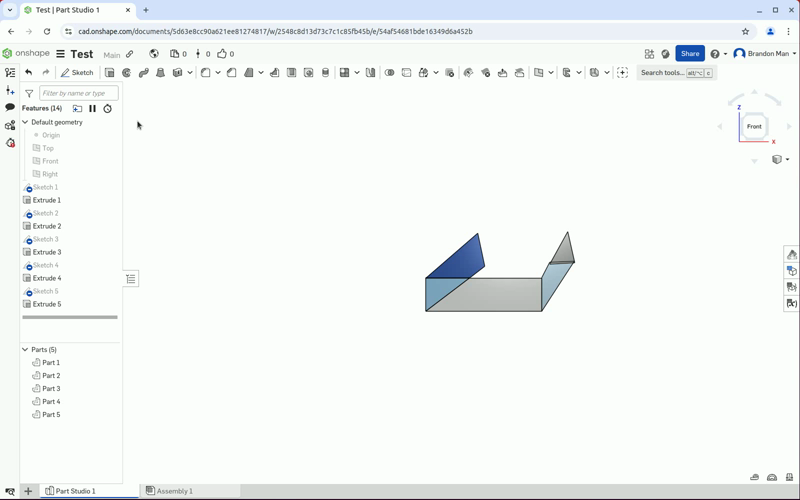
key(shift+h)
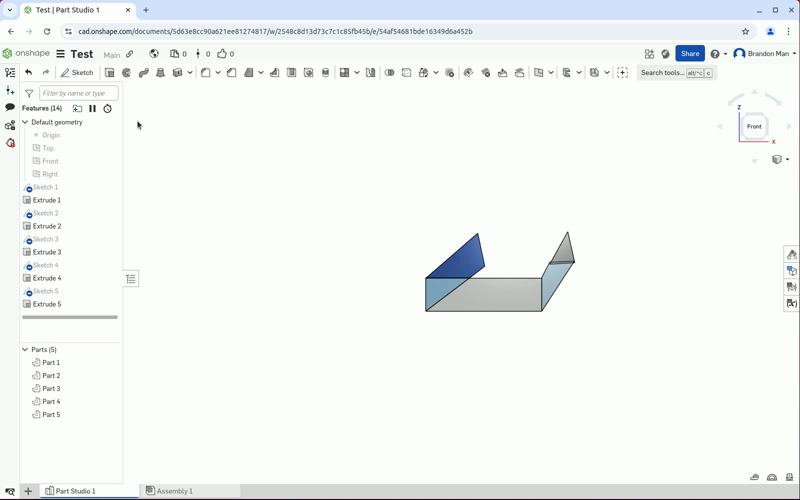
mouse_move(73, 189)
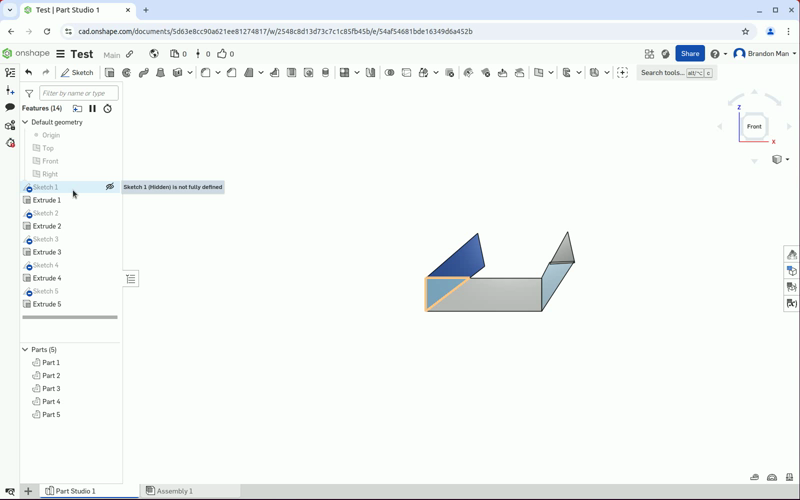
click(73, 189)
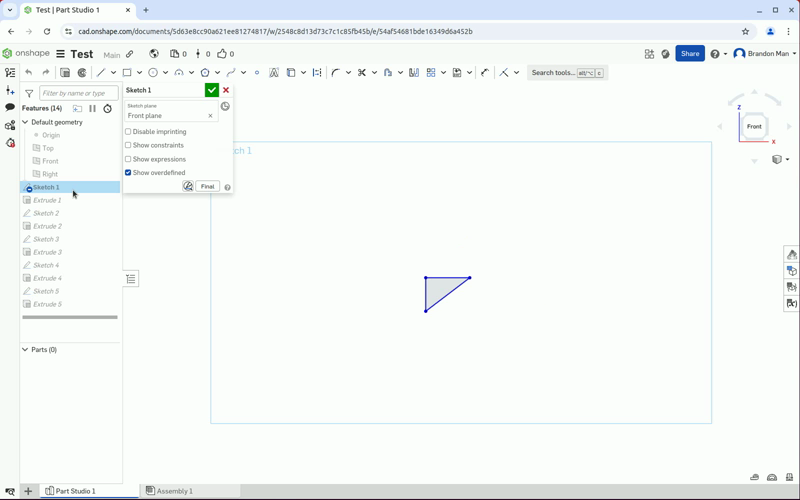
mouse_move(229, 92)
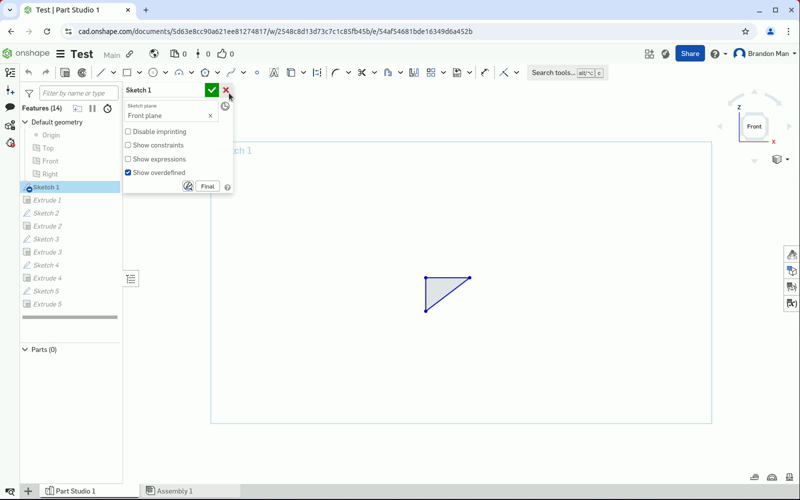
click(229, 92)
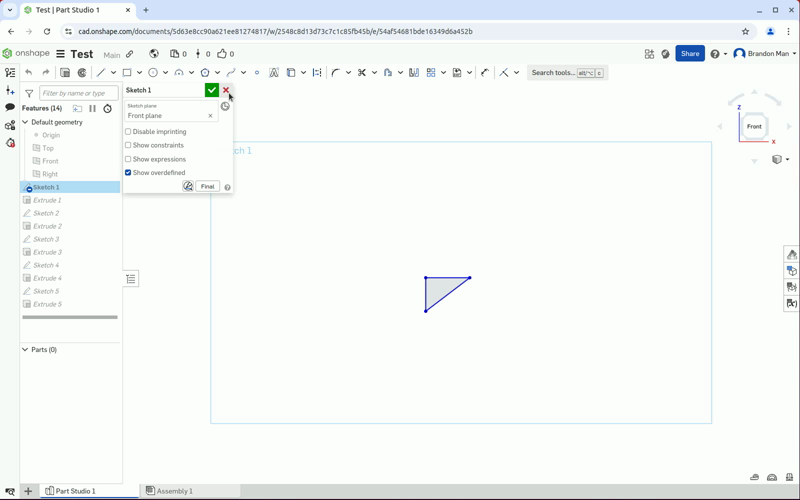
key(shift+s)
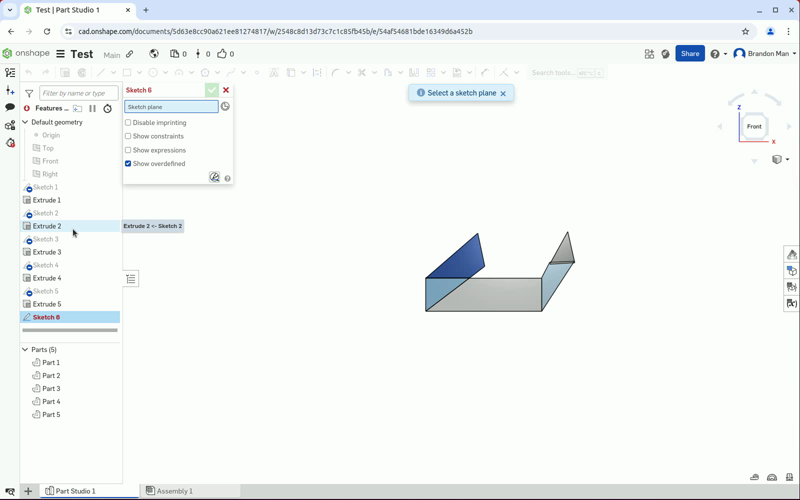
scroll(3)
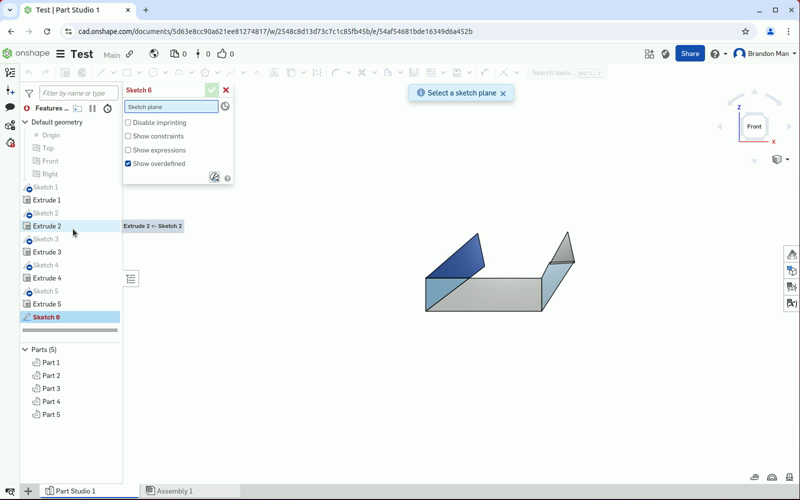
mouse_move(73, 163)
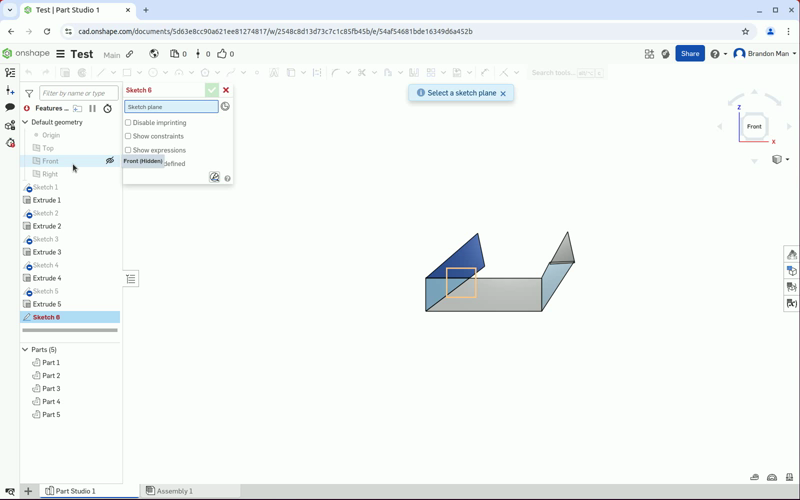
click(73, 163)
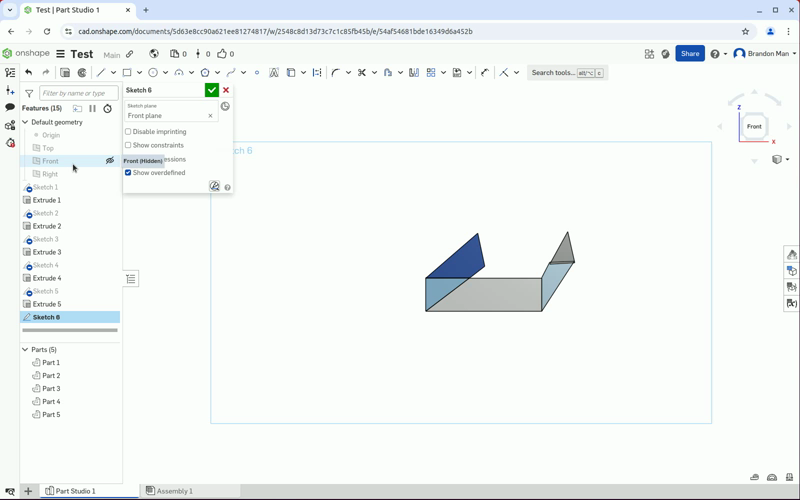
mouse_move(73, 352)
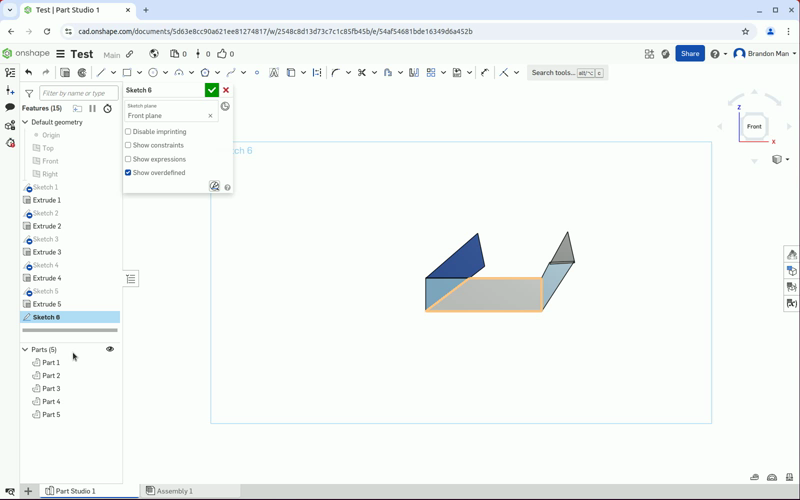
key(y)
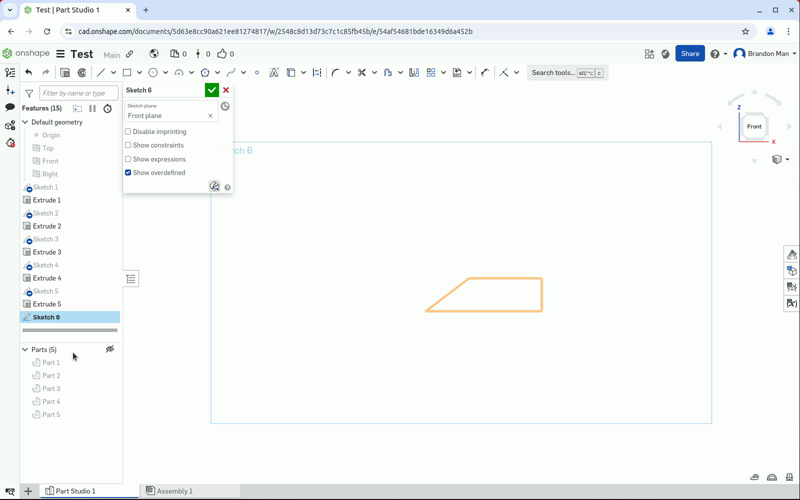
key(l)
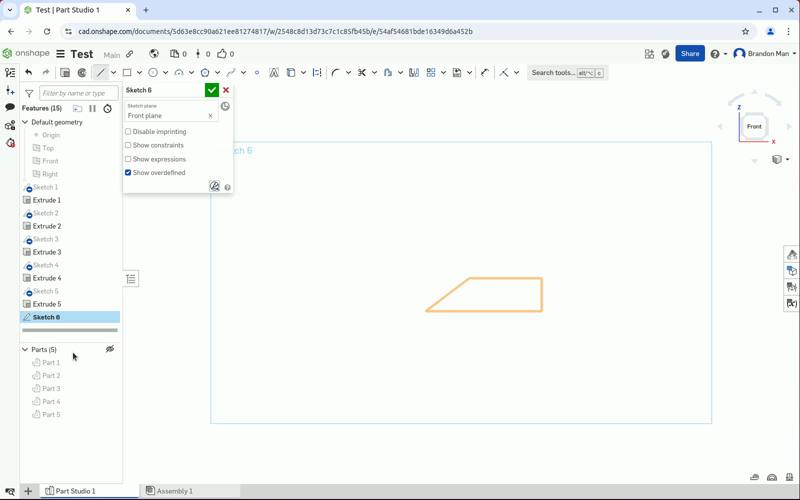
key_down(shift)
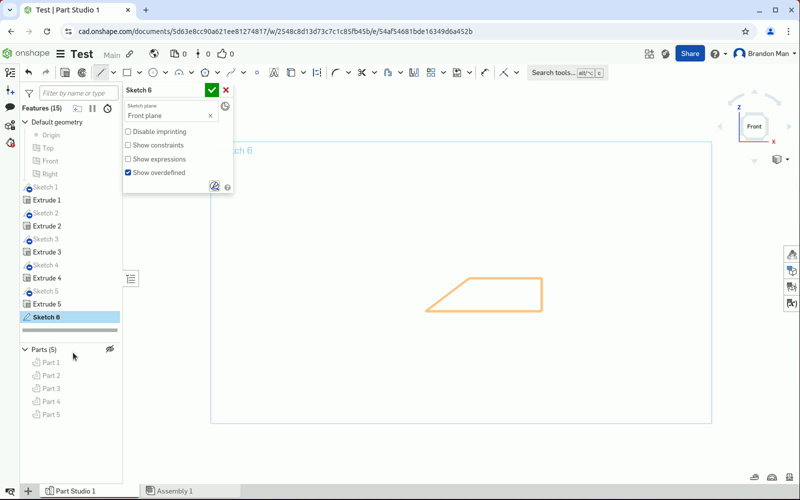
mouse_move(478, 233)
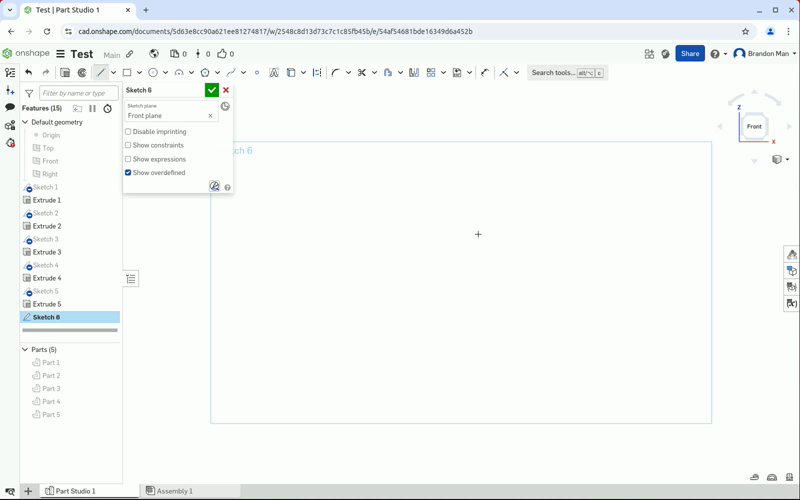
click(478, 233)
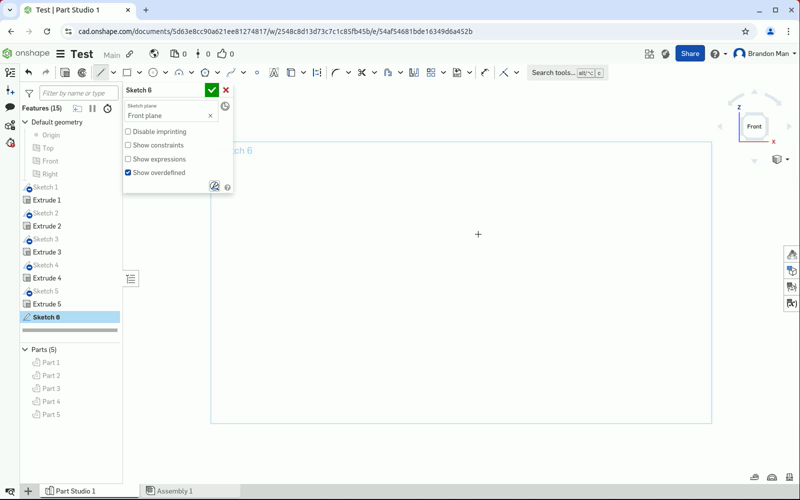
key_up(shift)
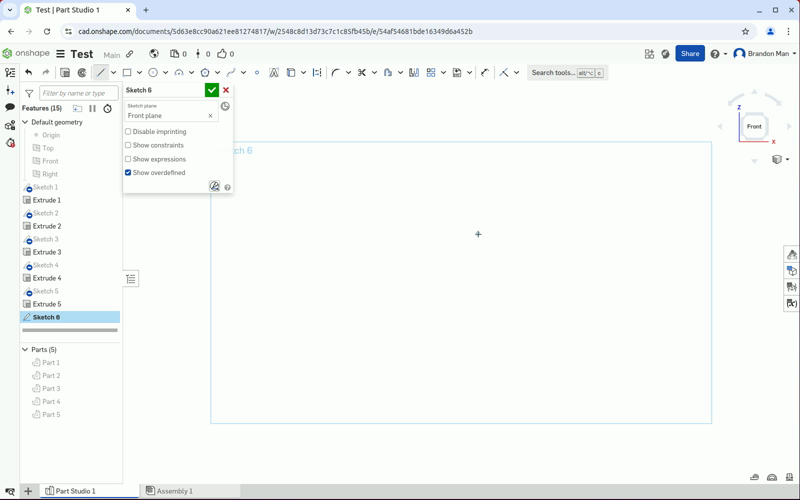
key_down(shift)
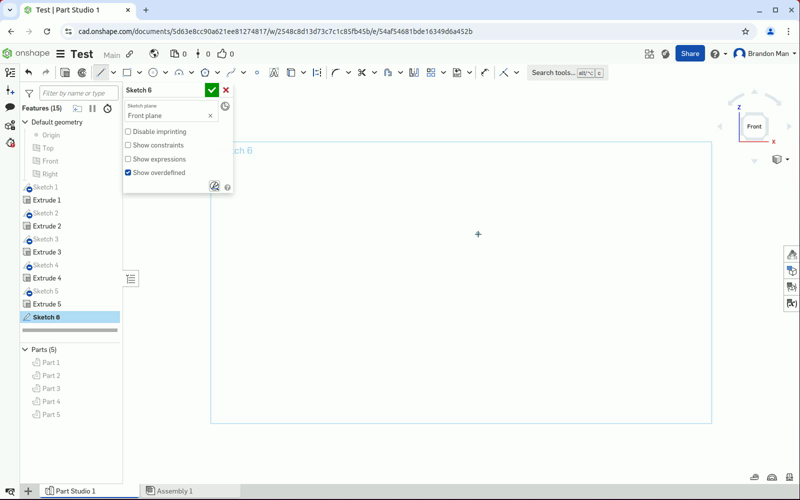
mouse_move(508, 233)
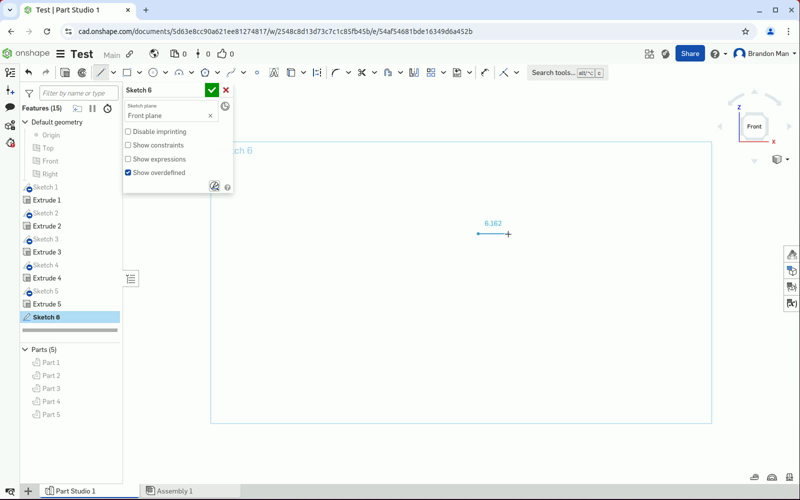
mouse_move(484, 267)
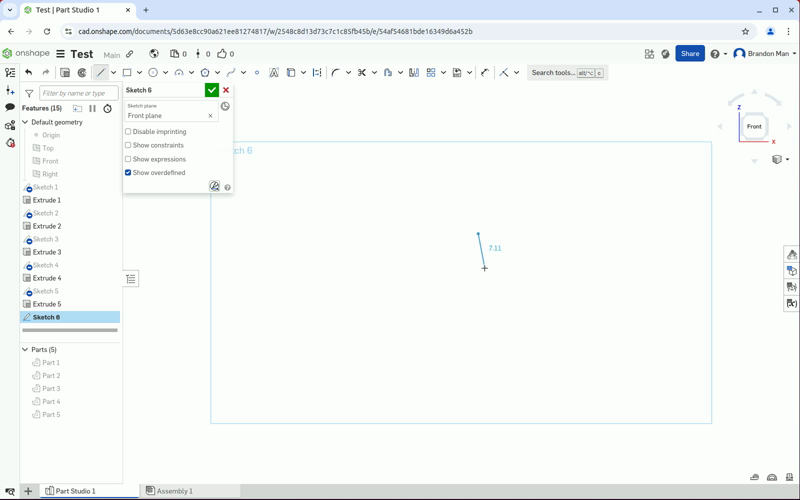
click(484, 267)
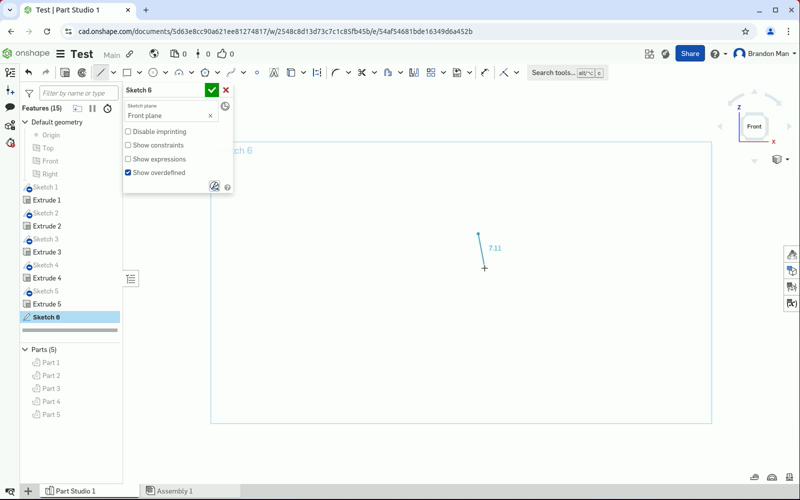
key_up(shift)
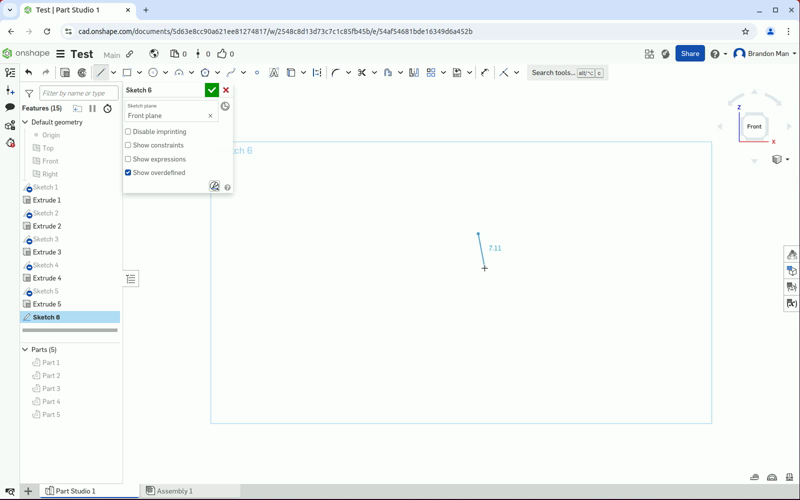
key_down(shift)
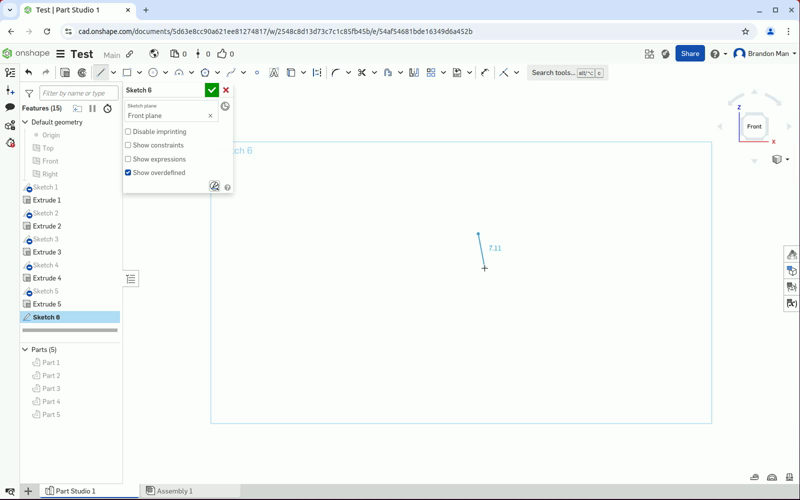
mouse_move(549, 263)
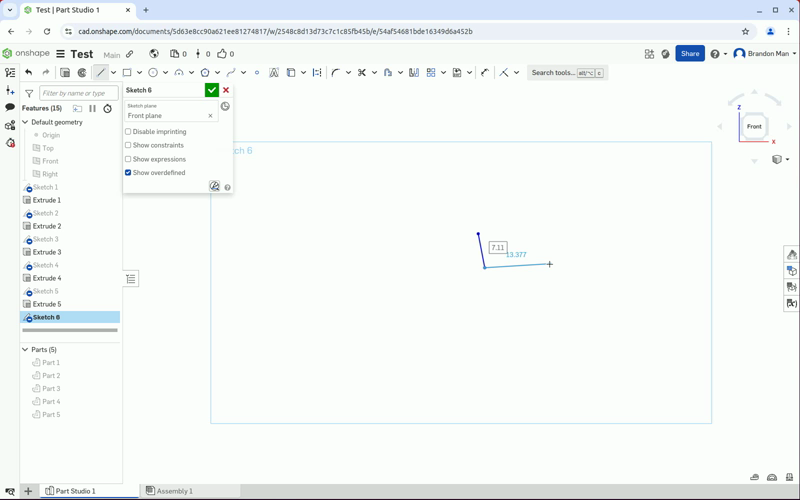
click(549, 263)
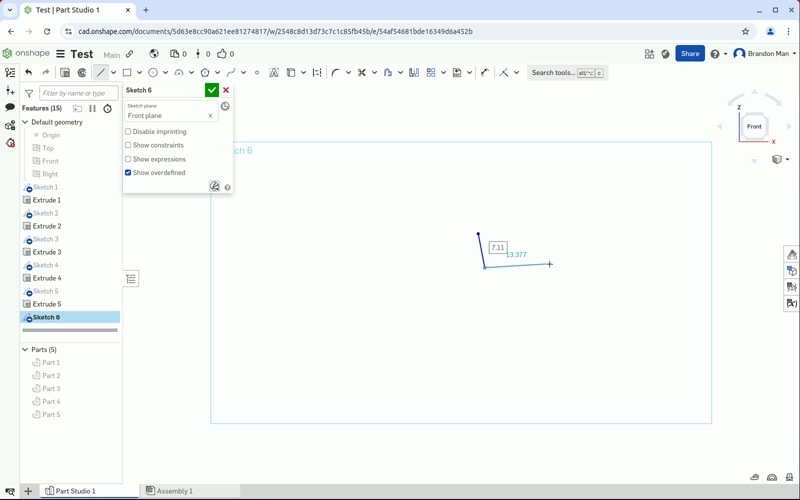
key_up(shift)
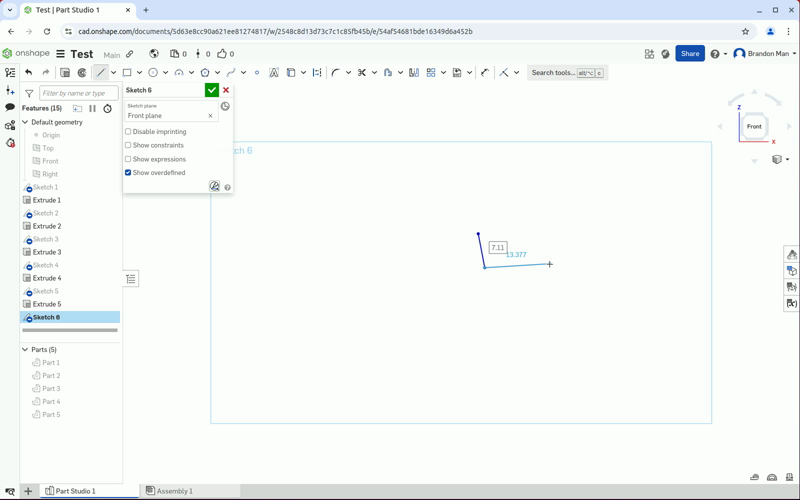
key_down(shift)
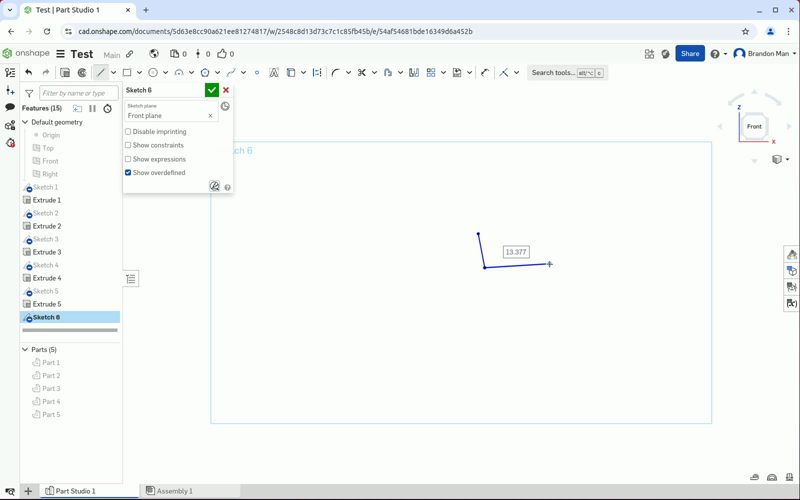
mouse_move(579, 263)
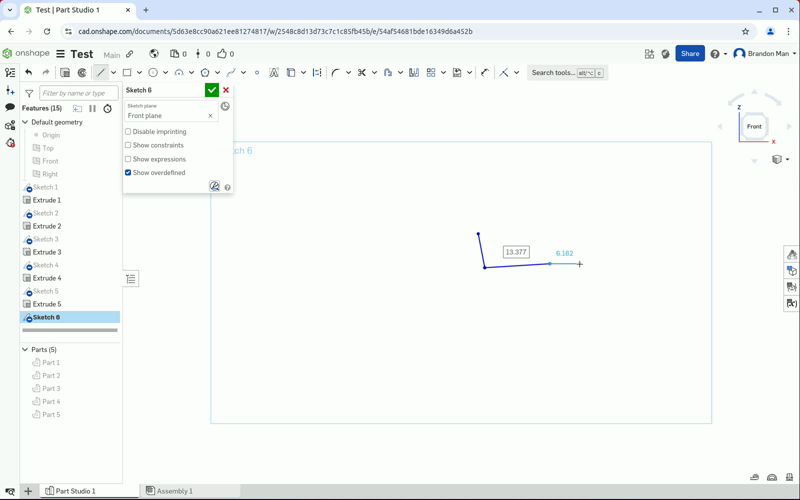
mouse_move(567, 232)
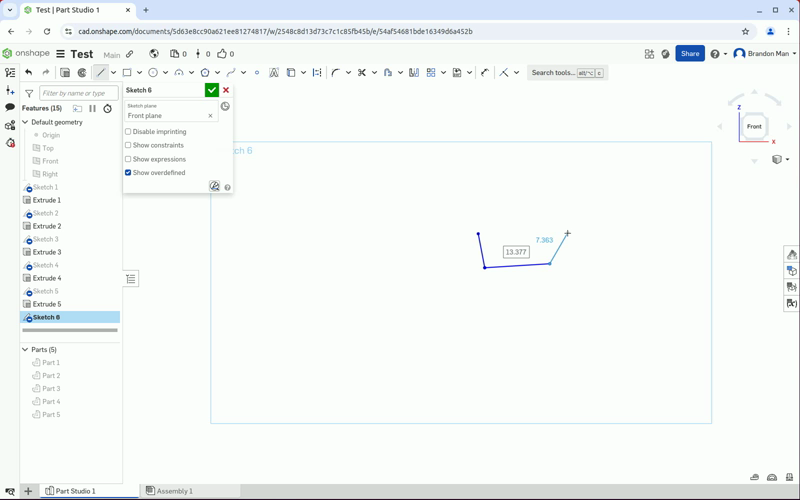
click(567, 232)
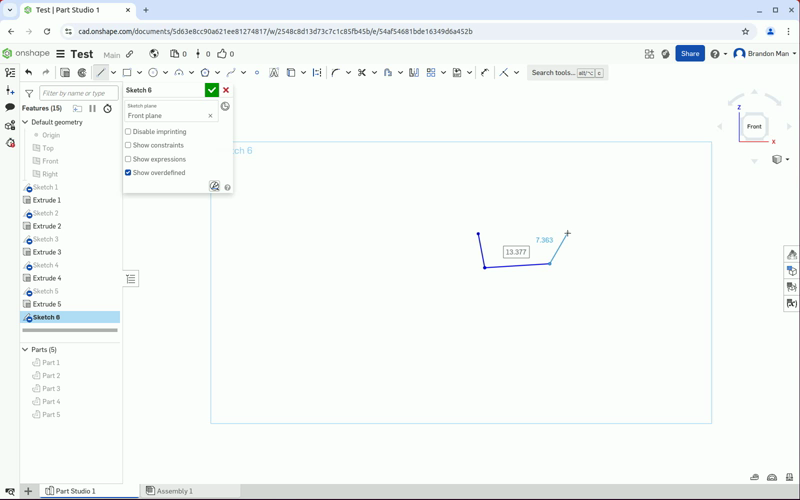
key_up(shift)
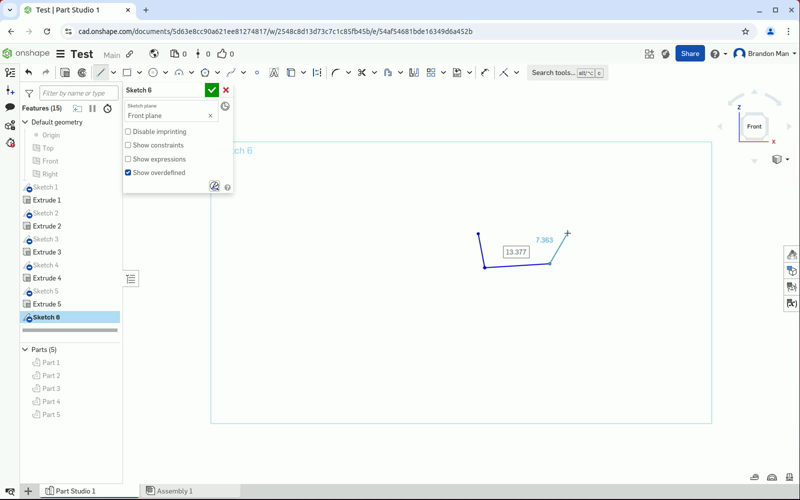
key_down(shift)
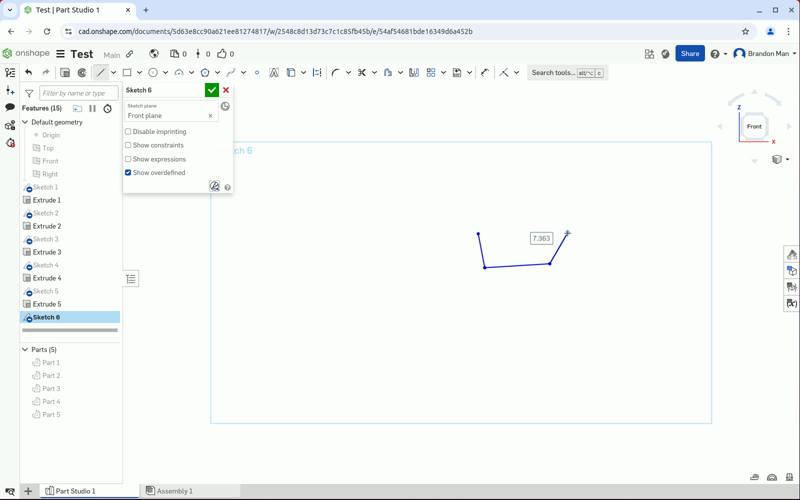
mouse_move(478, 233)
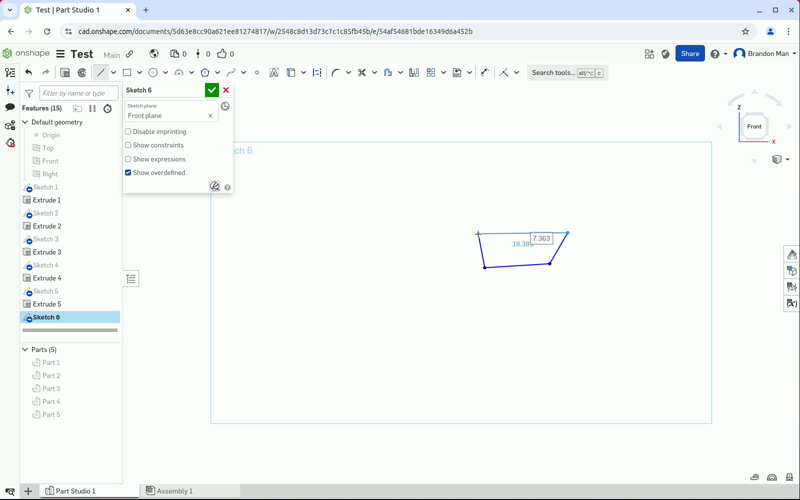
key_up(shift)
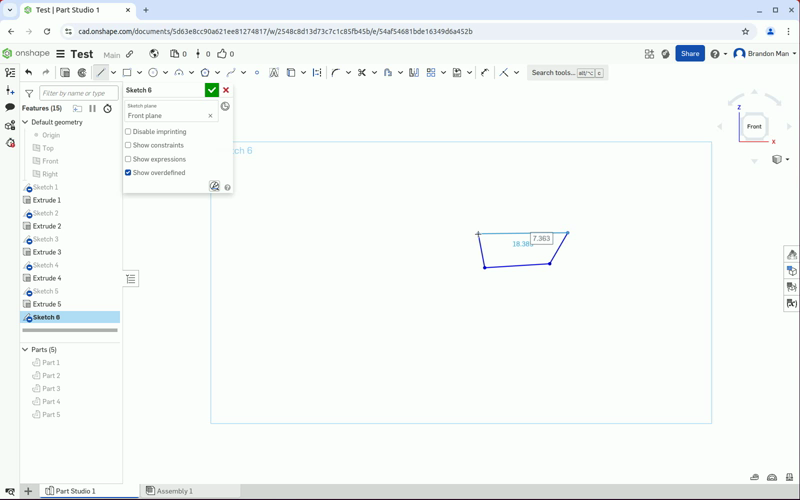
click(478, 233)
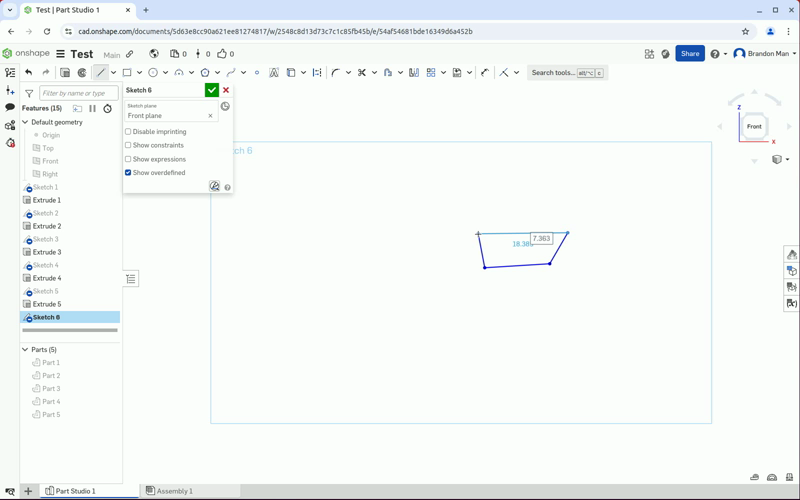
key(esc)
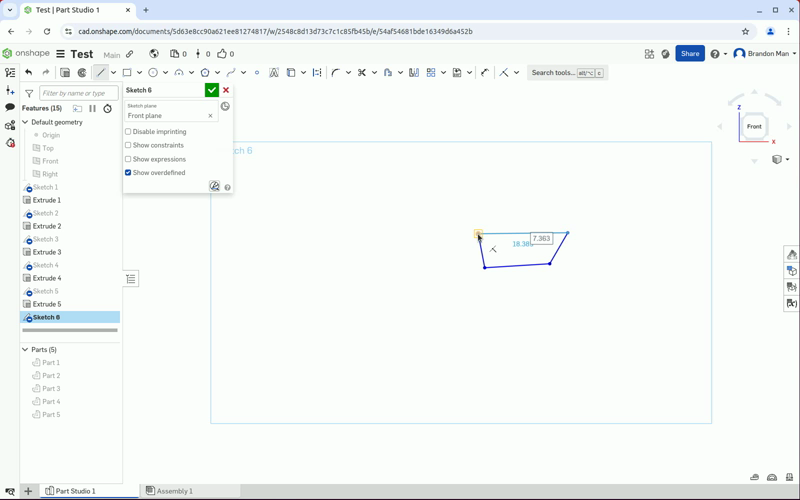
mouse_move(508, 238)
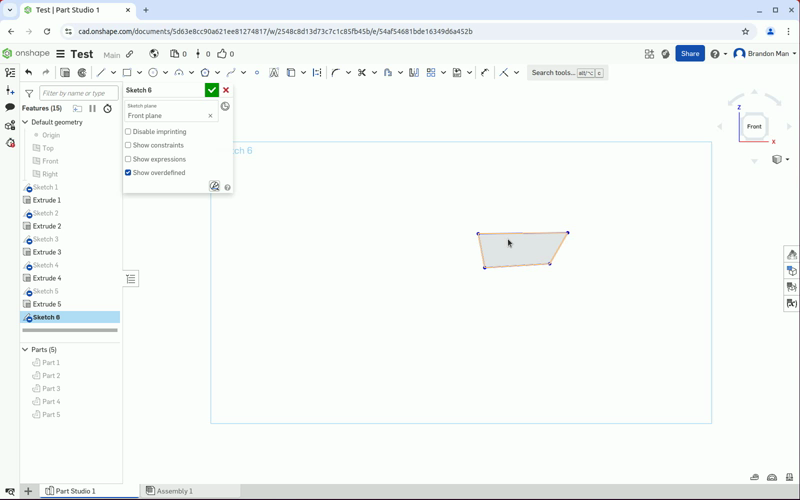
click(508, 238)
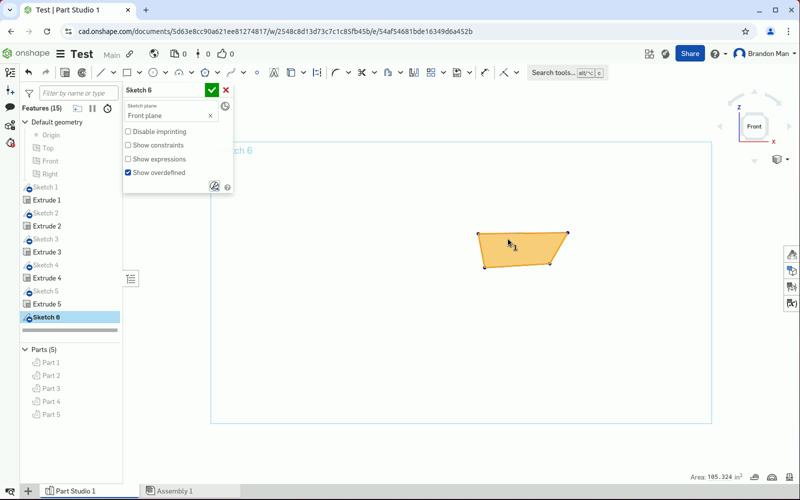
mouse_move(73, 352)
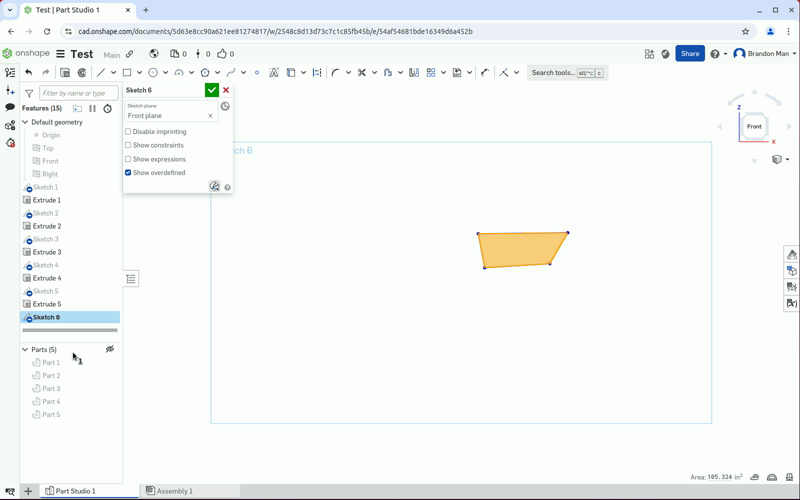
key(shift+y)
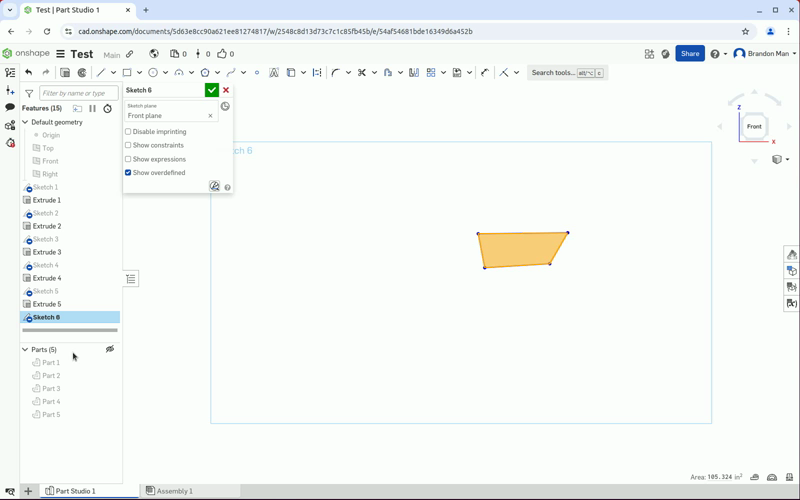
key(shift+e)
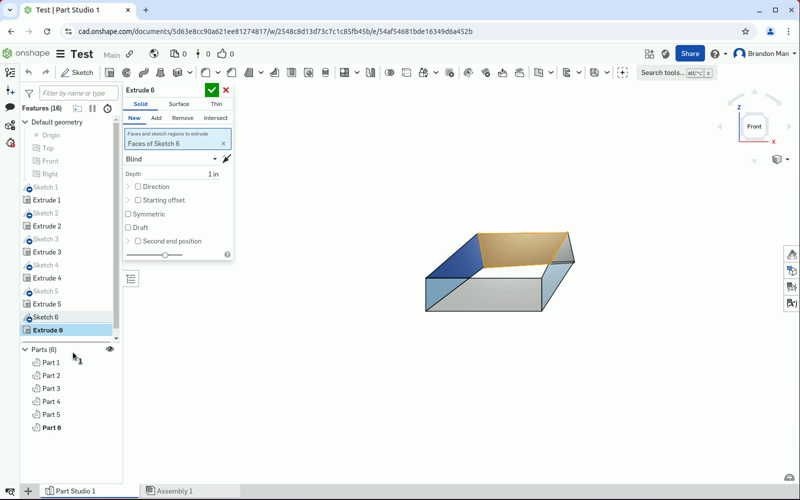
mouse_move(143, 106)
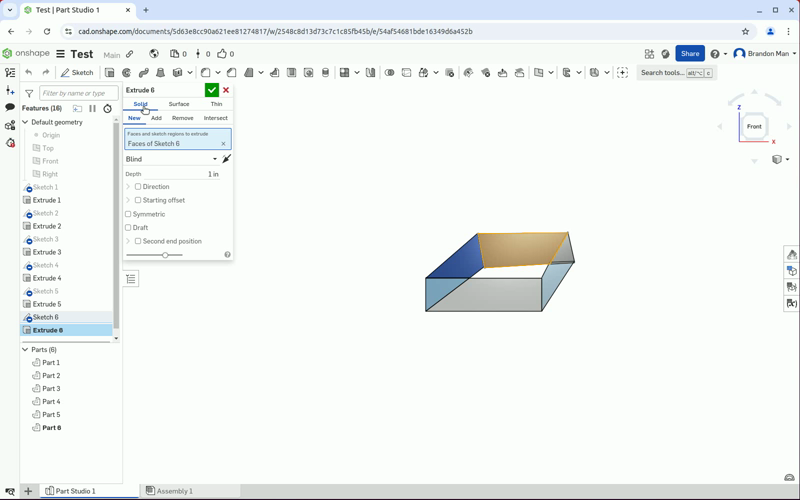
click(143, 106)
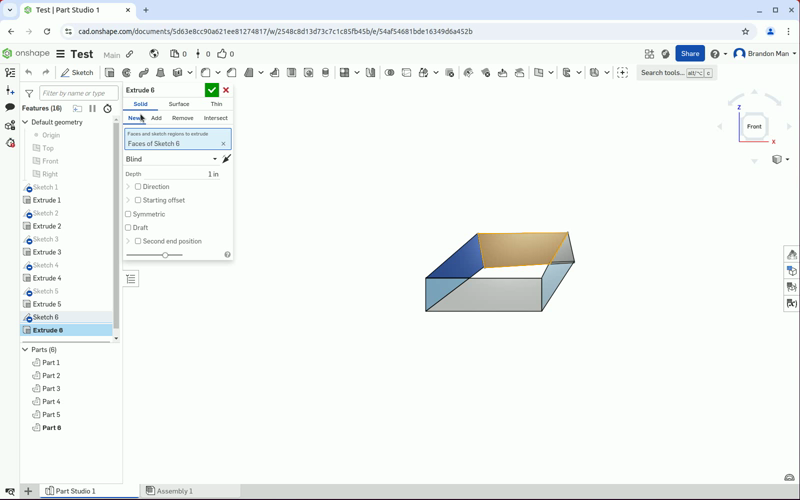
mouse_move(137, 120)
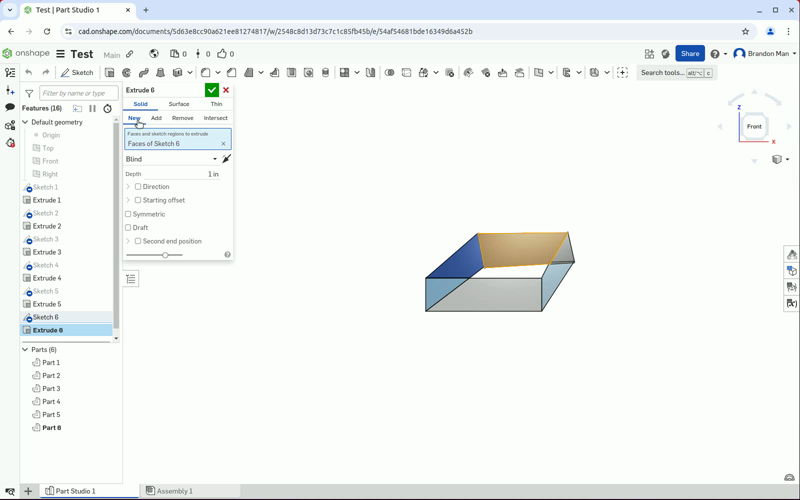
click(137, 120)
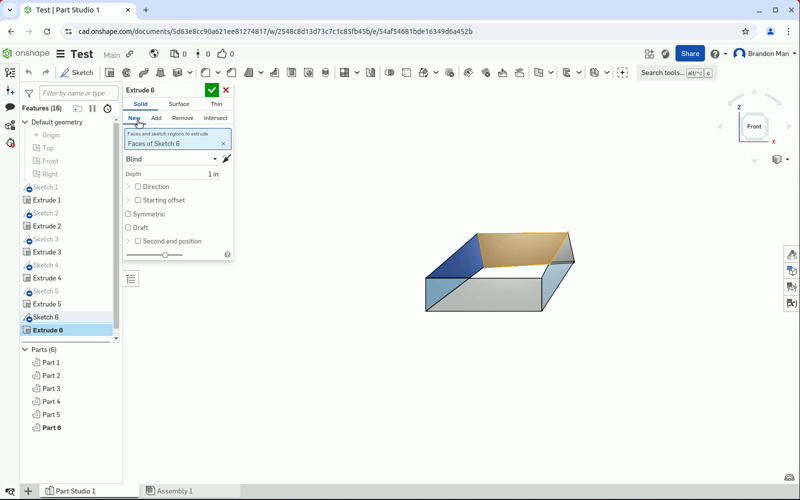
key(tab, 4)
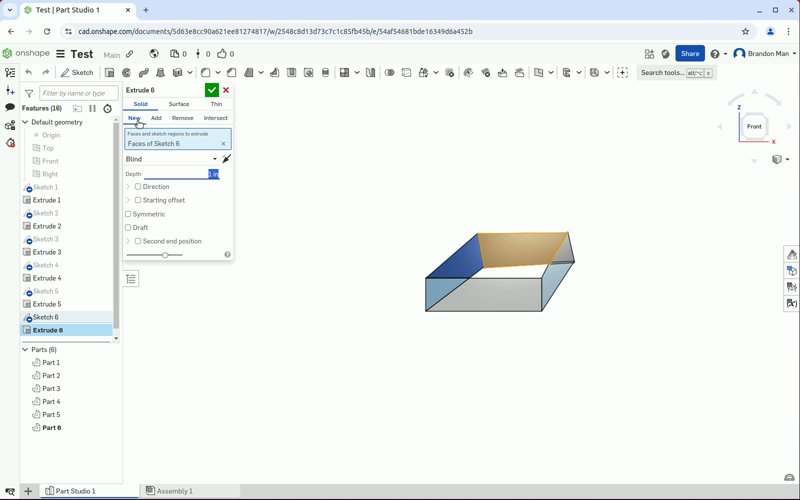
text(3.37)
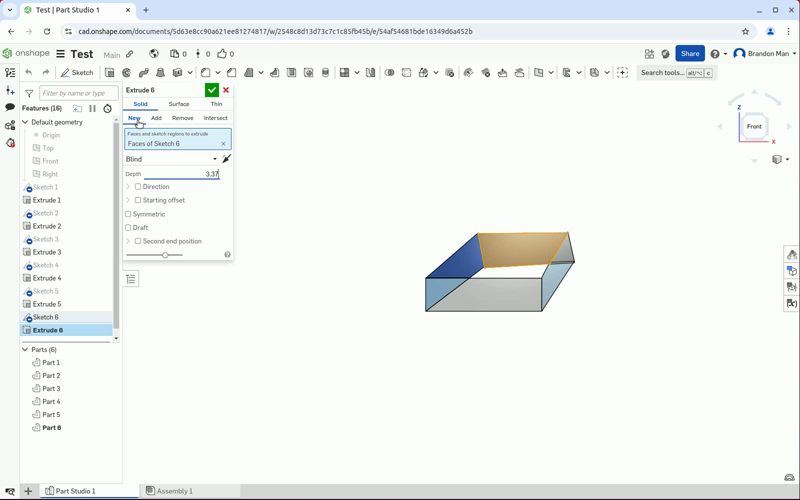
key(enter)
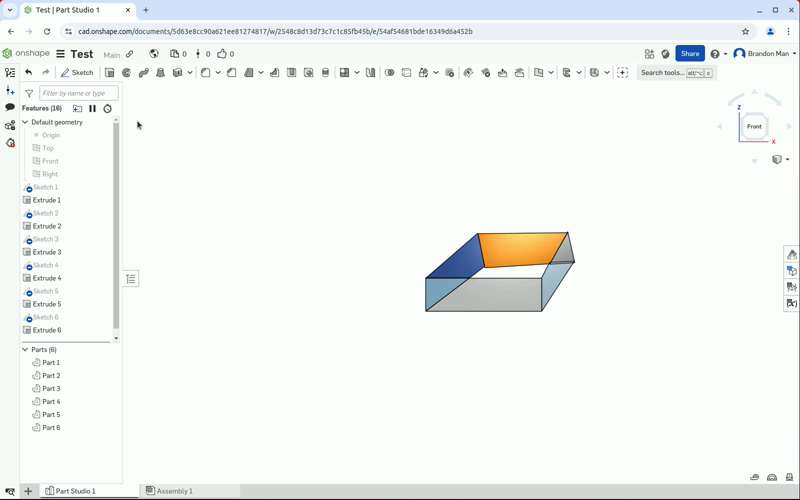
key(shift+h)
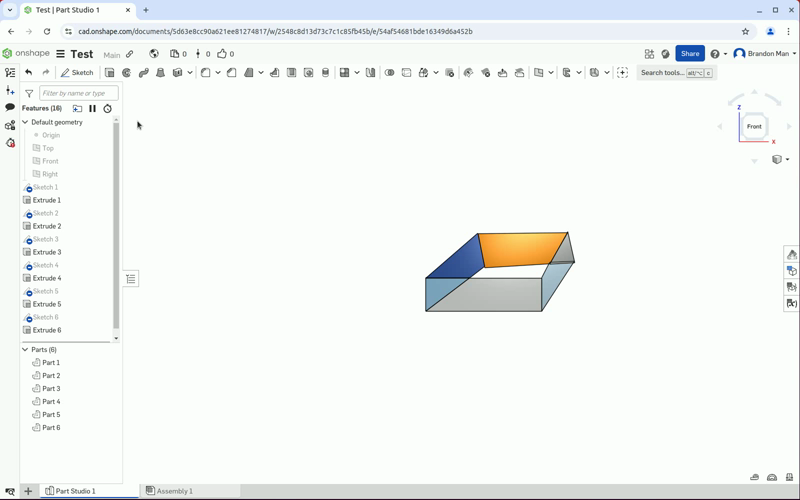
key(shift+h)
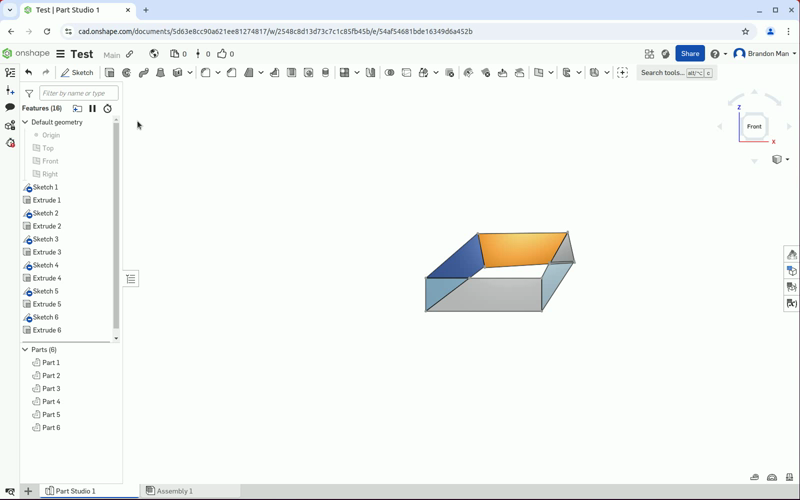
key(shift+7)
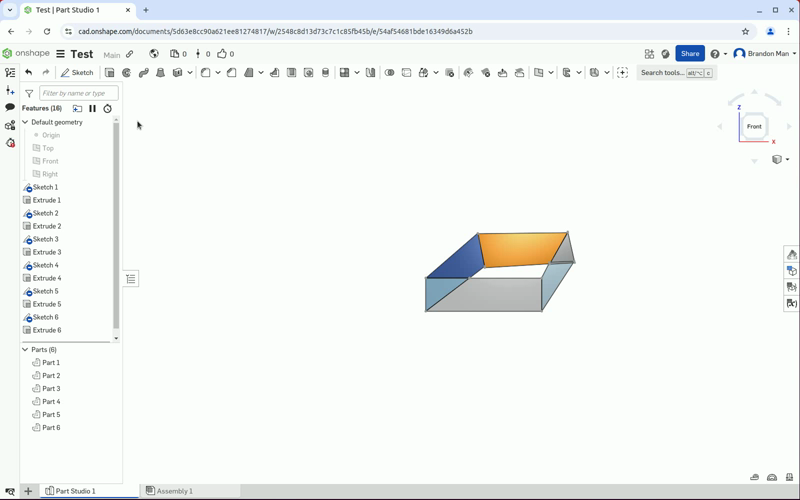
key(left, 2)
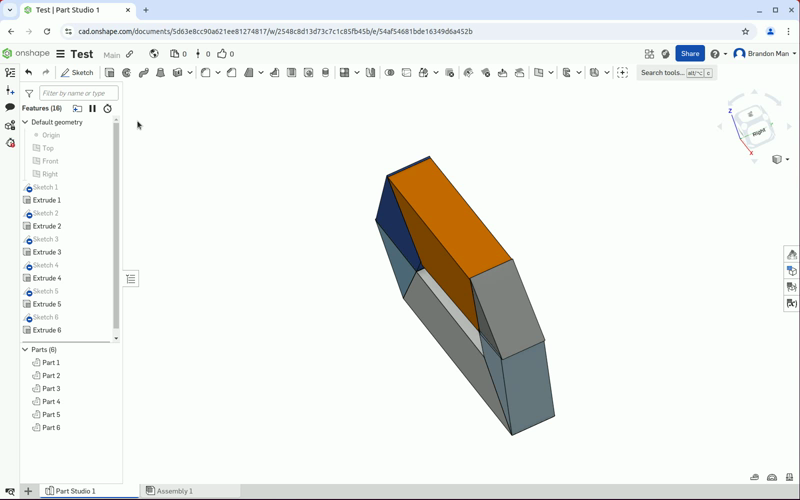
key(down, 2)
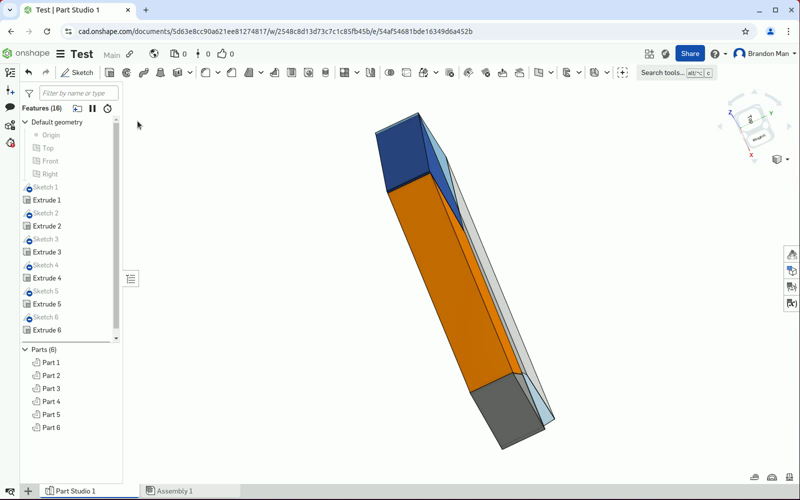
key(up, 2)
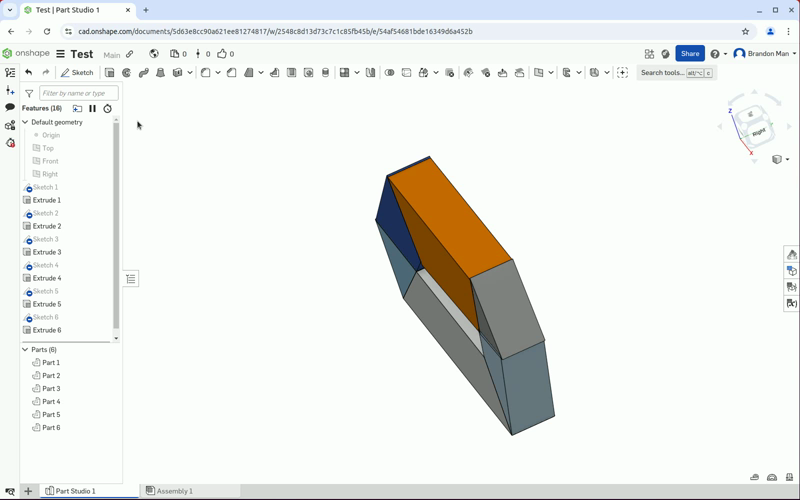
key(right, 2)
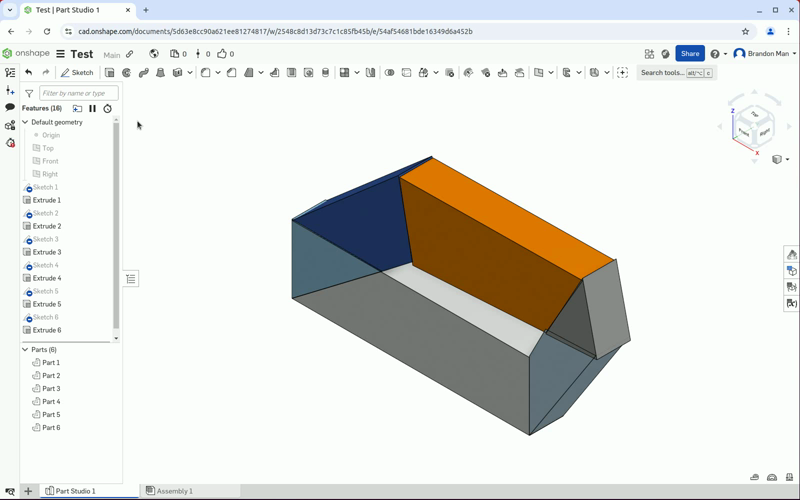
mouse_move(69, 189)
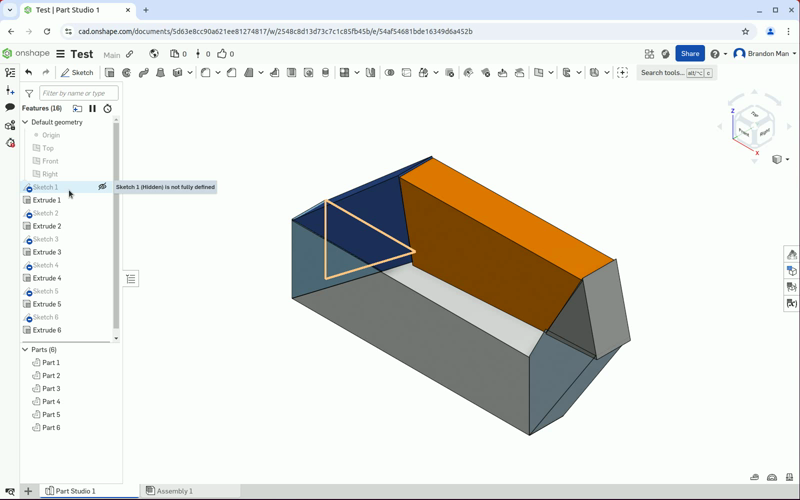
click(69, 189)